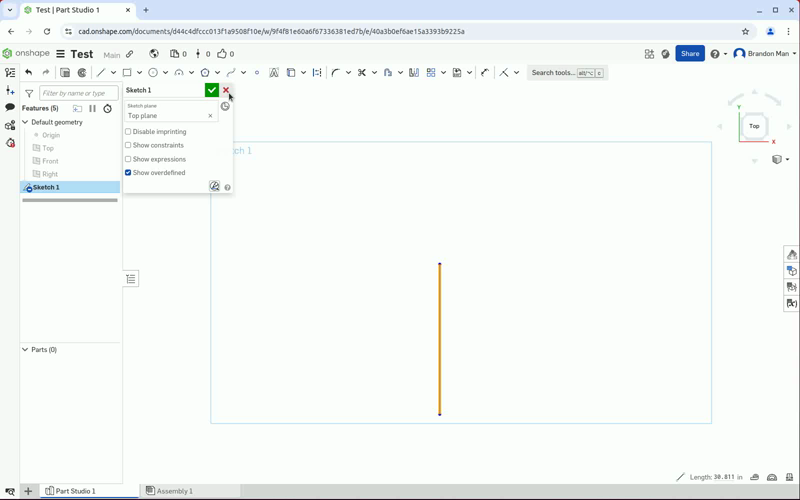
key(shift+h)
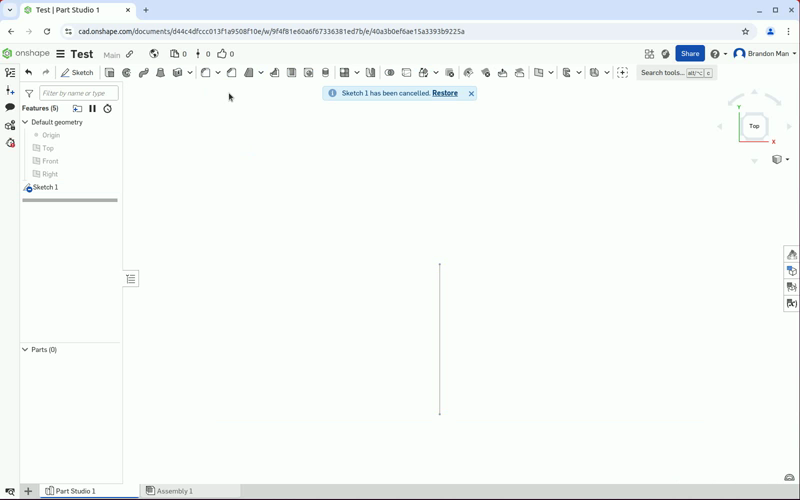
key(shift+s)
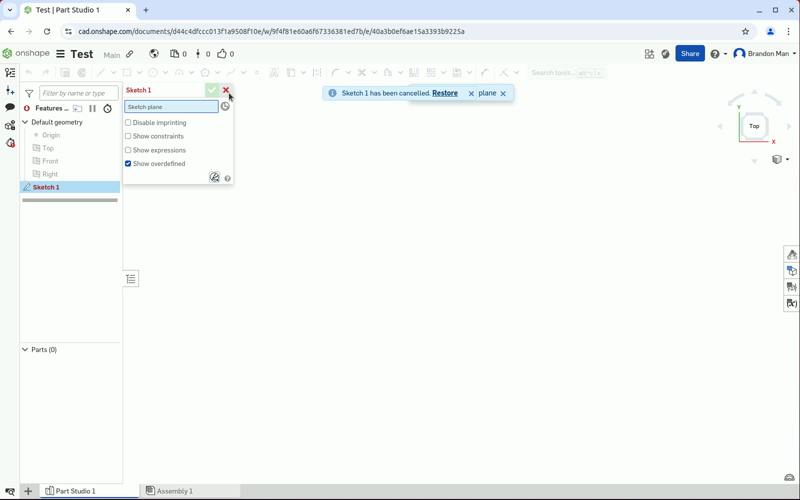
mouse_move(73, 150)
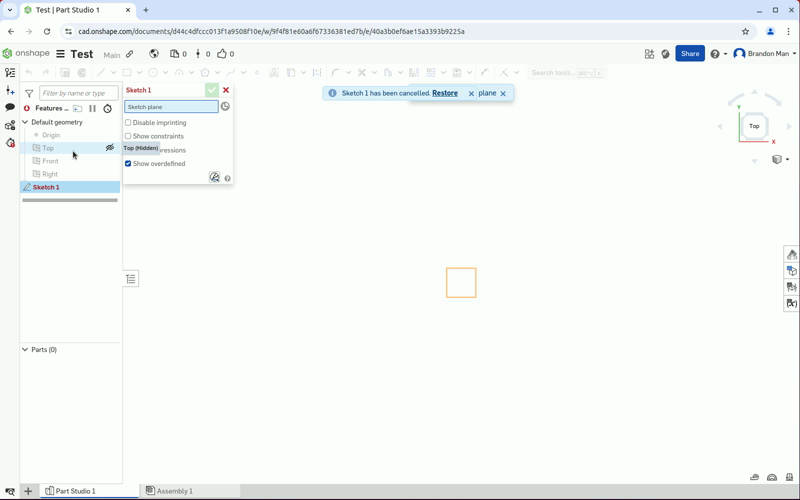
click(73, 150)
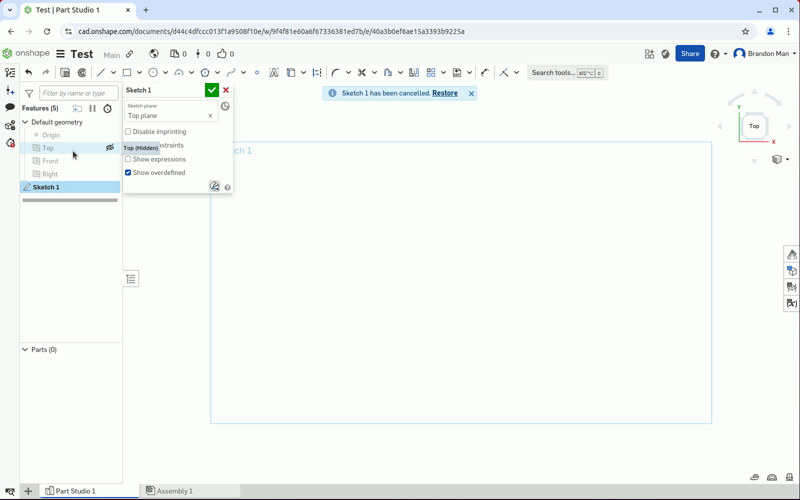
mouse_move(73, 352)
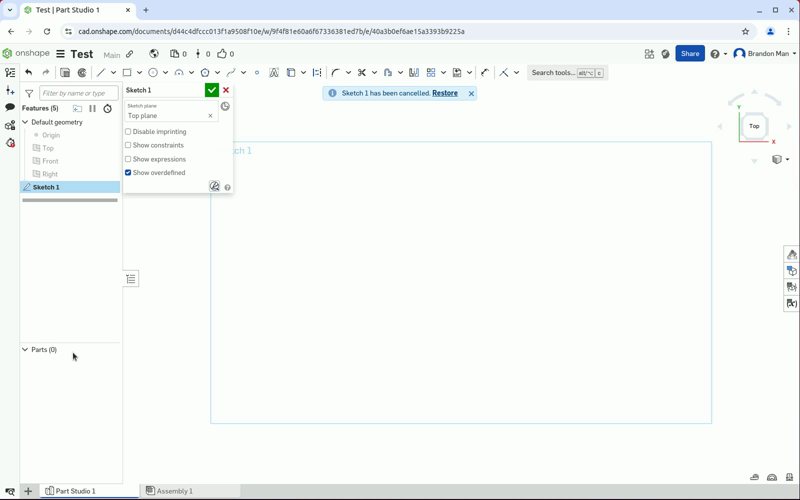
key(y)
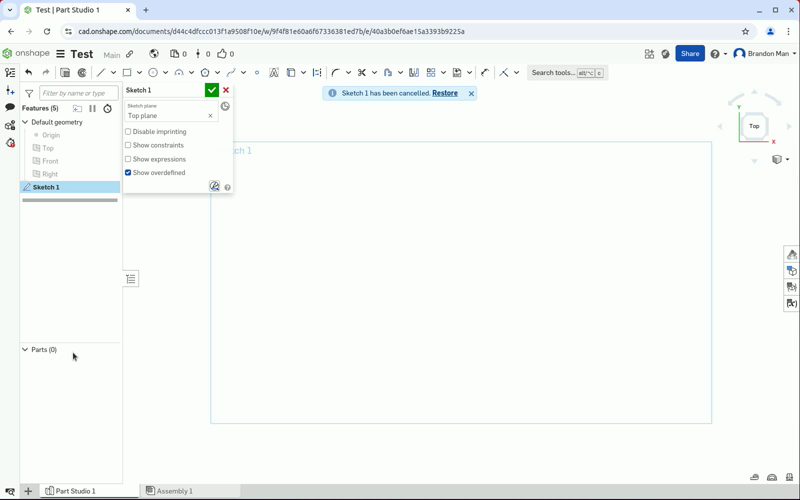
key(c)
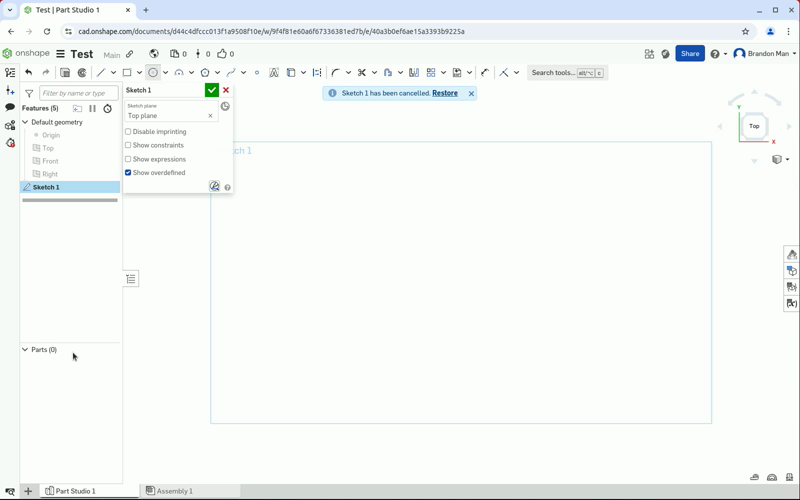
key_down(shift)
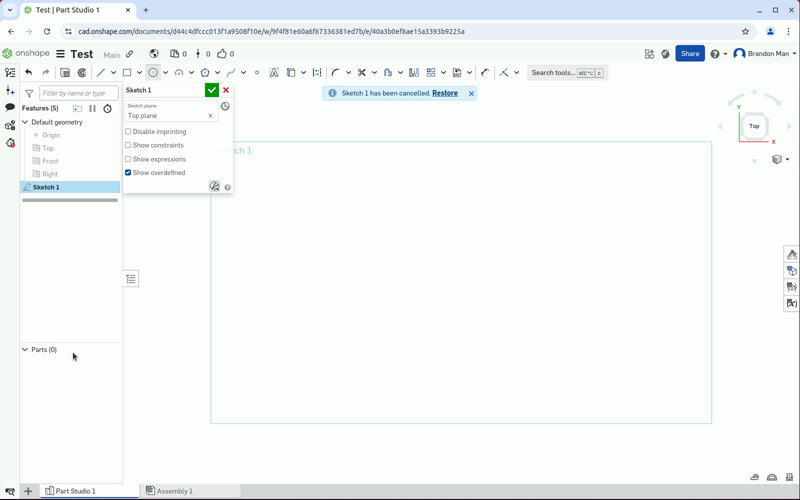
mouse_move(461, 282)
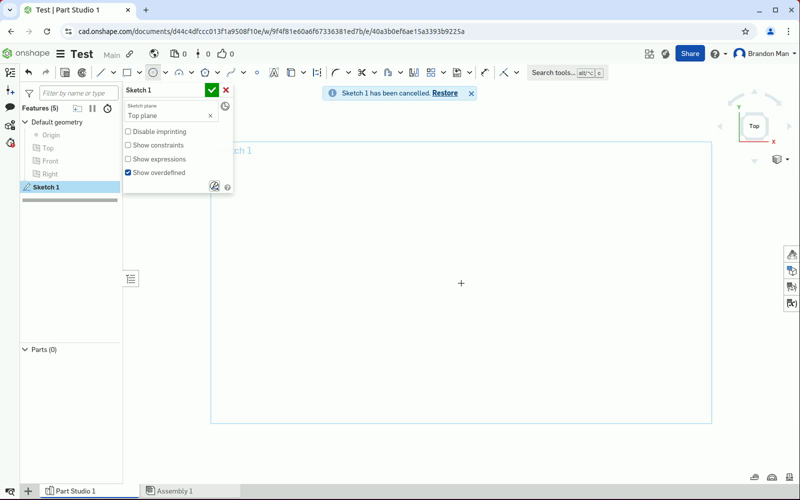
click(461, 282)
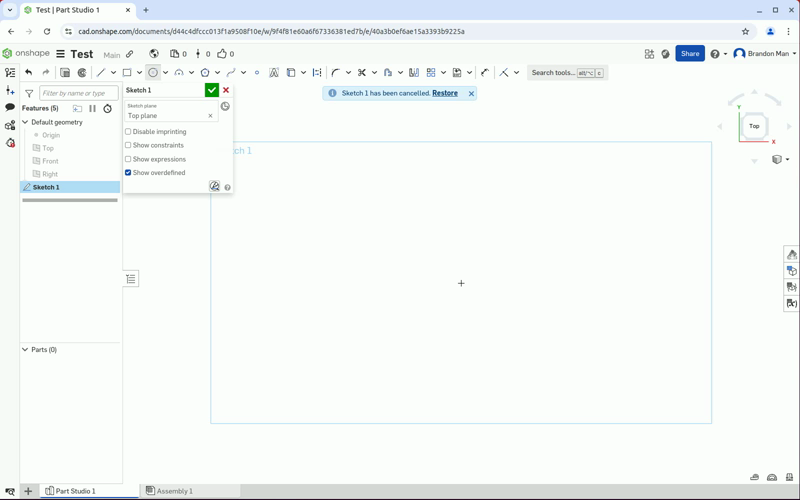
key_up(shift)
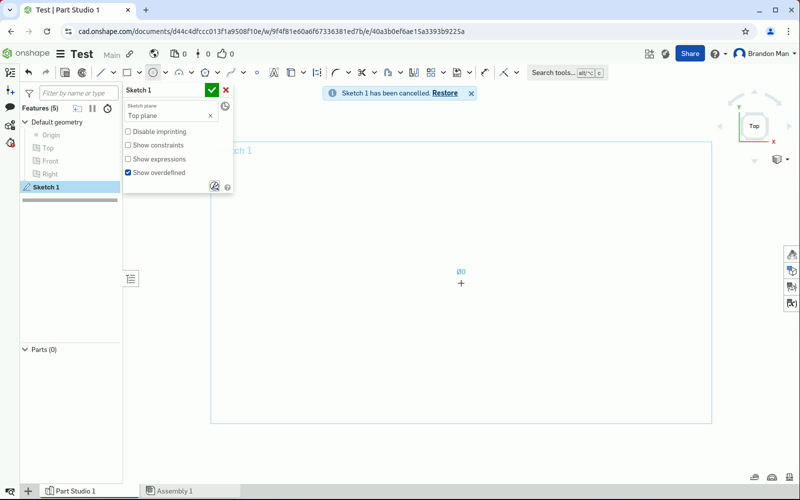
mouse_move(574, 282)
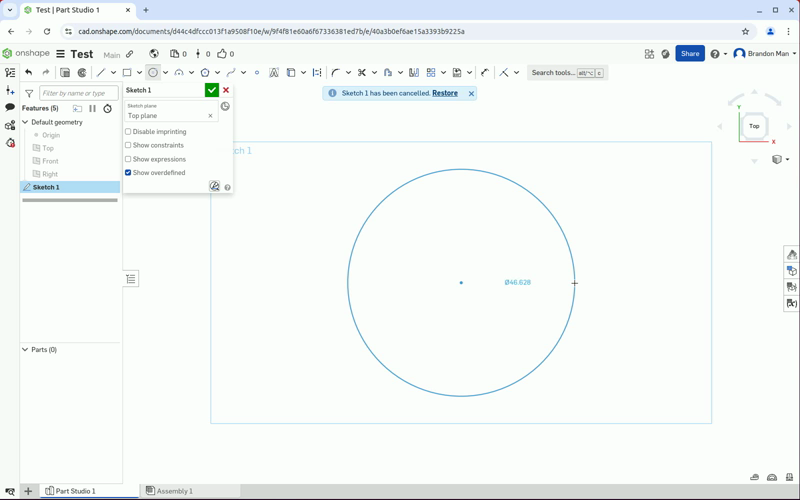
click(574, 282)
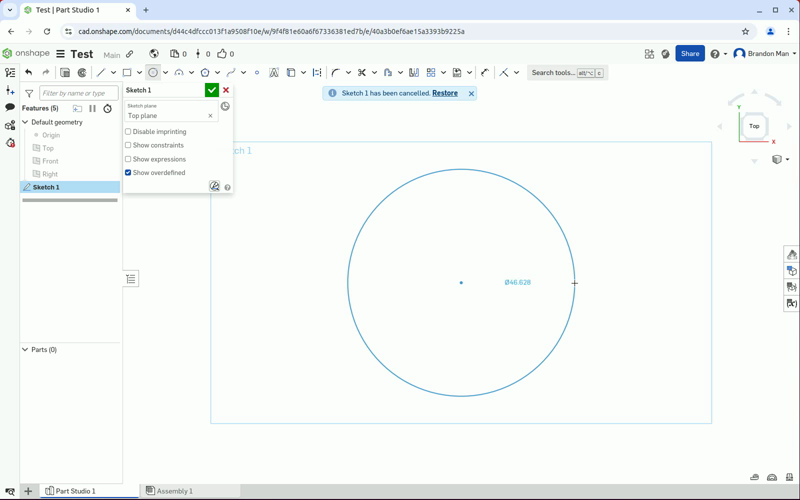
key(esc)
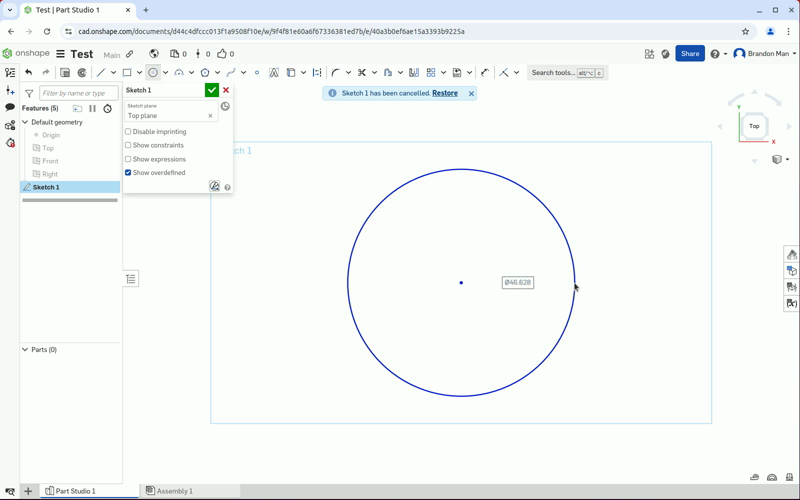
key(c)
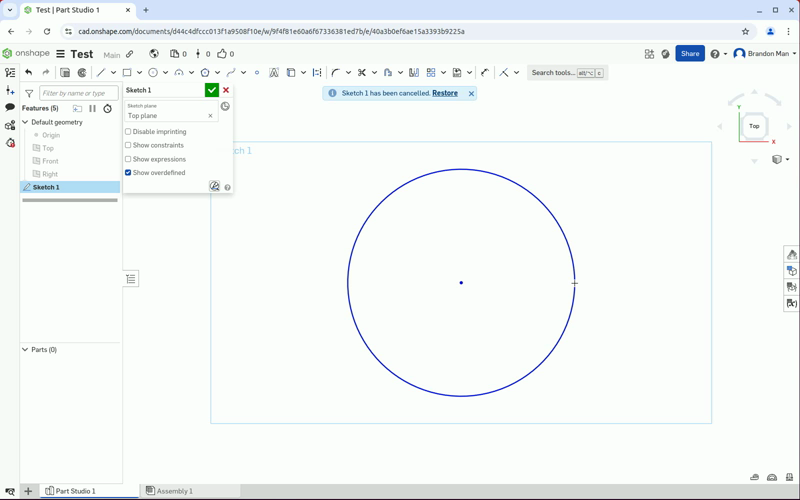
key_down(shift)
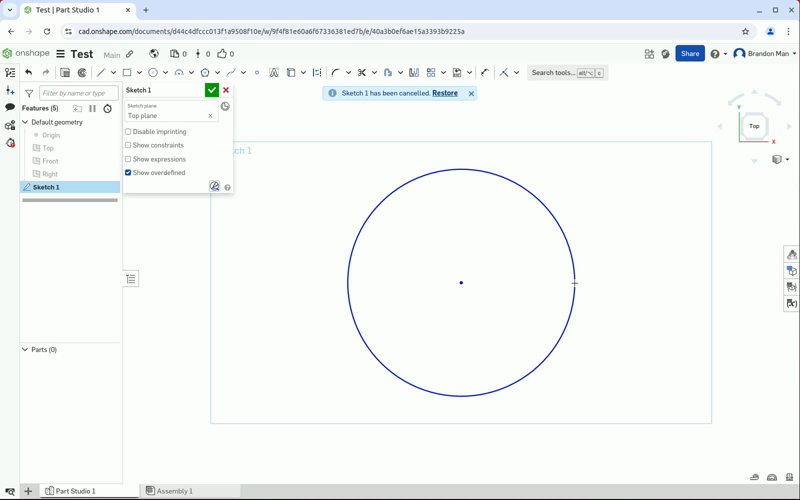
mouse_move(461, 282)
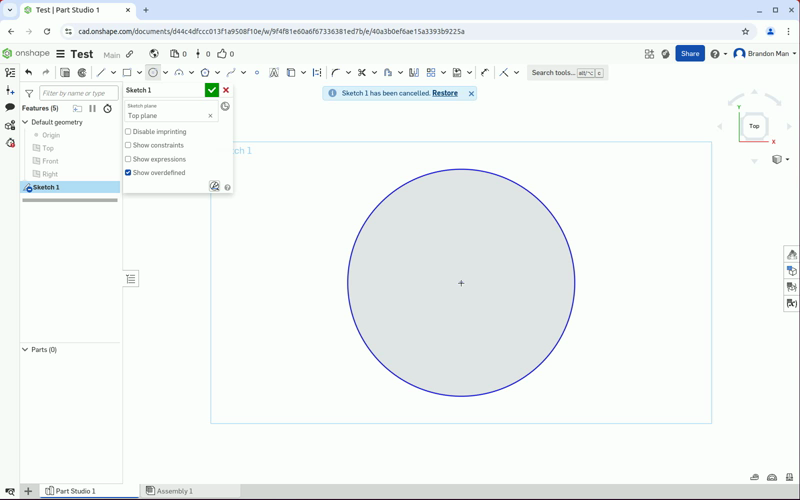
click(461, 282)
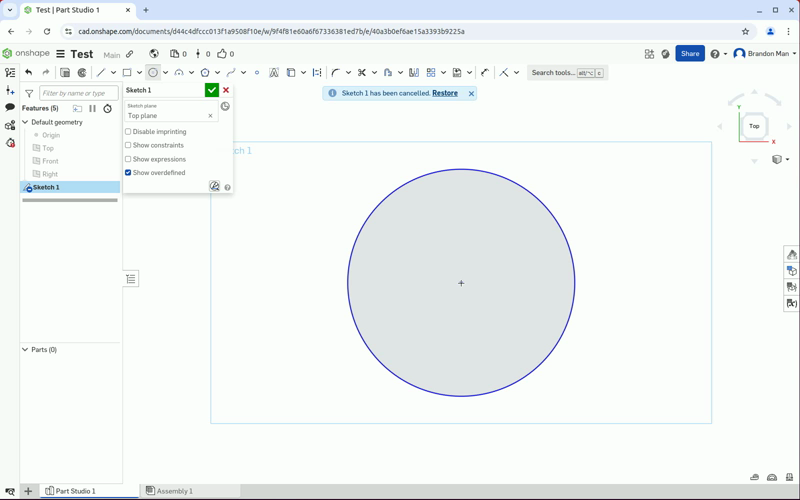
key_up(shift)
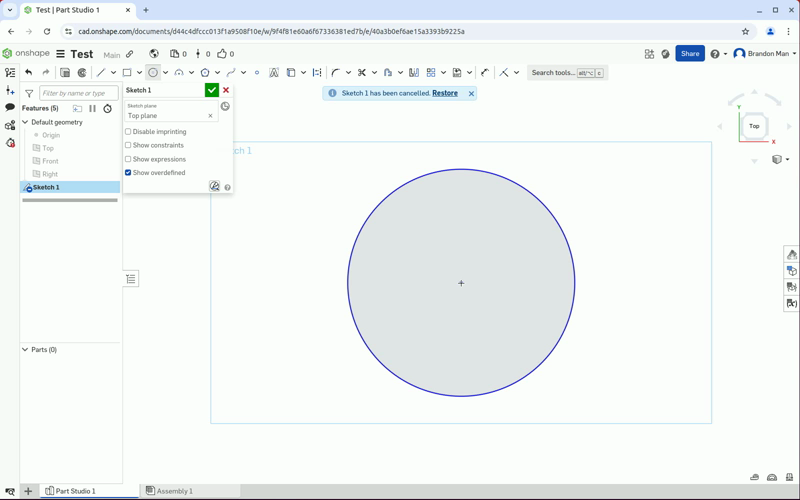
mouse_move(562, 282)
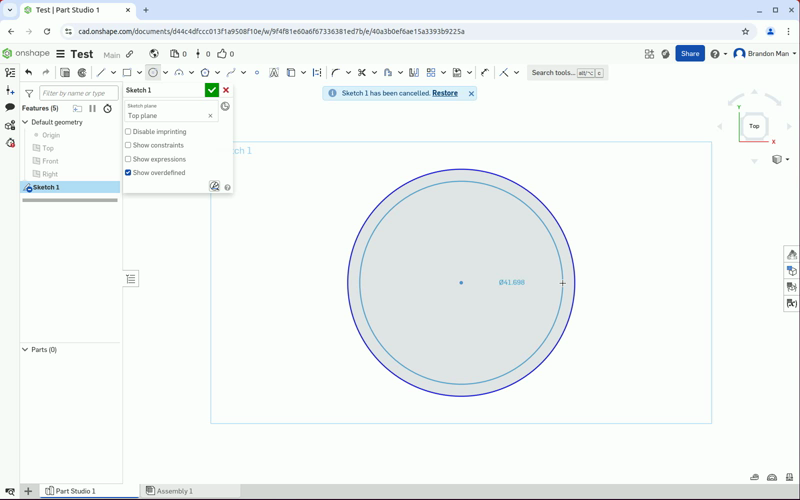
click(562, 282)
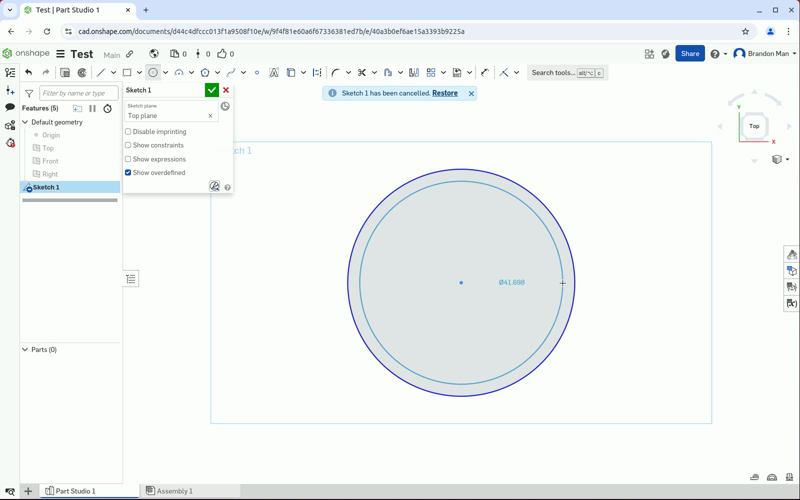
key(esc)
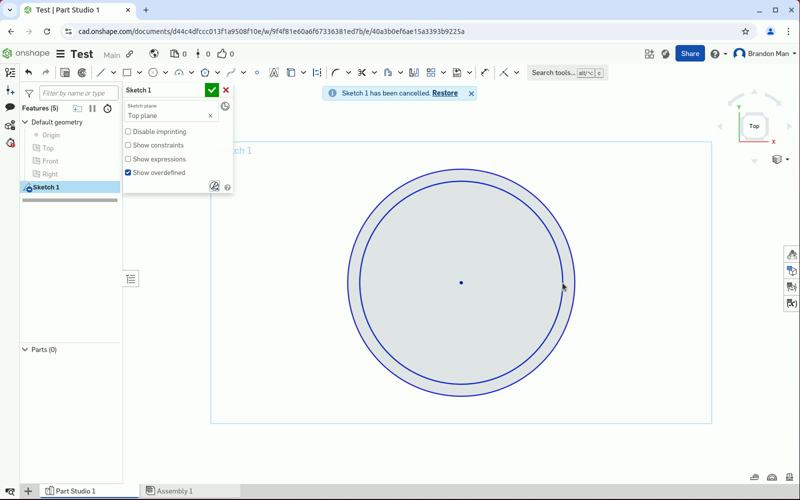
mouse_move(568, 270)
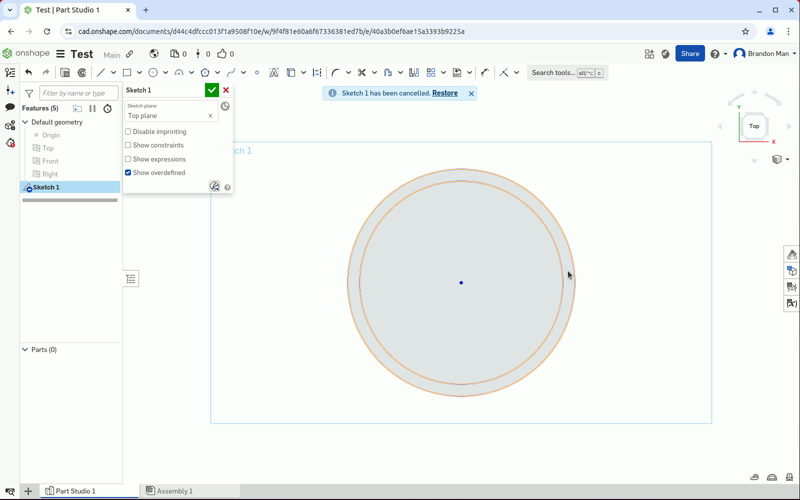
click(568, 270)
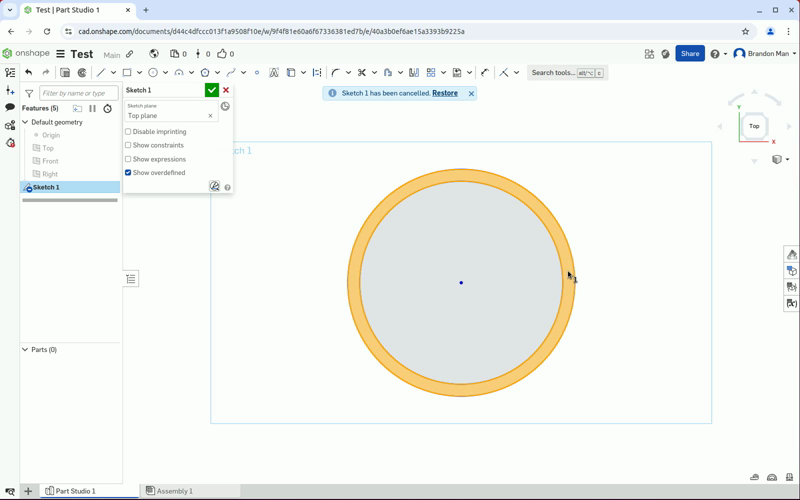
mouse_move(73, 352)
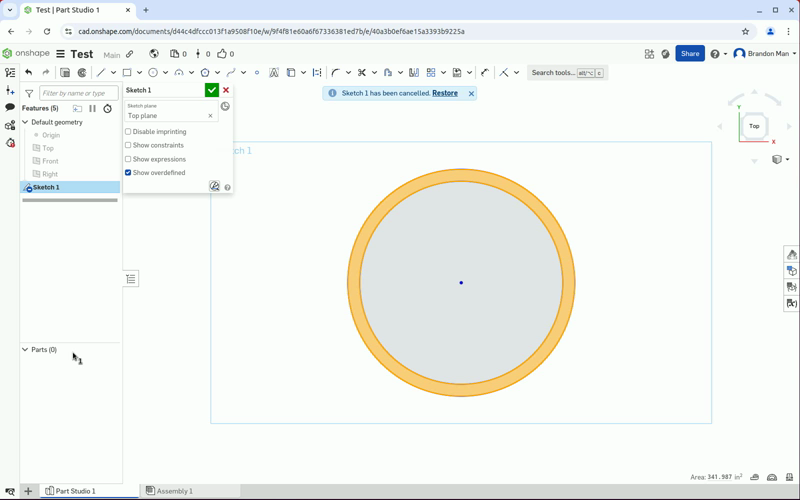
key(shift+y)
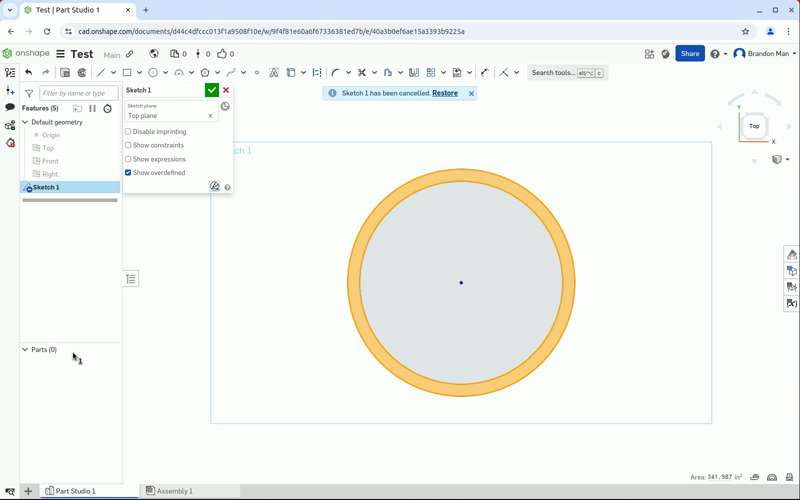
key(shift+e)
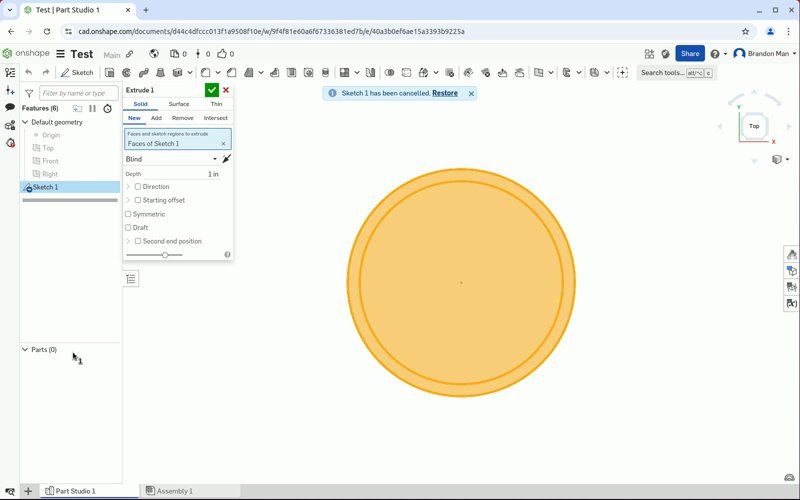
mouse_move(143, 106)
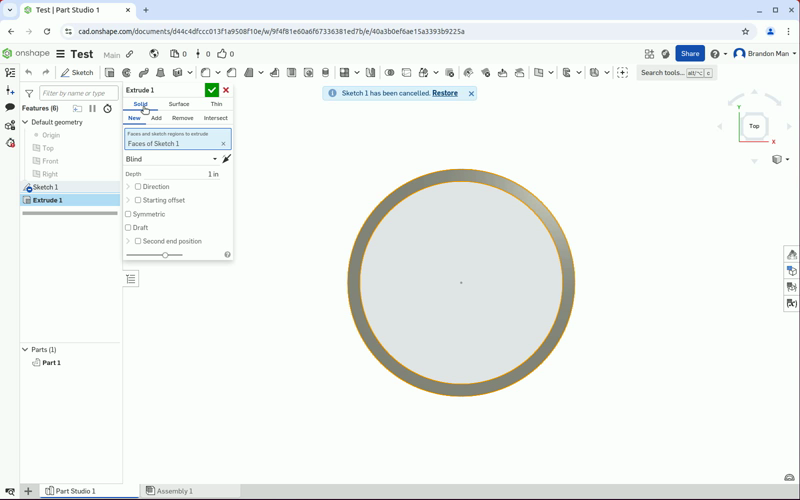
click(143, 106)
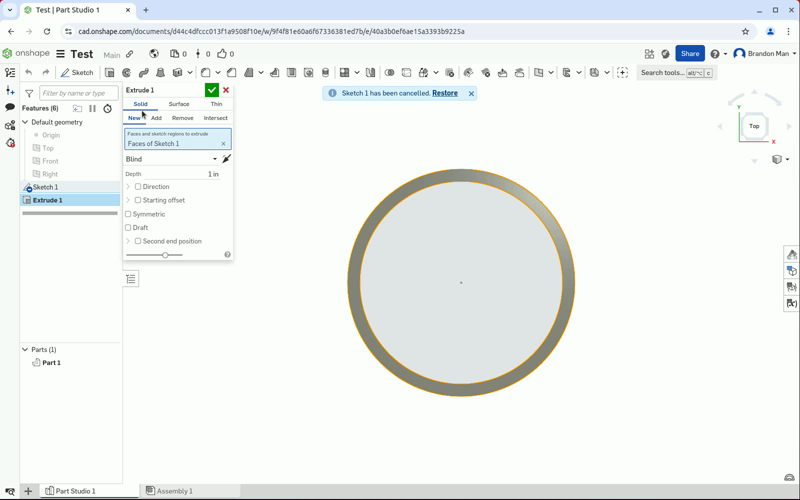
mouse_move(137, 120)
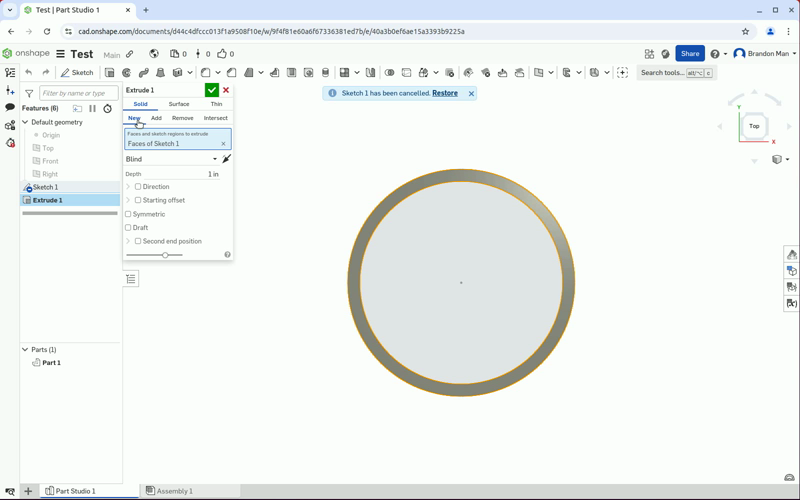
click(137, 120)
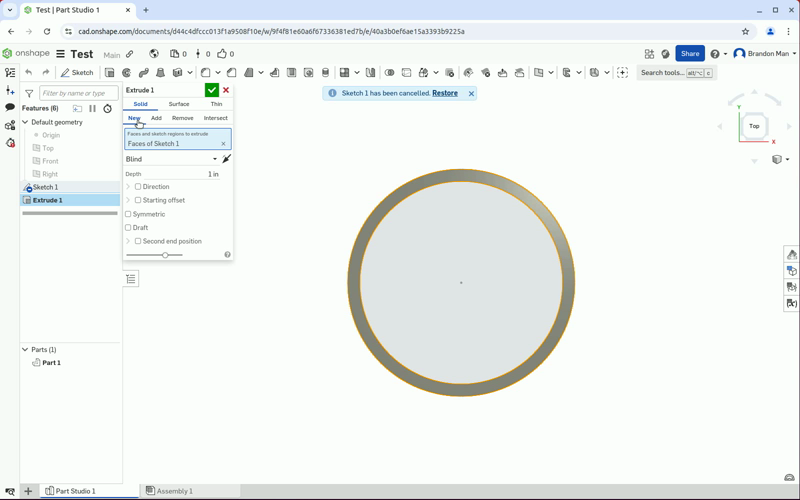
key(tab, 4)
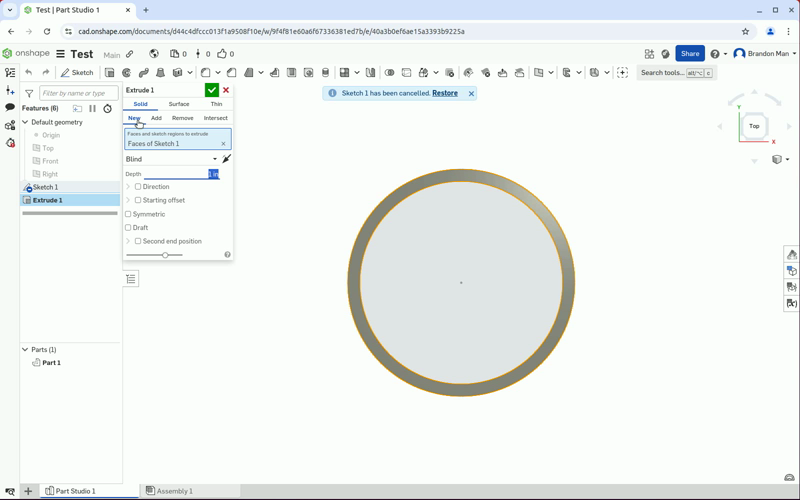
text(22.627)
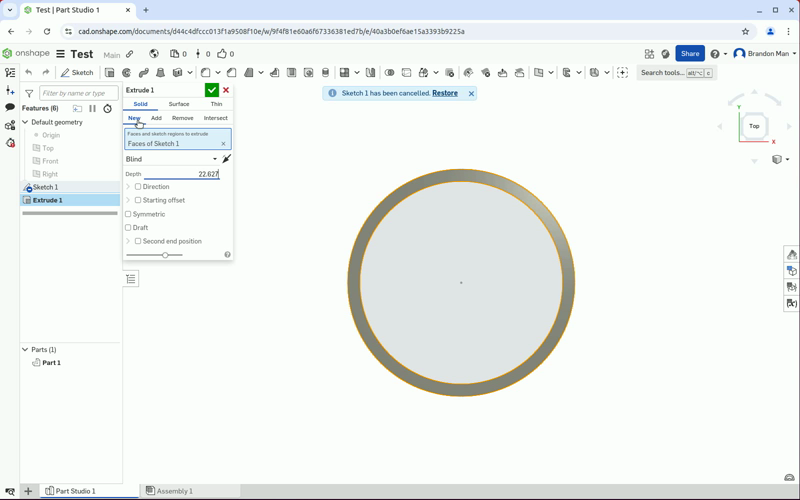
key(enter)
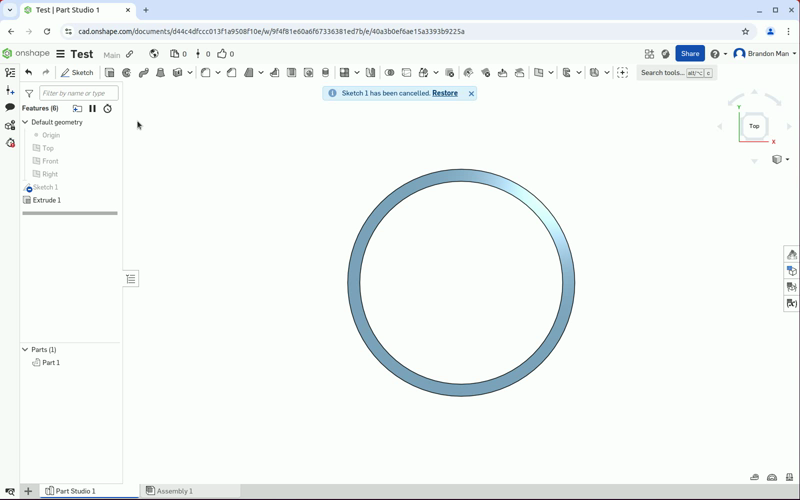
key(shift+h)
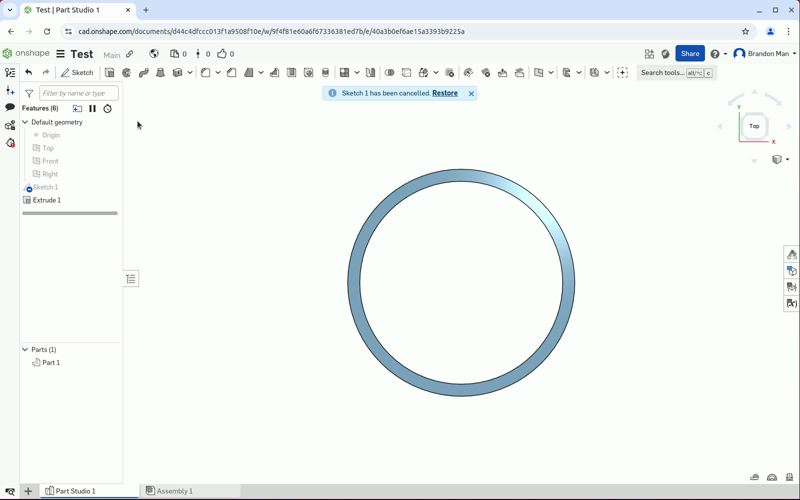
key(shift+h)
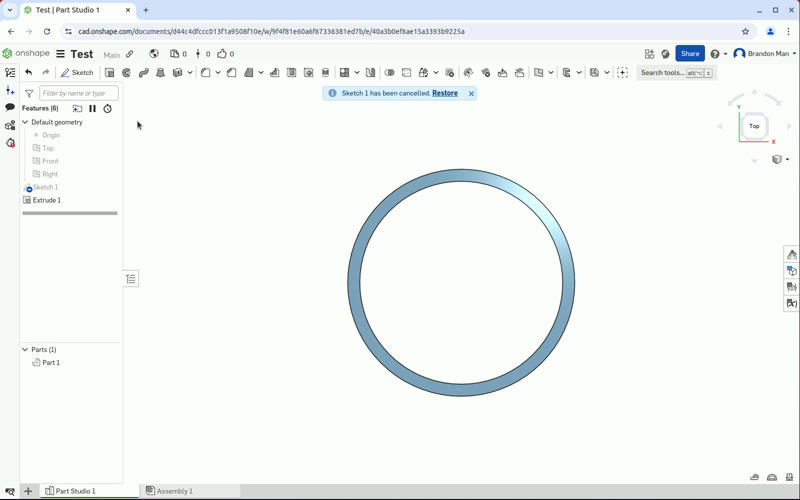
mouse_move(73, 189)
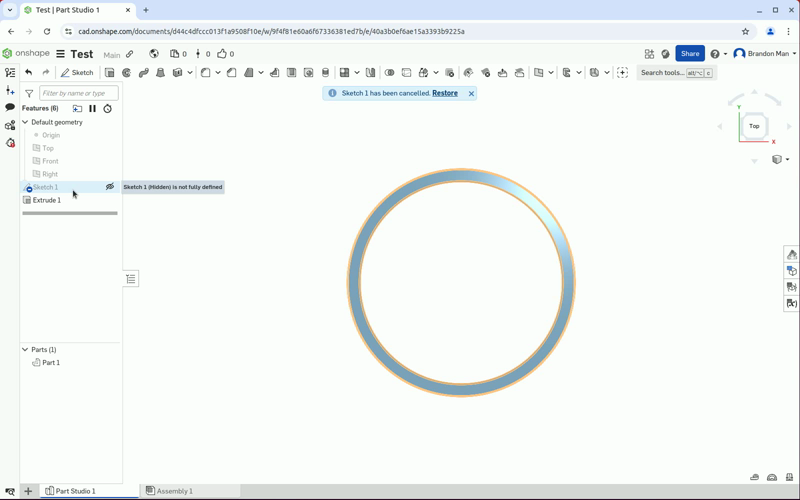
click(73, 189)
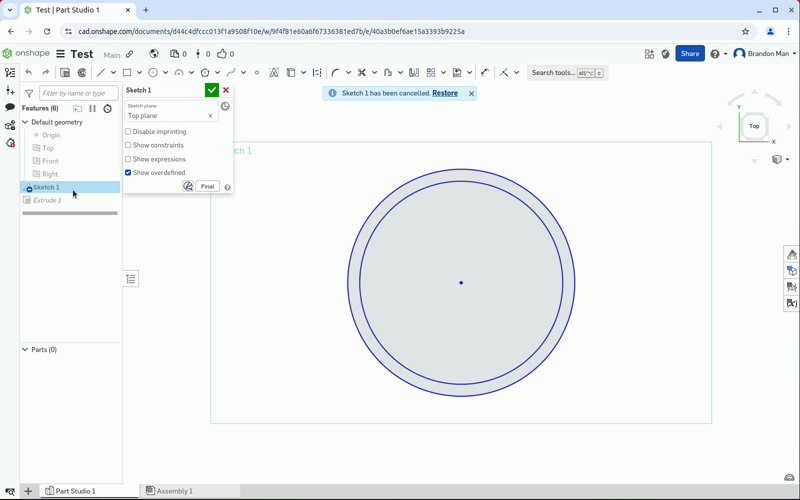
mouse_move(229, 92)
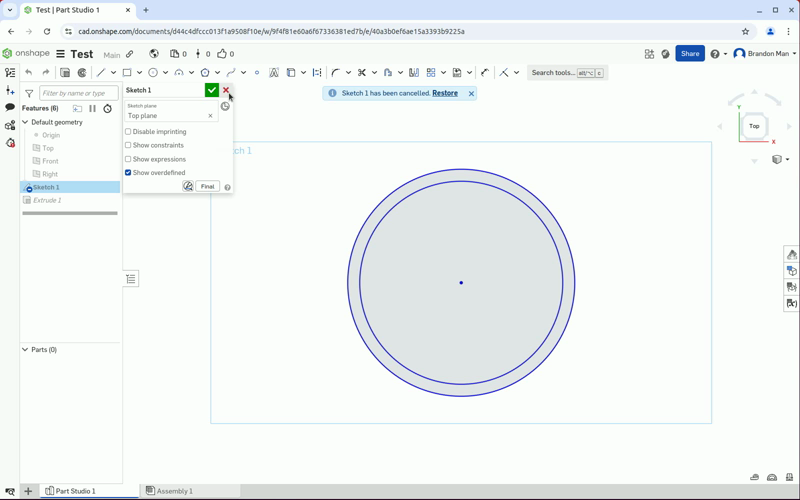
click(229, 92)
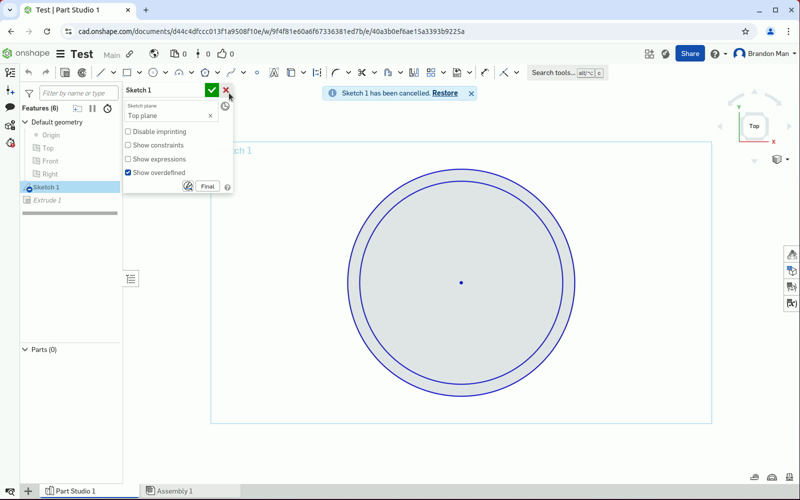
key(shift+s)
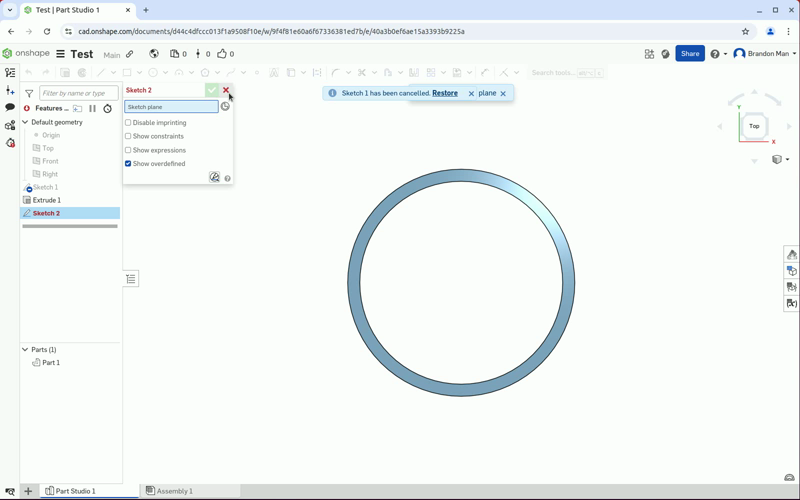
mouse_move(73, 150)
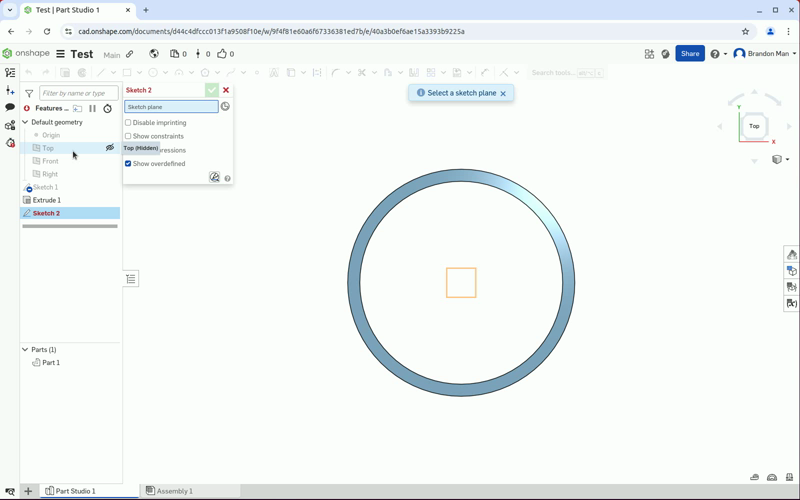
click(73, 150)
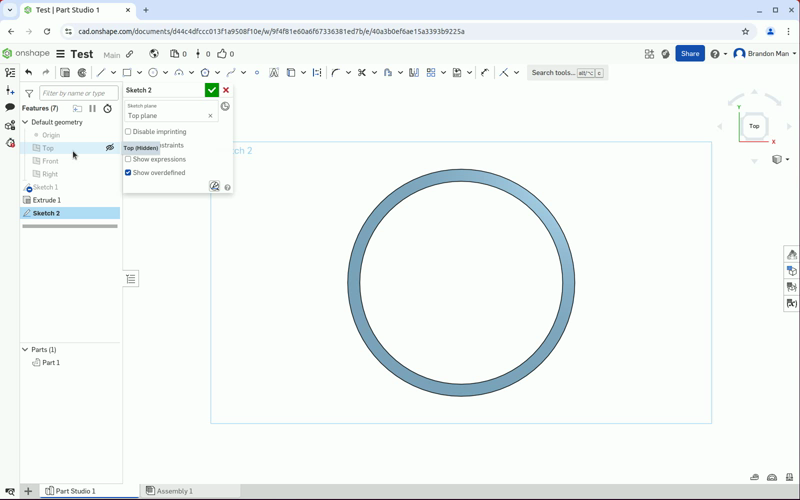
mouse_move(73, 352)
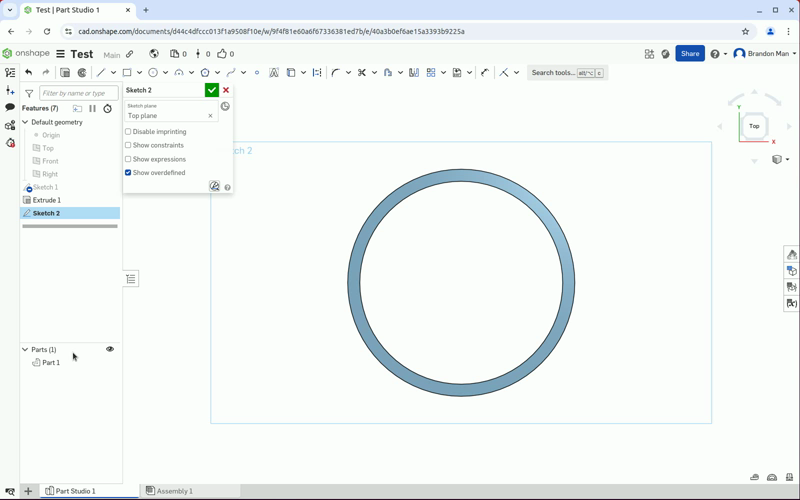
key(y)
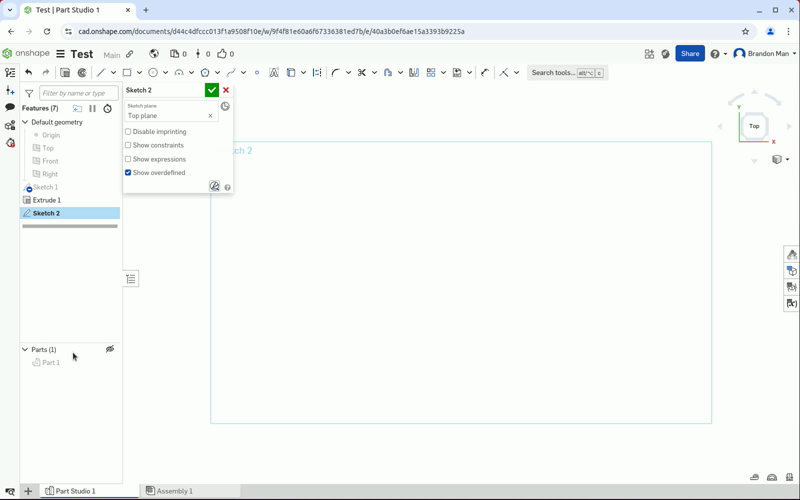
key(c)
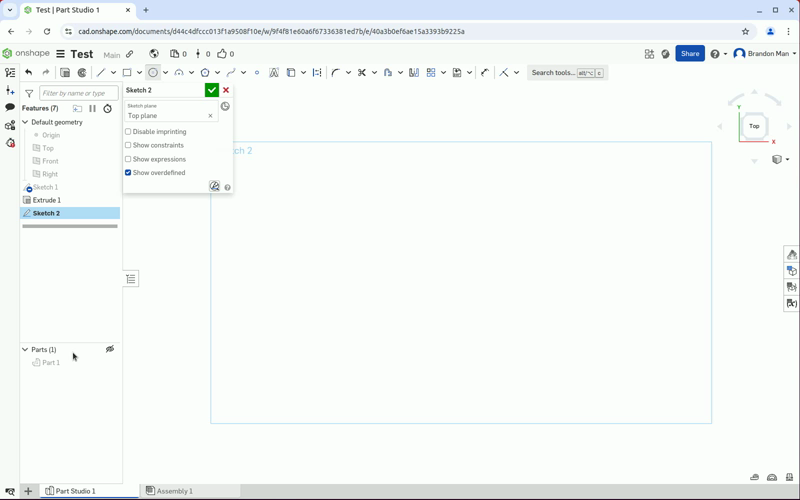
key_down(shift)
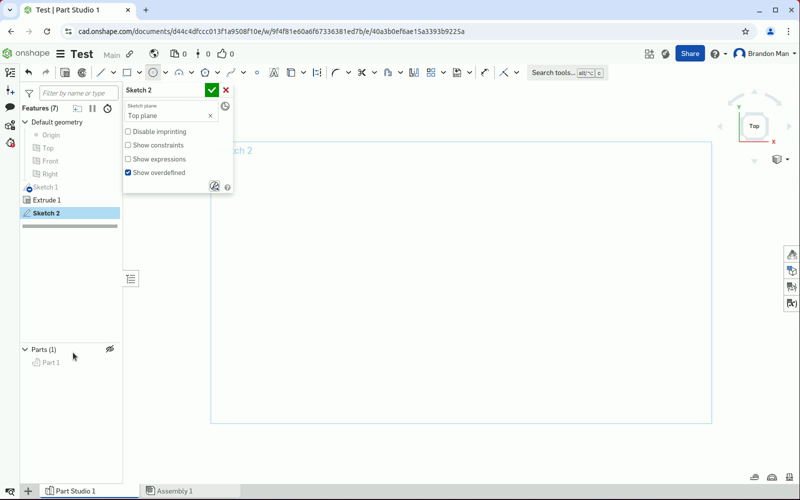
mouse_move(461, 282)
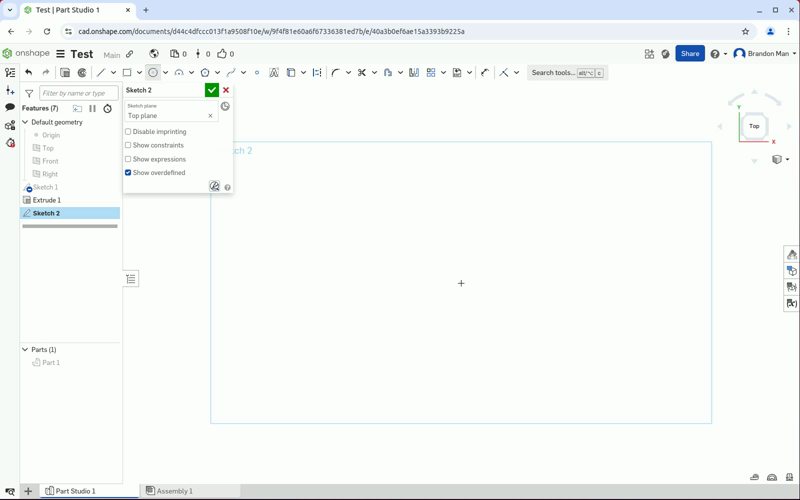
click(461, 282)
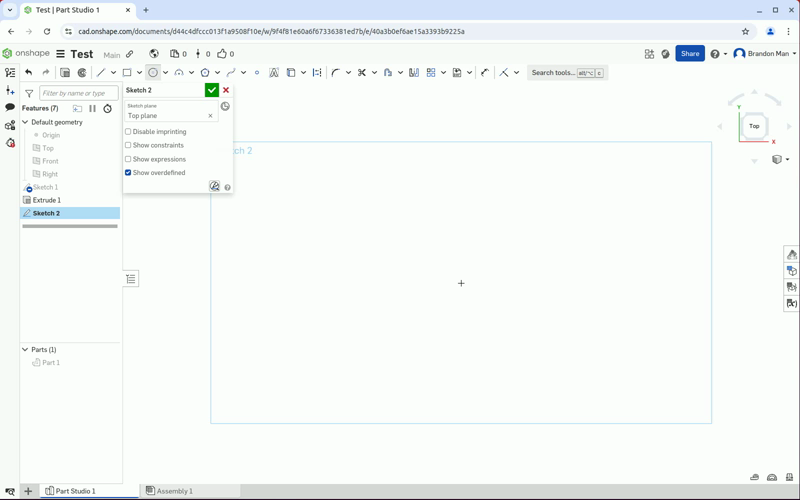
key_up(shift)
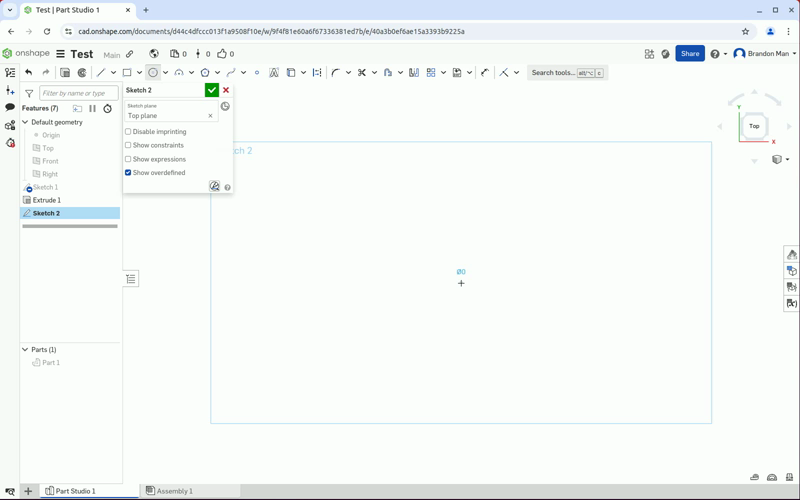
mouse_move(484, 282)
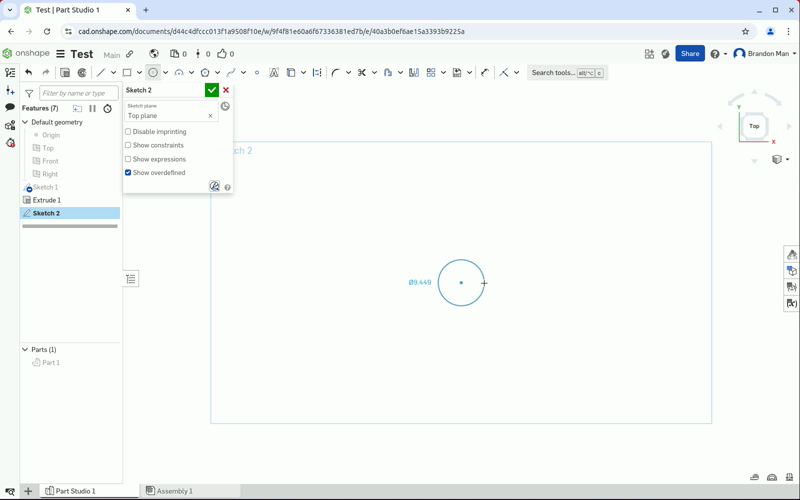
click(484, 282)
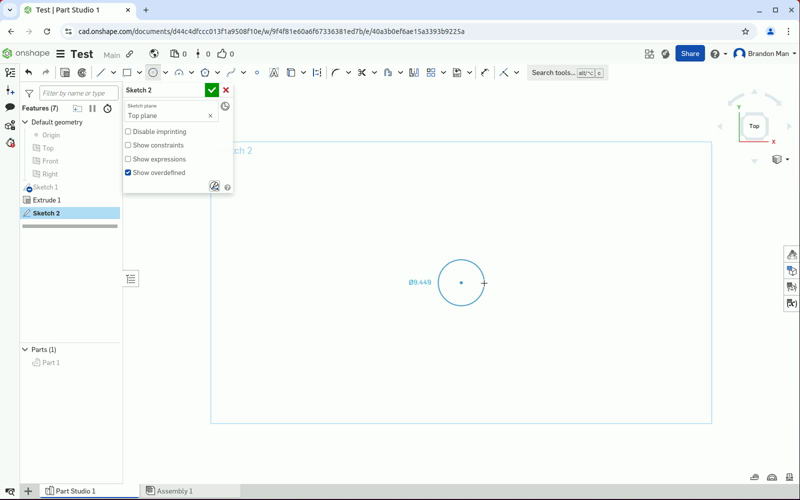
key(esc)
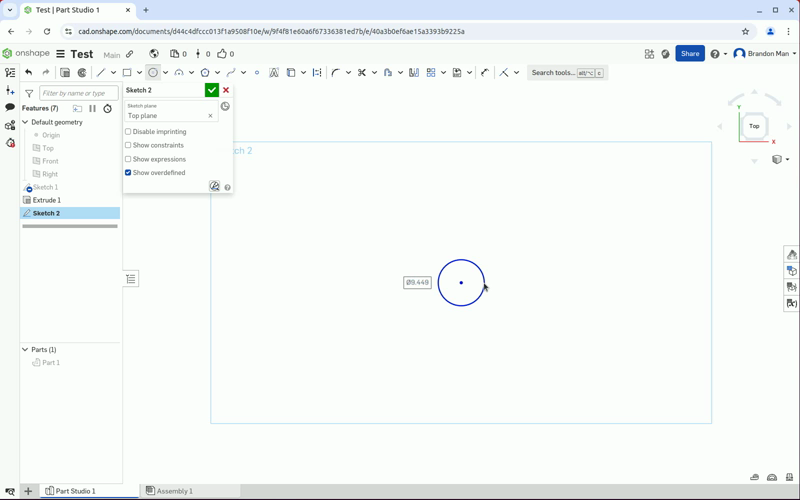
key(c)
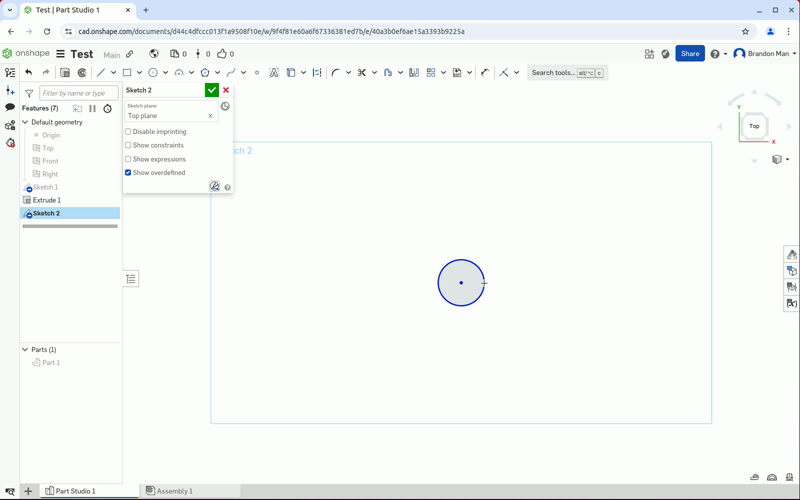
key_down(shift)
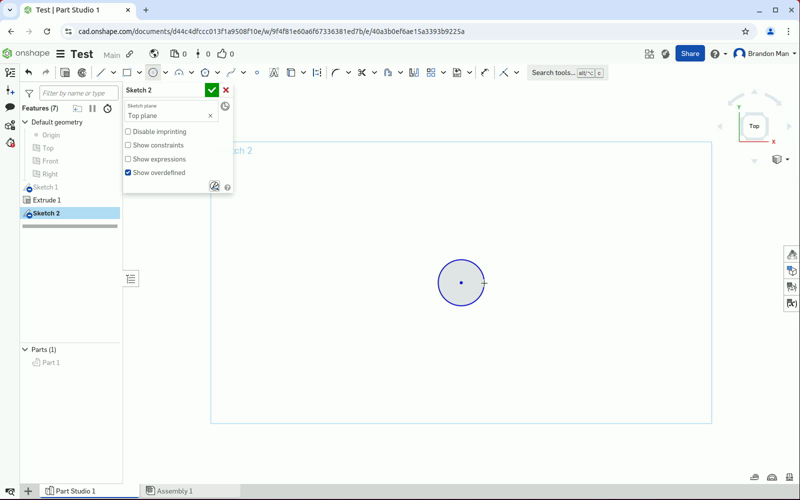
mouse_move(461, 282)
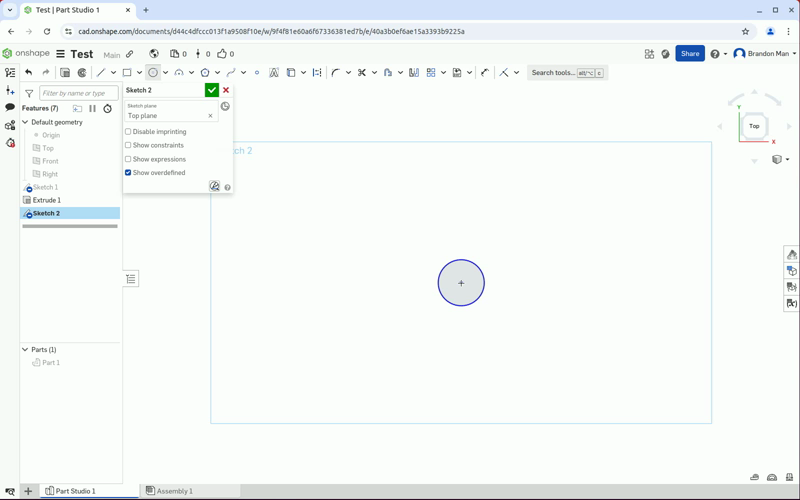
click(461, 282)
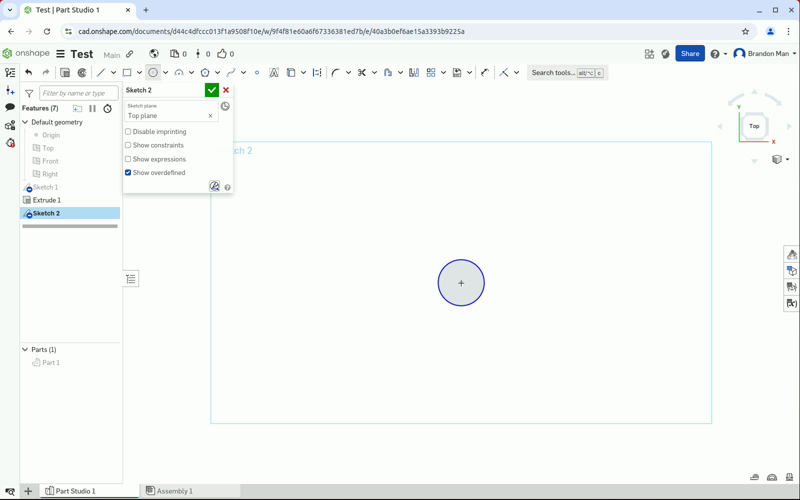
key_up(shift)
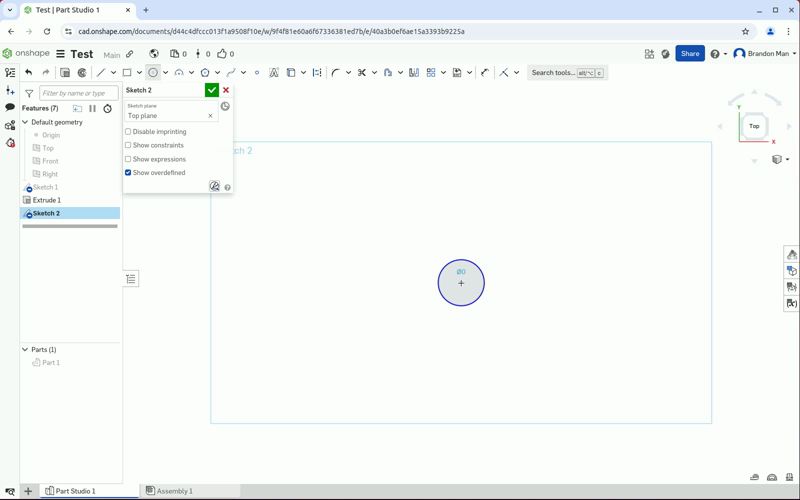
mouse_move(467, 282)
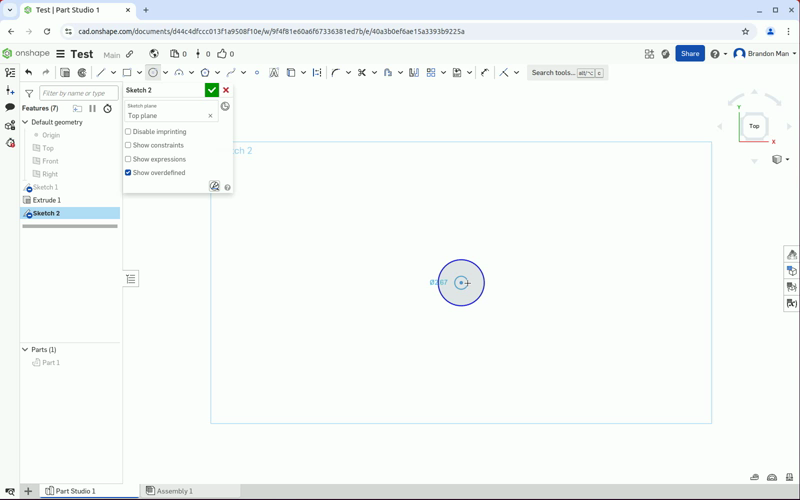
click(467, 282)
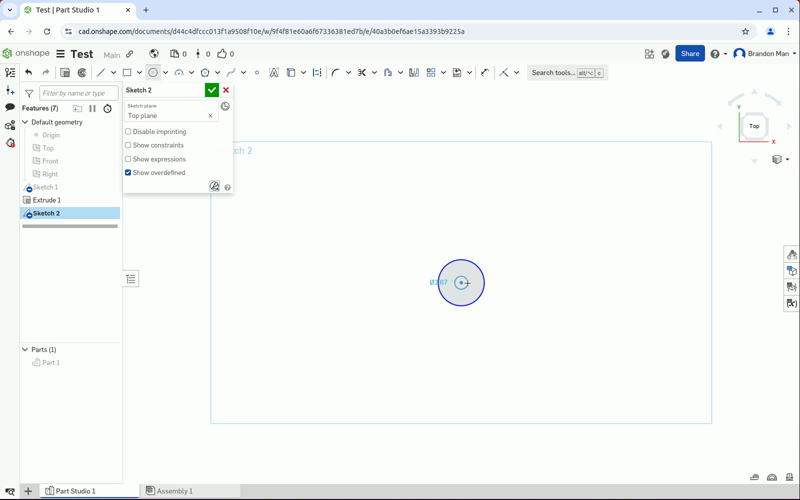
key(esc)
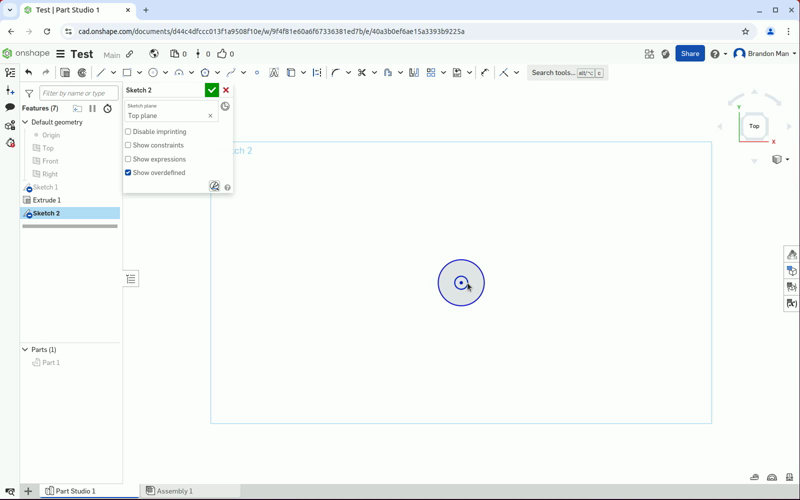
mouse_move(449, 298)
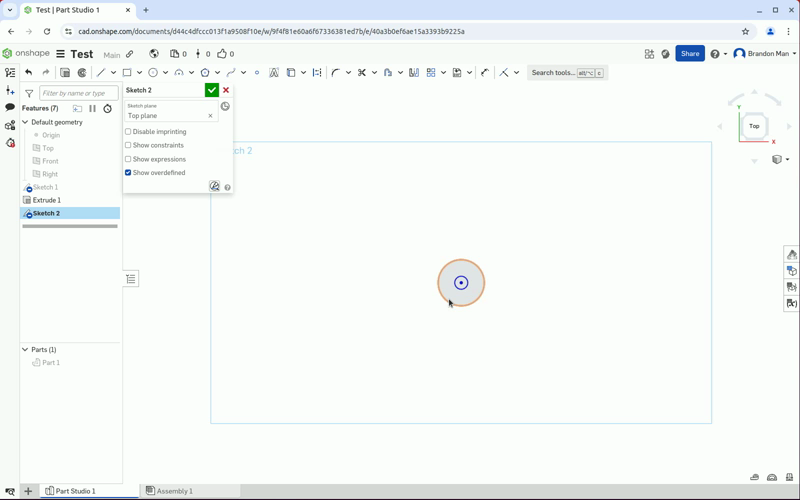
scroll(6)
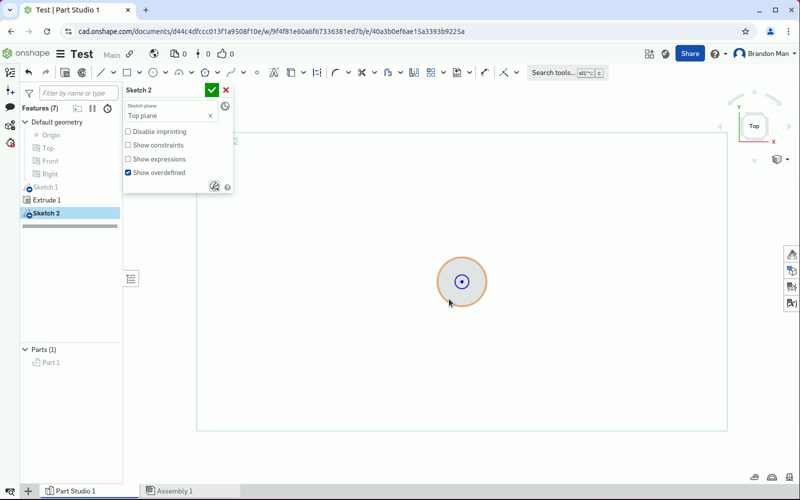
scroll(6)
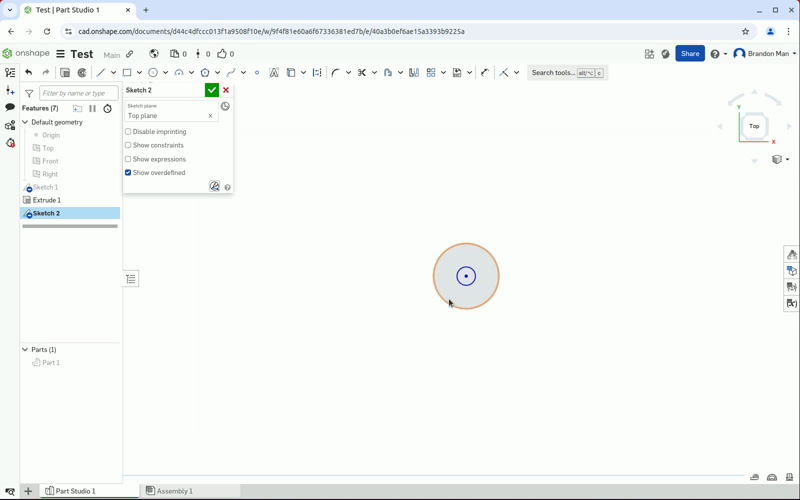
scroll(6)
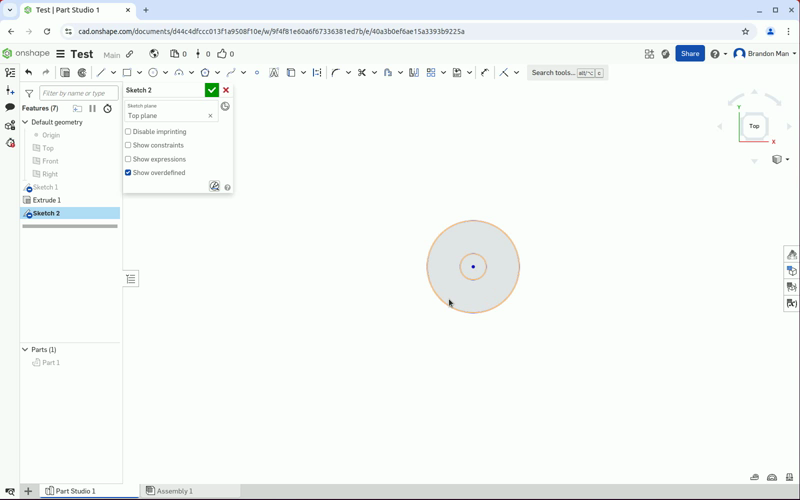
scroll(6)
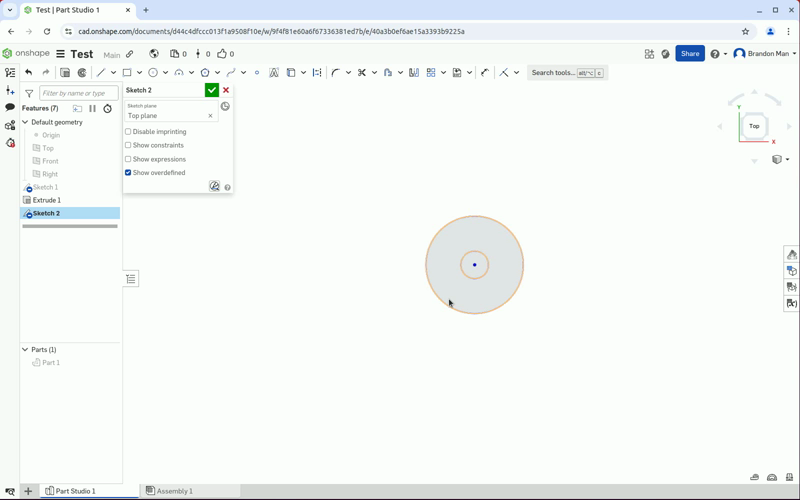
scroll(6)
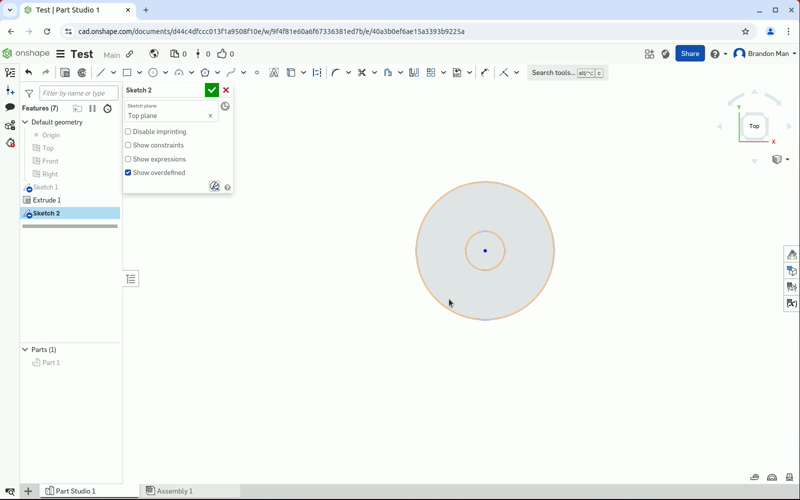
scroll(6)
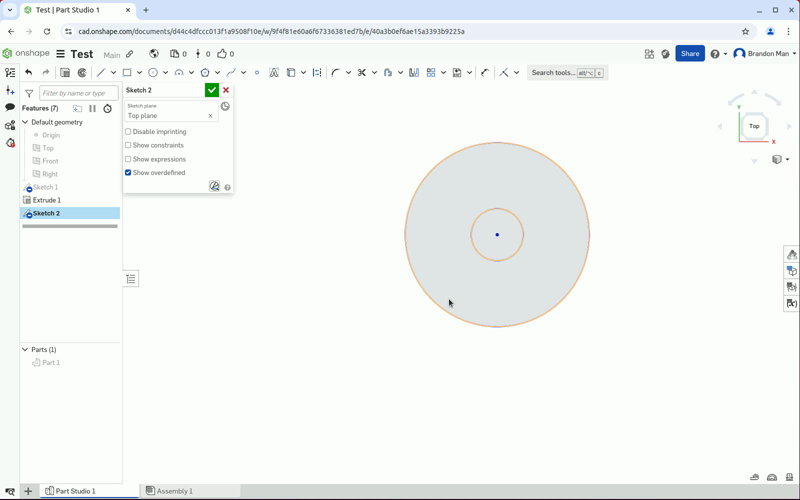
scroll(6)
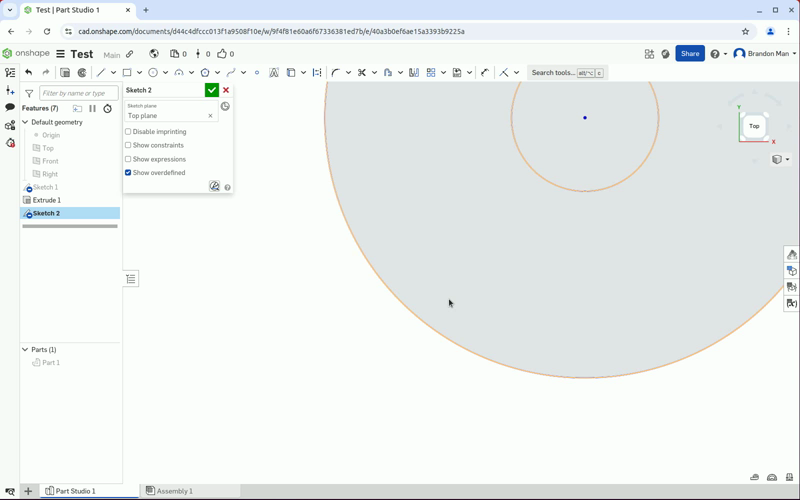
click(449, 298)
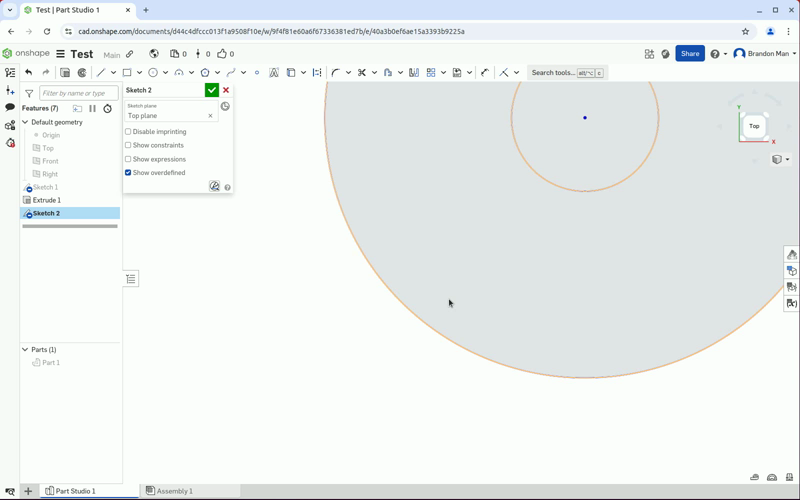
scroll(-6)
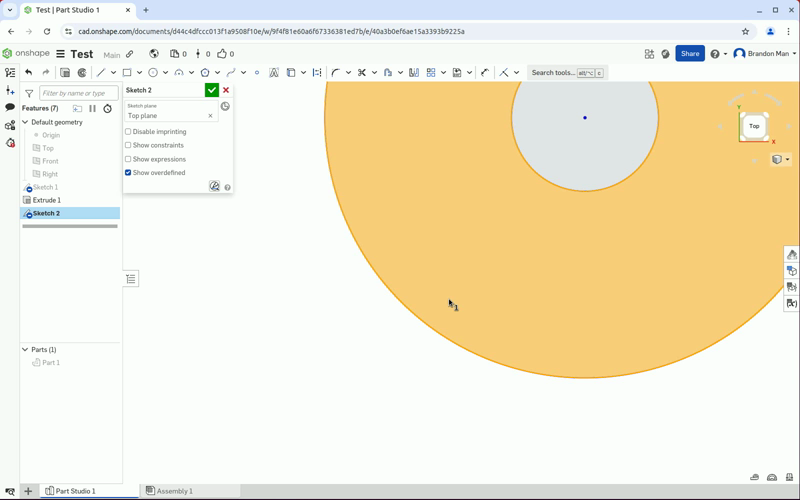
scroll(-6)
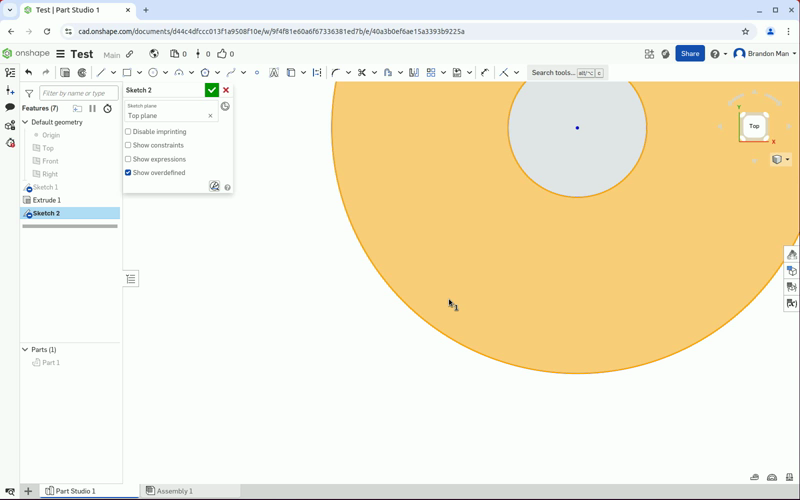
scroll(-6)
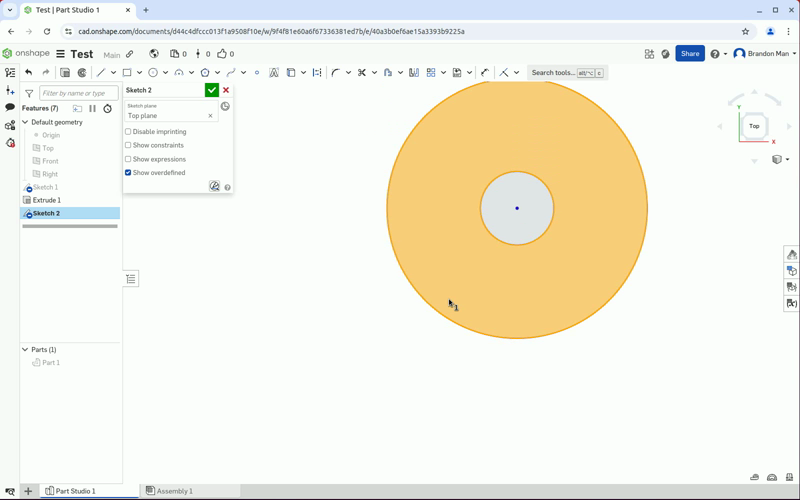
scroll(-6)
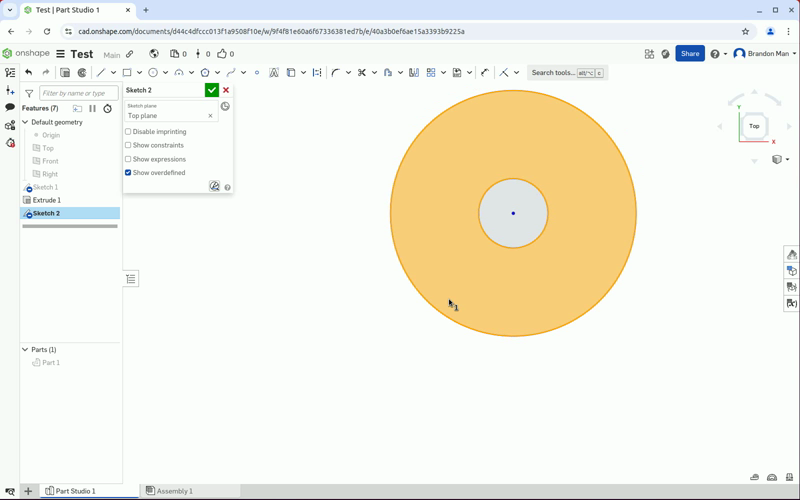
scroll(-6)
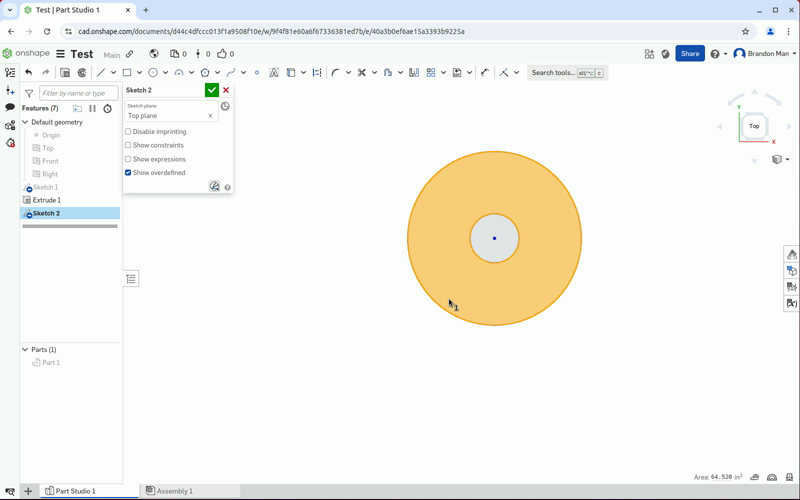
scroll(-6)
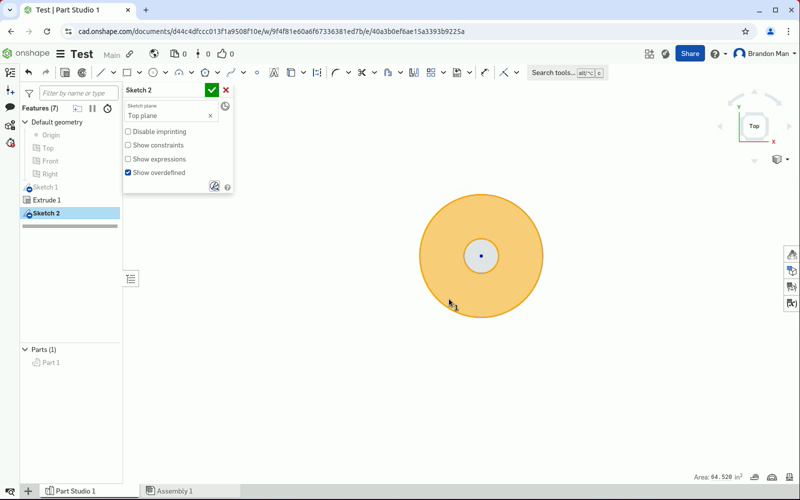
scroll(-6)
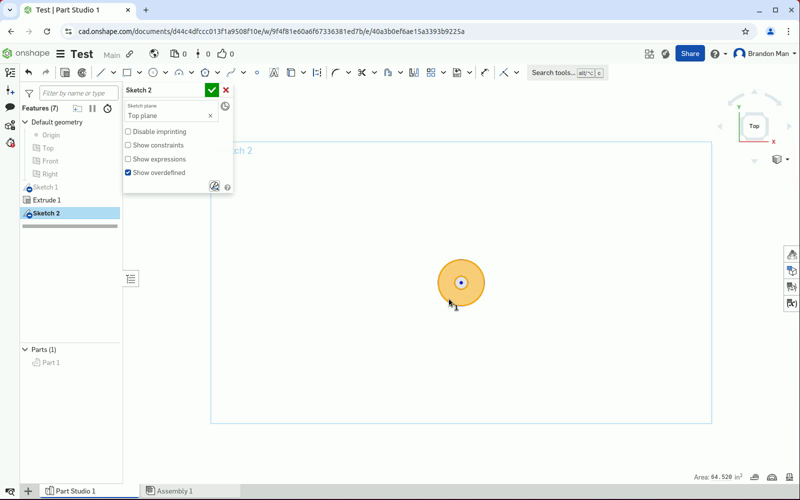
mouse_move(73, 352)
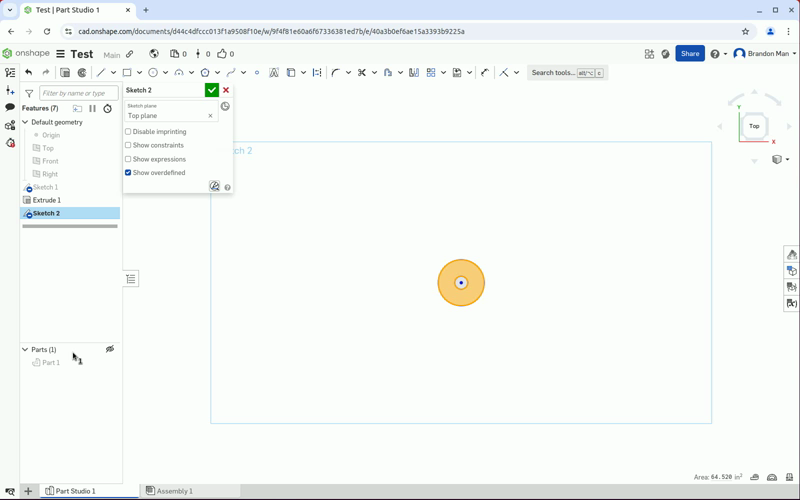
key(shift+y)
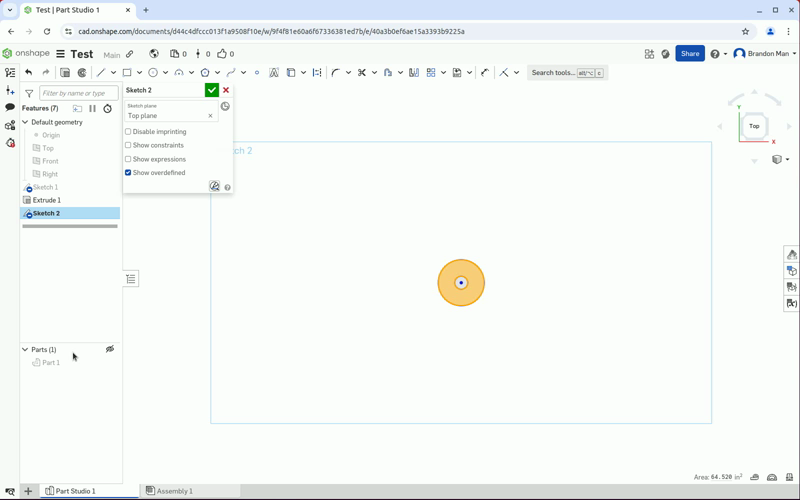
key(shift+e)
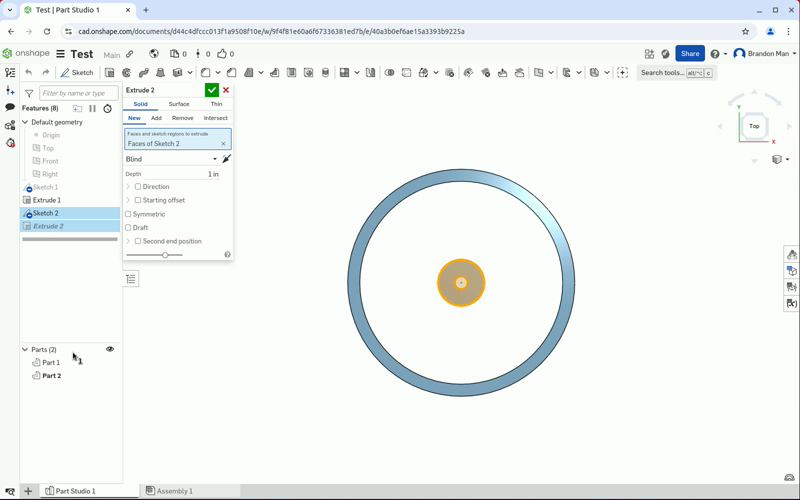
mouse_move(143, 106)
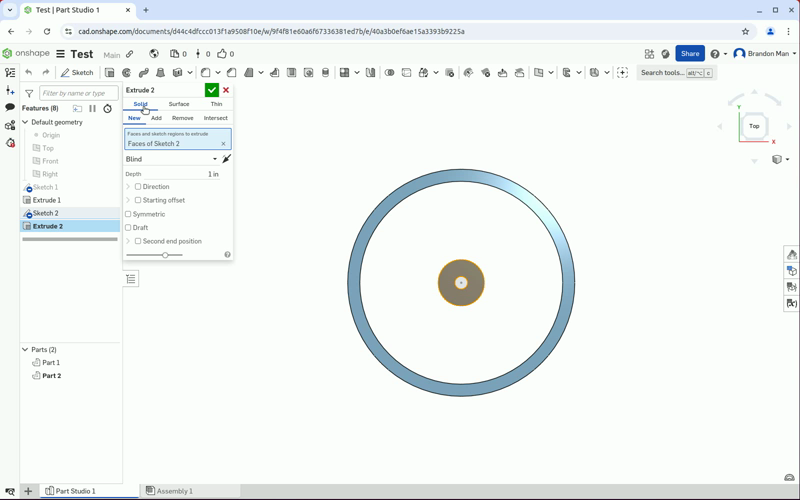
click(143, 106)
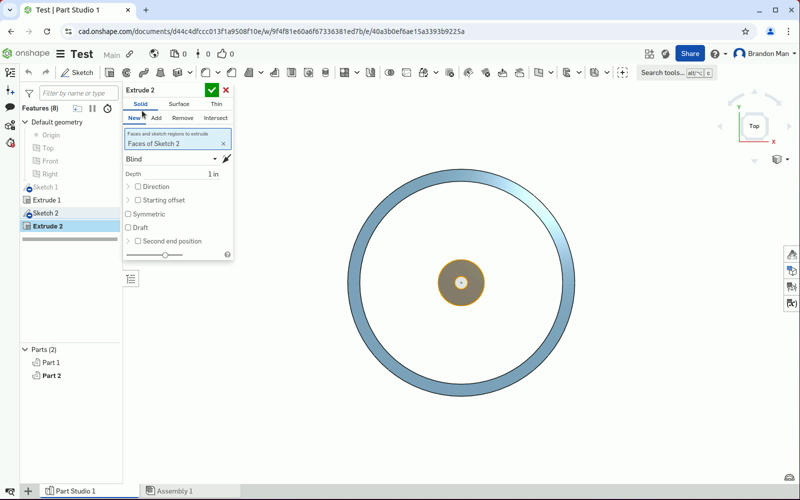
mouse_move(137, 120)
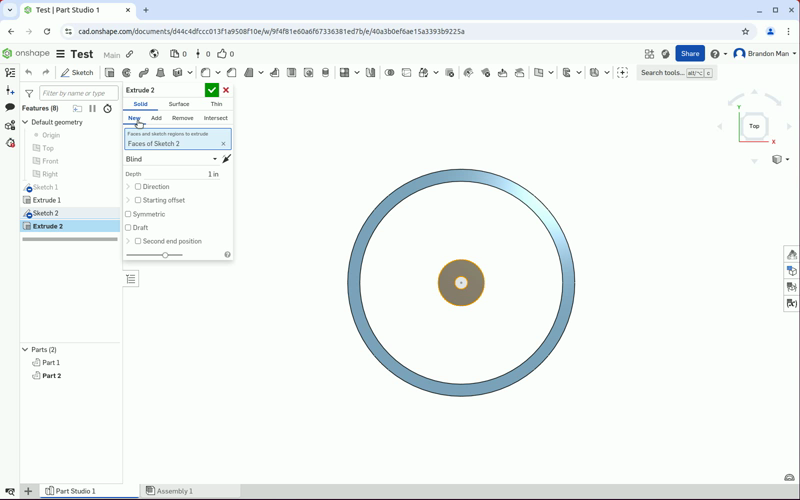
click(137, 120)
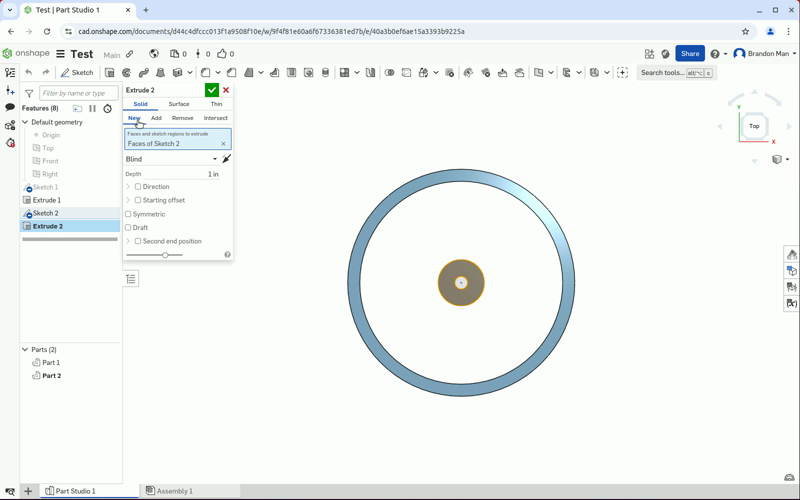
key(tab, 4)
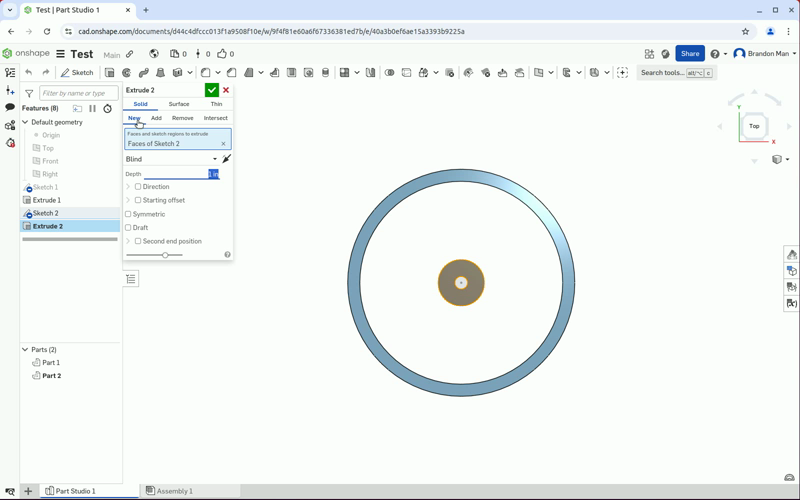
text(13.239)
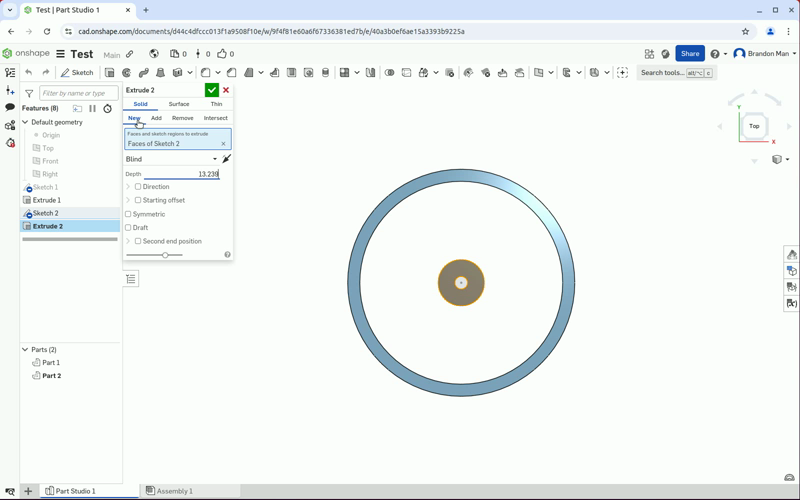
key(enter)
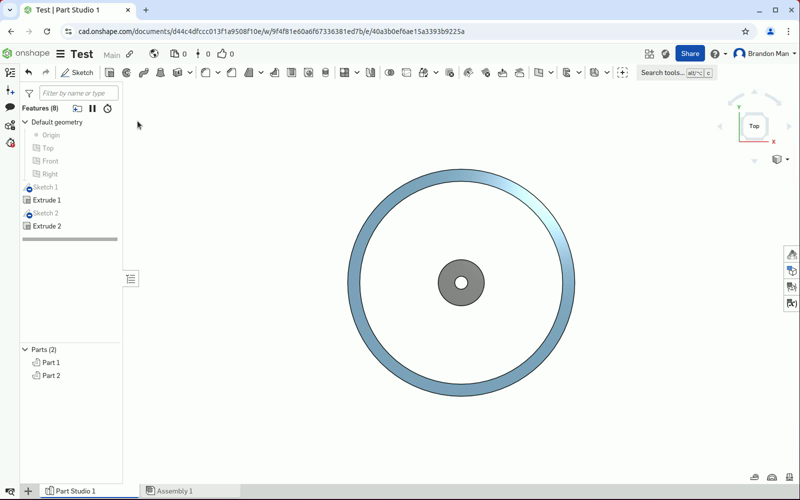
key(shift+h)
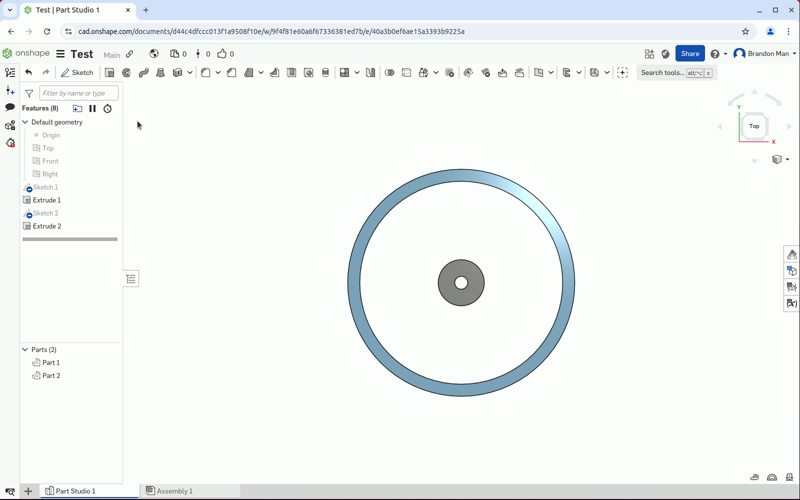
key(shift+h)
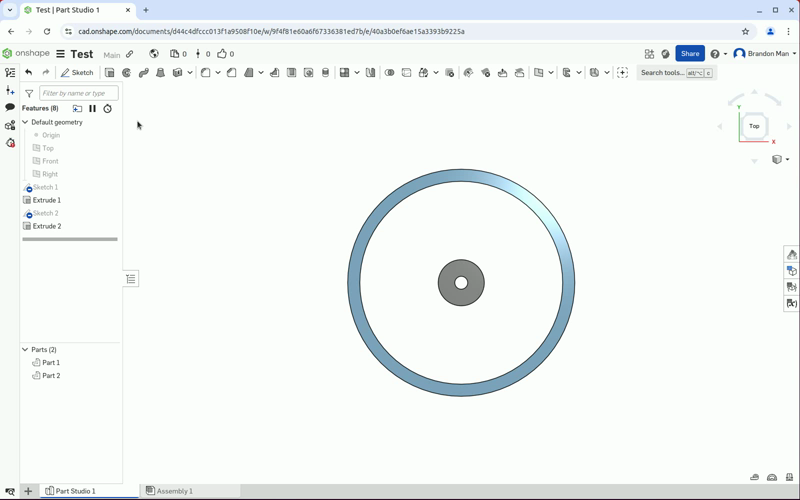
mouse_move(73, 189)
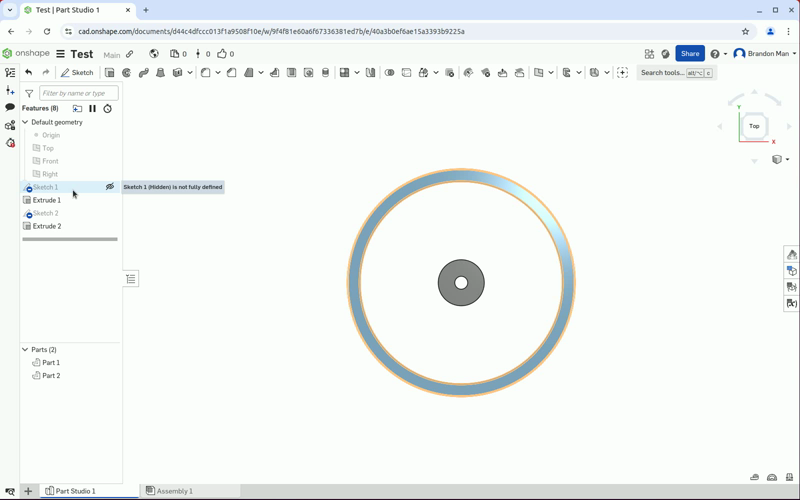
click(73, 189)
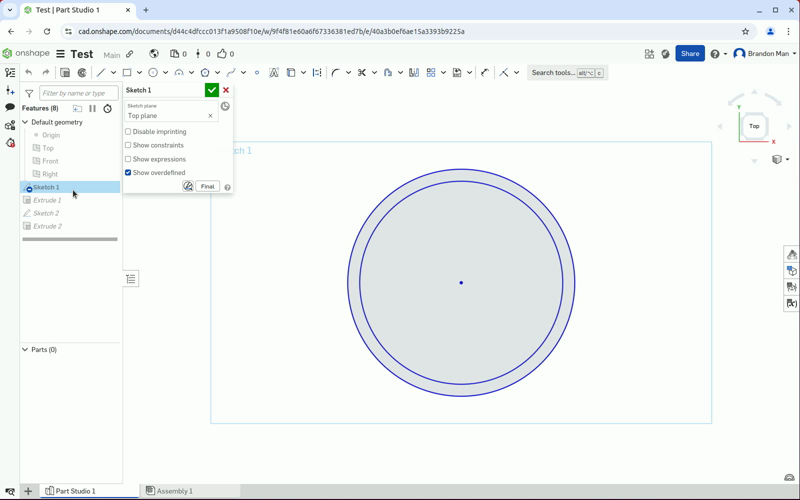
mouse_move(229, 92)
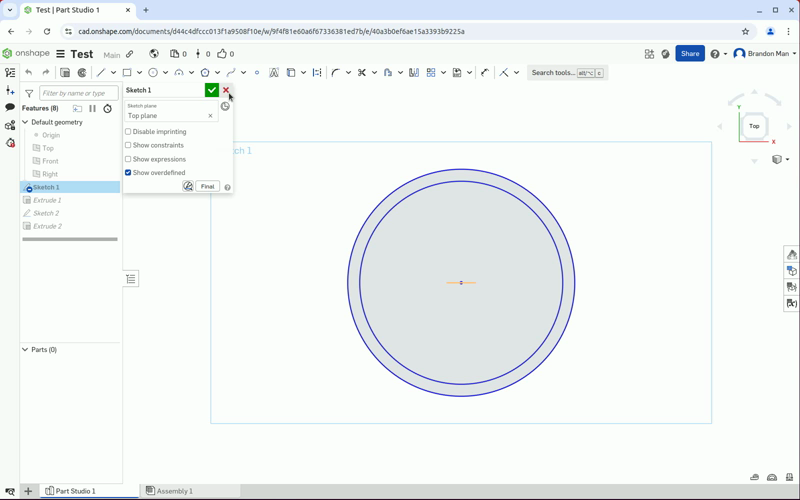
click(229, 92)
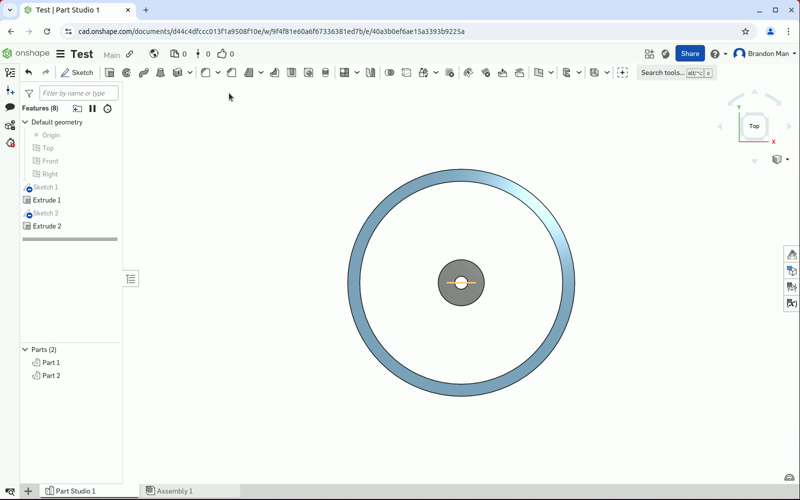
mouse_move(541, 75)
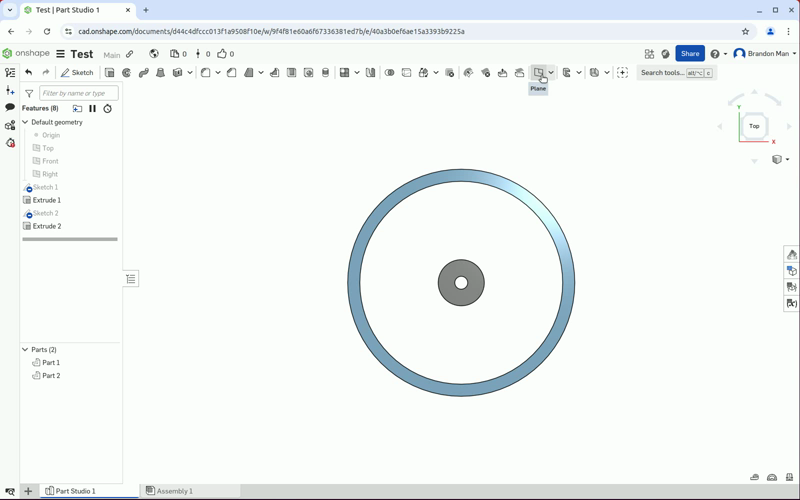
click(541, 75)
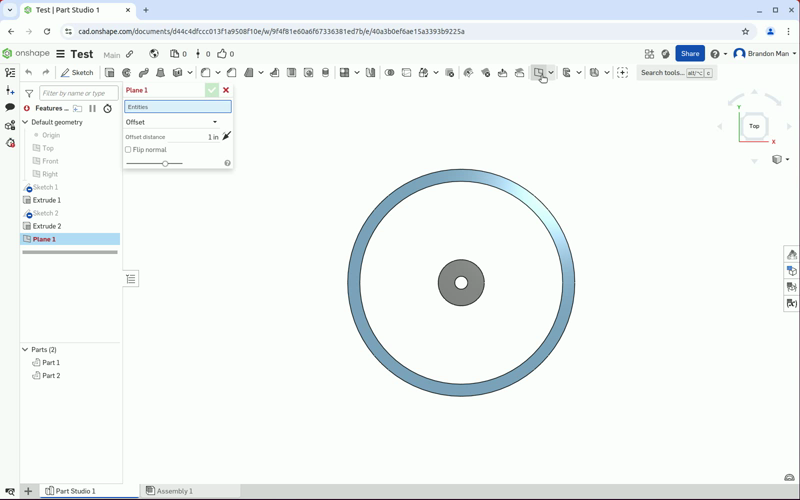
mouse_move(73, 150)
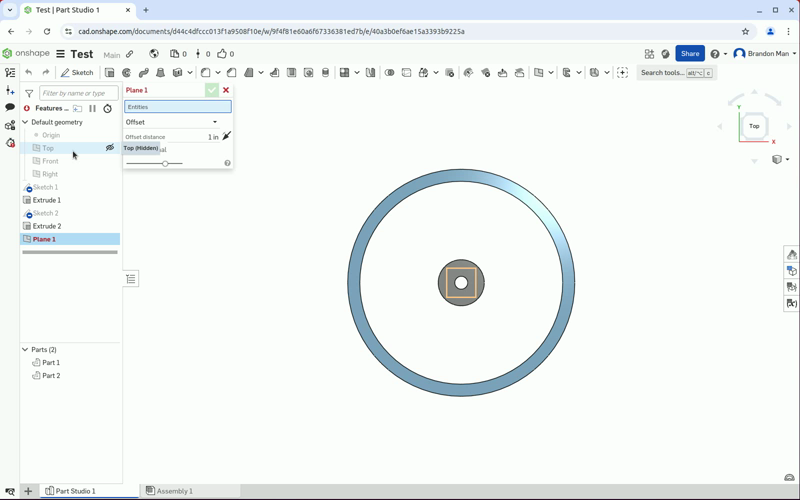
click(73, 150)
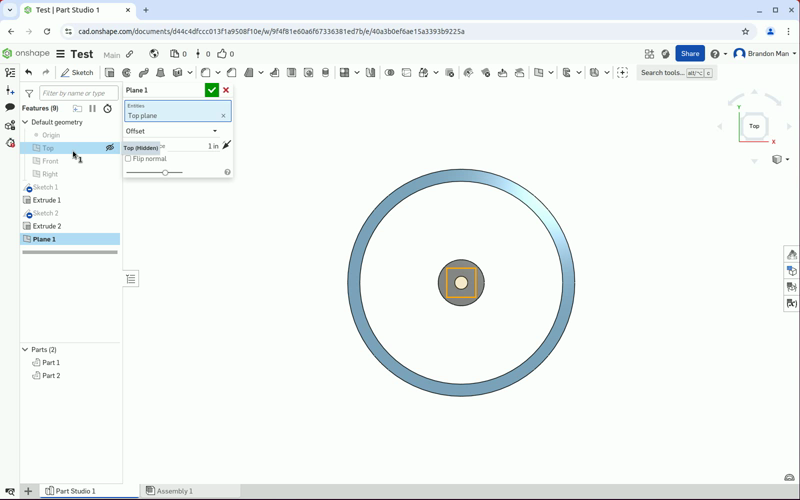
key(tab, 2)
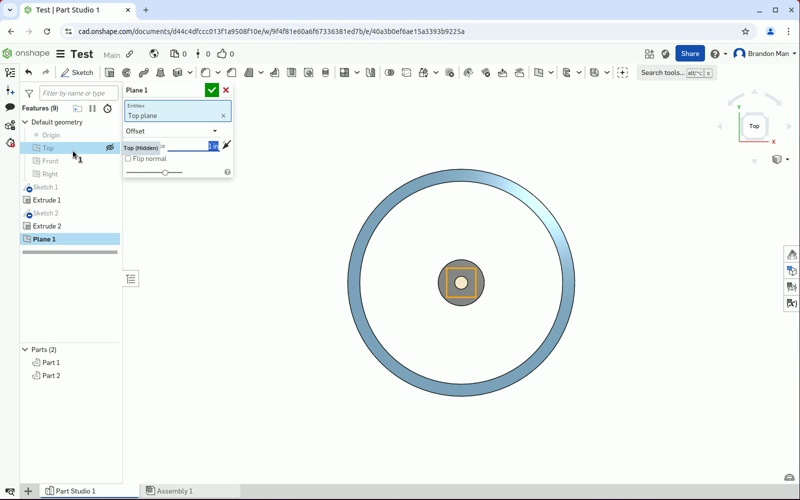
text(13.249)
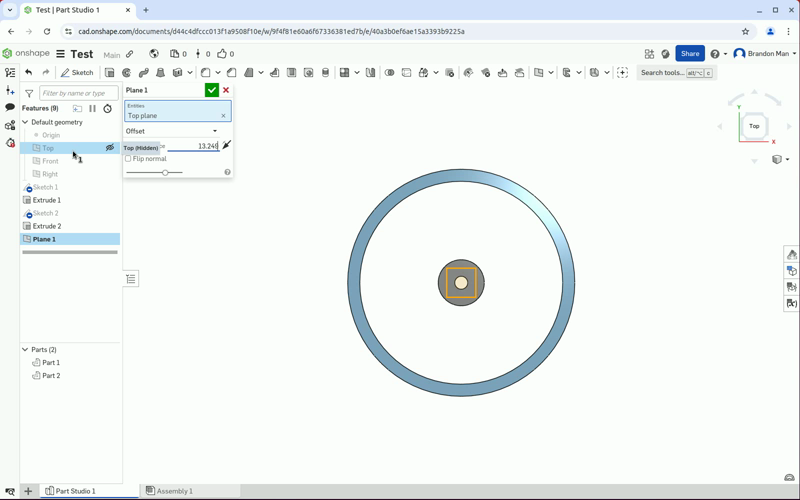
key(enter, 2)
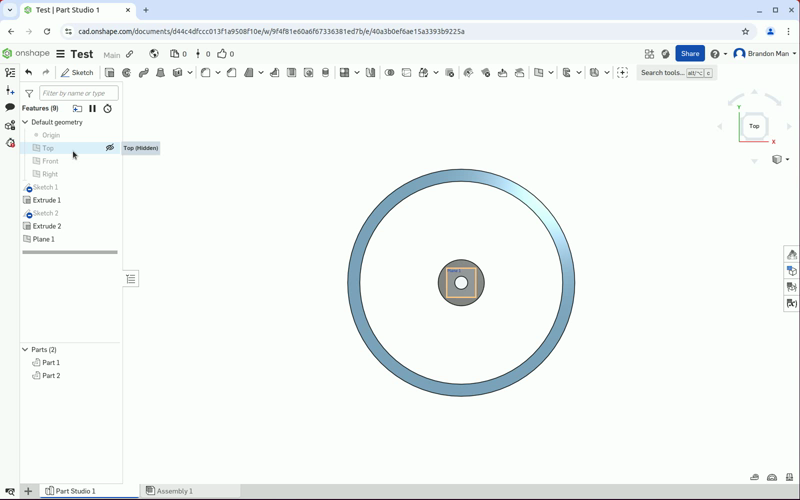
key(shift+s)
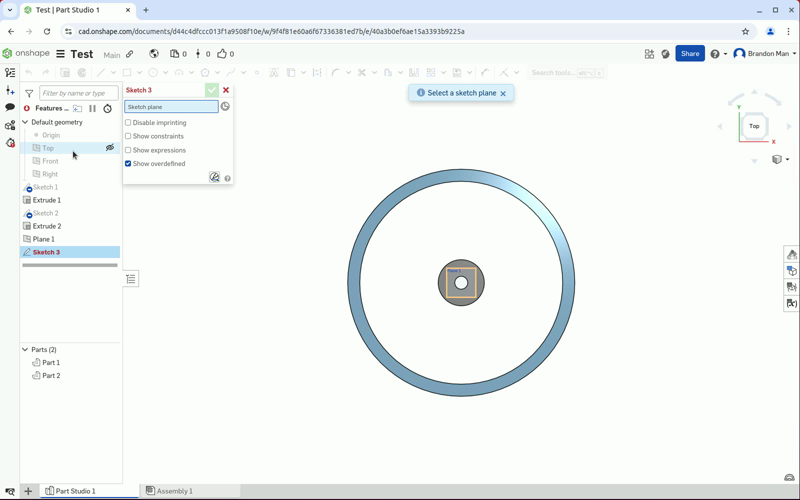
mouse_move(73, 241)
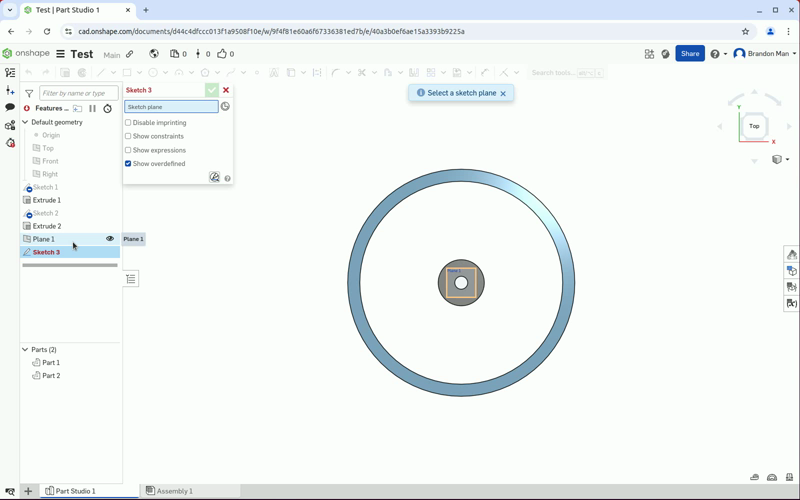
click(73, 241)
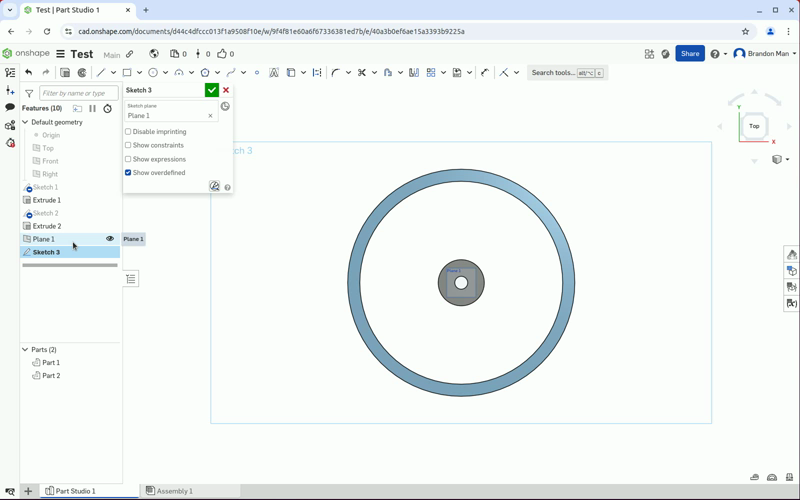
mouse_move(73, 352)
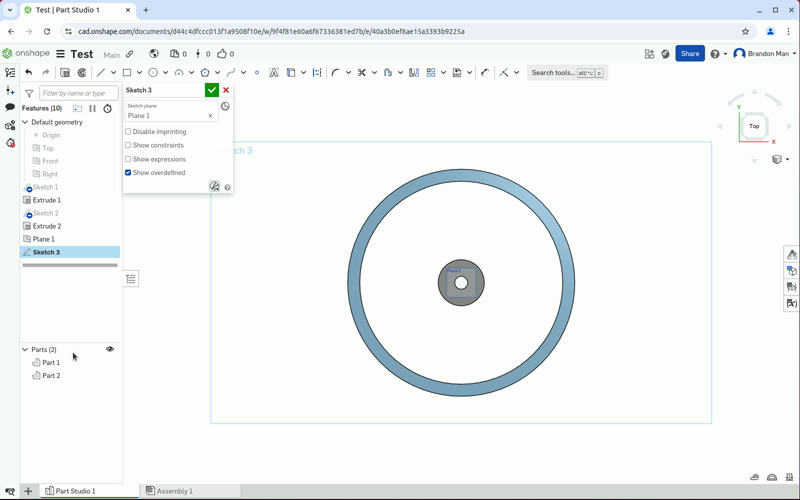
key(y)
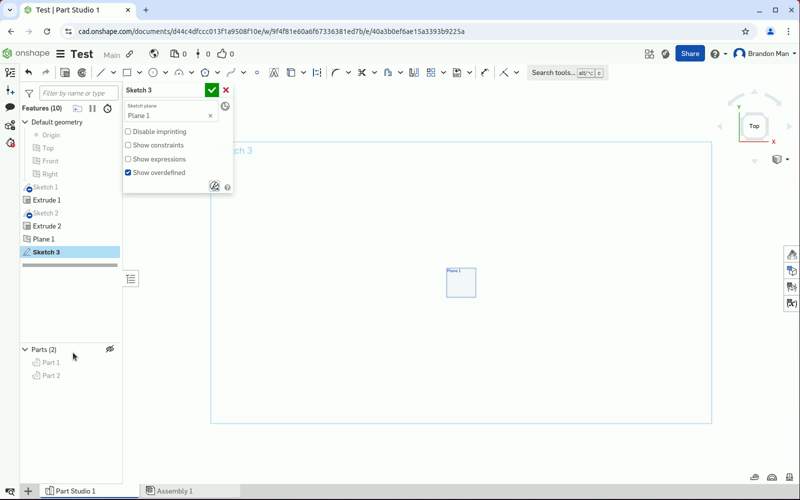
key(c)
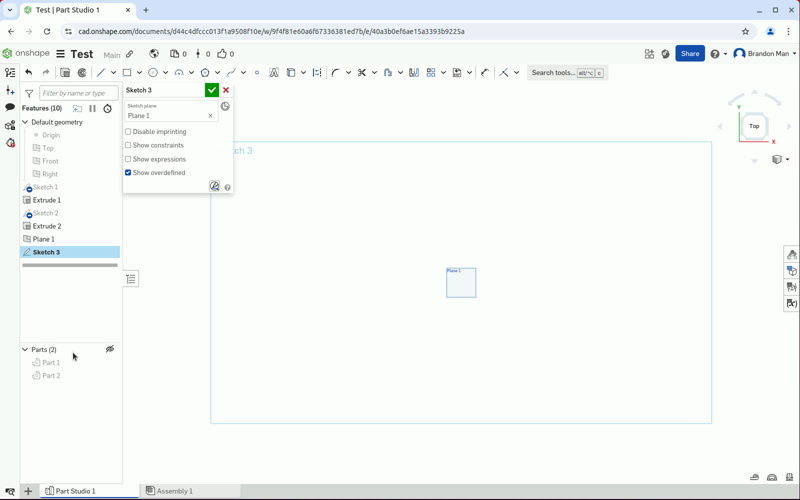
key_down(shift)
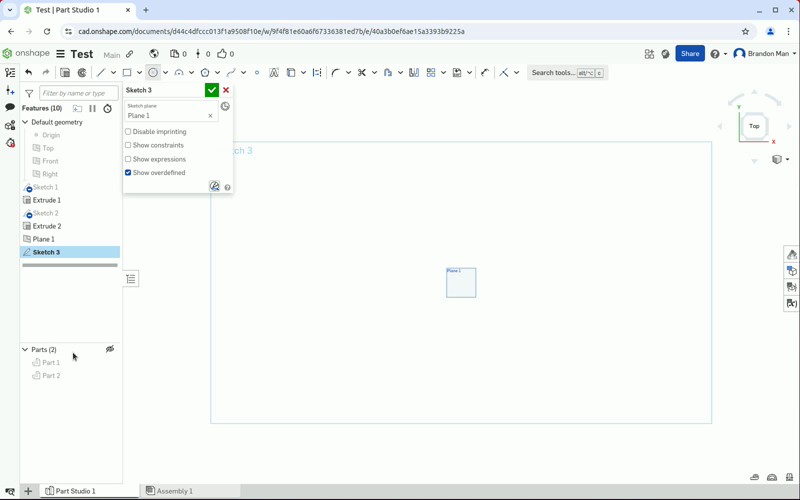
mouse_move(460, 282)
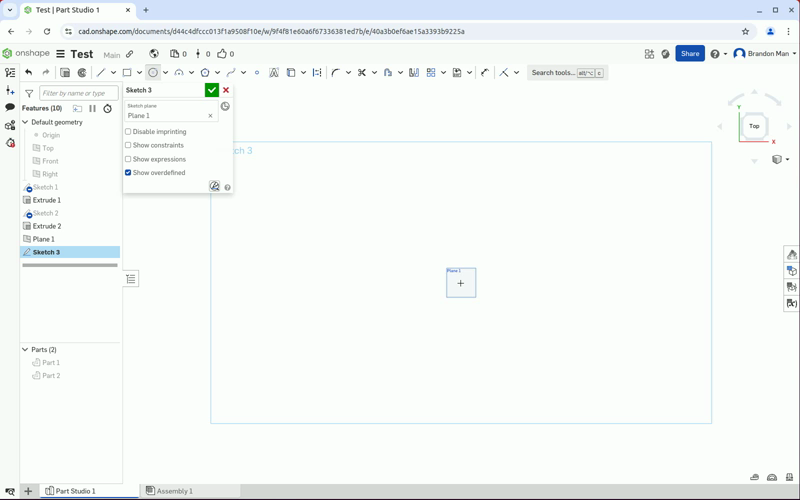
click(460, 282)
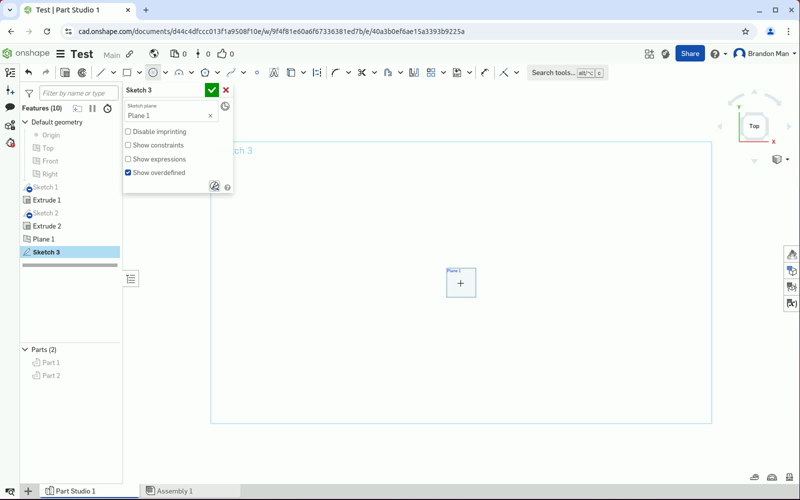
key_up(shift)
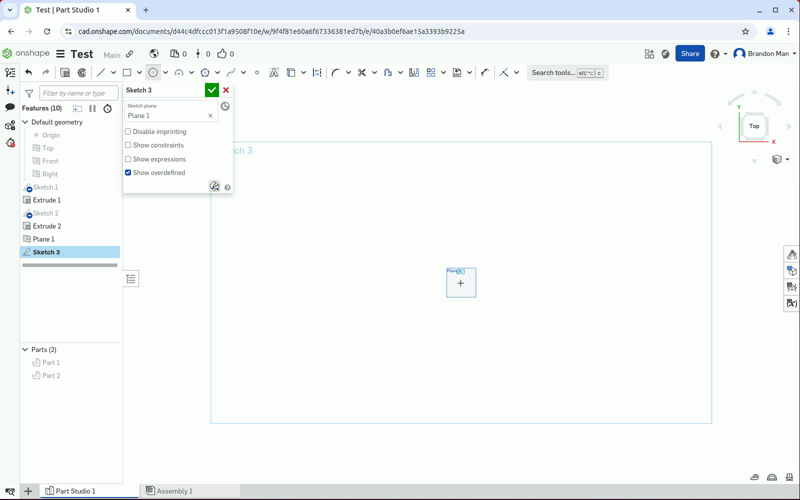
mouse_move(562, 282)
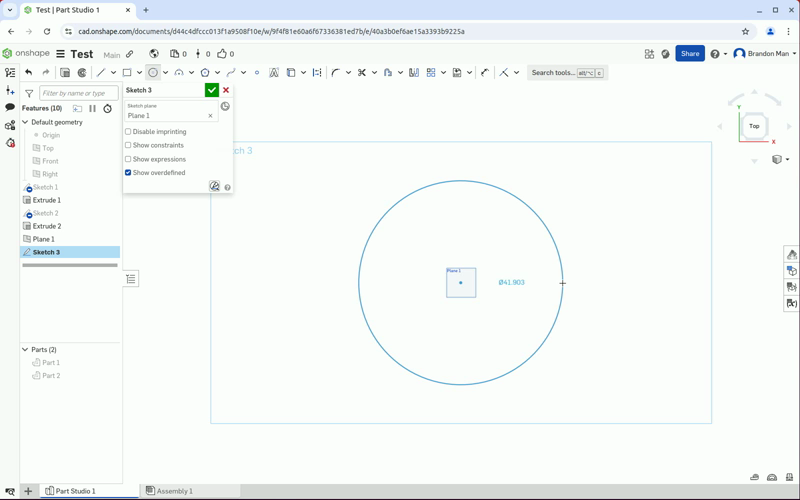
click(562, 282)
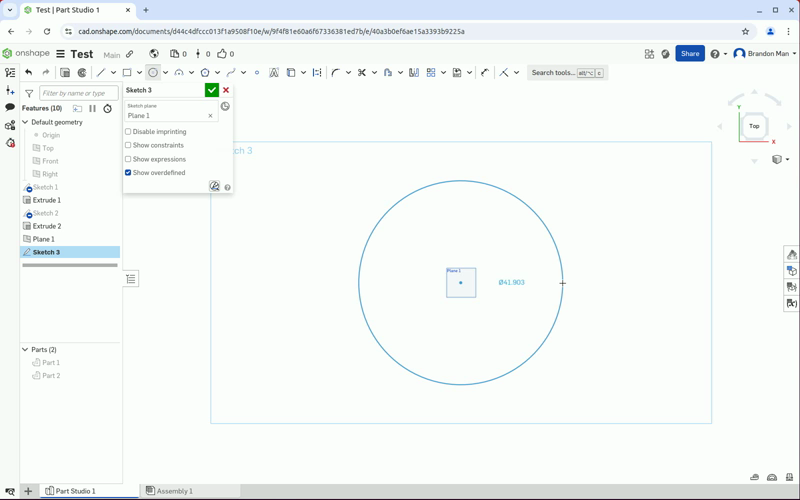
key(esc)
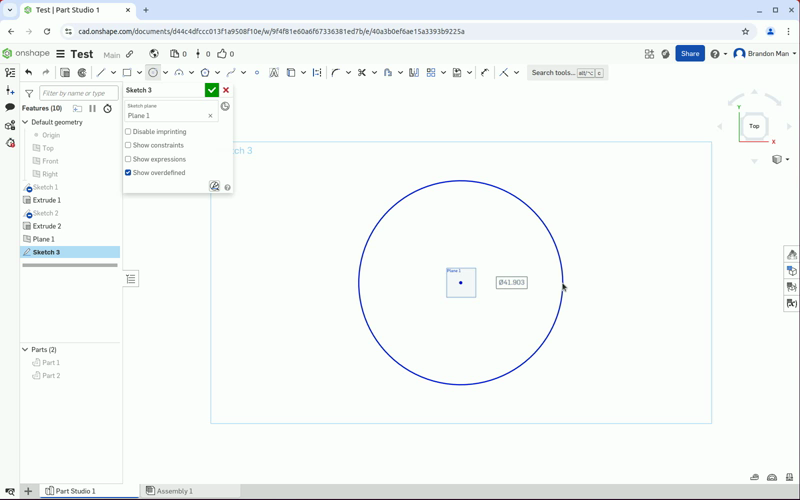
key(l)
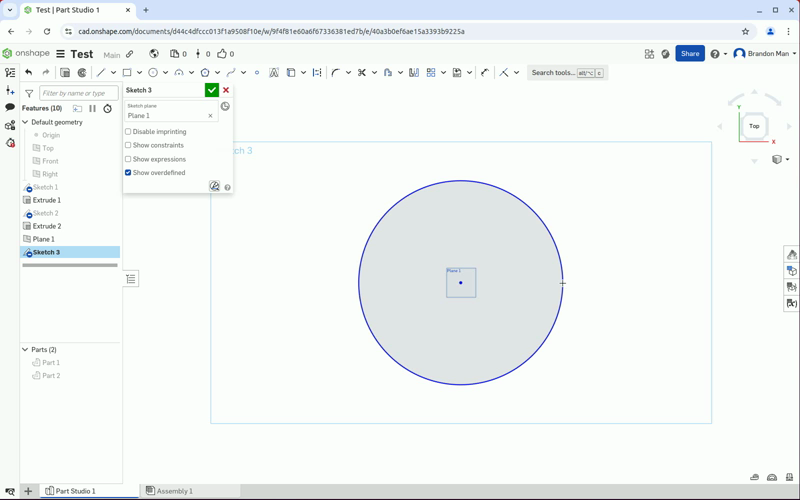
key_down(shift)
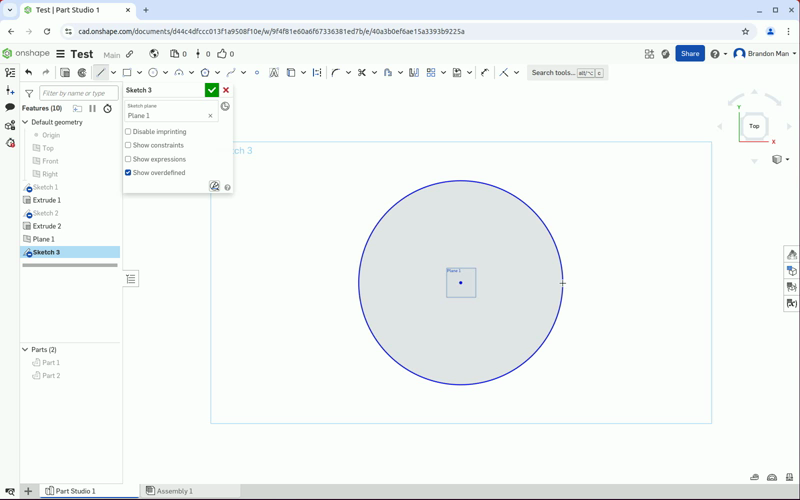
mouse_move(413, 289)
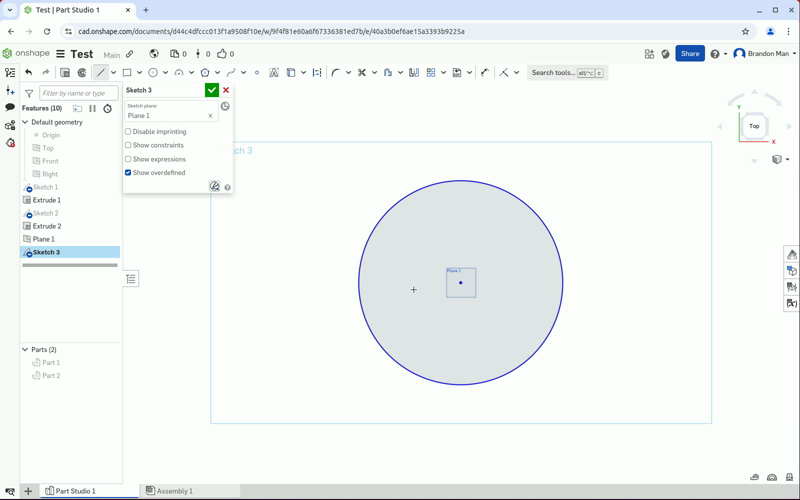
click(413, 289)
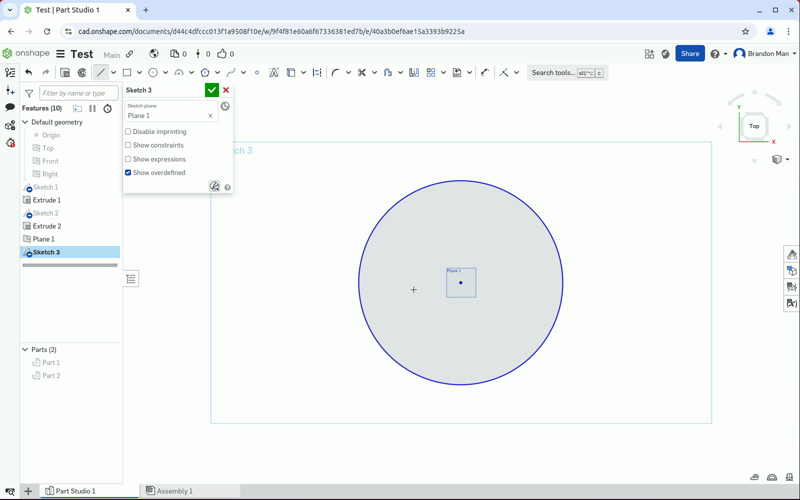
key_up(shift)
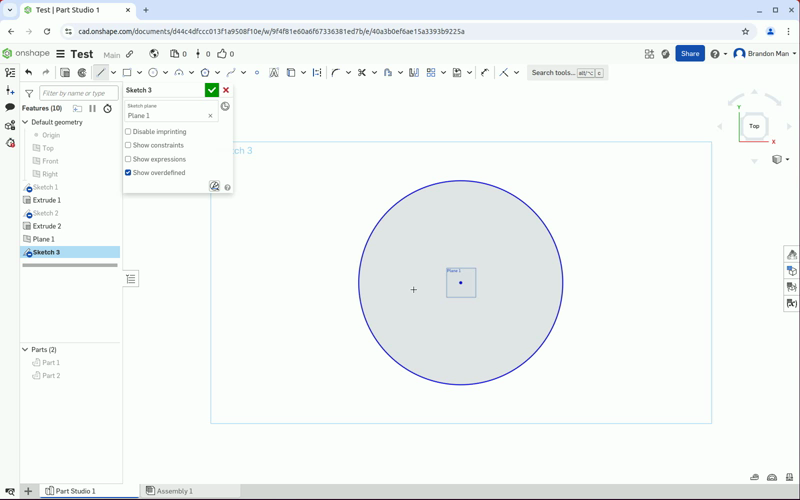
key_down(shift)
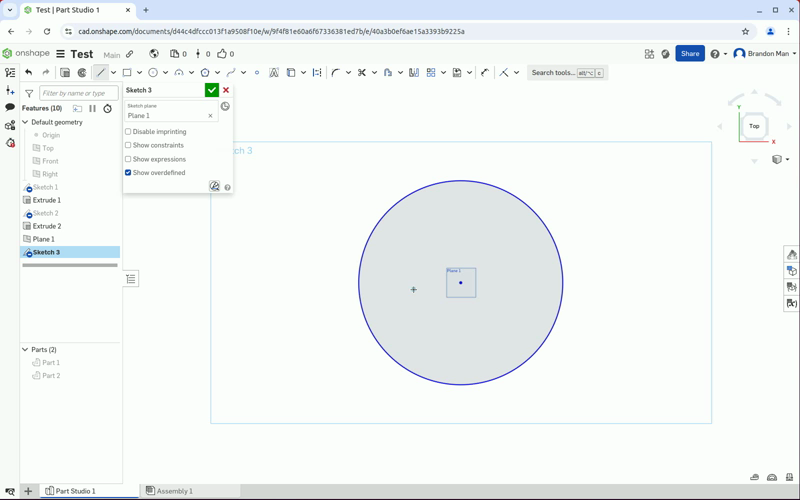
mouse_move(444, 289)
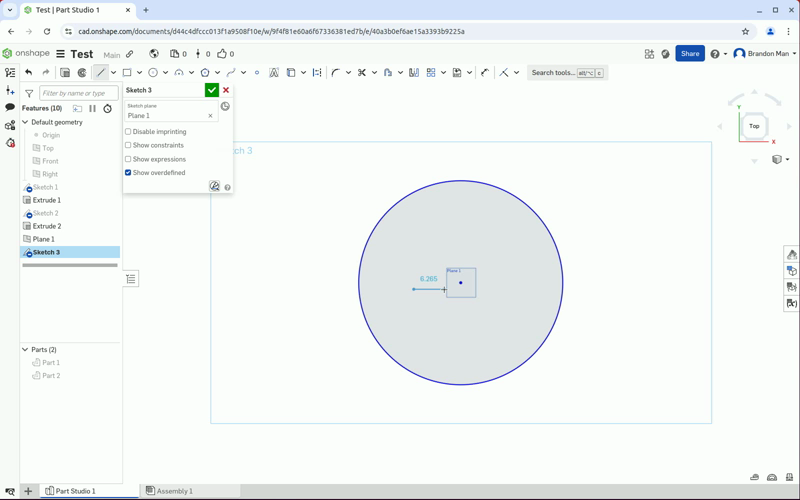
mouse_move(413, 276)
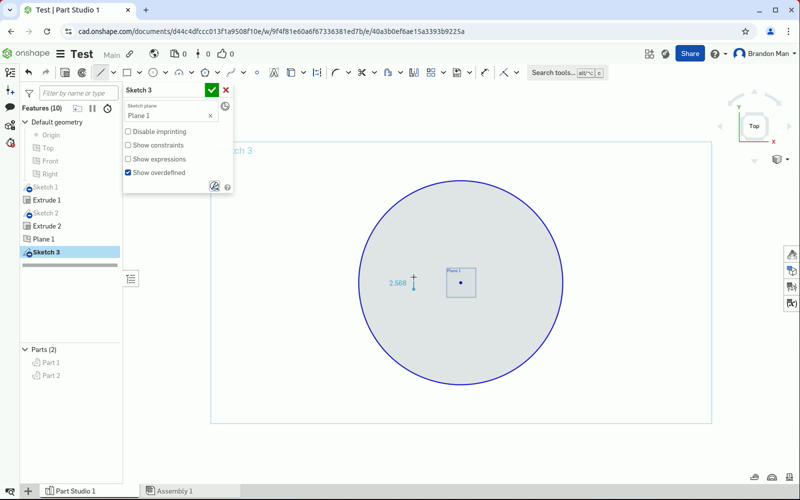
click(413, 276)
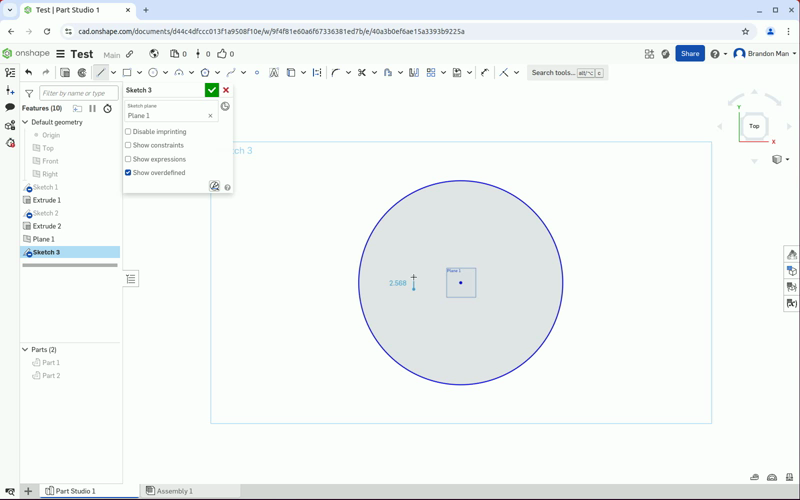
key_up(shift)
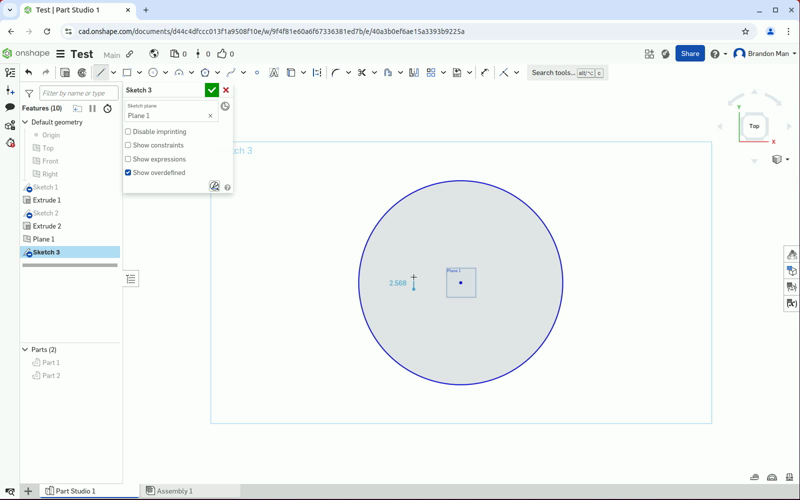
key(esc)
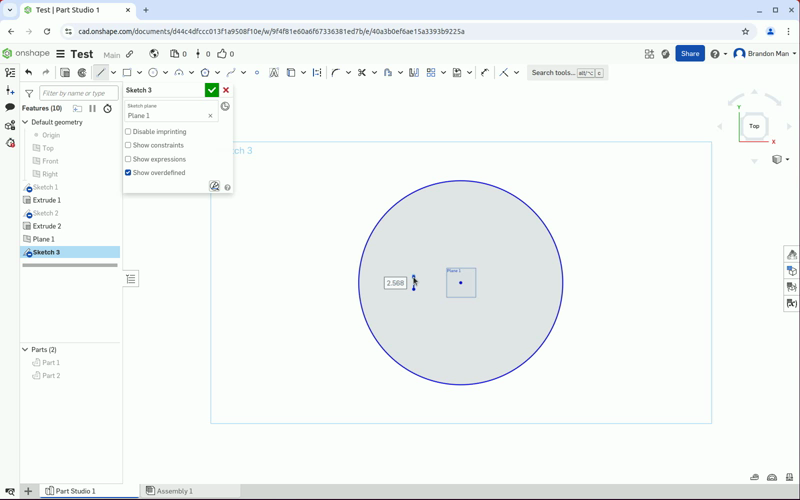
key(a)
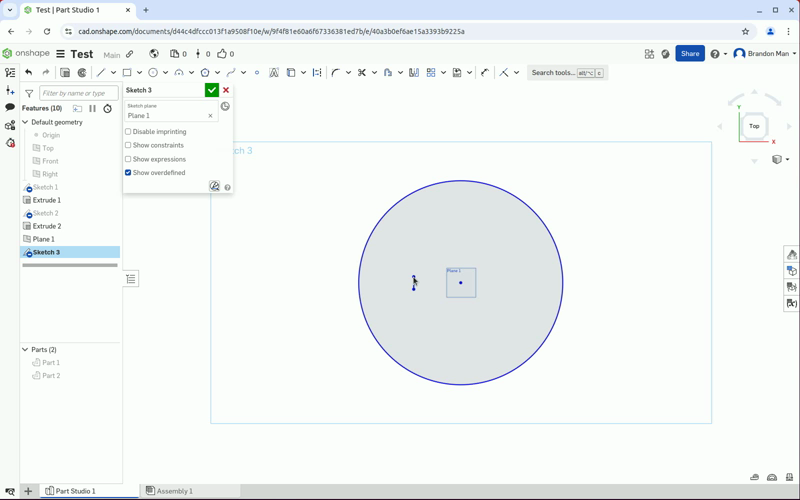
mouse_move(413, 276)
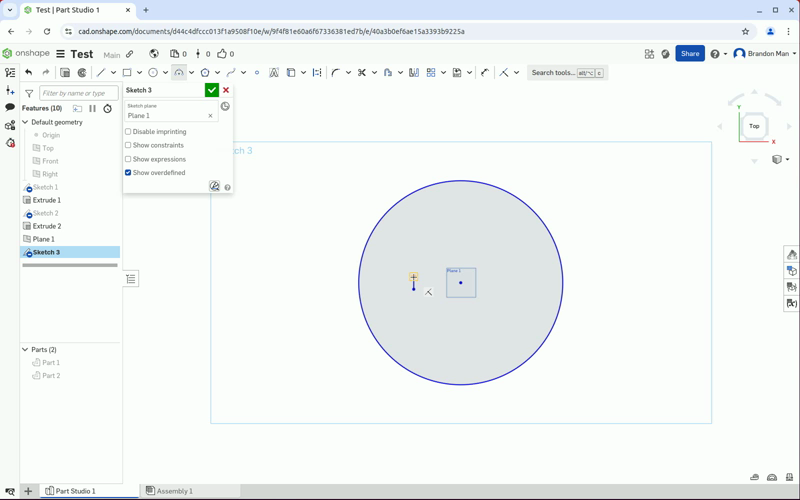
click(413, 276)
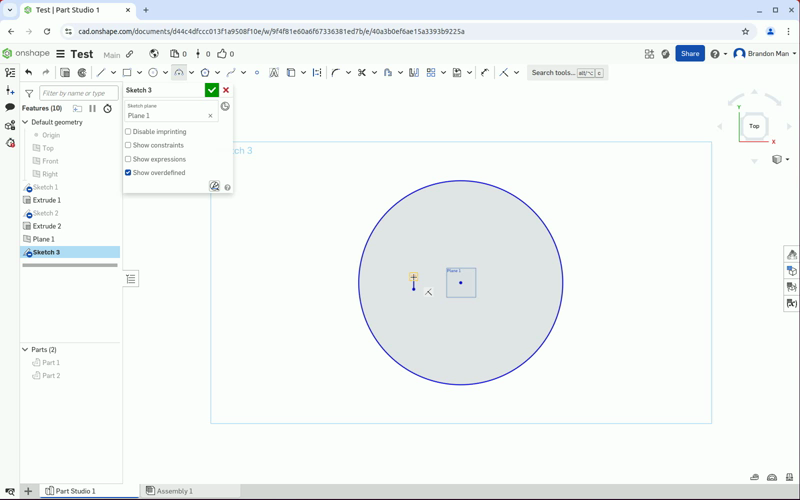
key_down(shift)
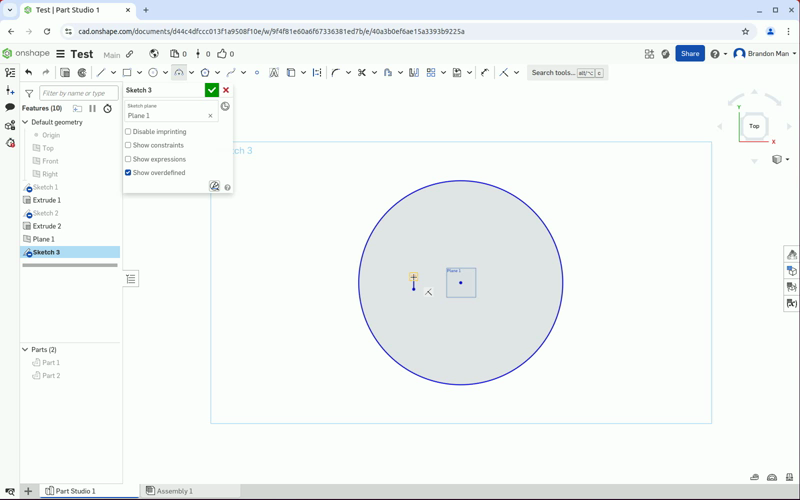
mouse_move(439, 240)
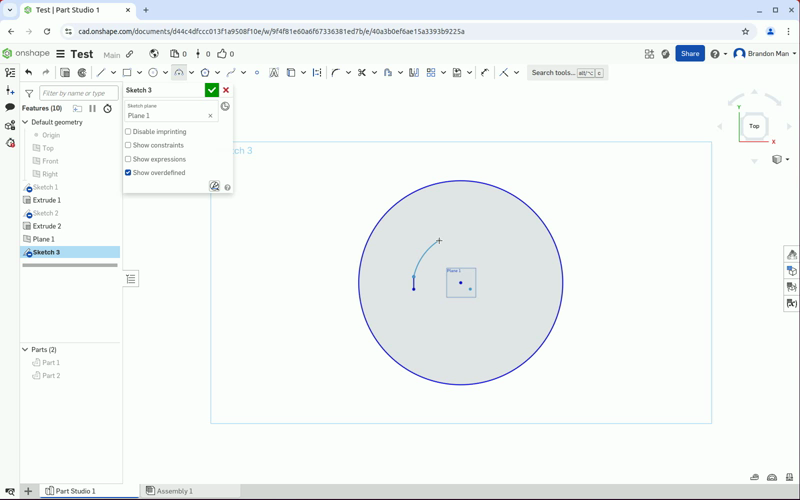
click(439, 240)
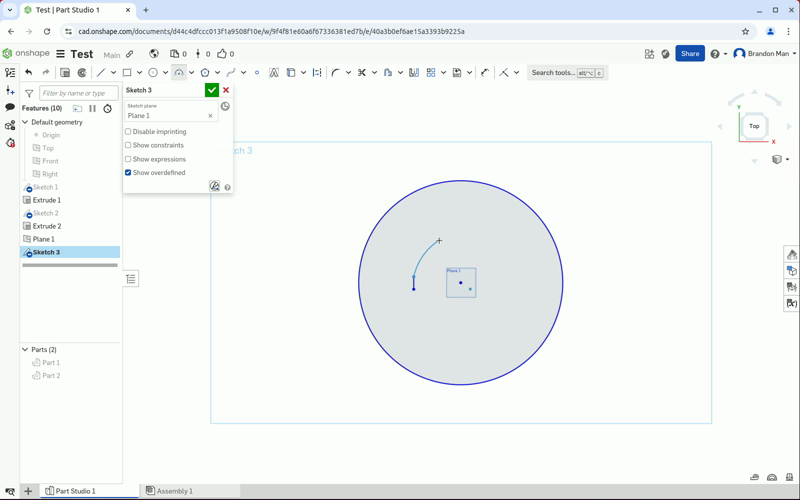
mouse_move(391, 233)
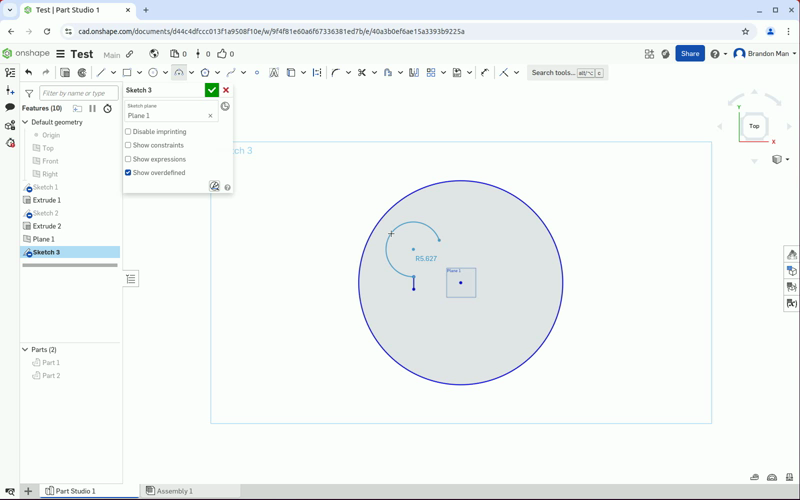
click(391, 233)
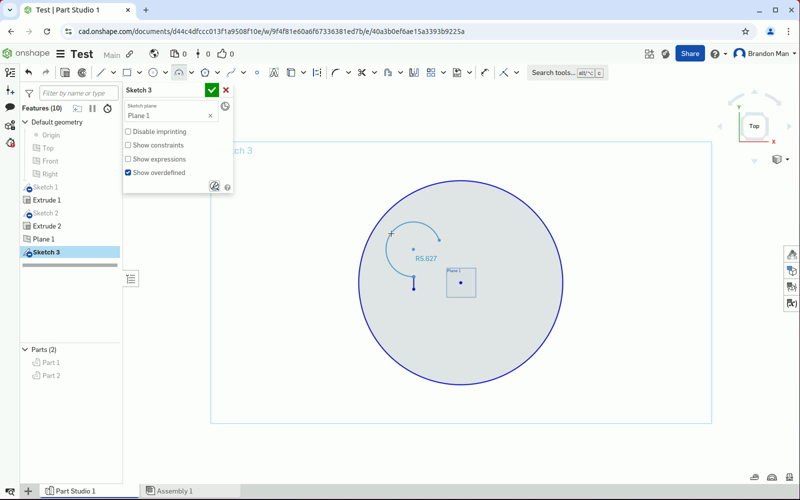
key_up(shift)
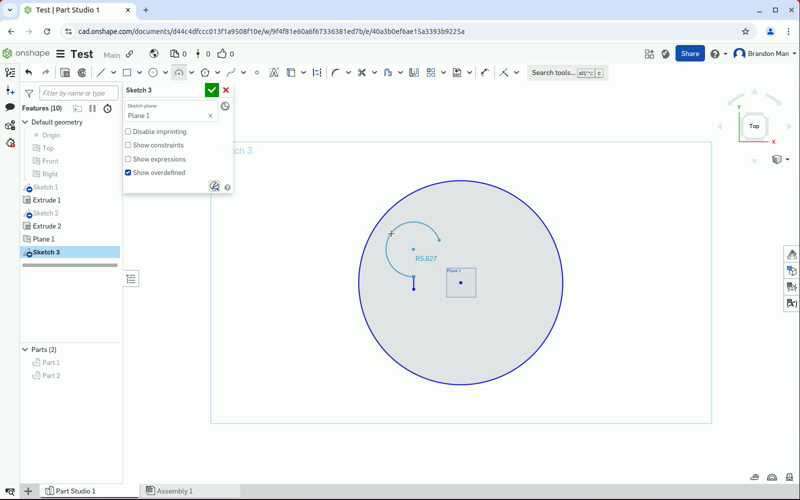
key(esc)
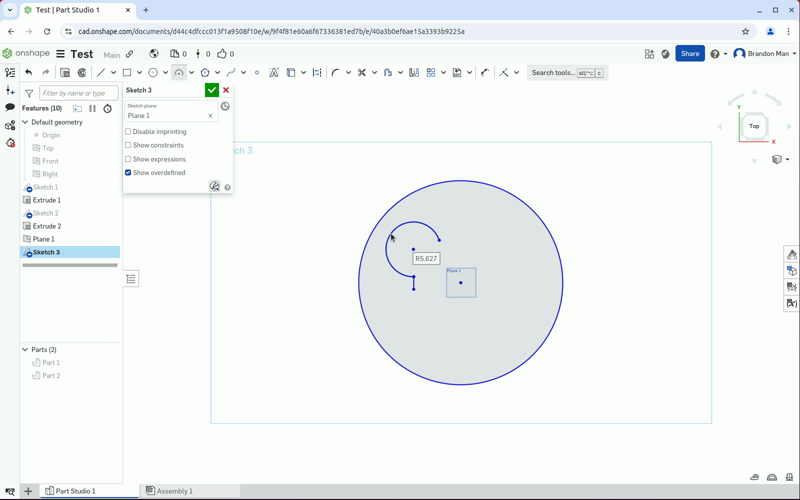
key(l)
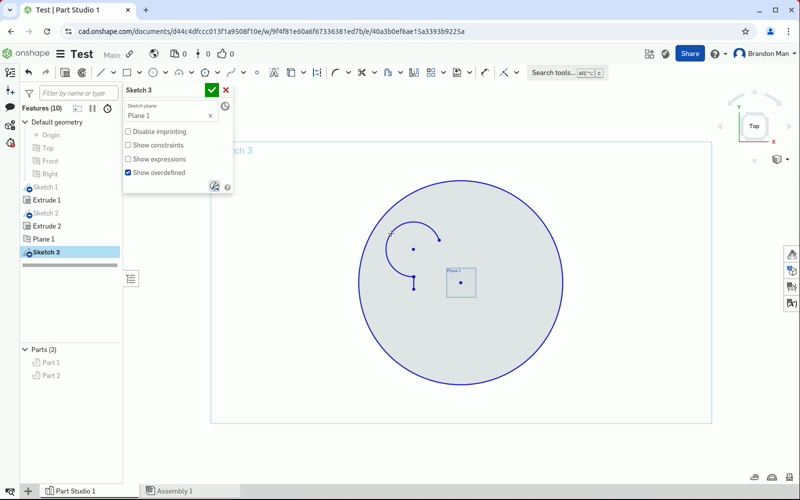
mouse_move(439, 240)
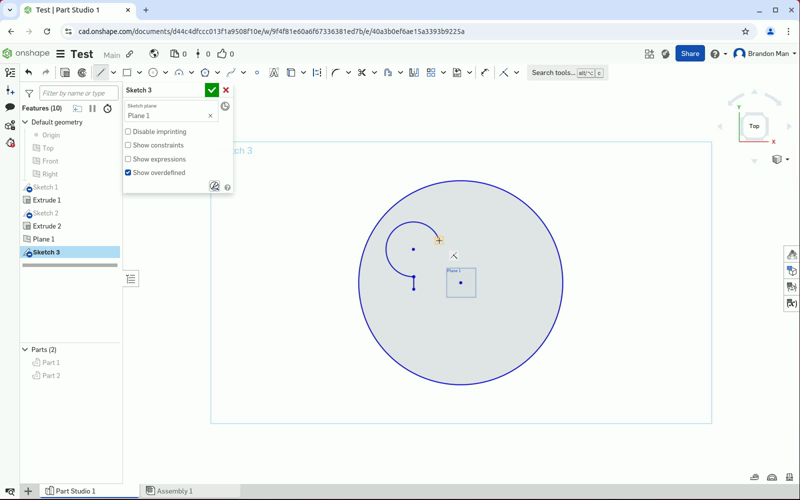
click(439, 240)
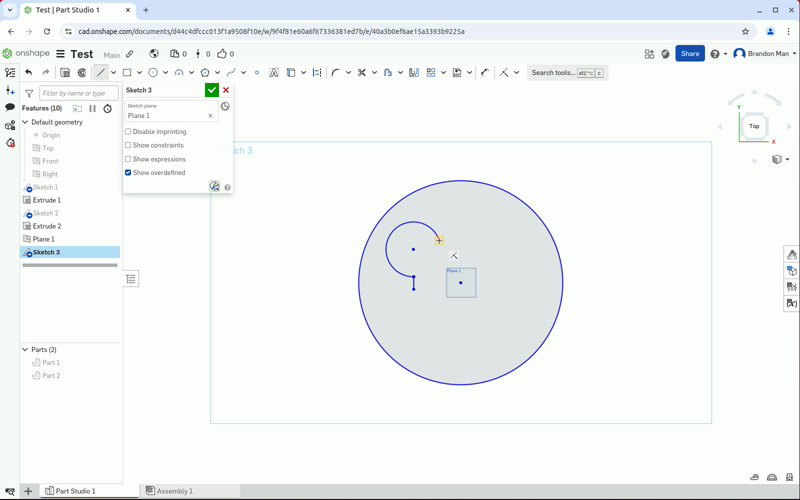
key_down(shift)
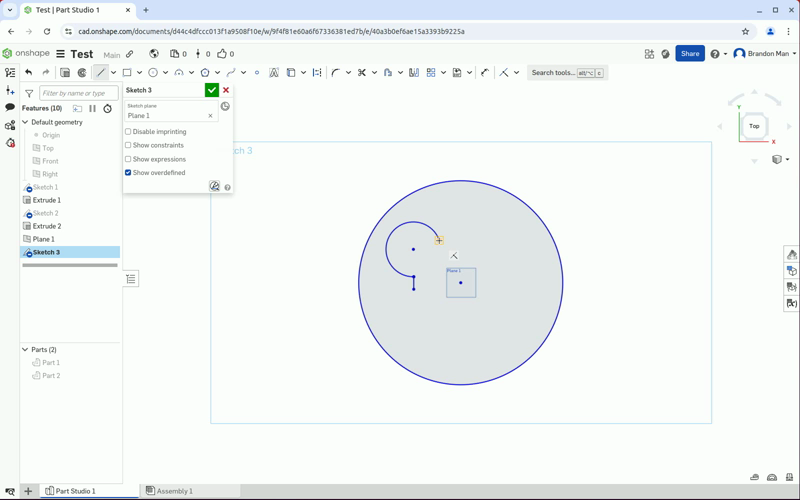
mouse_move(469, 240)
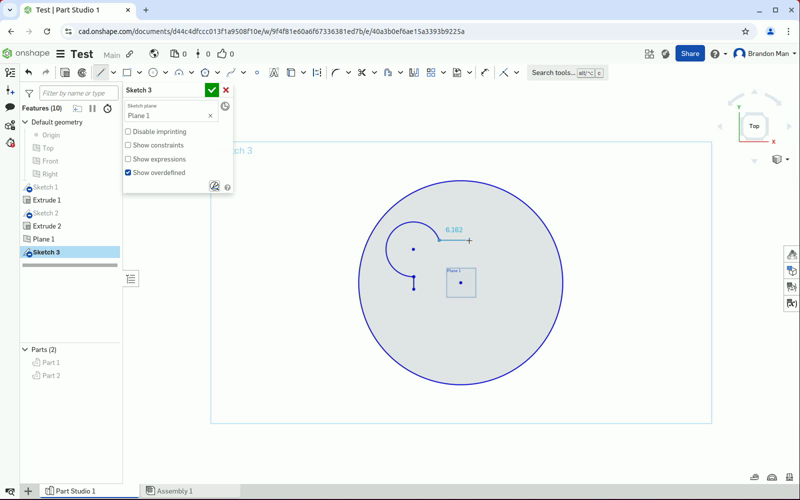
mouse_move(452, 236)
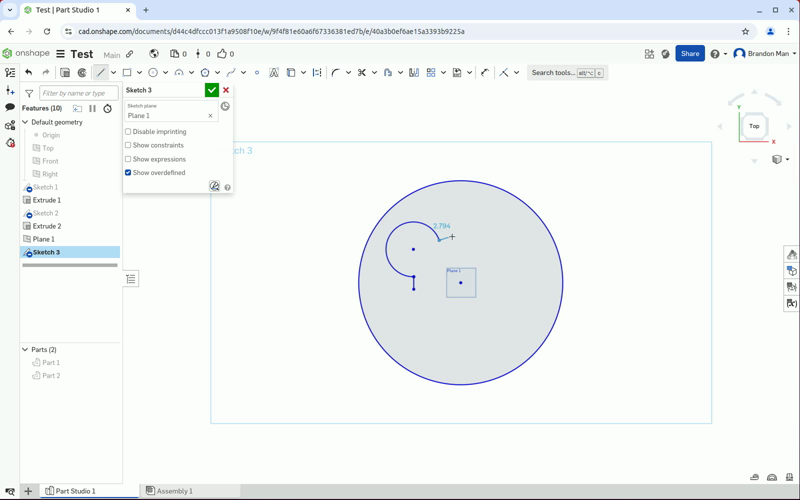
click(452, 236)
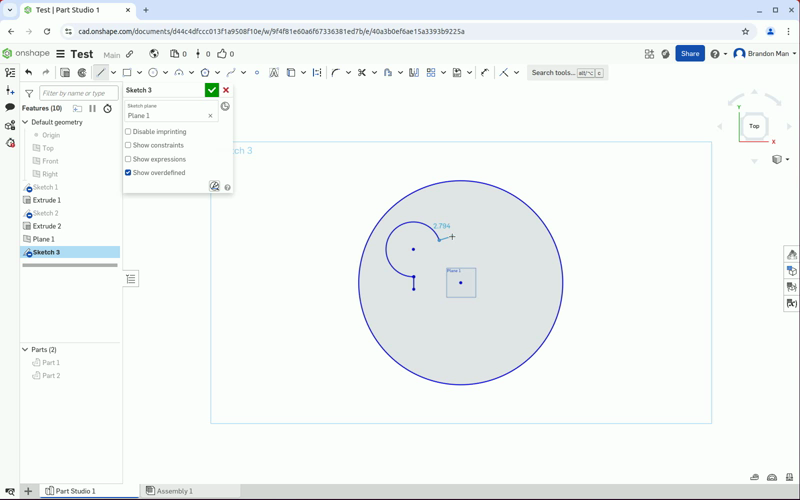
key_up(shift)
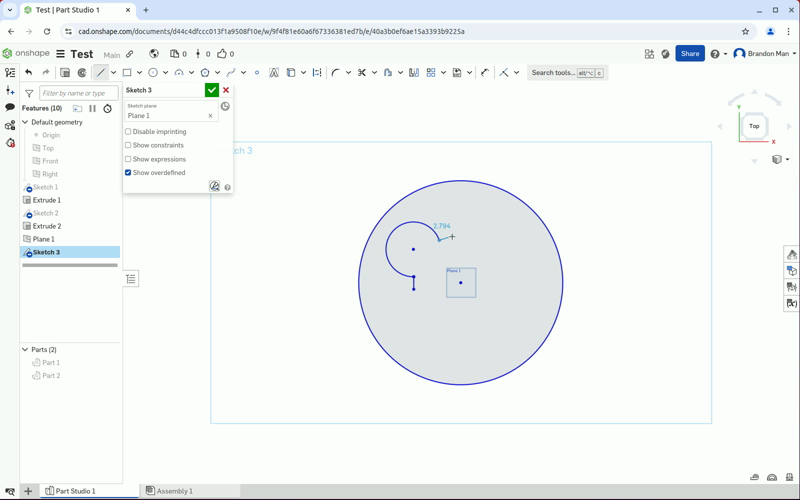
key(esc)
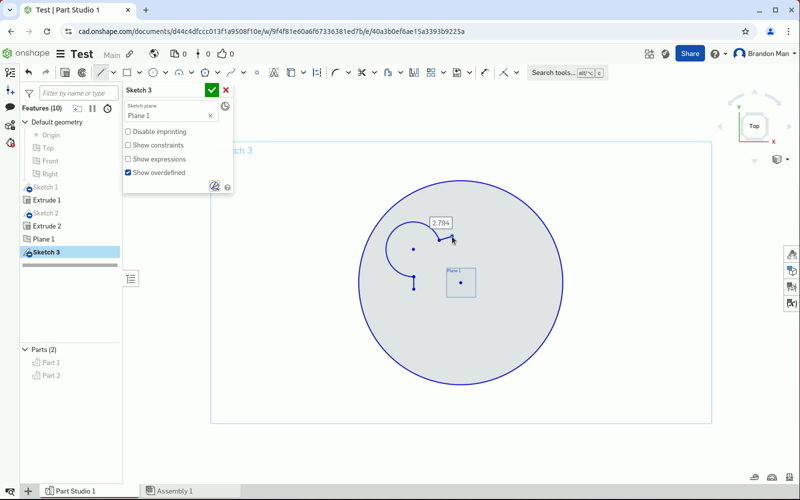
key(a)
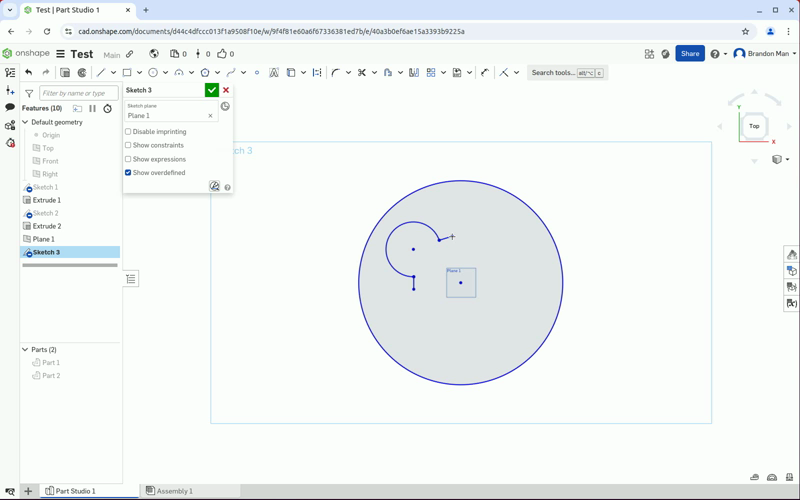
mouse_move(452, 236)
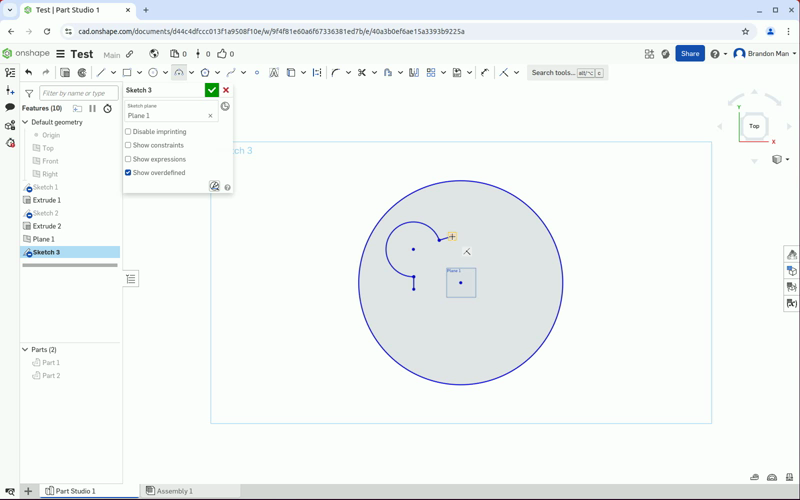
click(452, 236)
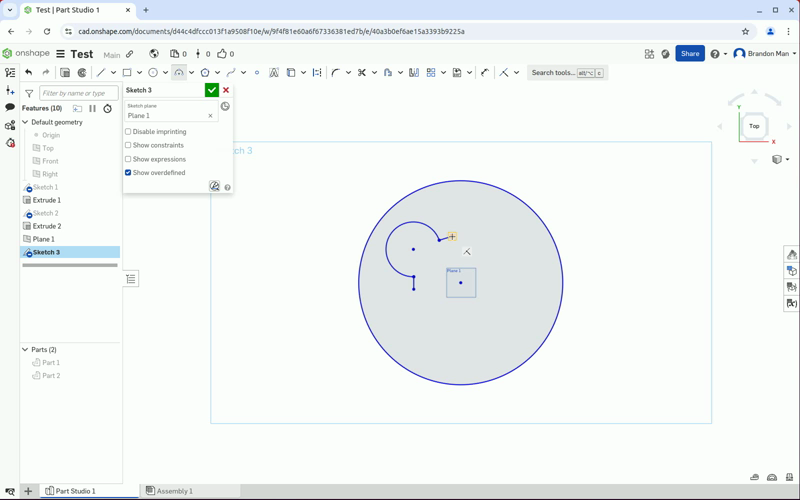
key_down(shift)
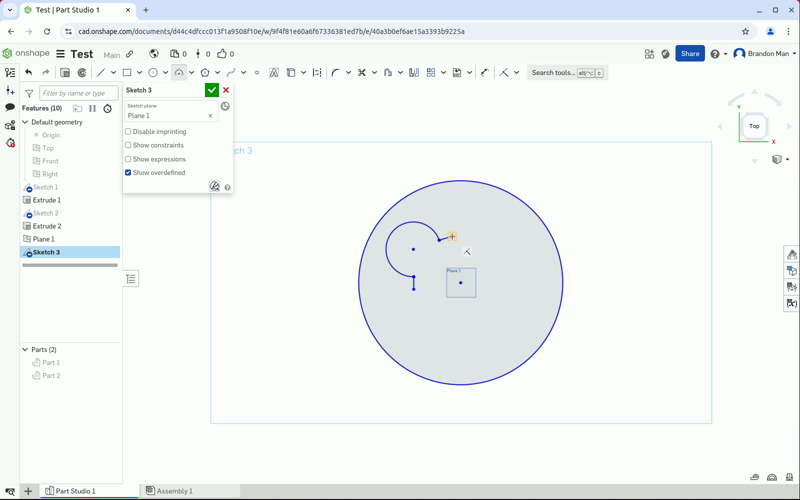
mouse_move(492, 249)
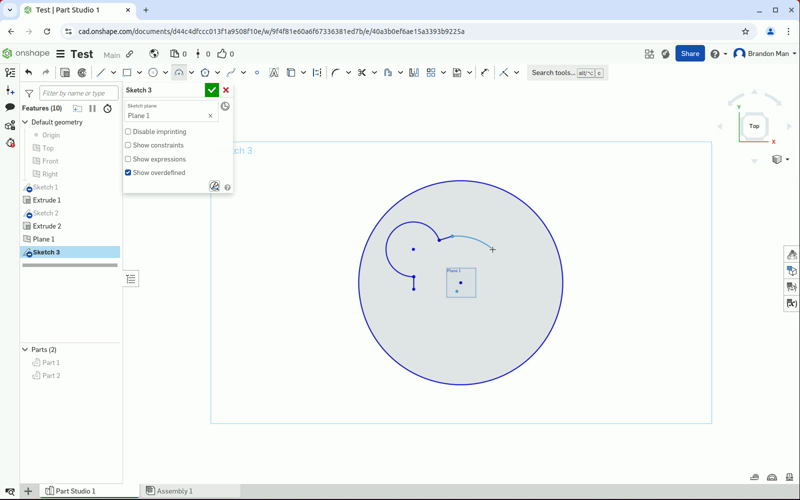
click(492, 249)
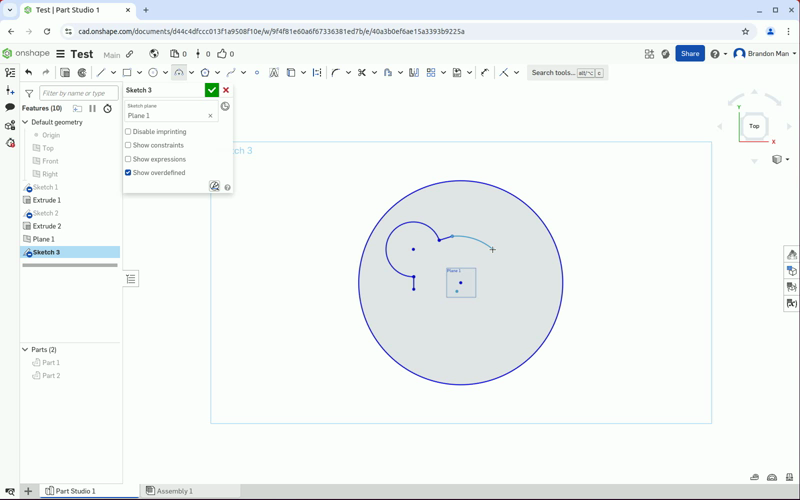
mouse_move(484, 203)
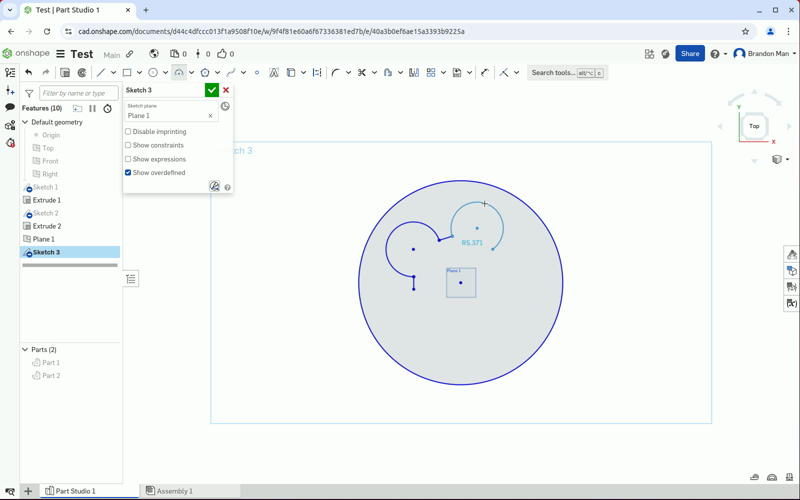
click(484, 203)
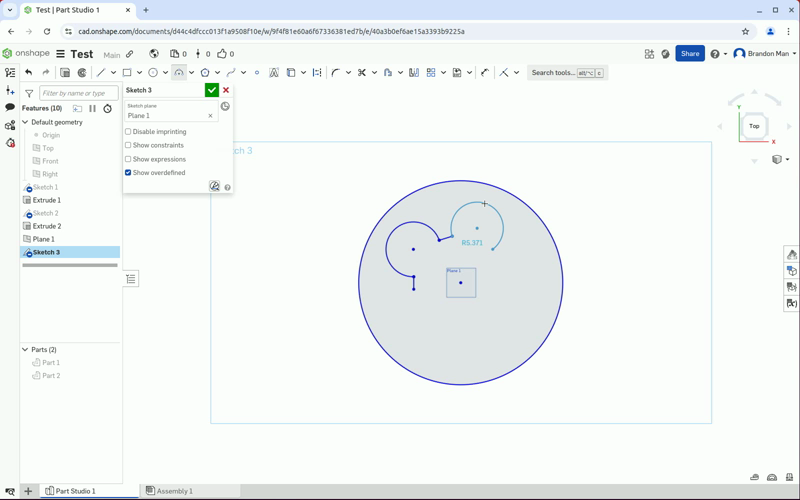
key_up(shift)
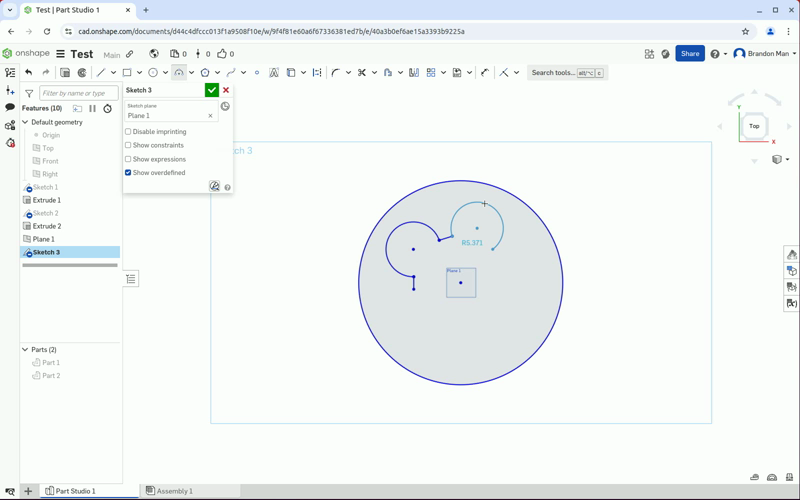
key(esc)
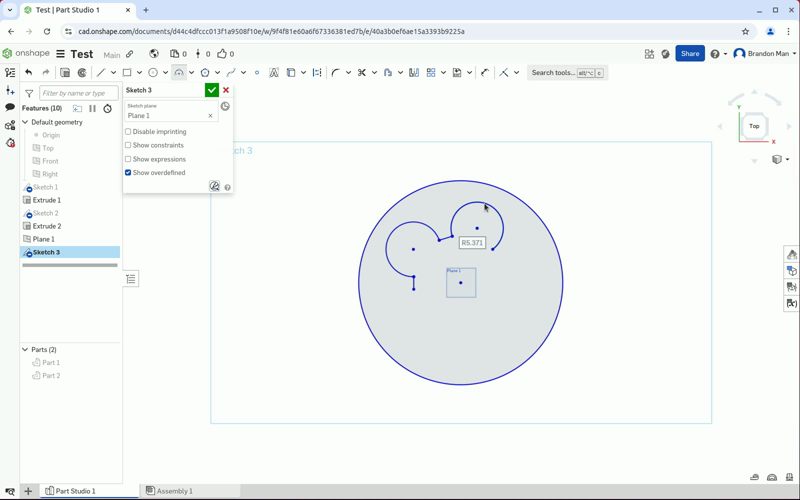
key(l)
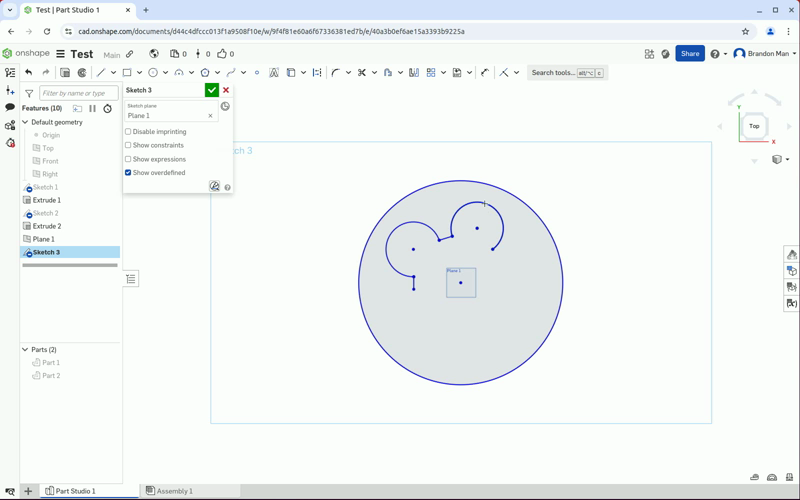
mouse_move(492, 249)
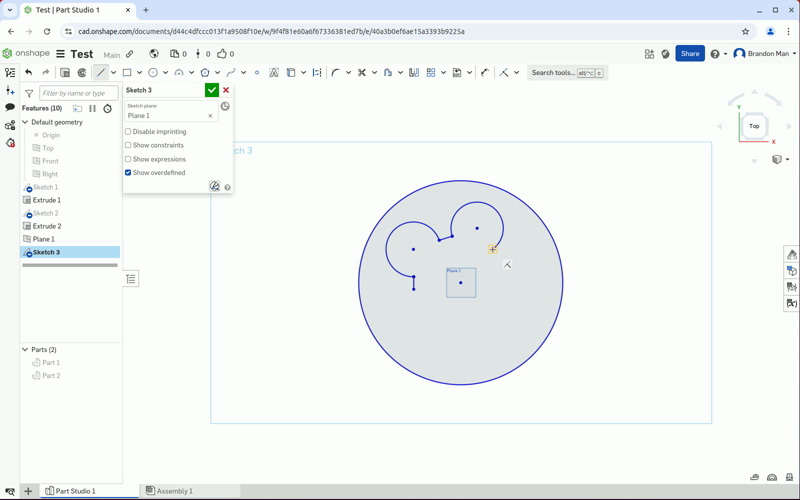
click(492, 249)
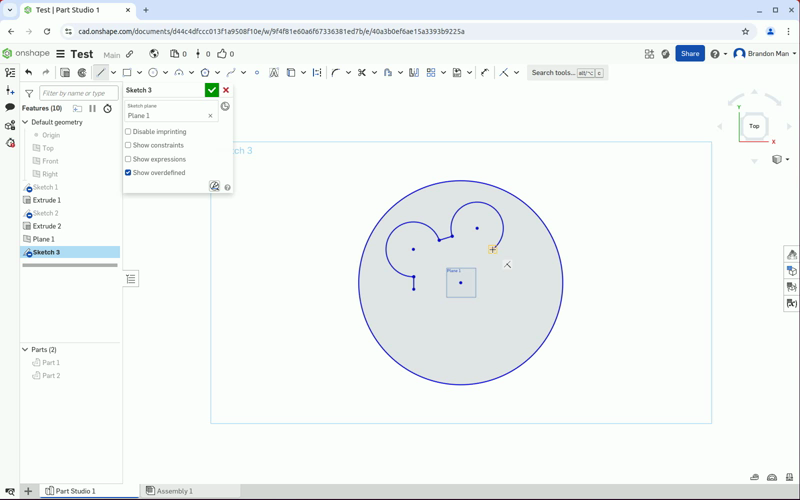
key_down(shift)
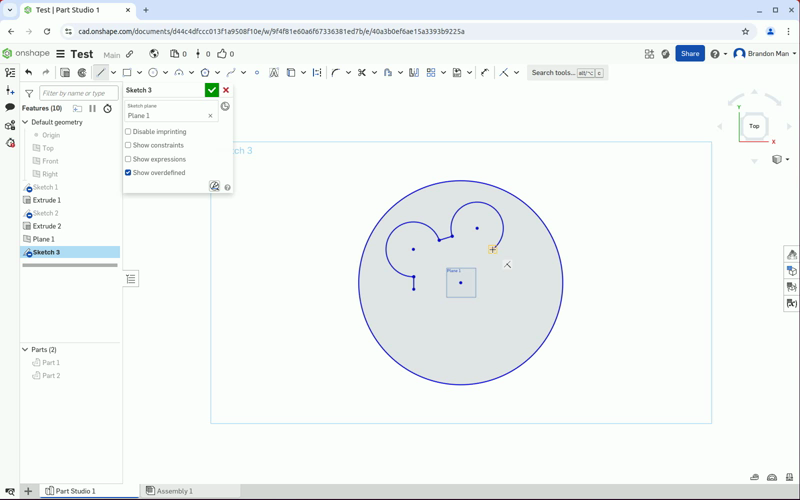
mouse_move(522, 249)
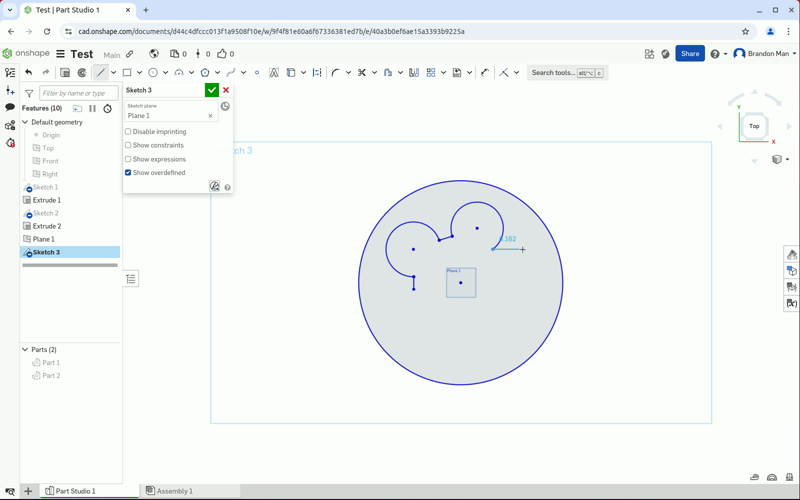
mouse_move(501, 261)
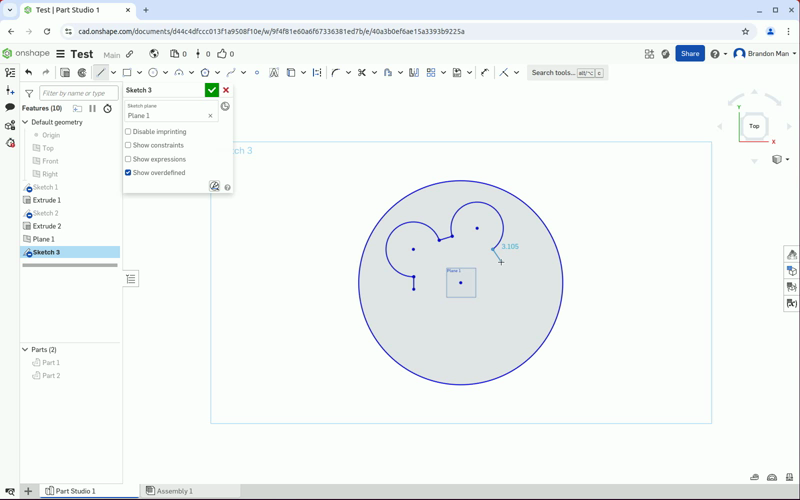
click(501, 261)
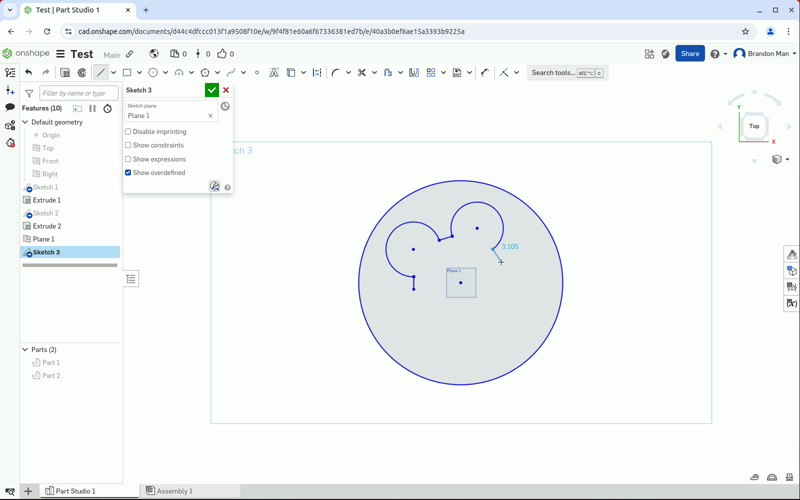
key_up(shift)
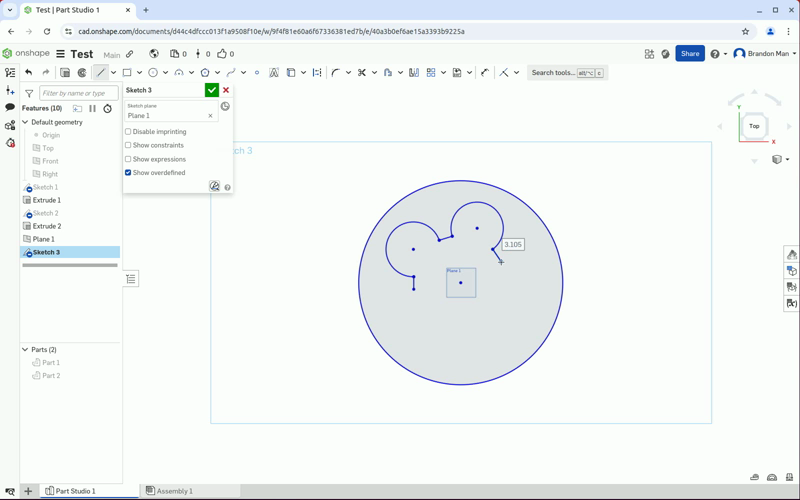
key(esc)
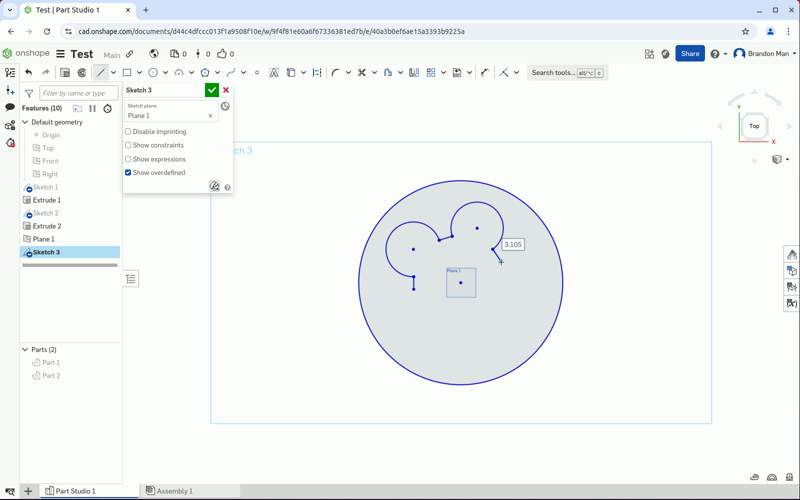
key(a)
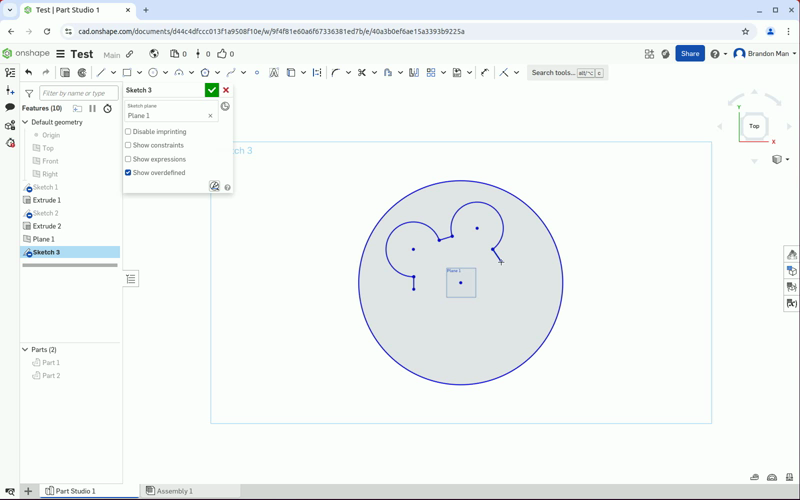
mouse_move(501, 261)
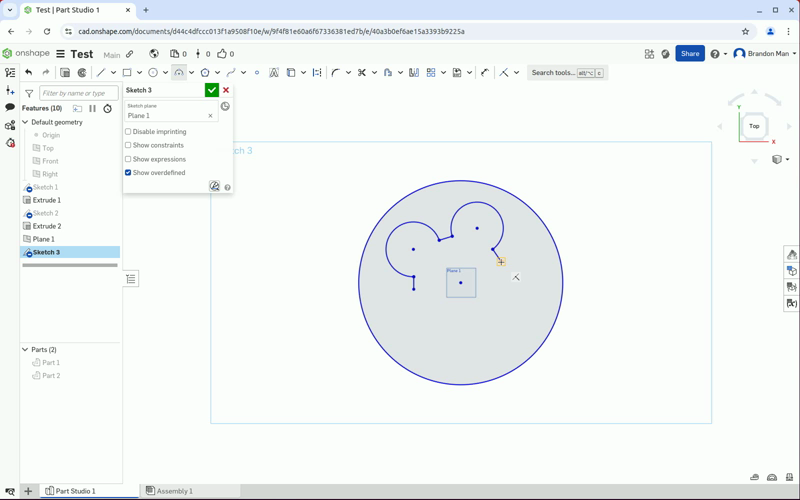
click(501, 261)
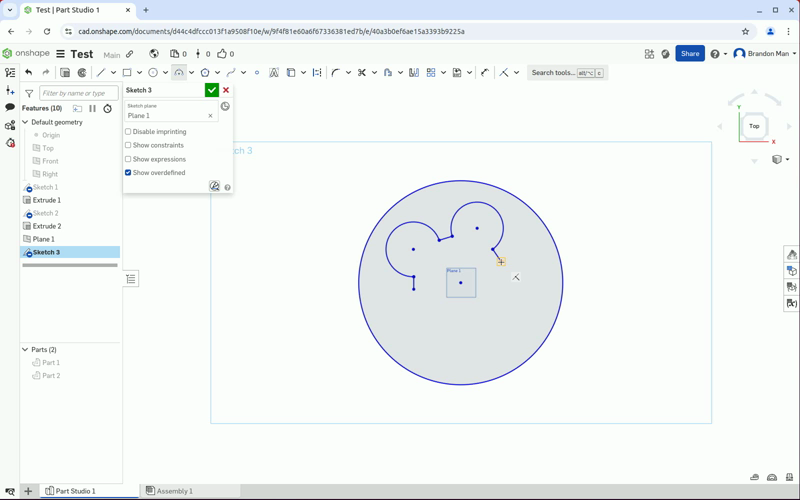
key_down(shift)
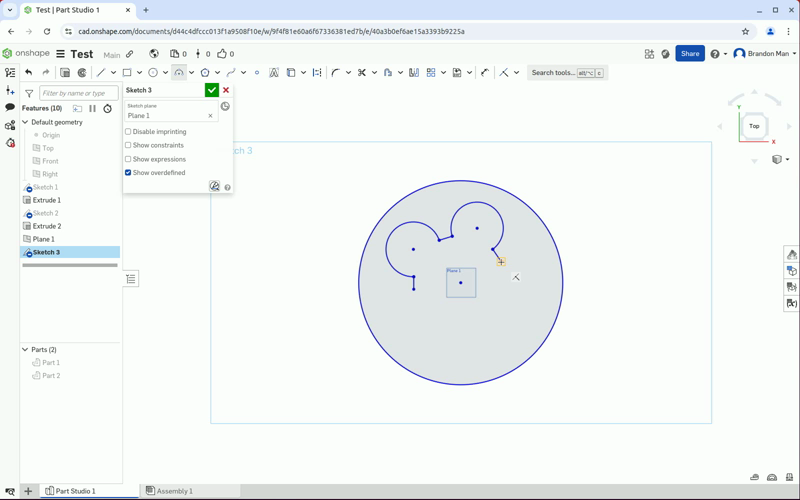
mouse_move(501, 304)
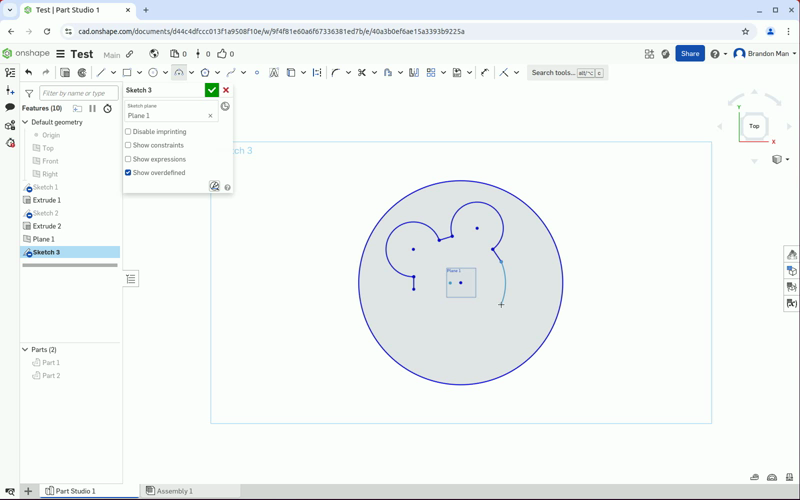
click(501, 304)
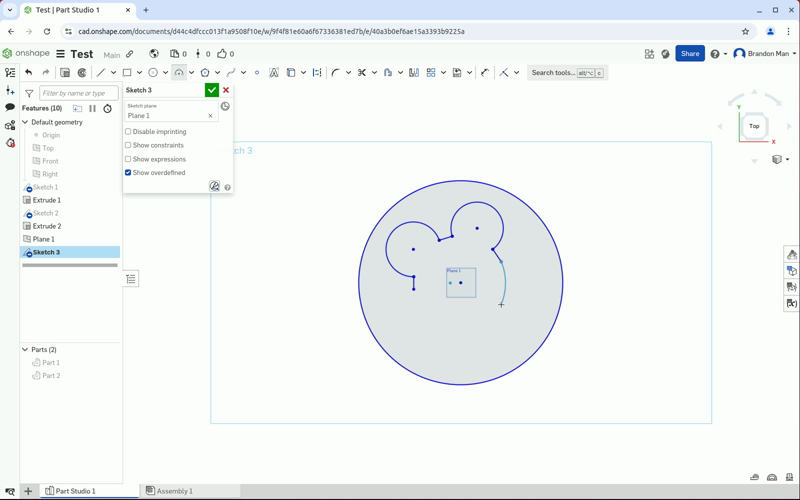
mouse_move(542, 282)
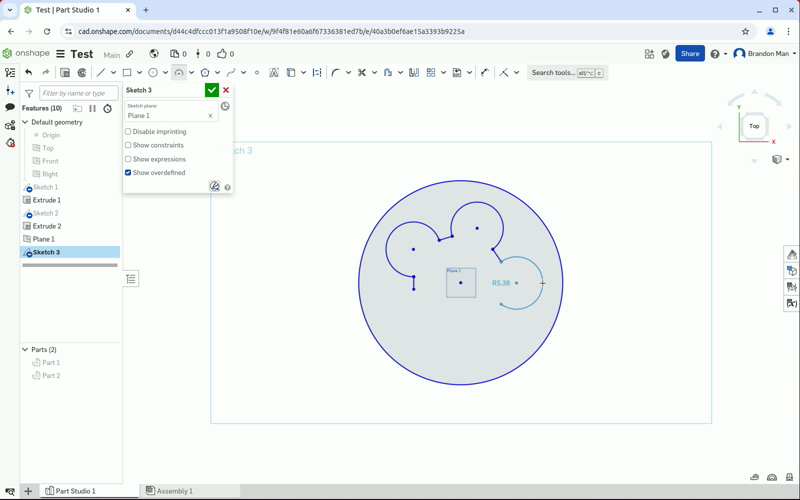
click(542, 282)
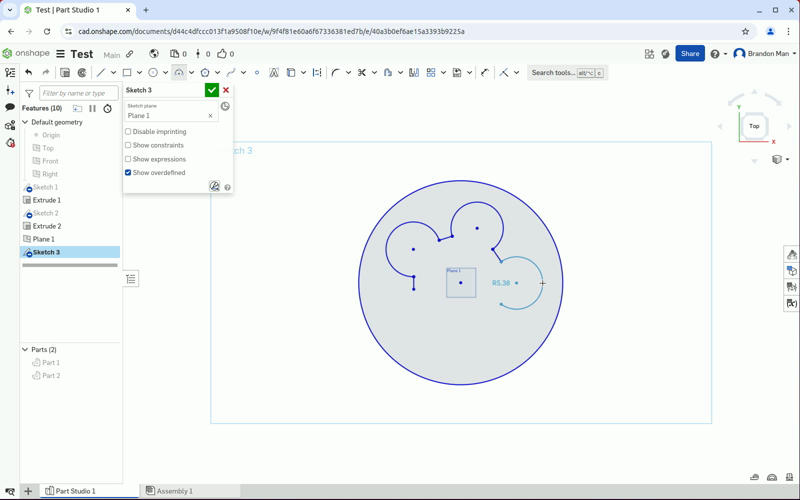
key_up(shift)
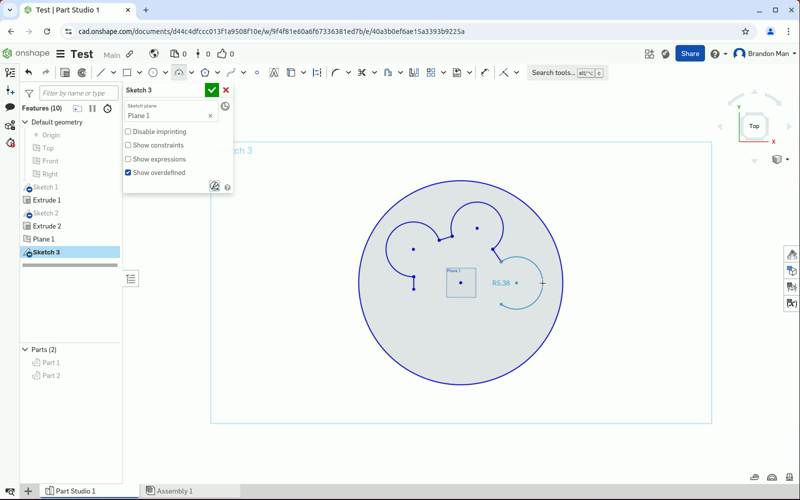
key(esc)
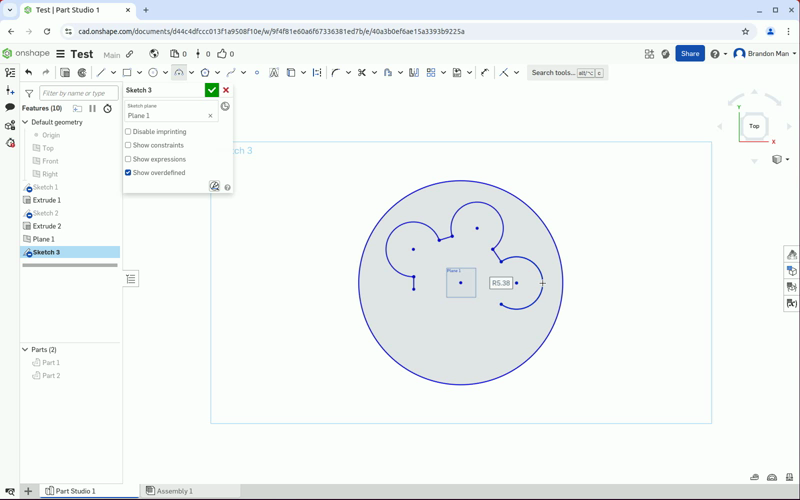
key(l)
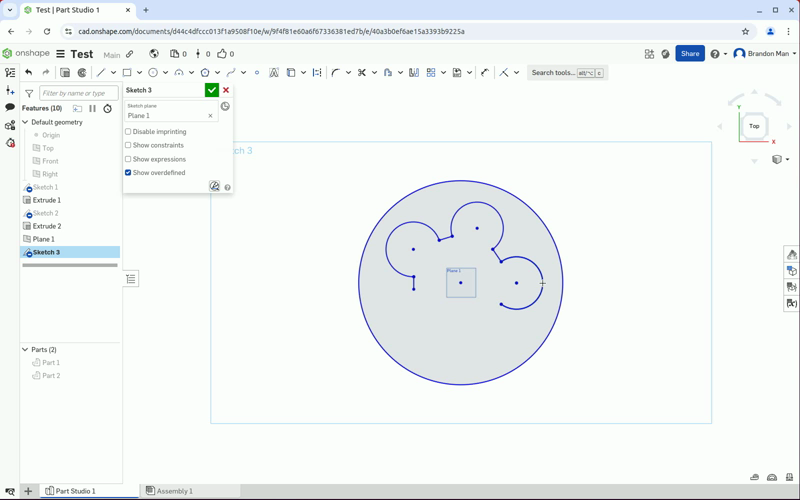
mouse_move(501, 304)
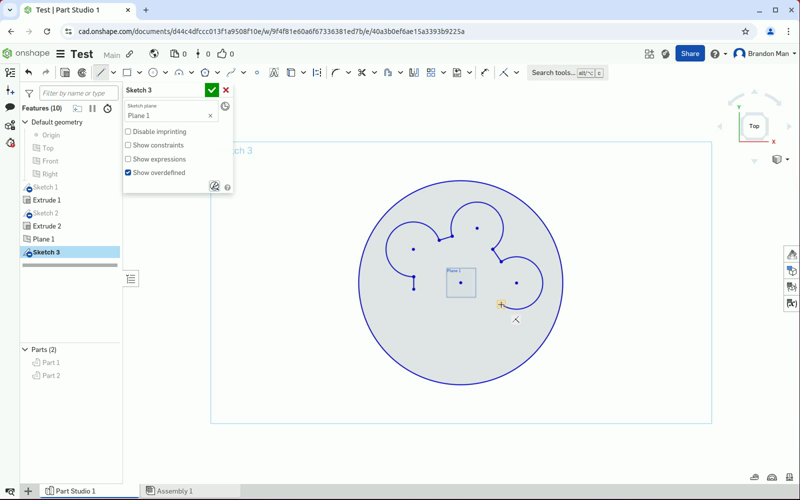
click(501, 304)
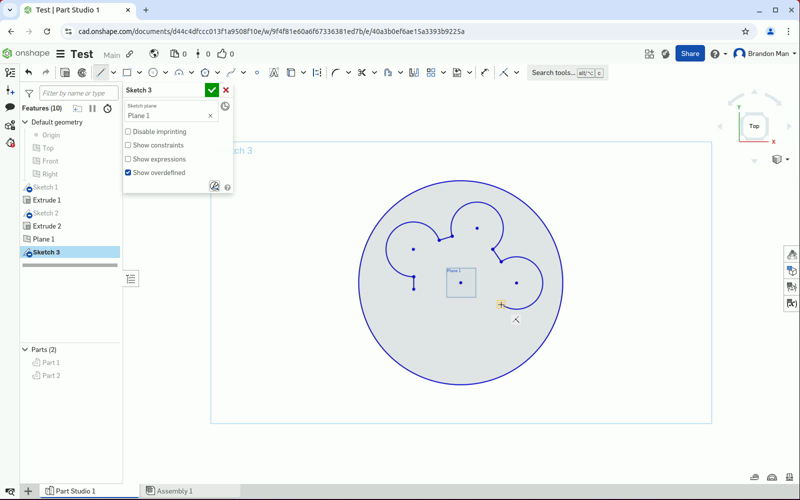
key_down(shift)
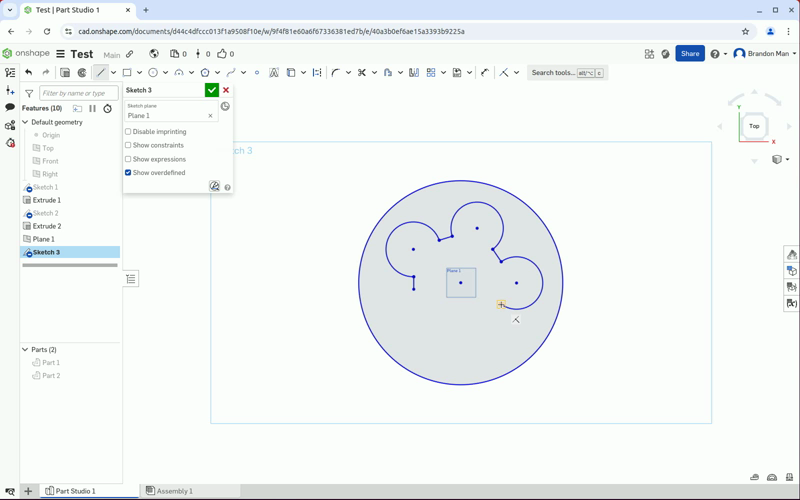
mouse_move(531, 304)
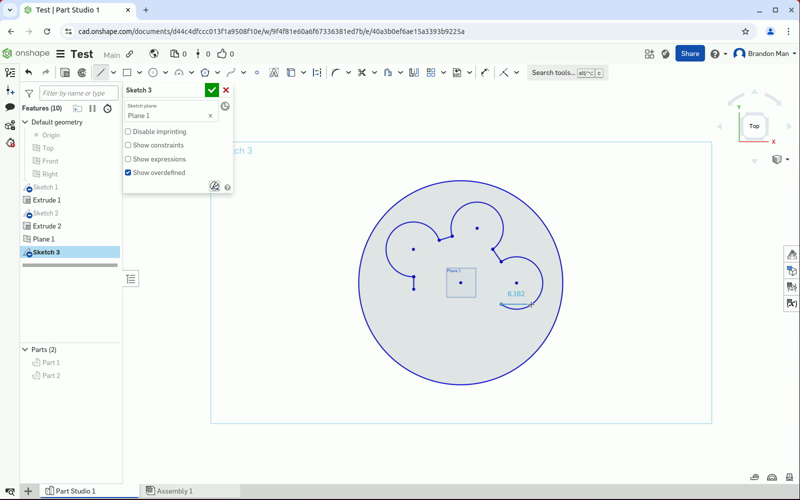
mouse_move(492, 316)
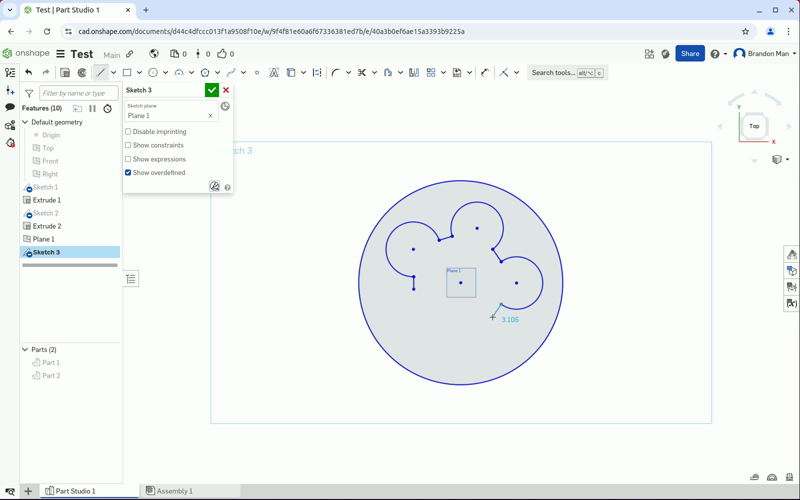
click(492, 316)
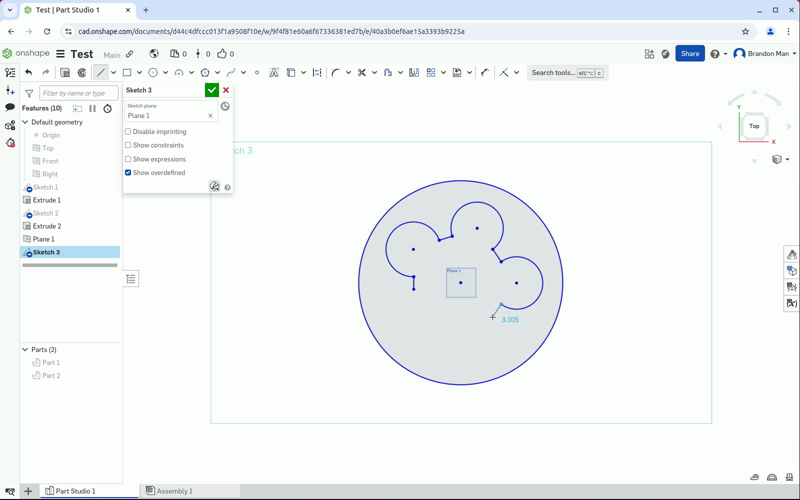
key_up(shift)
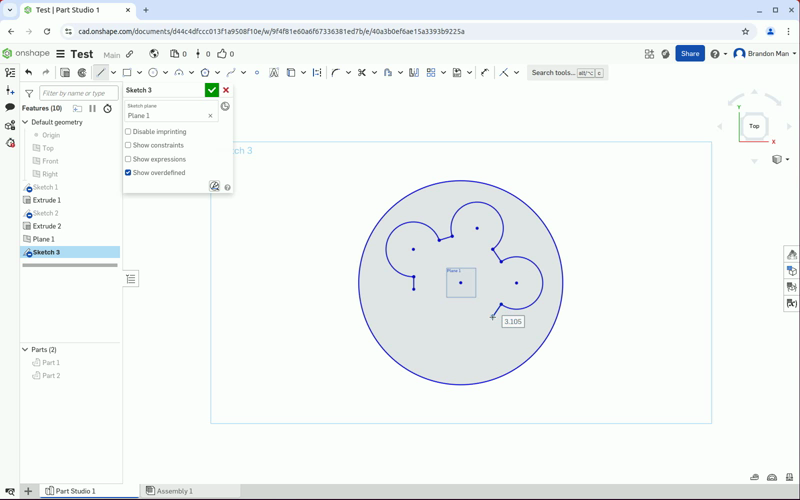
key(esc)
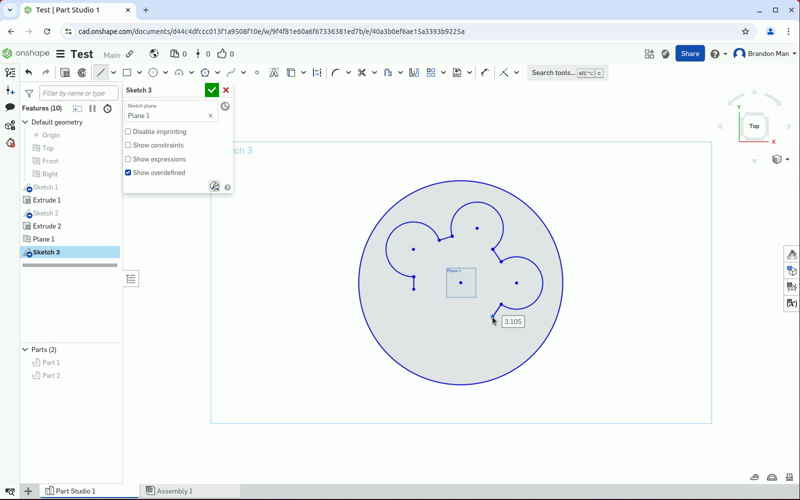
key(a)
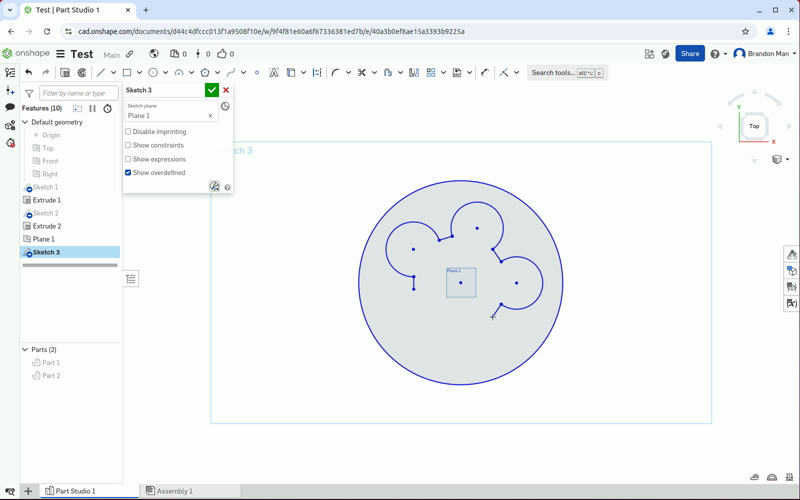
mouse_move(492, 316)
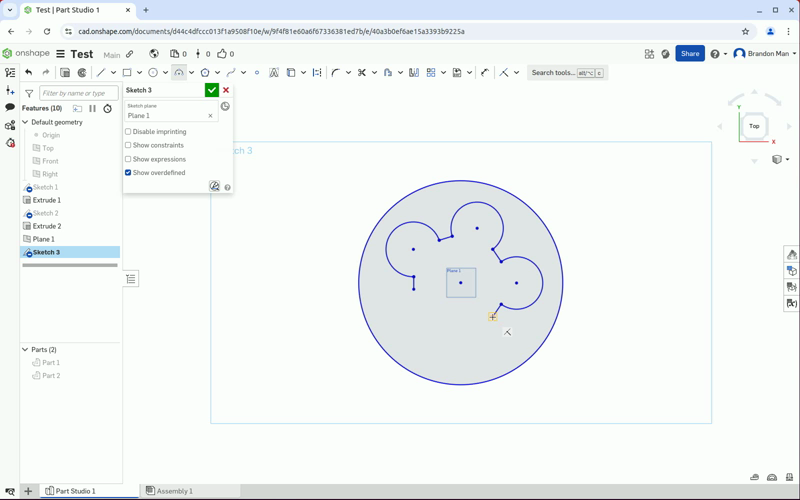
click(492, 316)
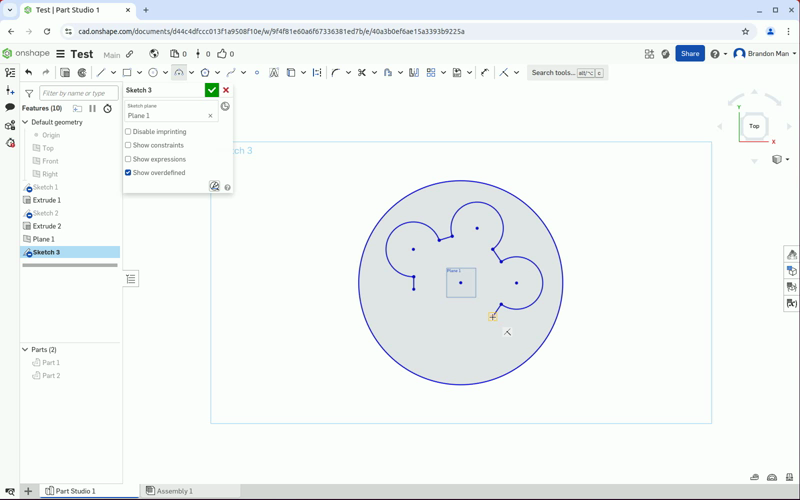
key_down(shift)
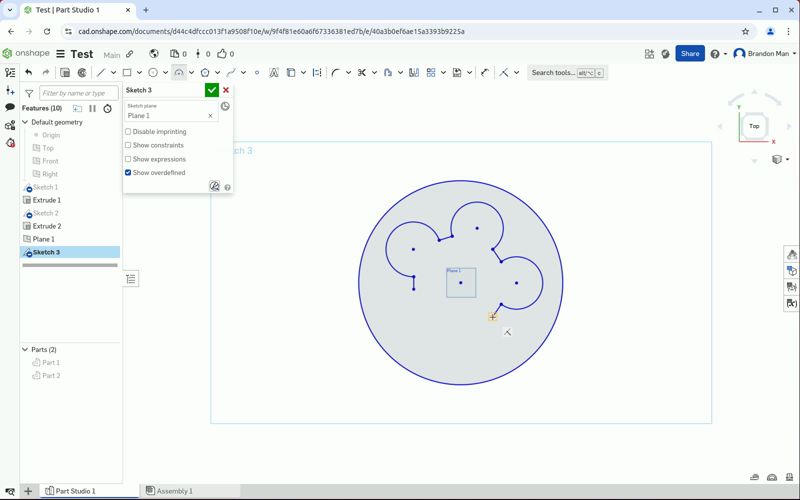
mouse_move(452, 329)
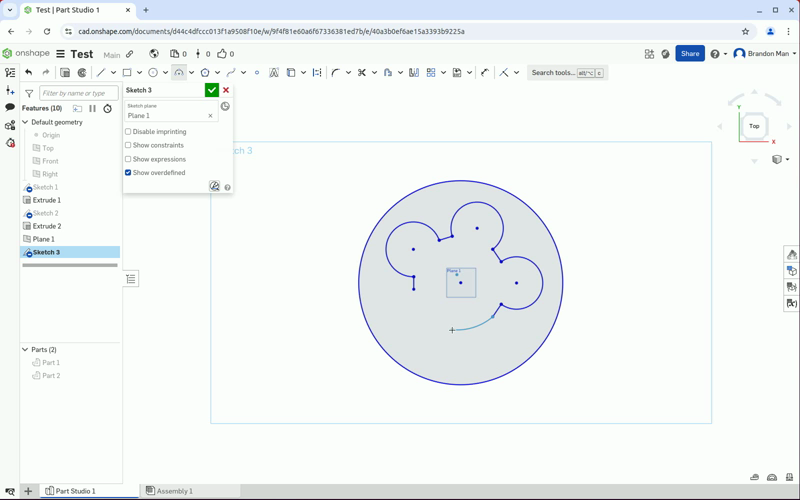
click(452, 329)
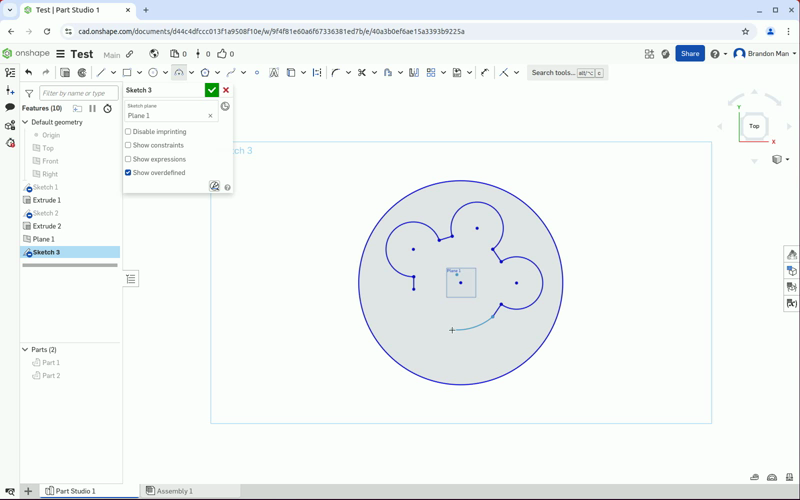
mouse_move(484, 362)
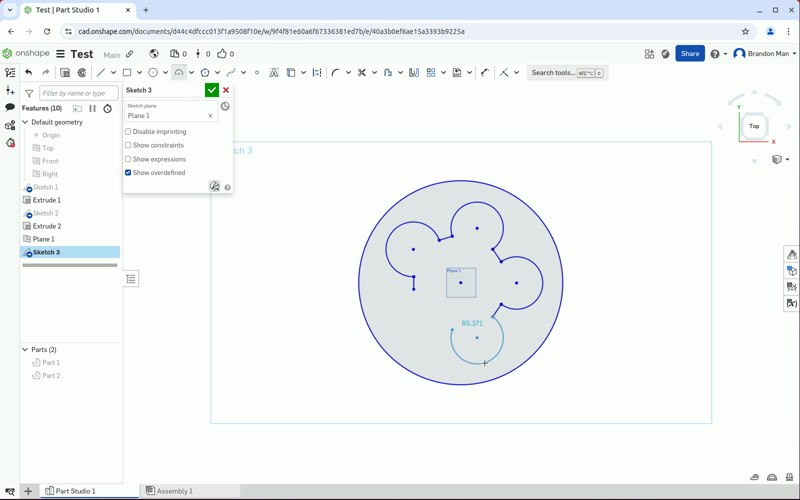
click(484, 362)
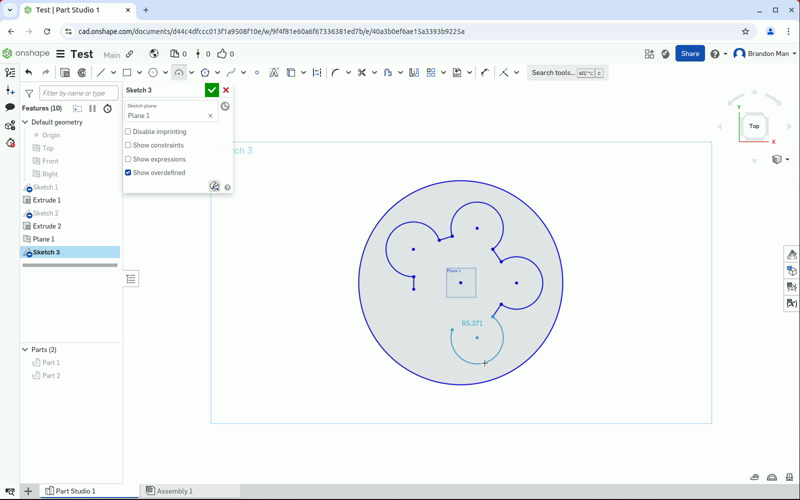
key_up(shift)
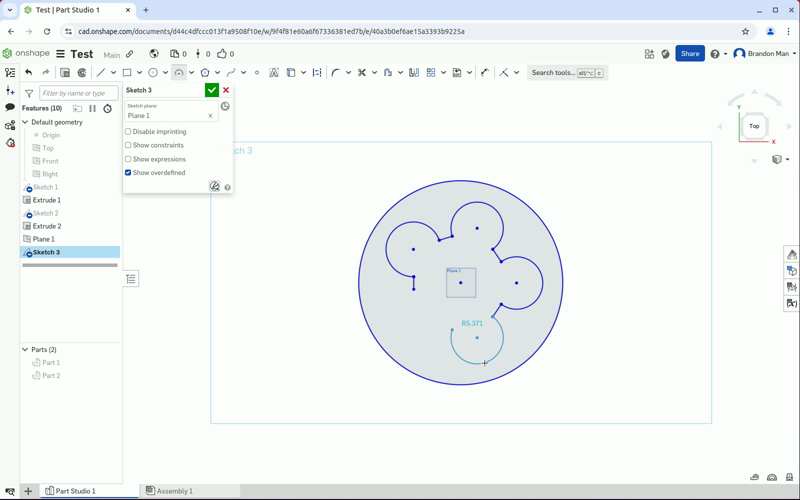
key(esc)
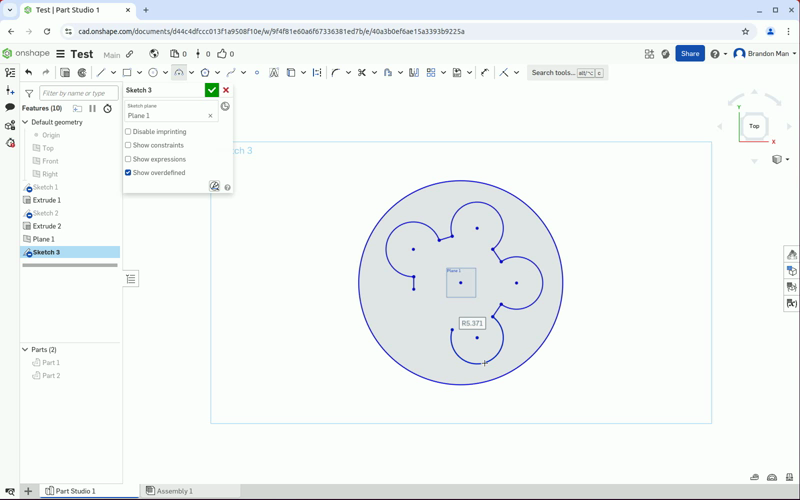
key(l)
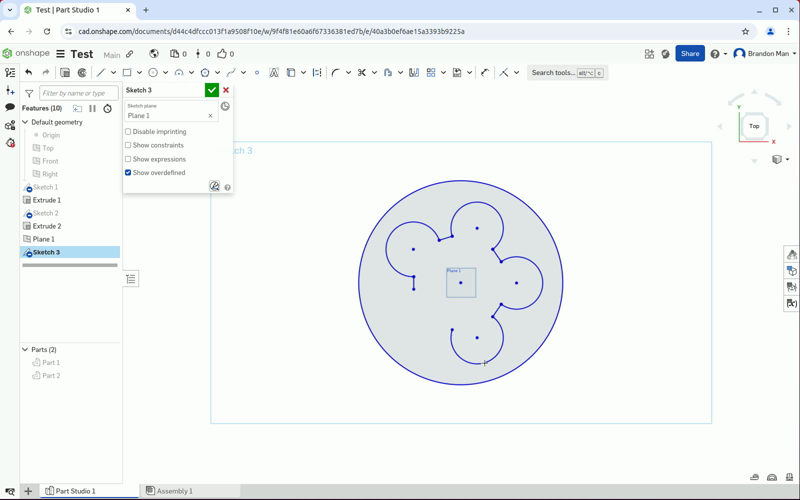
mouse_move(452, 329)
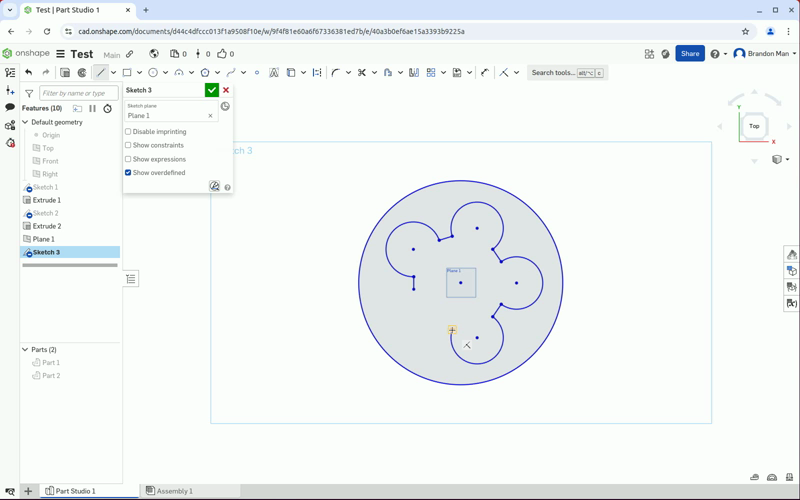
click(452, 329)
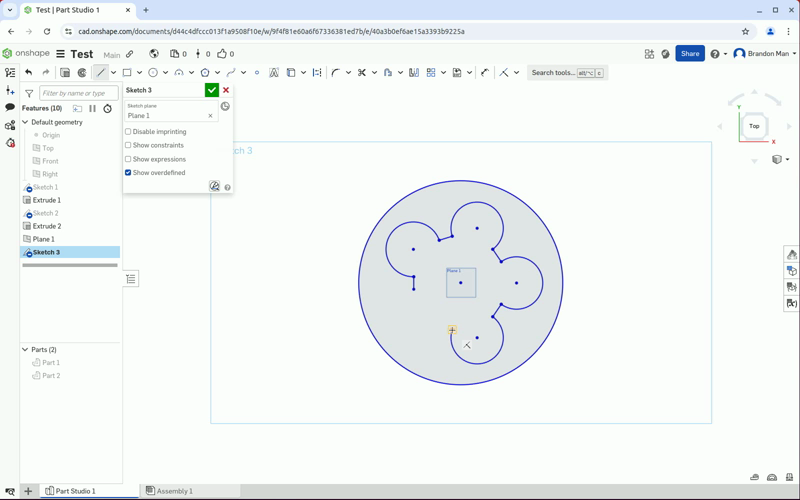
key_down(shift)
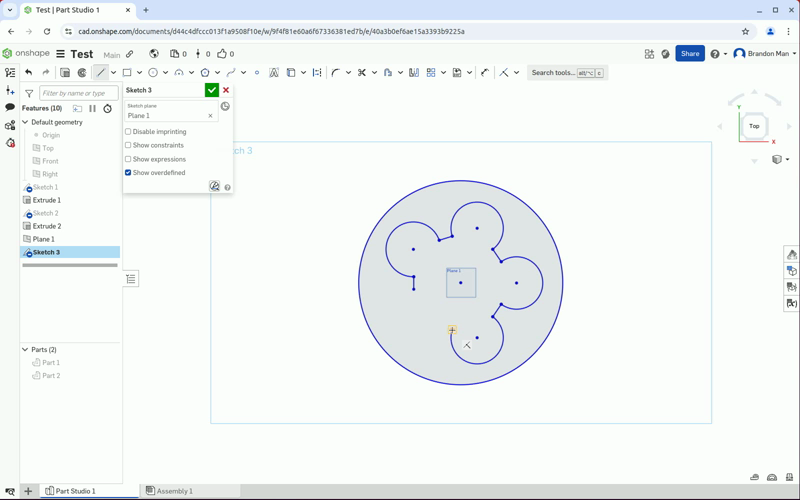
mouse_move(482, 329)
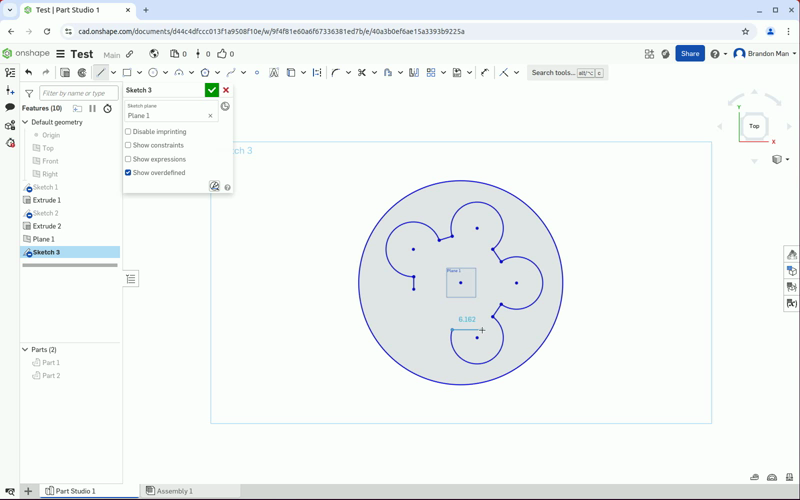
mouse_move(439, 325)
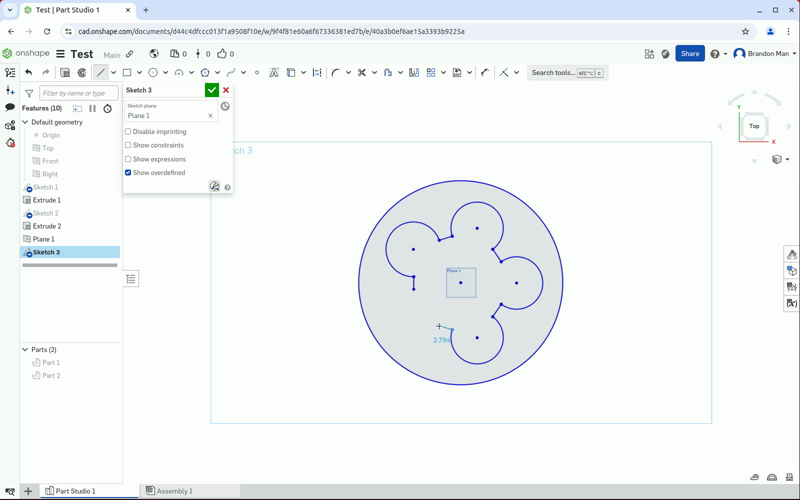
click(439, 325)
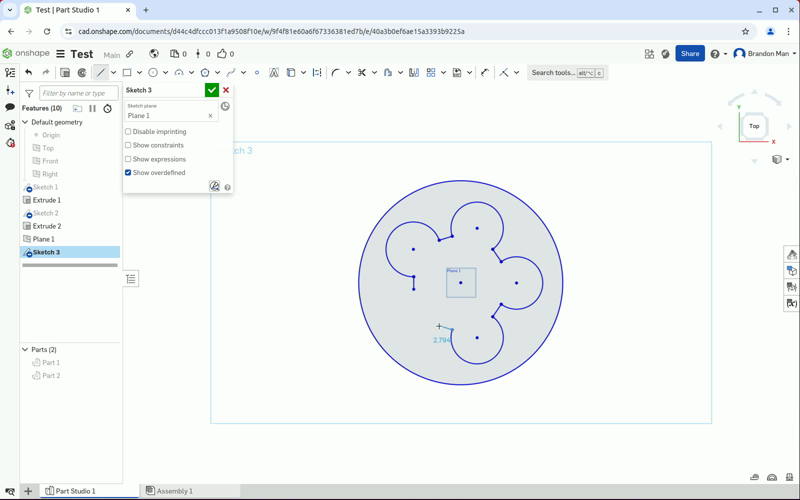
key_up(shift)
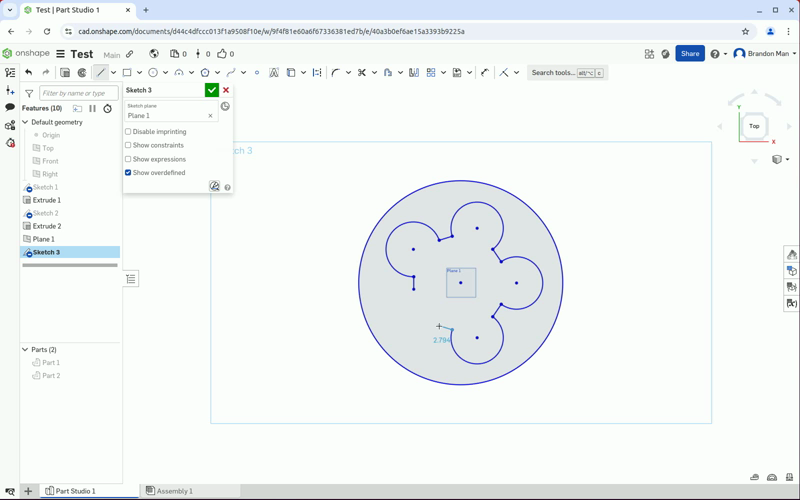
key(esc)
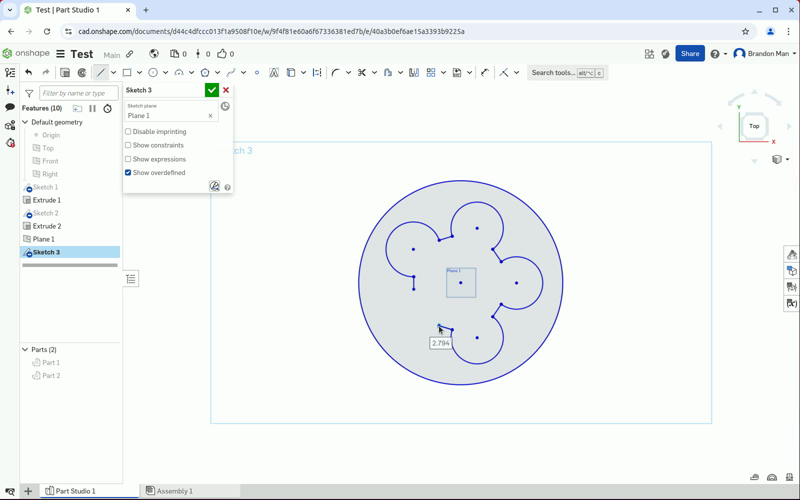
key(a)
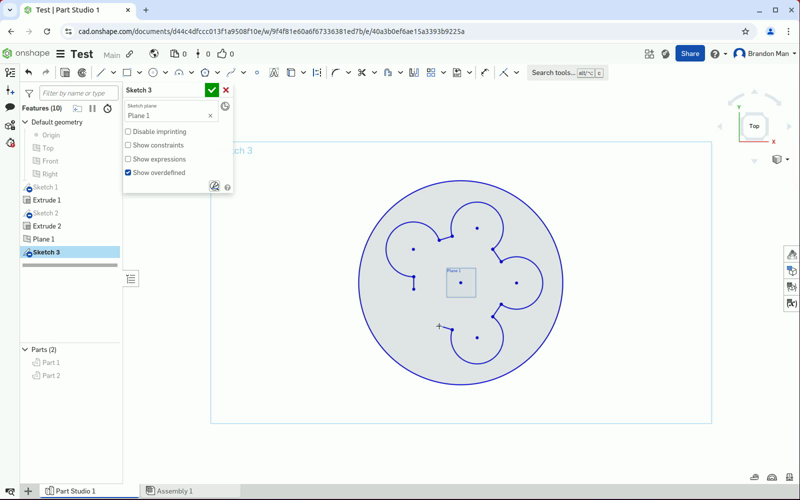
mouse_move(439, 325)
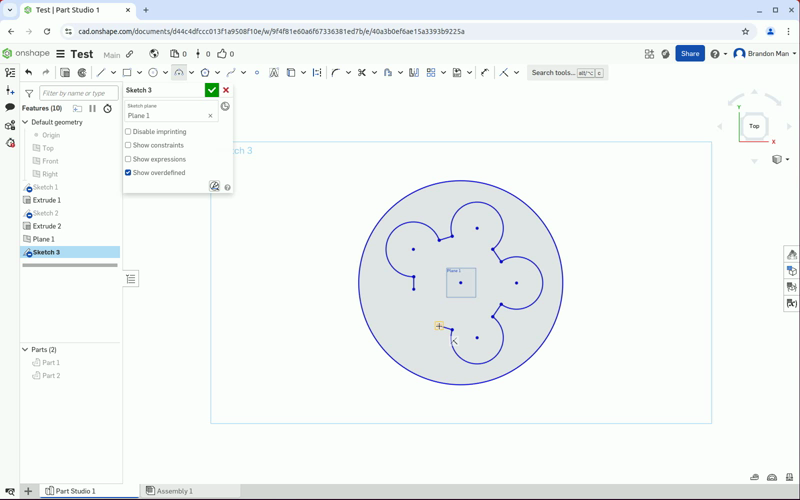
click(439, 325)
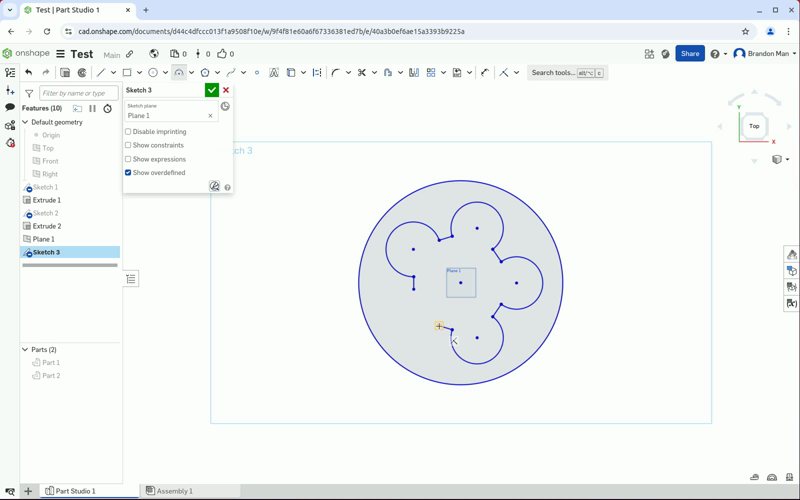
mouse_move(413, 289)
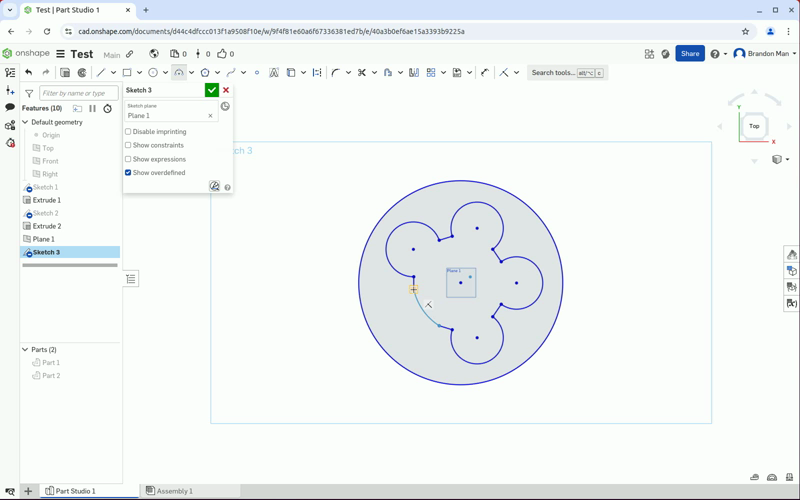
click(413, 289)
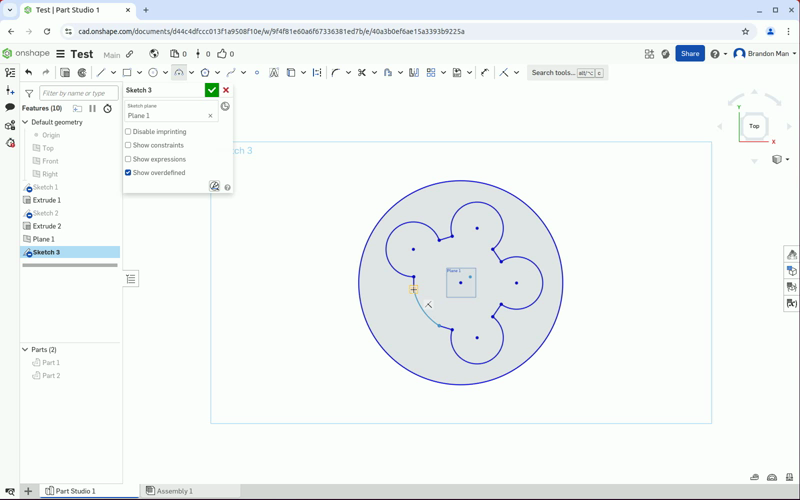
key_down(shift)
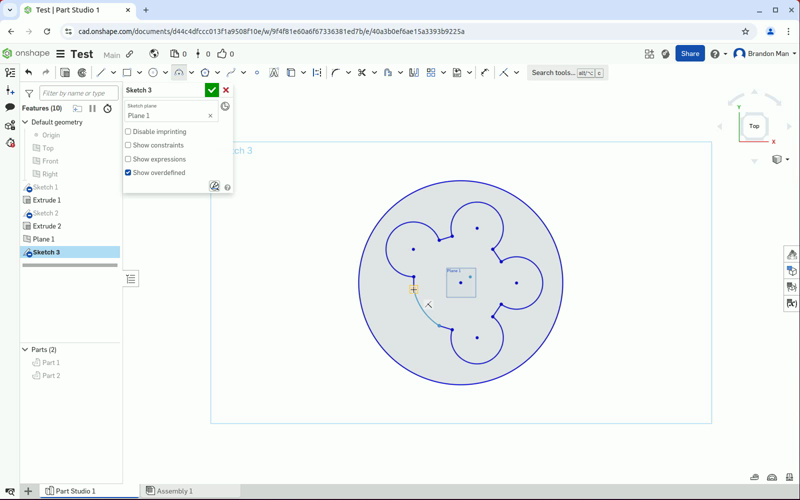
mouse_move(391, 332)
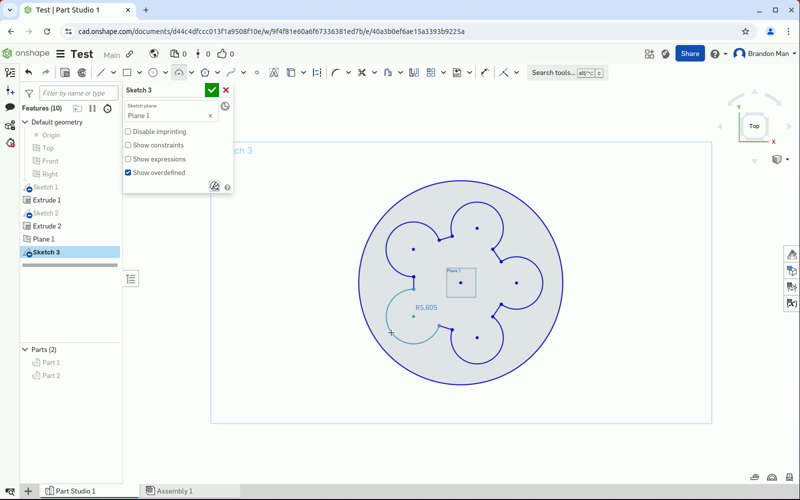
click(391, 332)
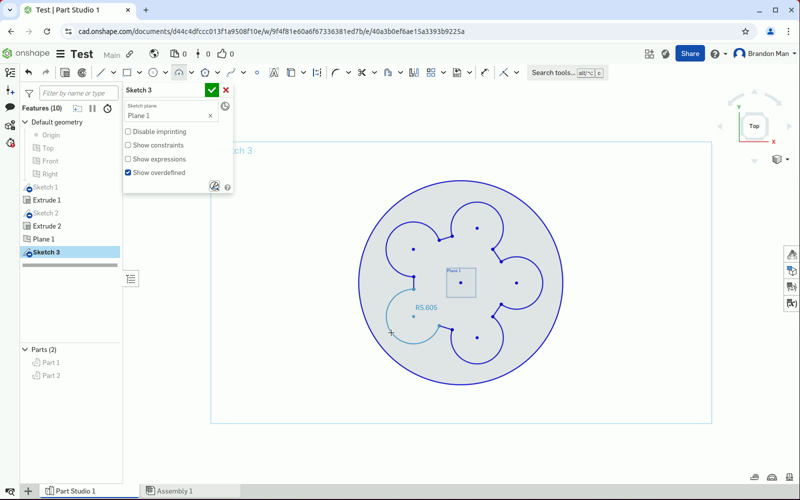
key_up(shift)
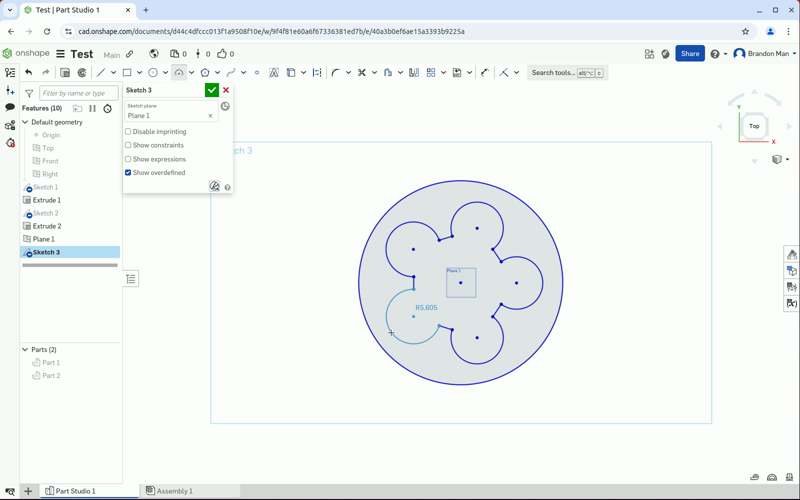
key(esc)
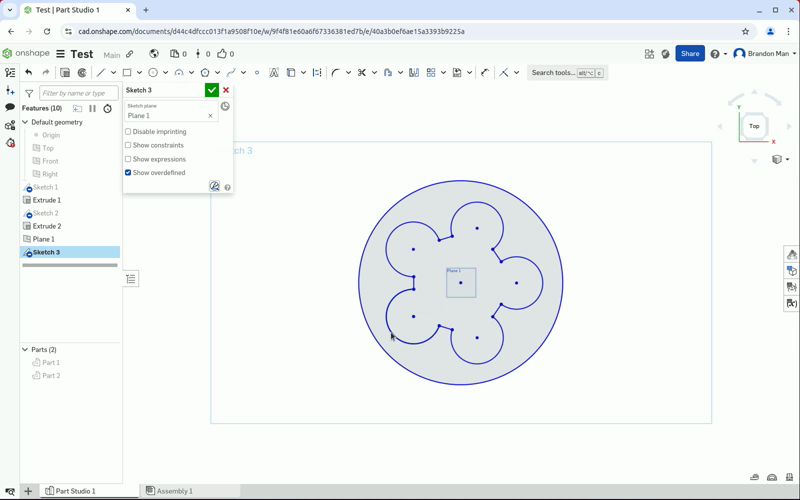
mouse_move(527, 243)
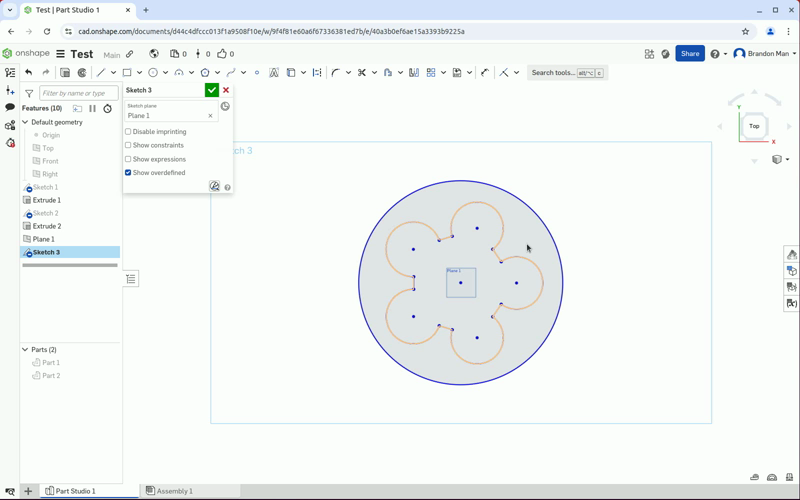
click(527, 243)
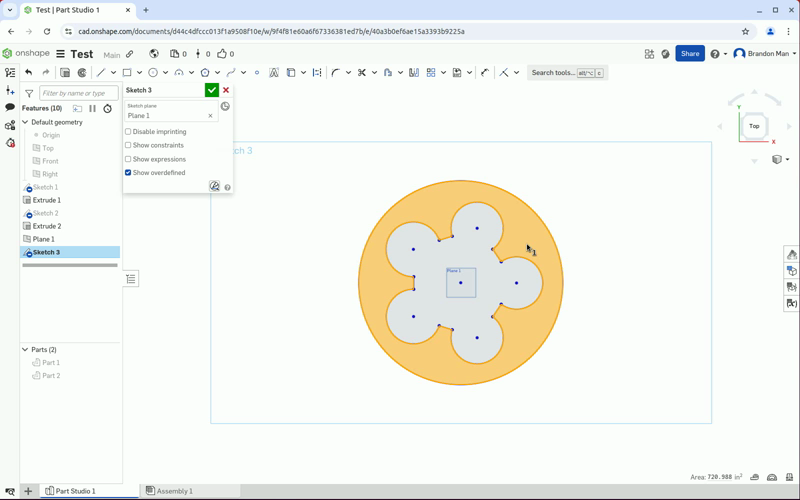
mouse_move(73, 352)
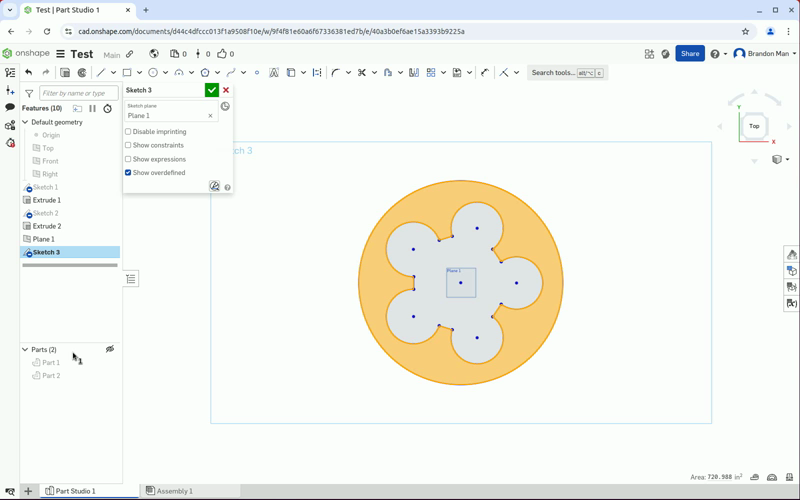
key(shift+y)
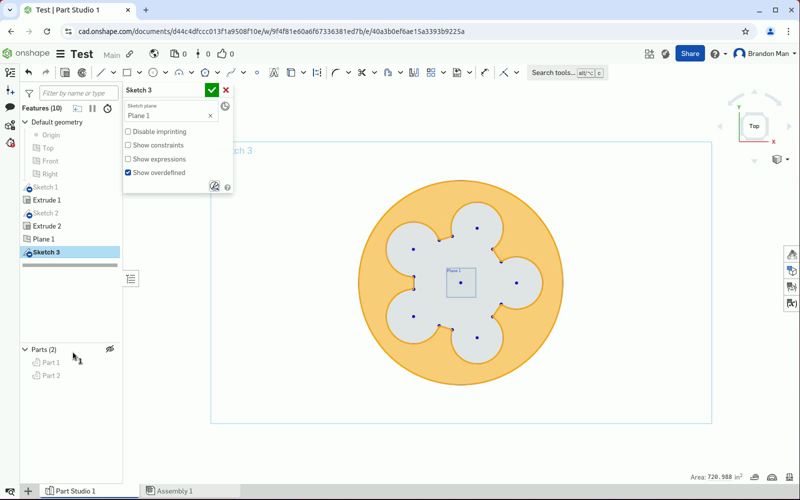
key(shift+e)
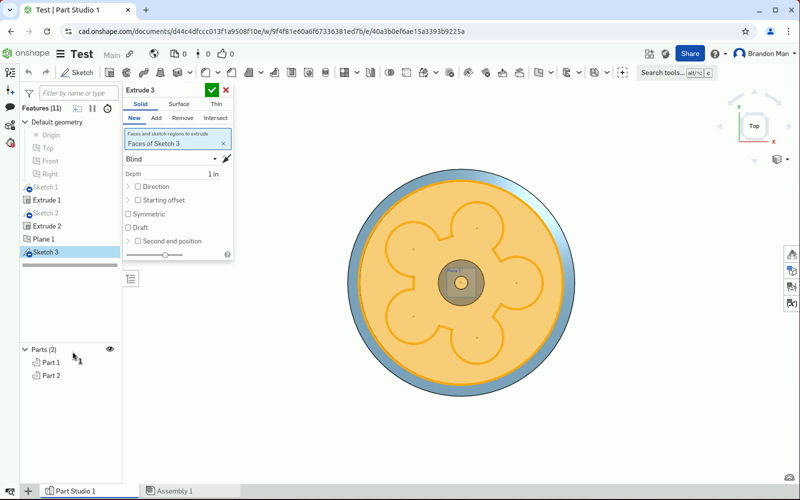
mouse_move(143, 106)
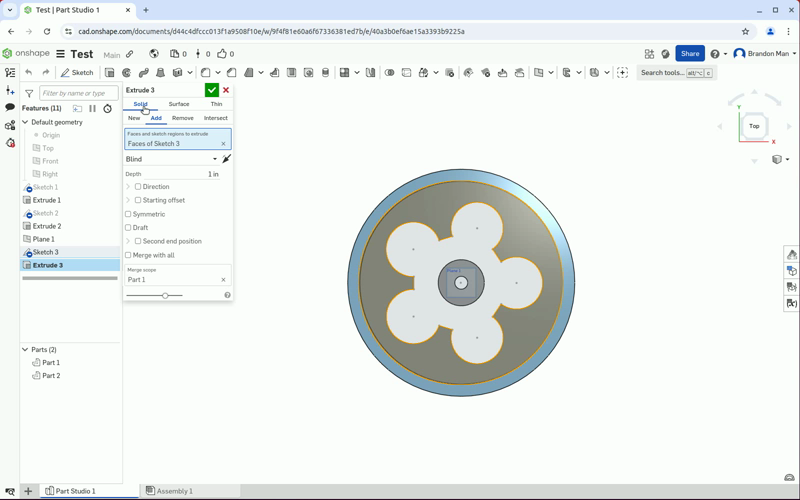
click(143, 106)
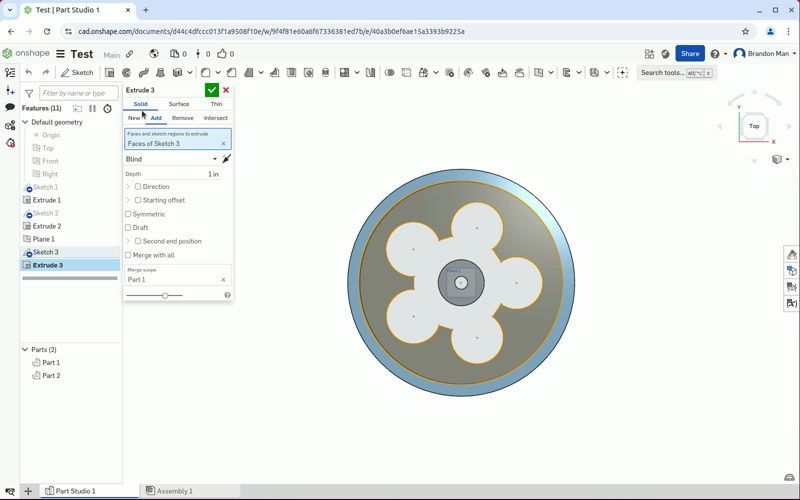
mouse_move(137, 120)
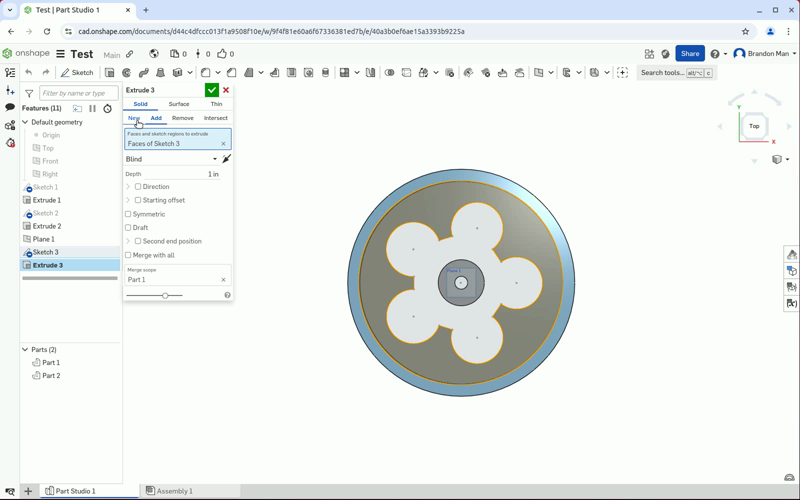
click(137, 120)
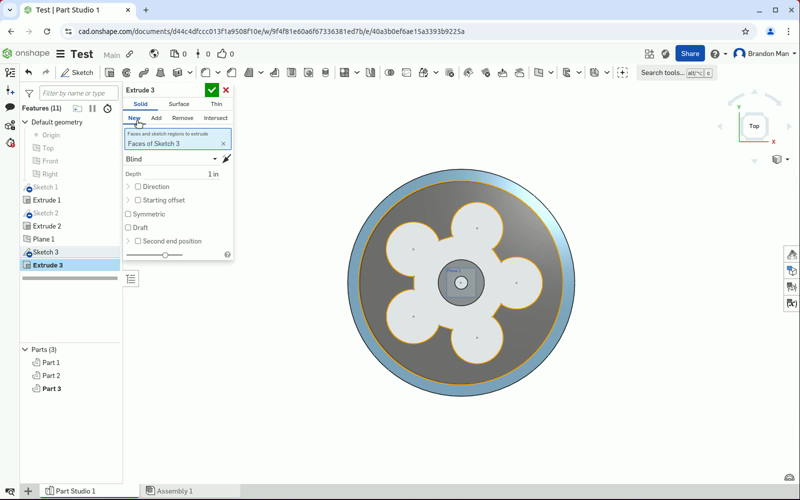
key(tab, 4)
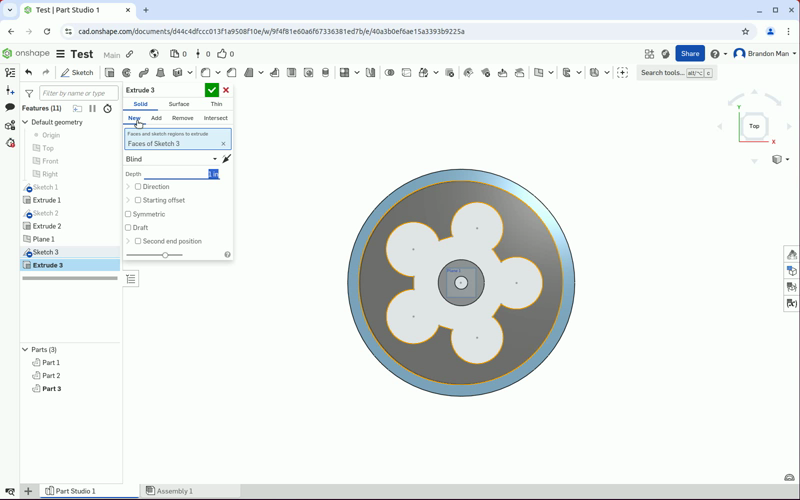
text(-2.648)
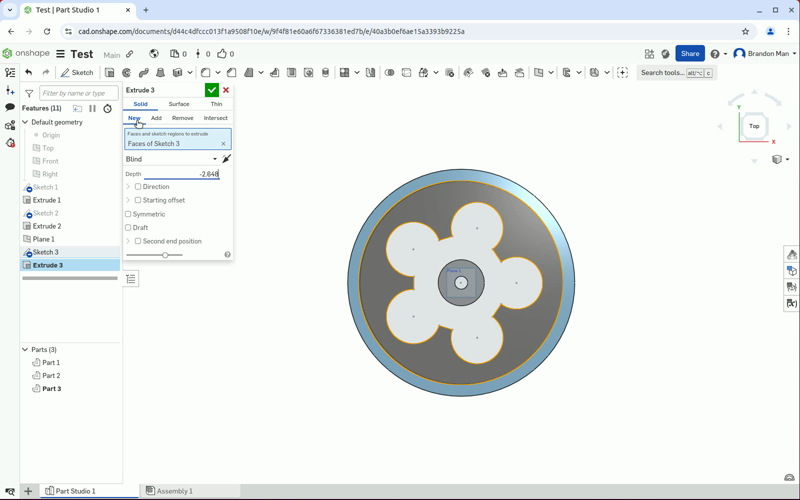
key(enter)
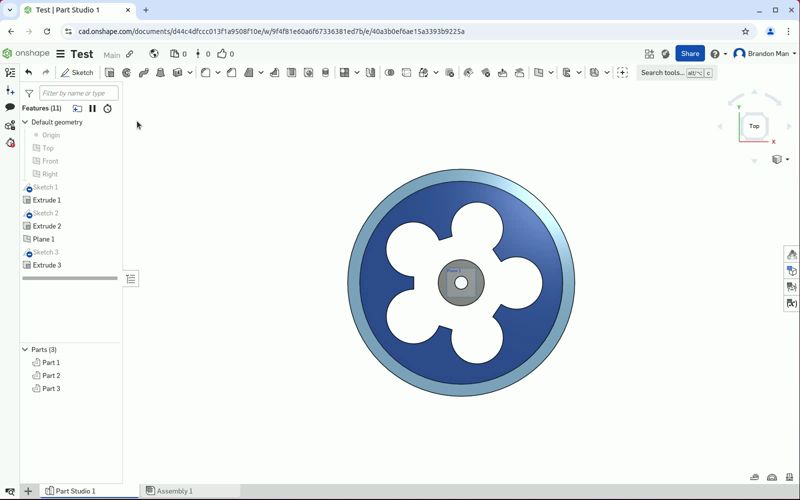
key(shift+h)
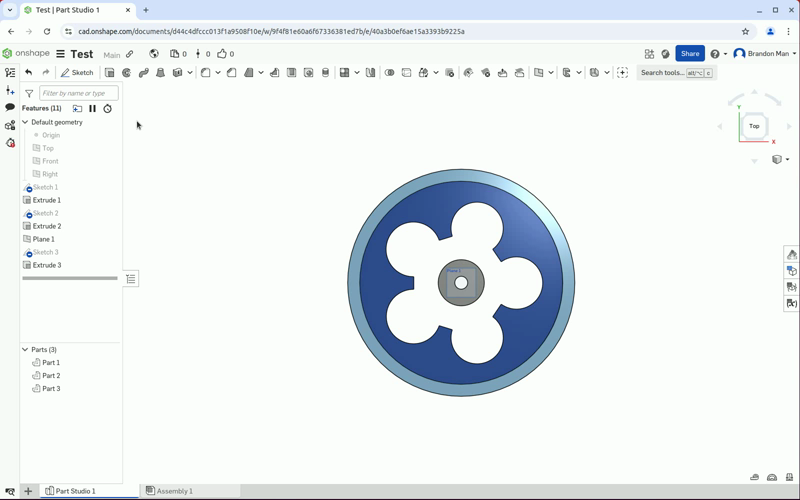
key(shift+h)
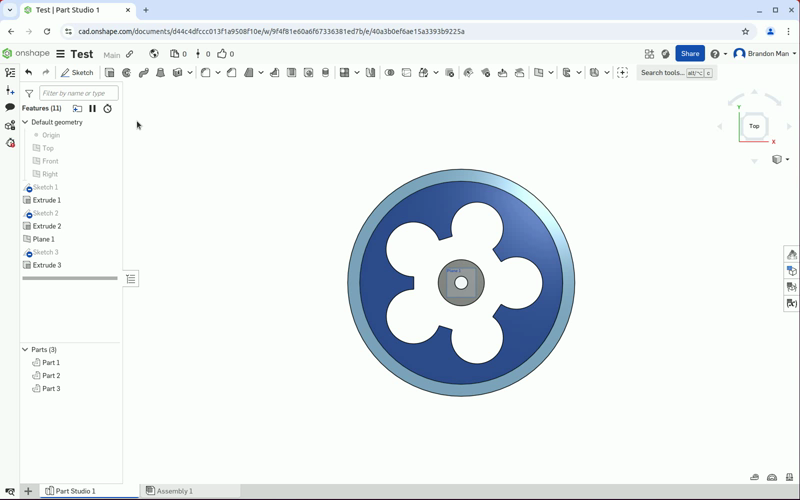
mouse_move(73, 189)
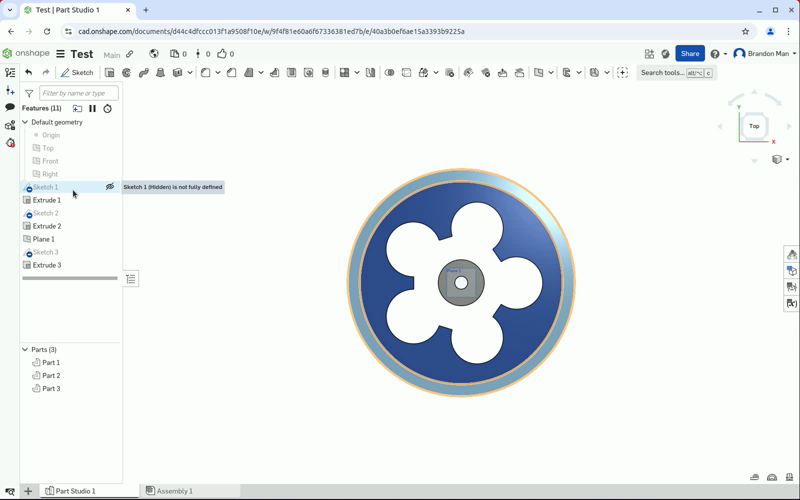
click(73, 189)
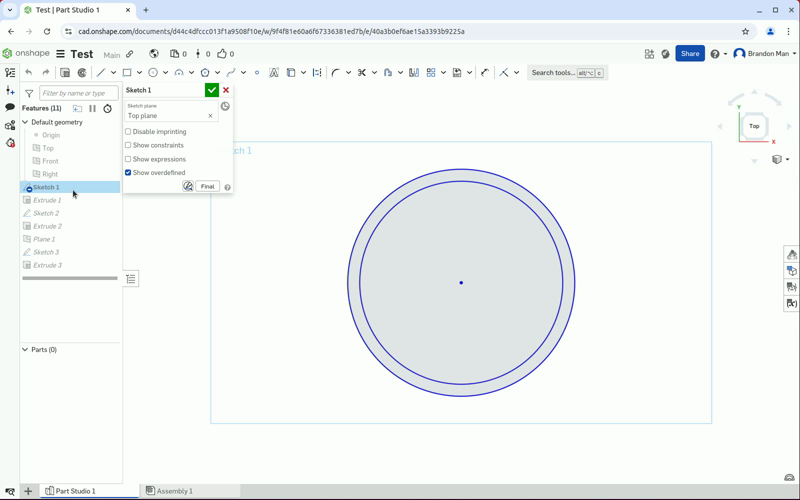
mouse_move(229, 92)
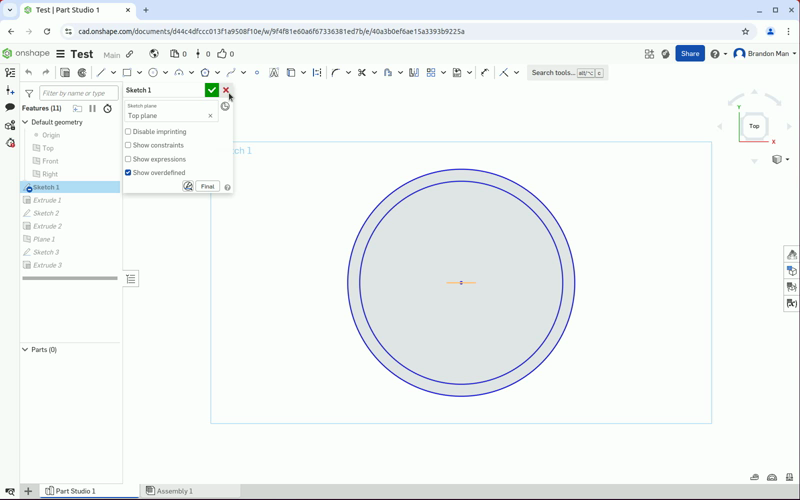
click(229, 92)
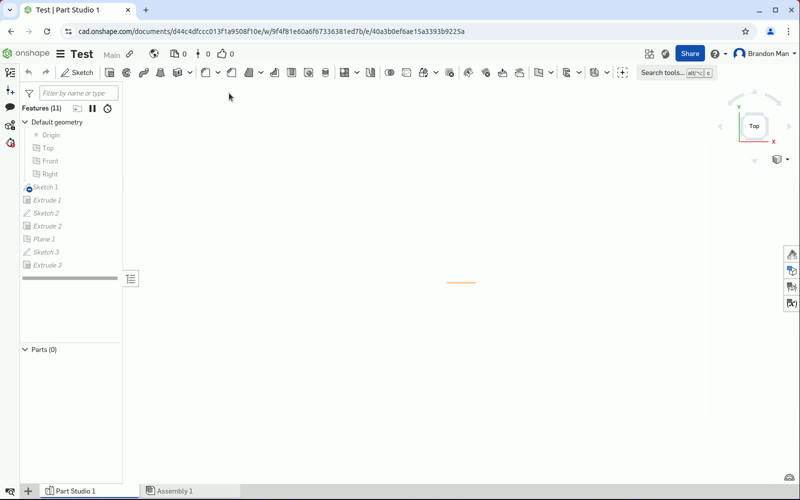
key(shift+s)
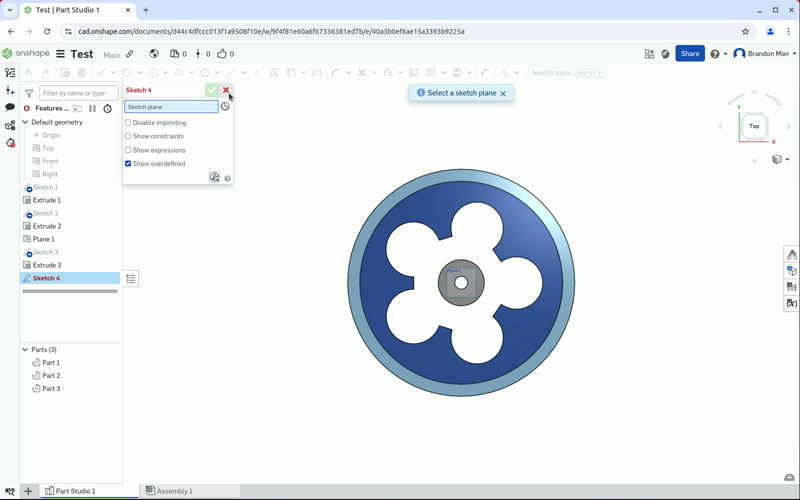
mouse_move(73, 241)
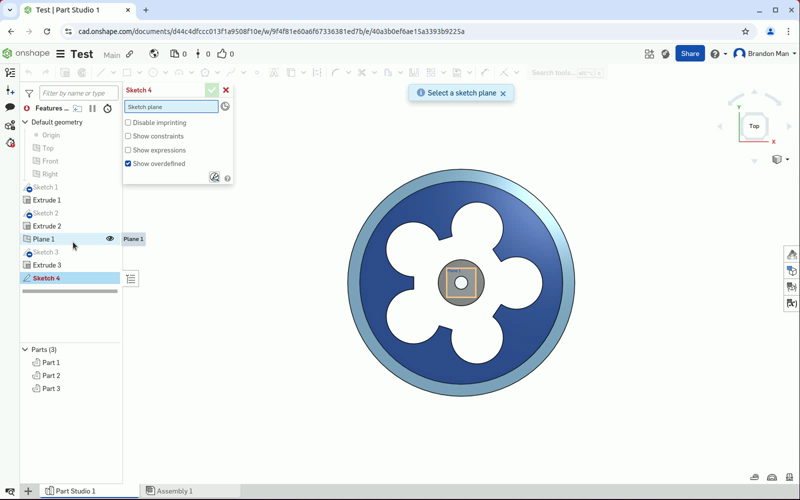
click(73, 241)
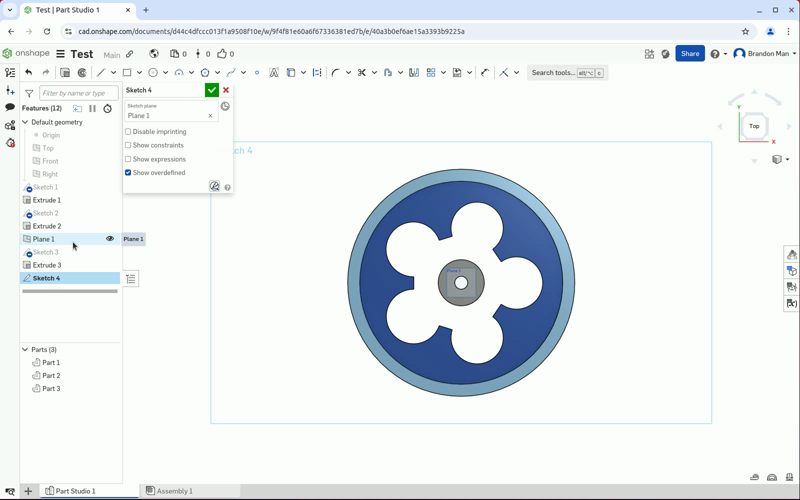
mouse_move(73, 352)
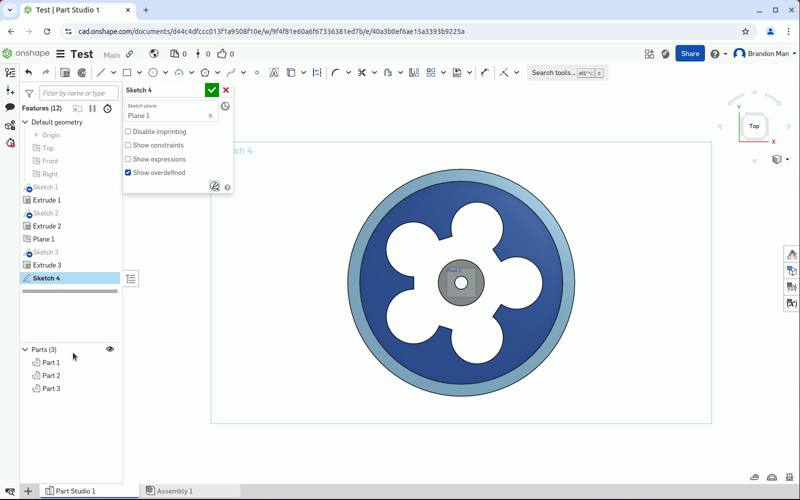
key(y)
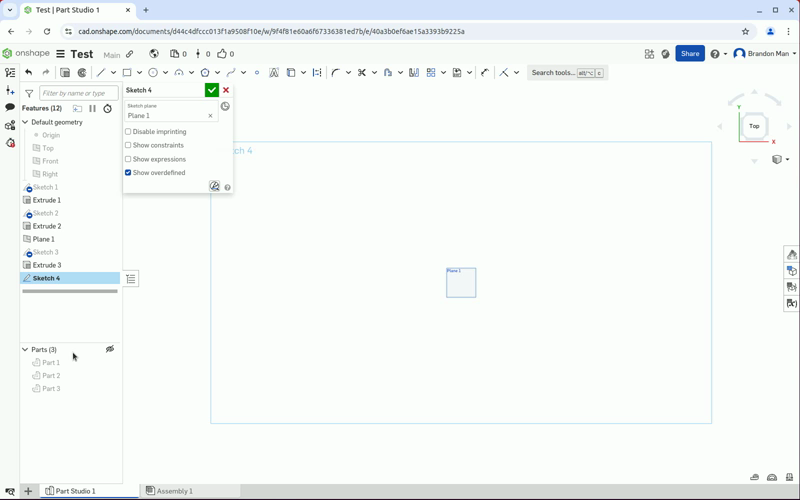
key(a)
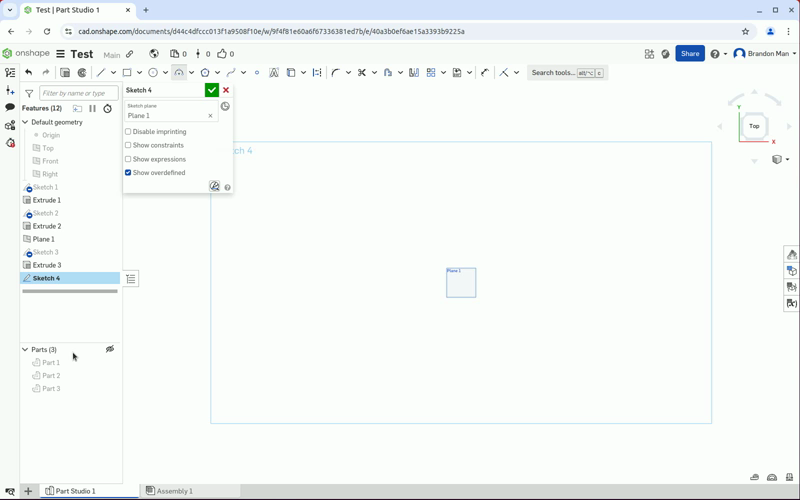
key_down(shift)
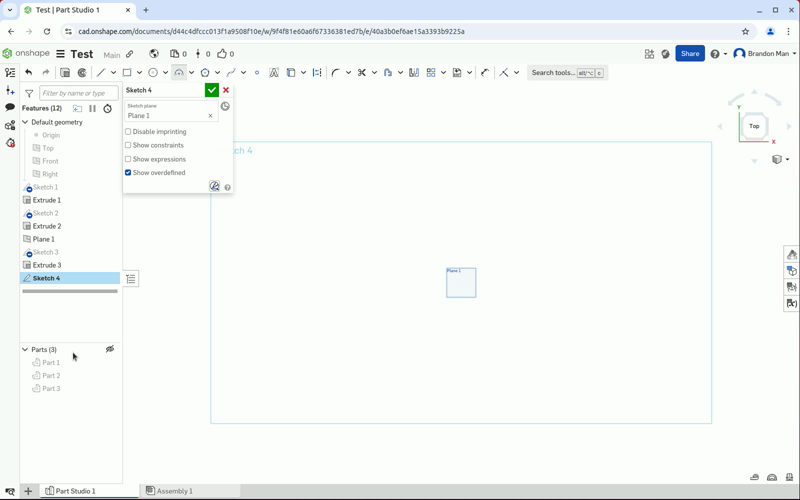
mouse_move(413, 290)
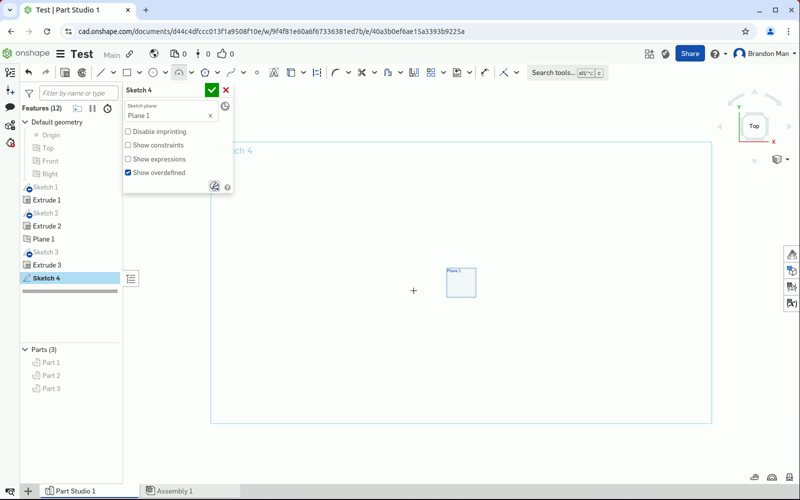
click(413, 290)
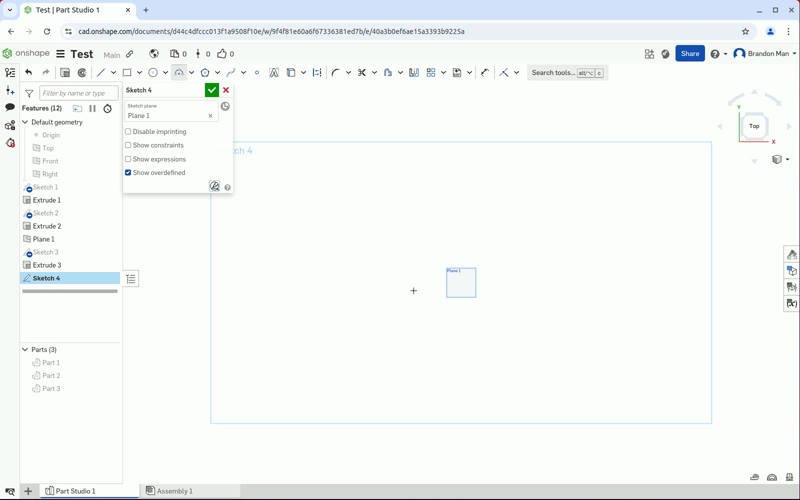
key_up(shift)
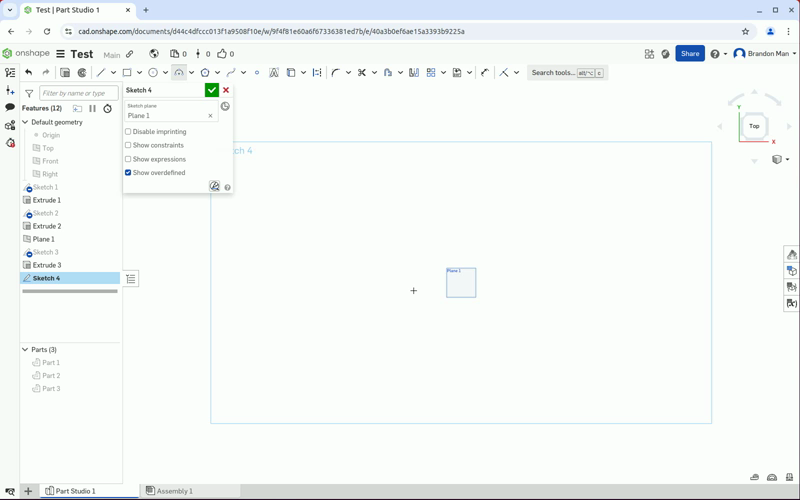
key_down(shift)
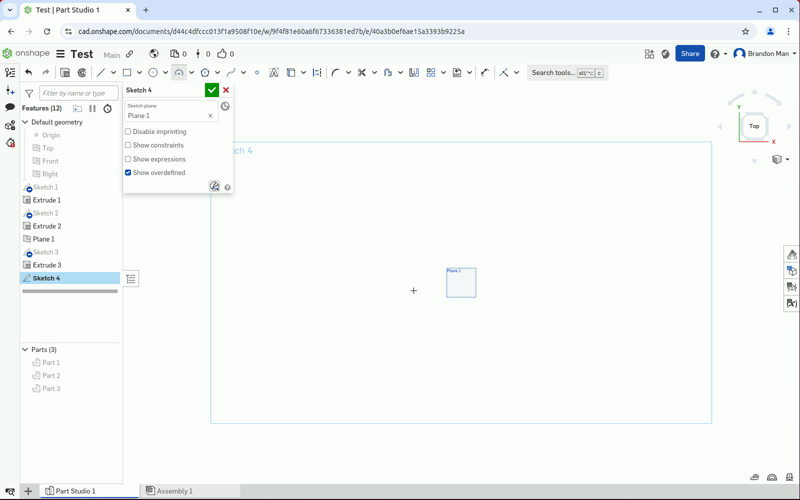
mouse_move(438, 324)
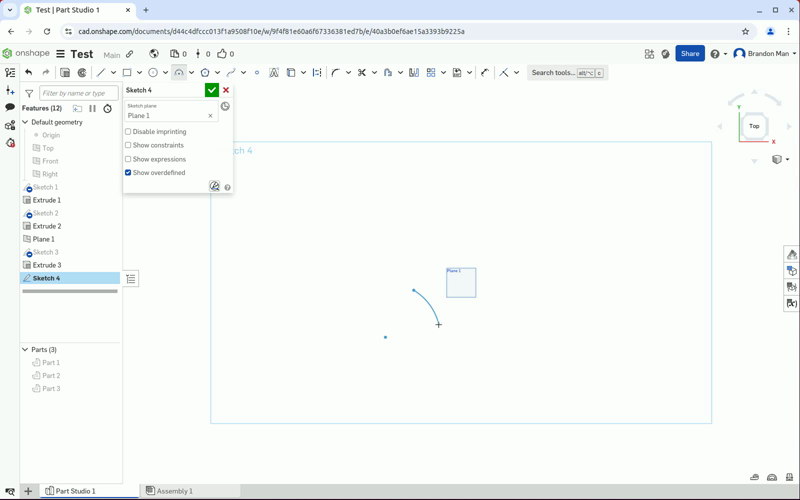
click(438, 324)
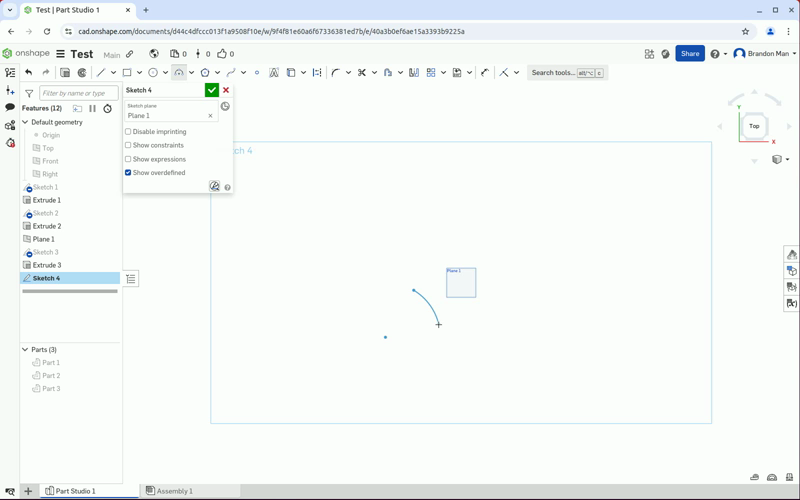
mouse_move(435, 300)
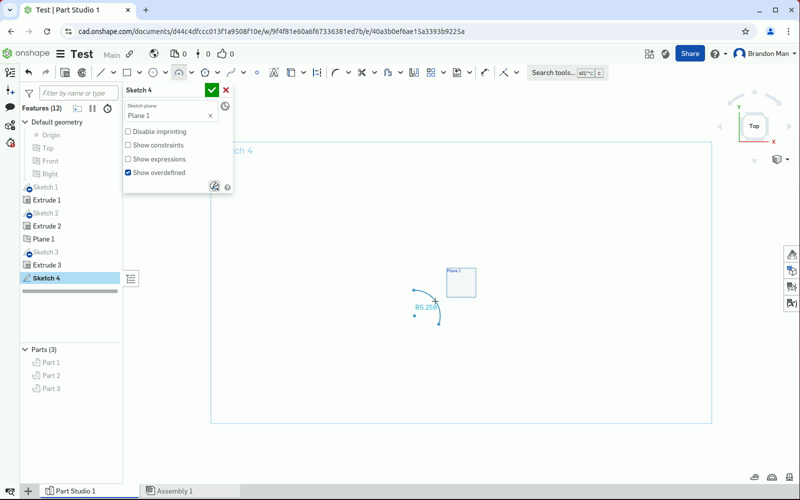
click(435, 300)
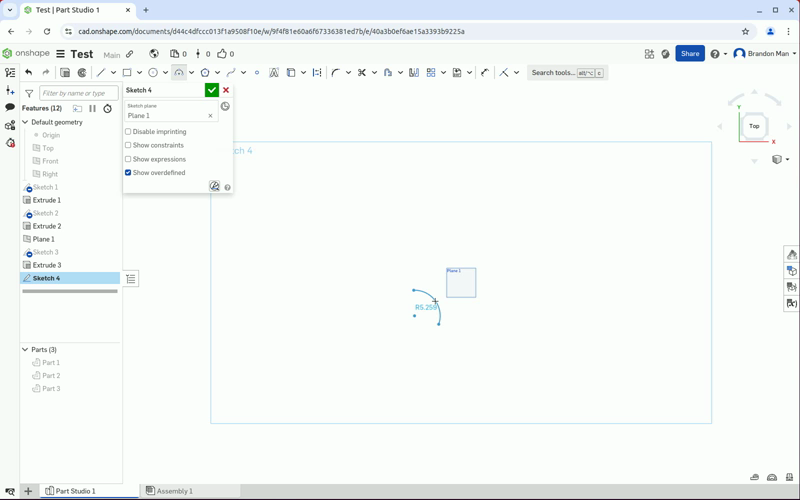
key_up(shift)
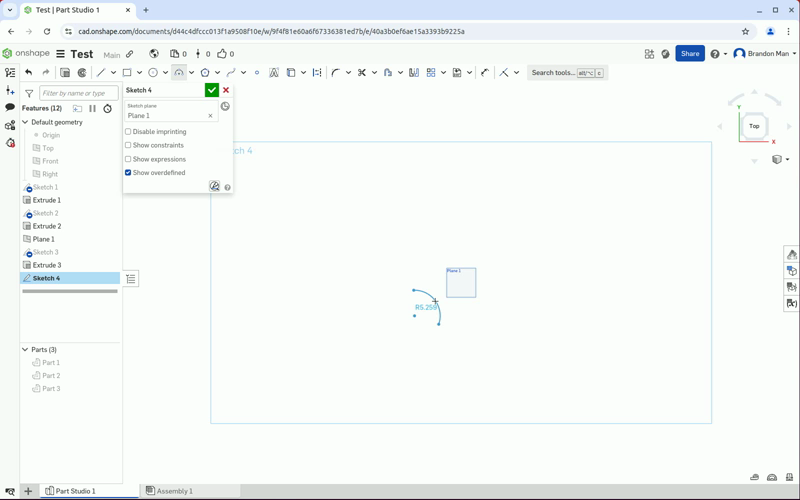
key(esc)
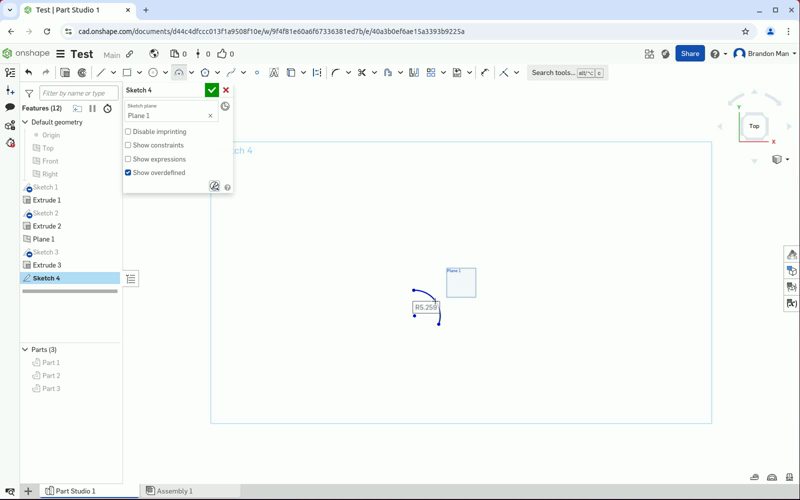
key(l)
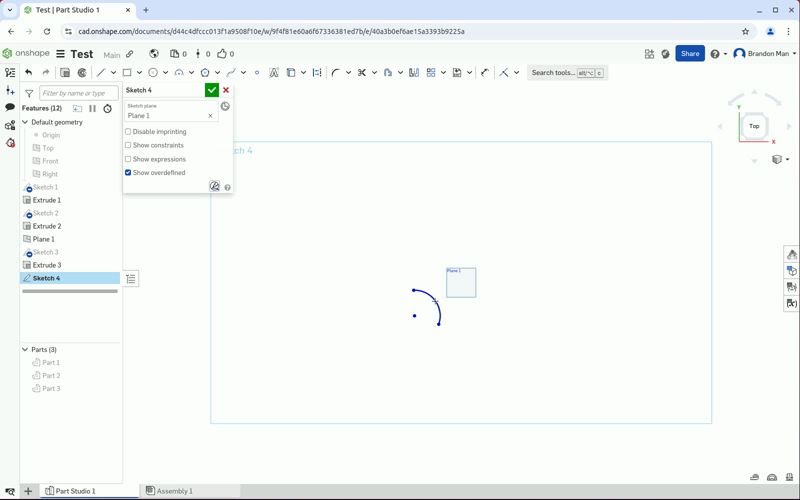
mouse_move(438, 324)
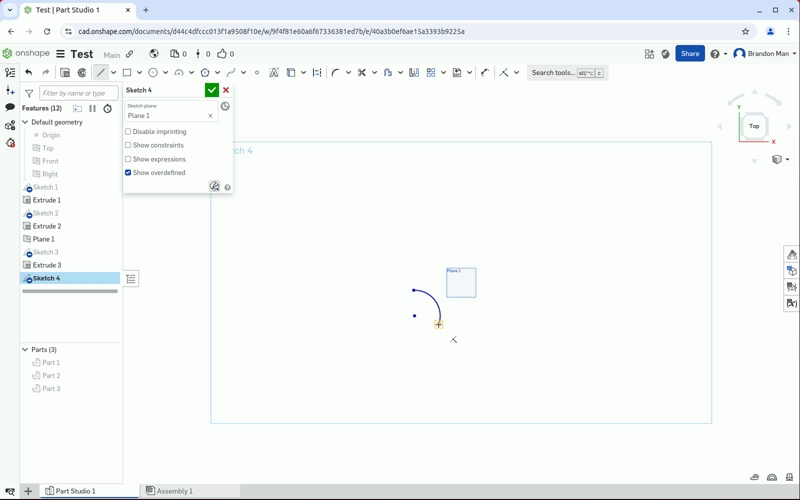
click(438, 324)
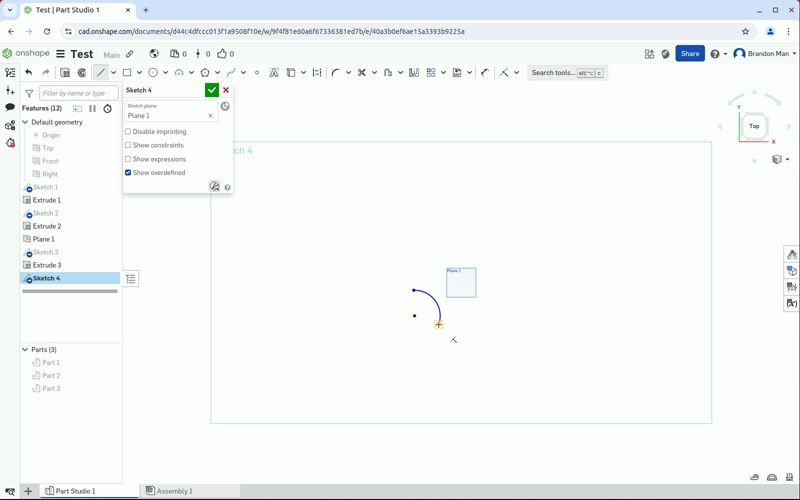
key_down(shift)
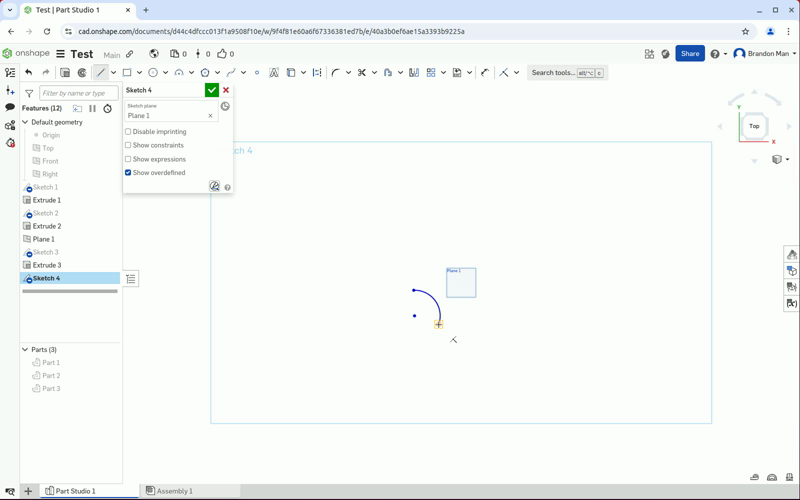
mouse_move(468, 324)
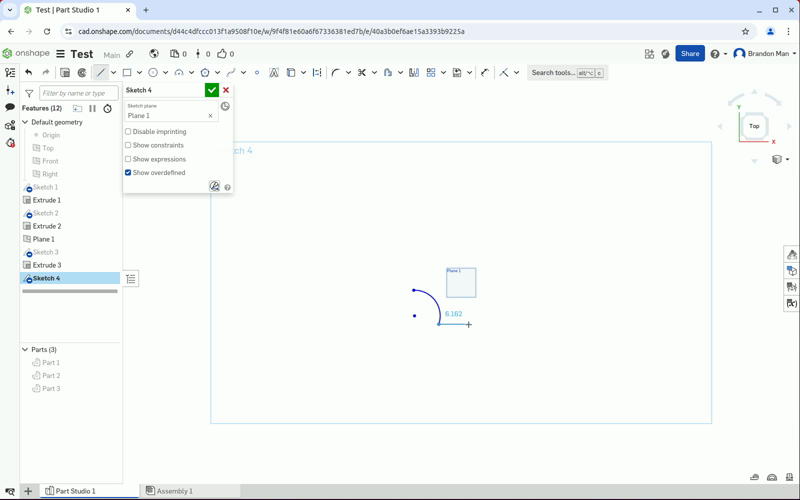
mouse_move(453, 328)
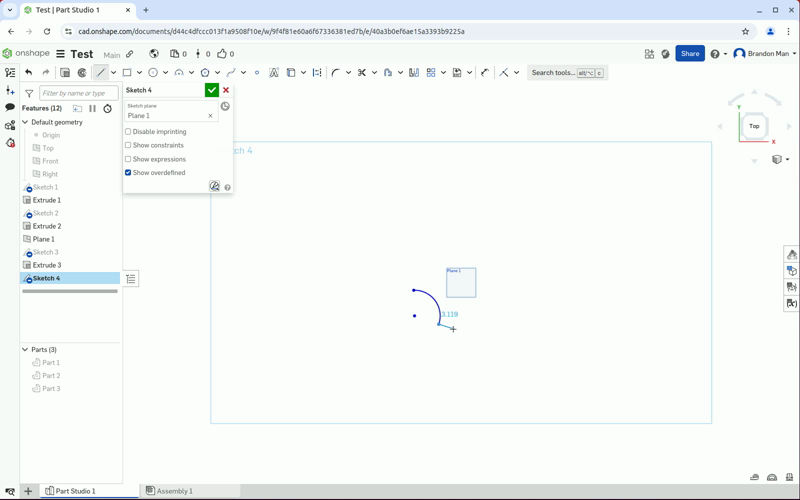
click(453, 328)
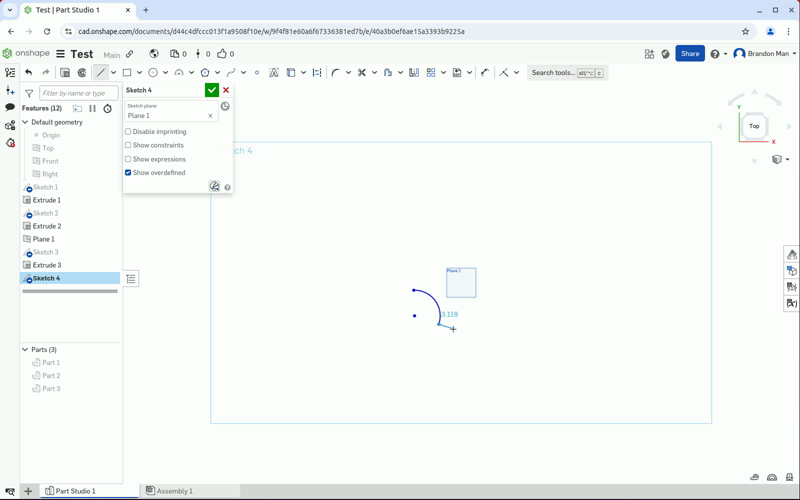
key_up(shift)
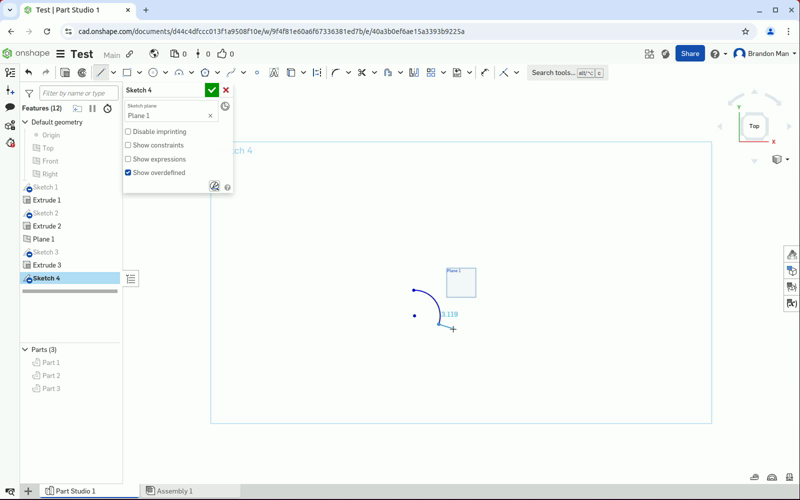
key(esc)
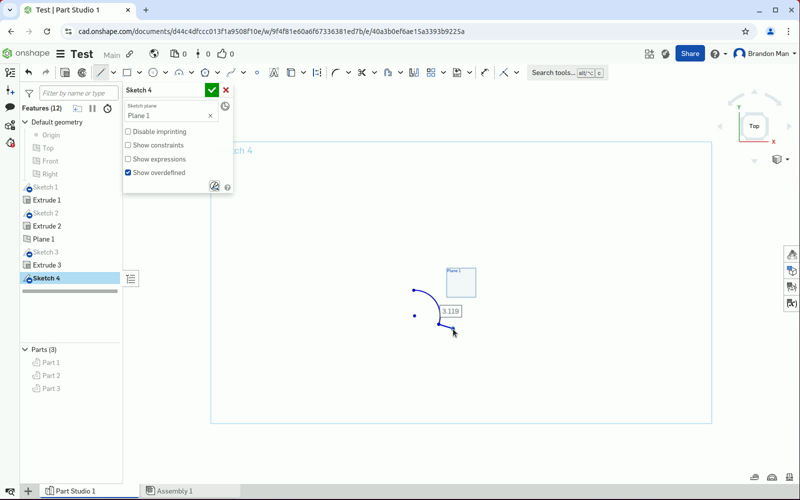
key(a)
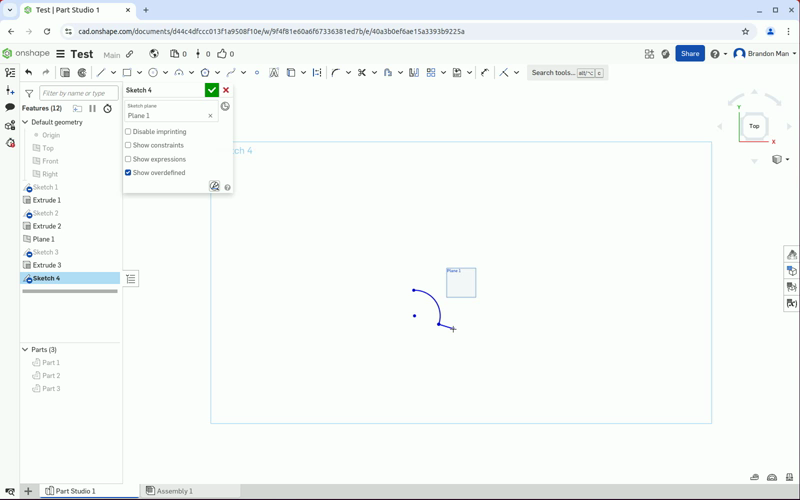
mouse_move(453, 328)
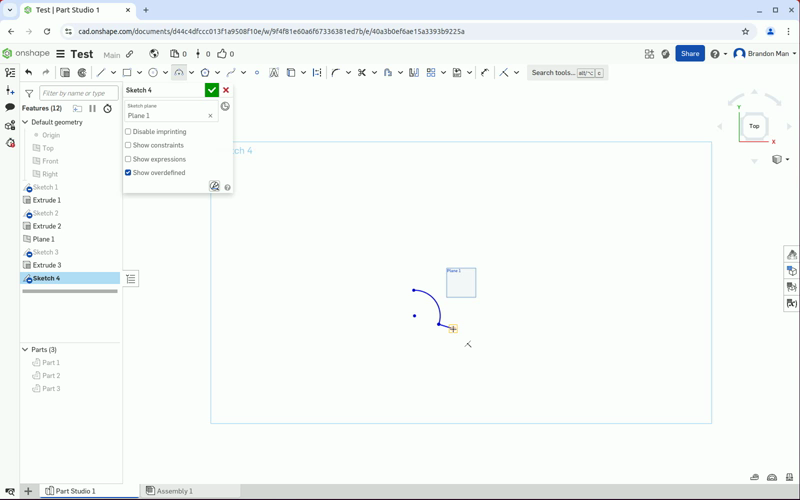
click(453, 328)
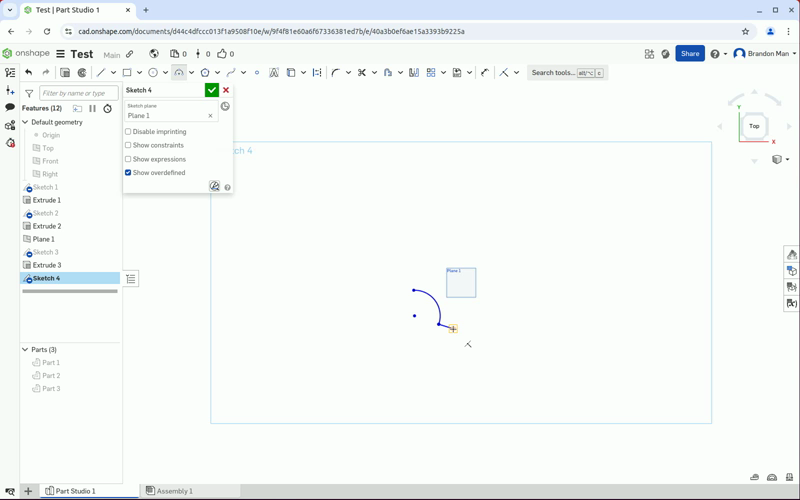
key_down(shift)
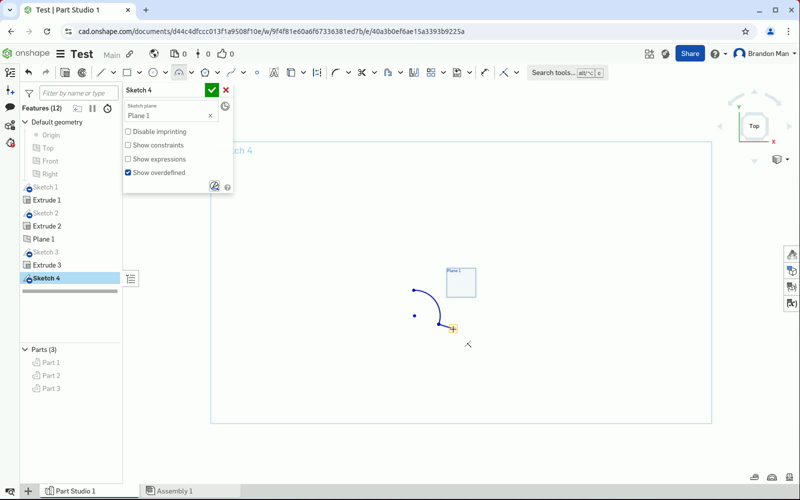
mouse_move(493, 315)
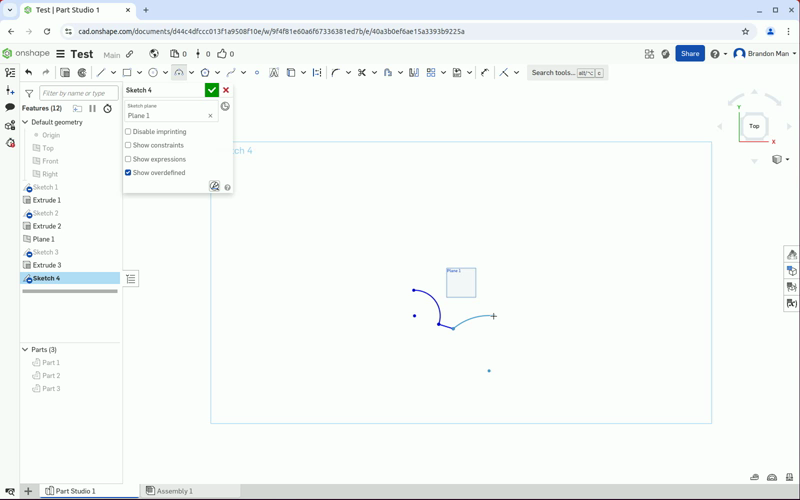
click(493, 315)
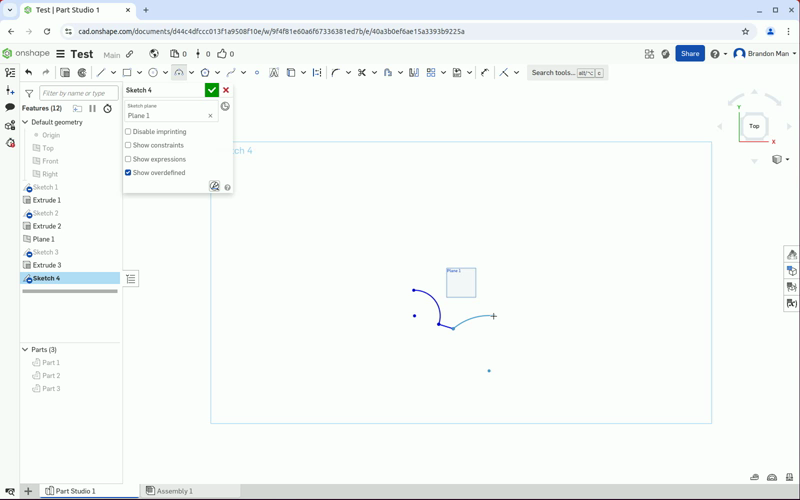
mouse_move(470, 312)
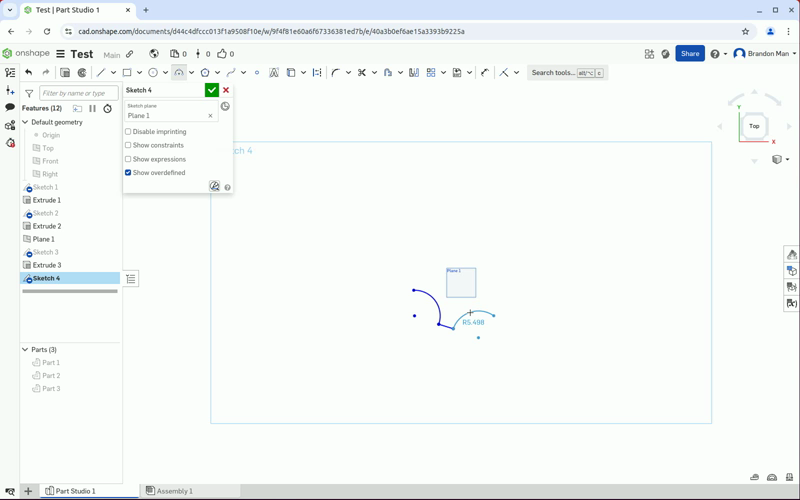
click(470, 312)
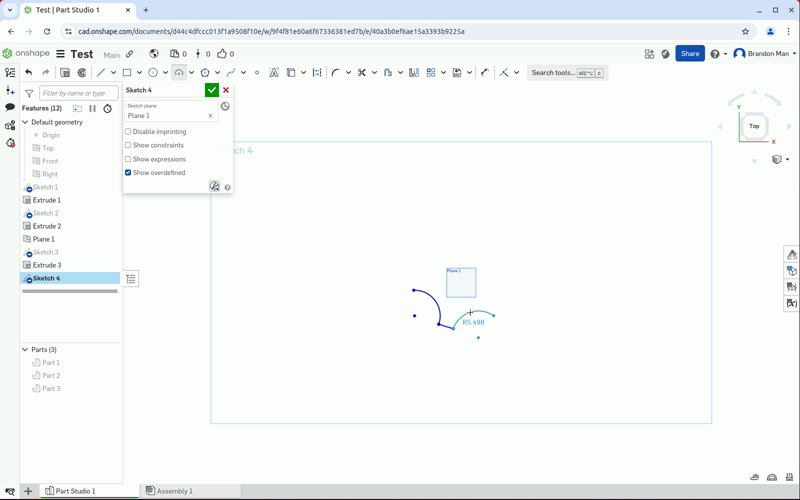
key_up(shift)
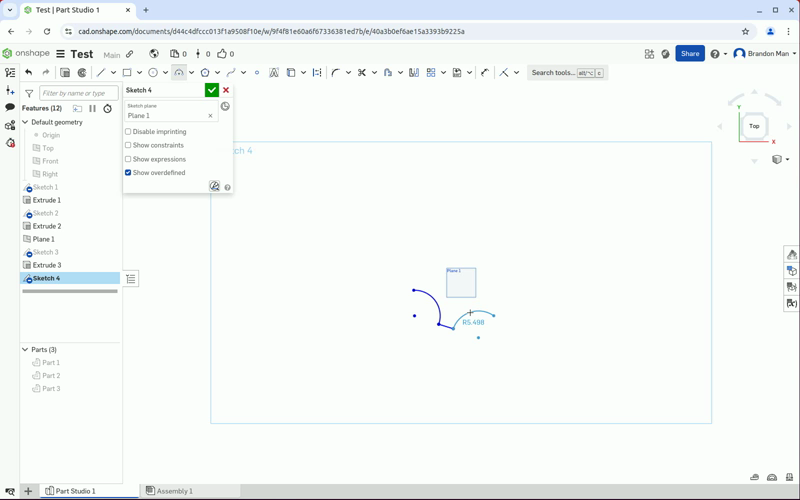
key(esc)
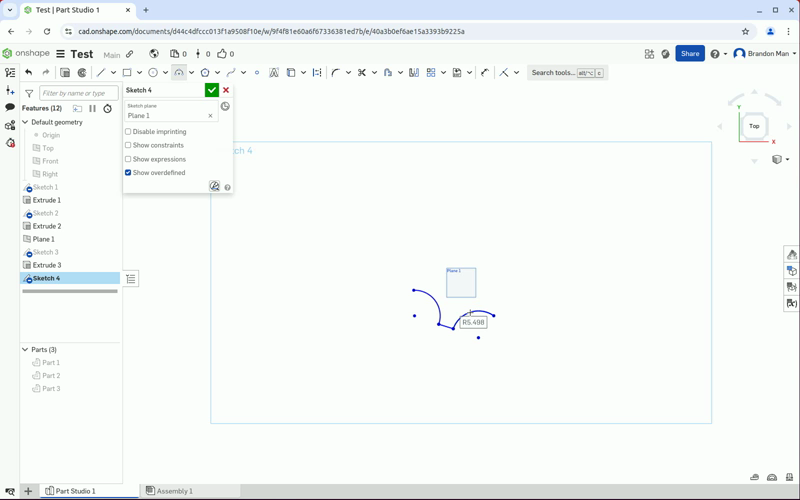
key(l)
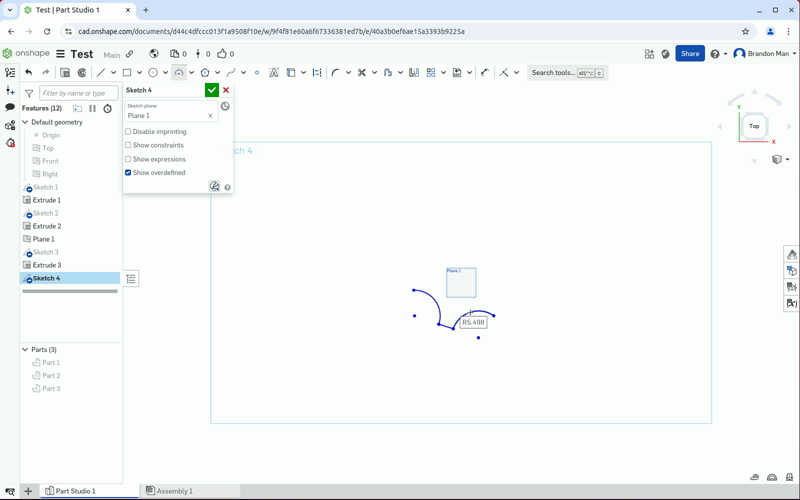
mouse_move(493, 315)
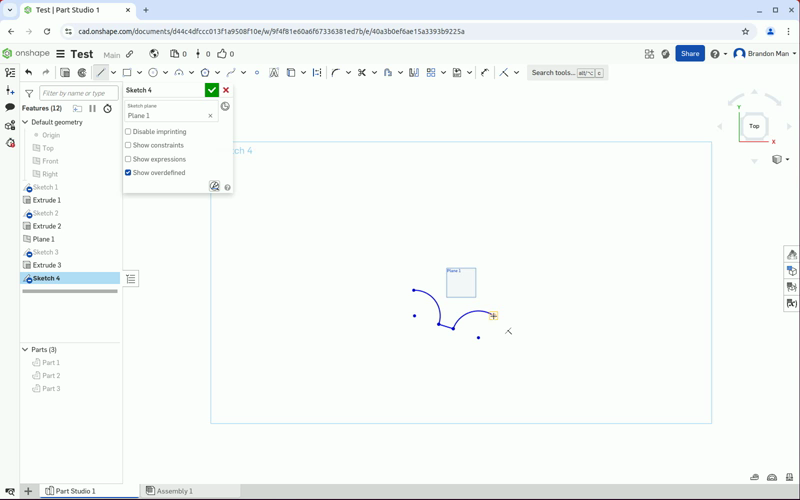
click(493, 315)
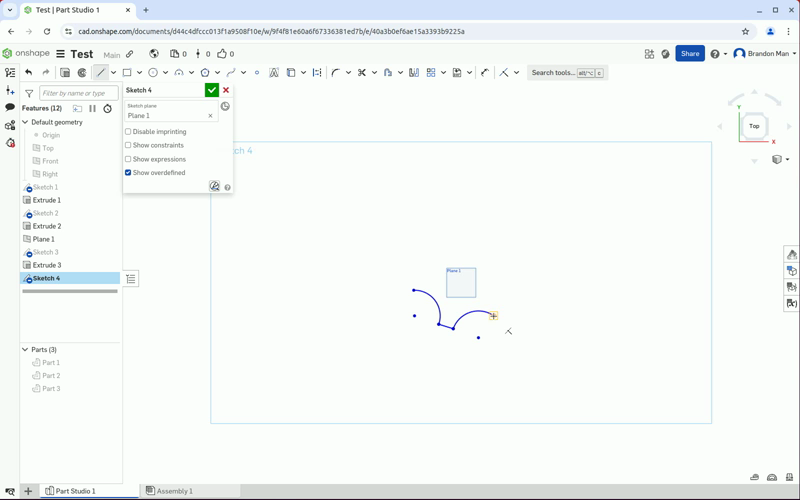
key_down(shift)
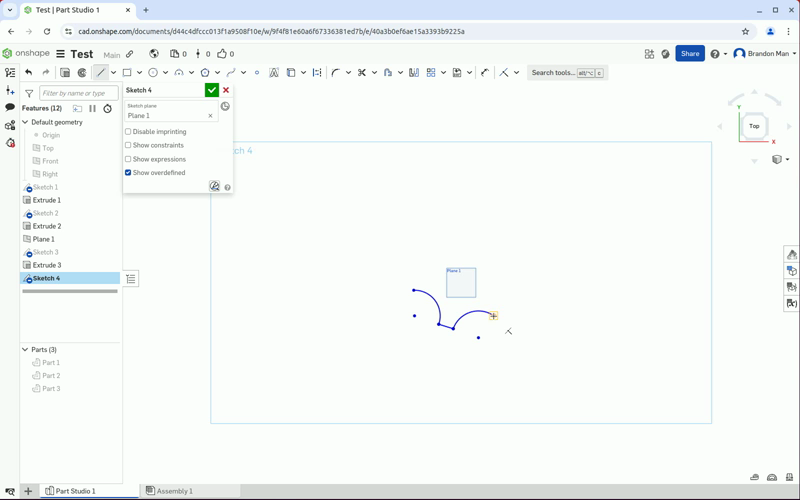
mouse_move(523, 315)
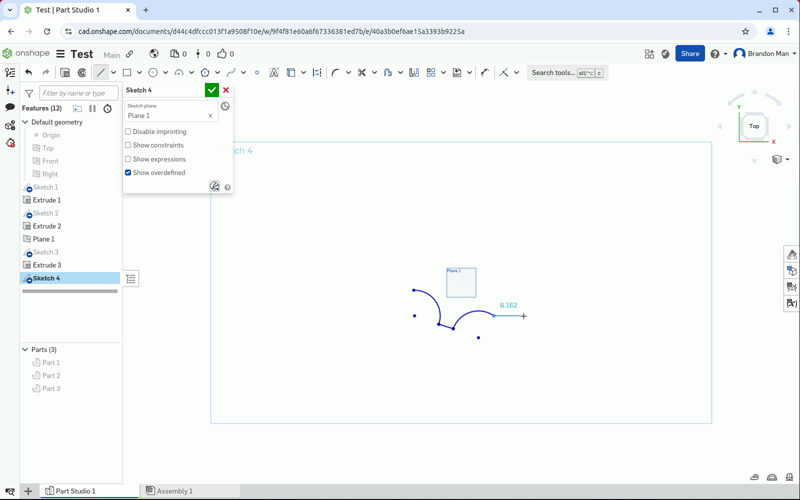
mouse_move(502, 303)
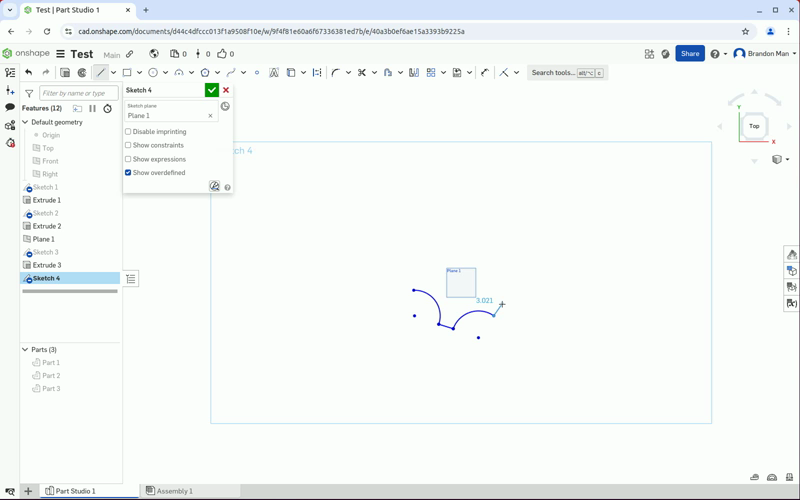
click(502, 303)
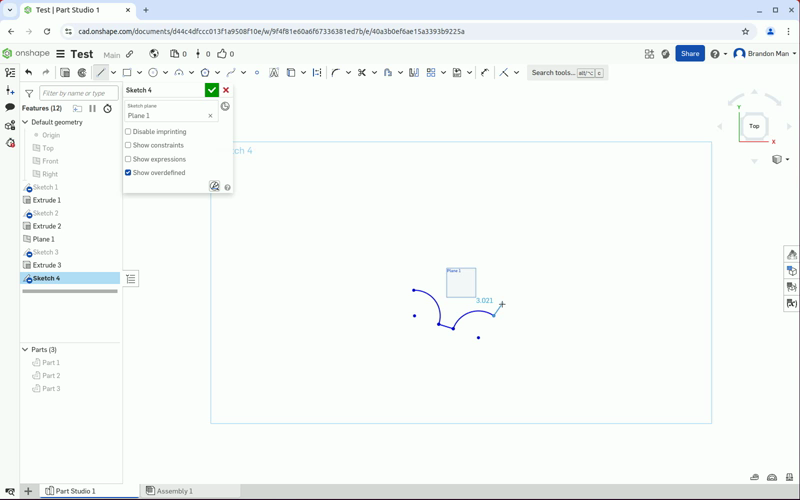
key_up(shift)
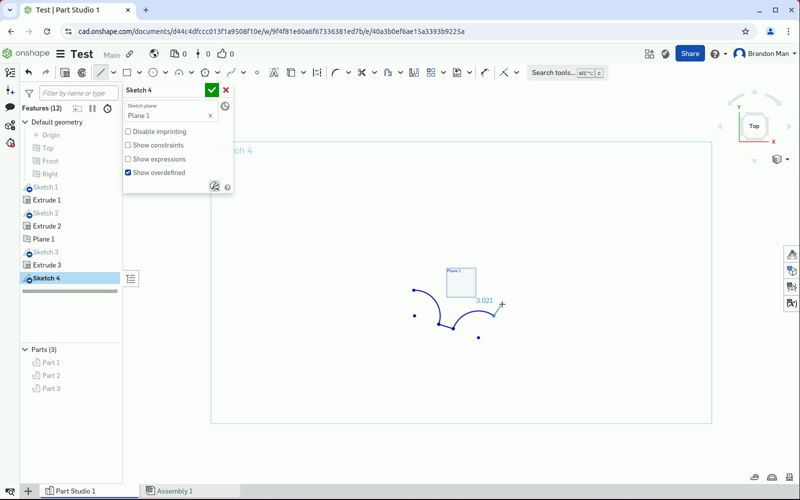
key(esc)
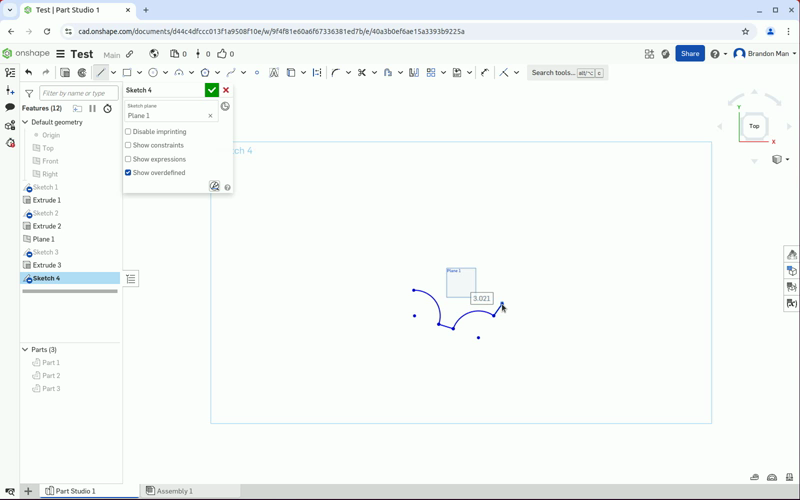
key(a)
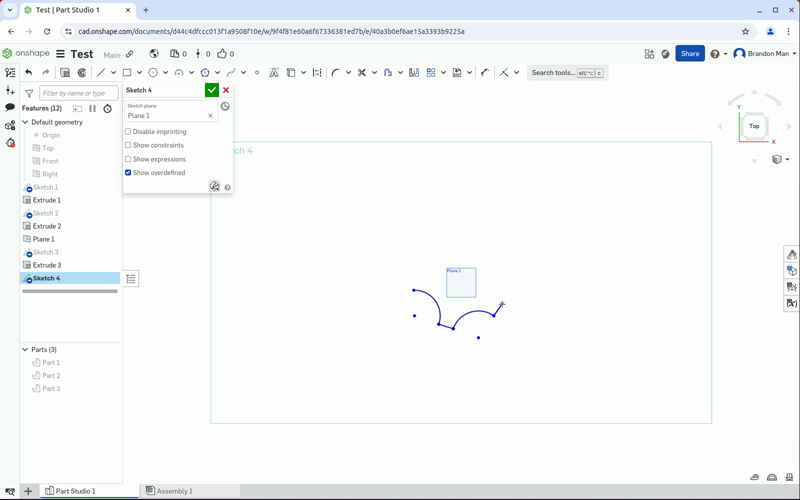
mouse_move(502, 303)
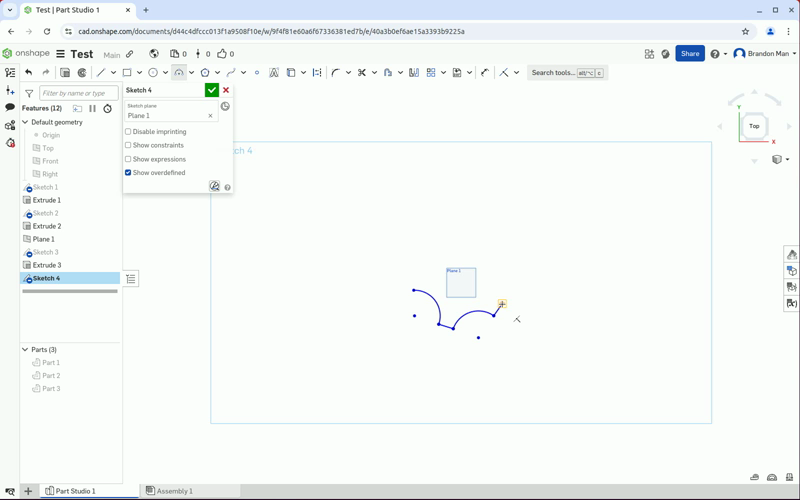
click(502, 303)
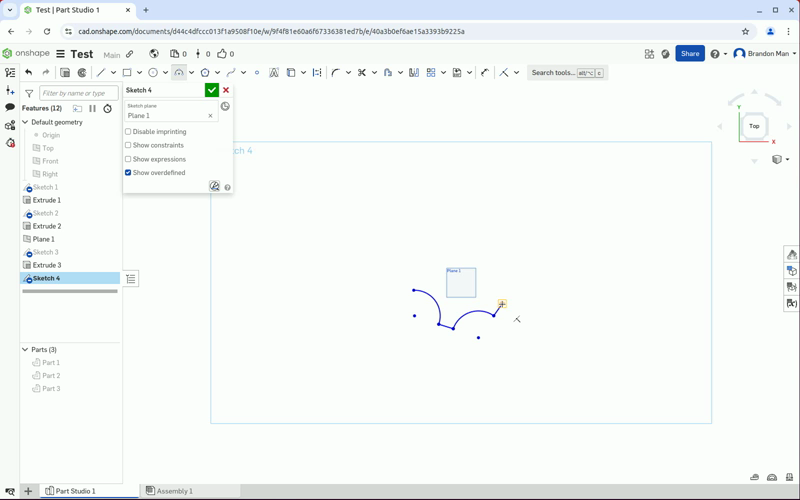
key_down(shift)
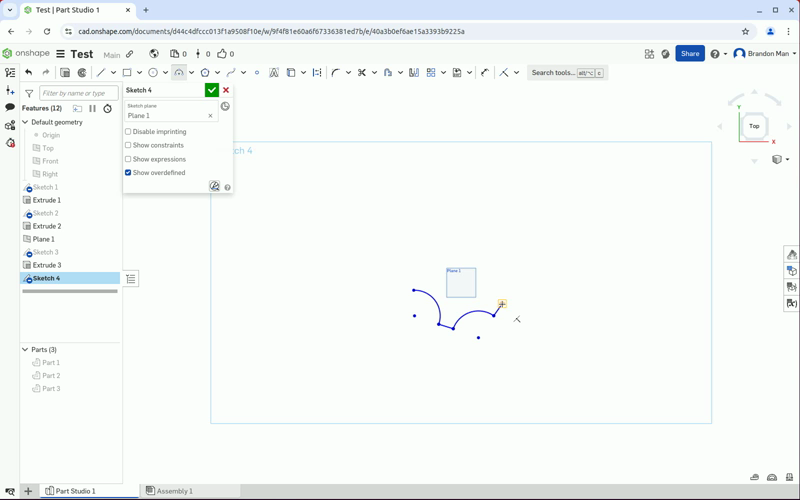
mouse_move(502, 261)
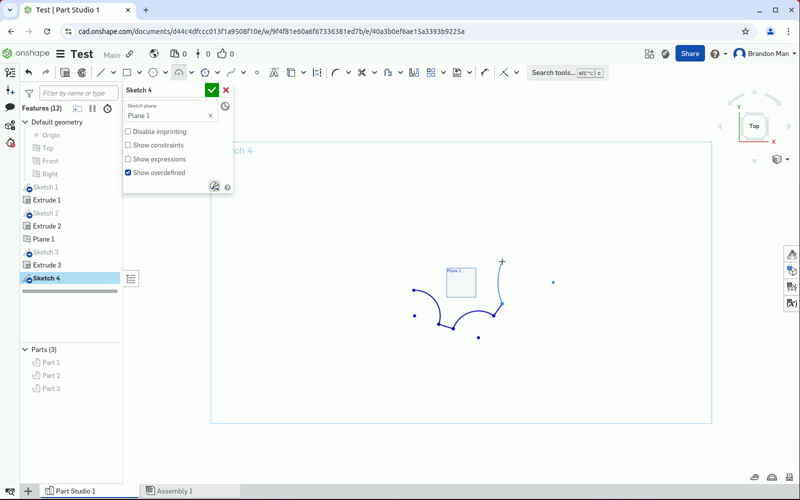
click(502, 261)
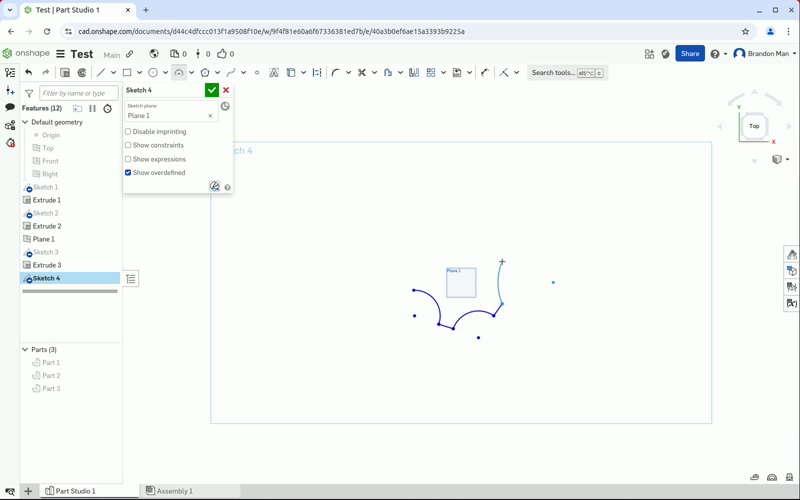
mouse_move(491, 282)
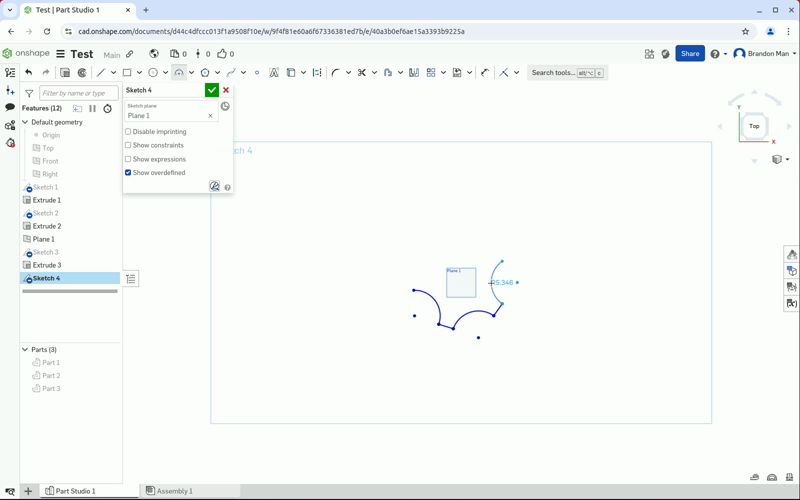
click(491, 282)
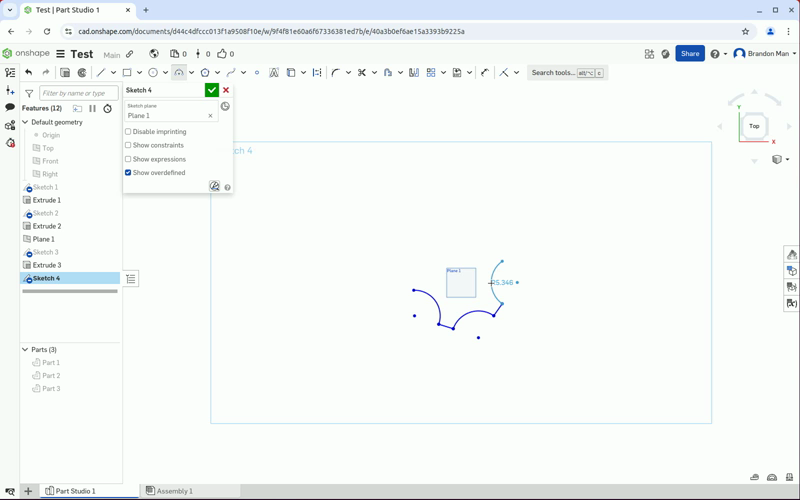
key_up(shift)
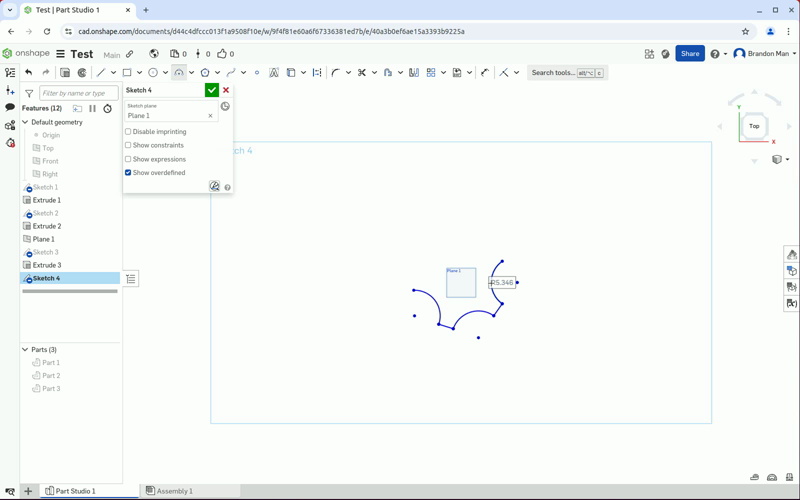
key(esc)
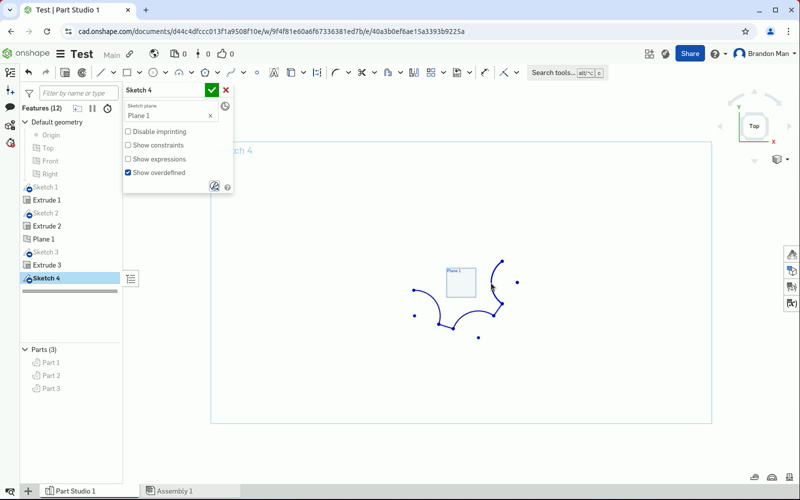
key(l)
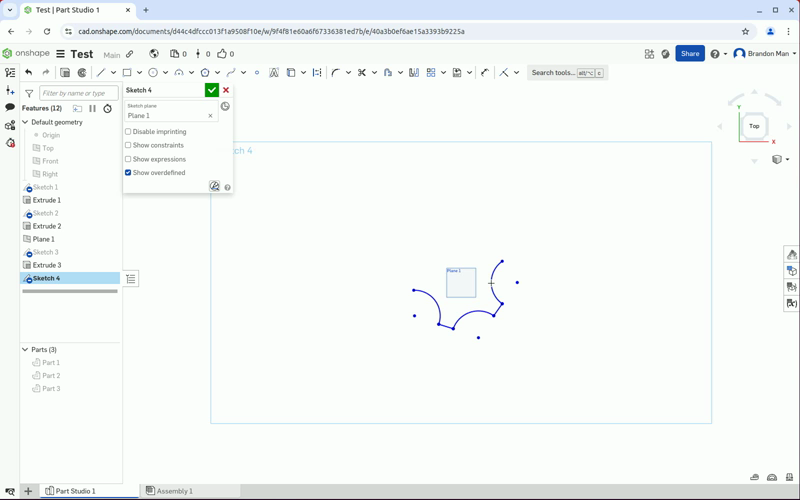
mouse_move(502, 261)
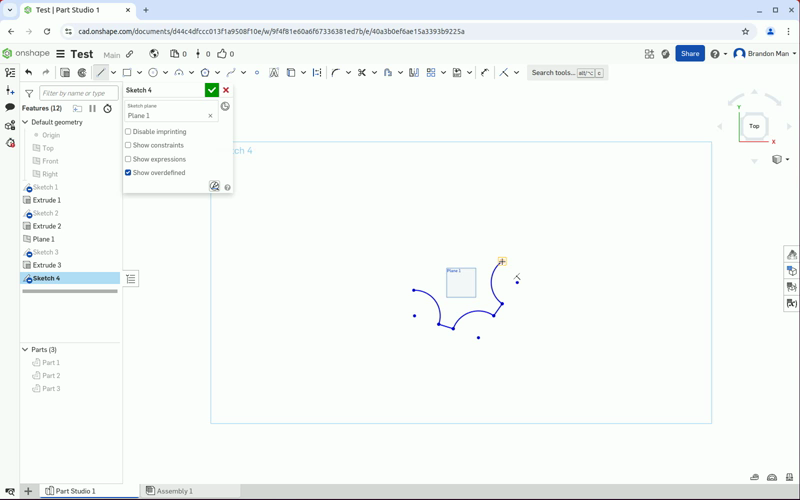
click(502, 261)
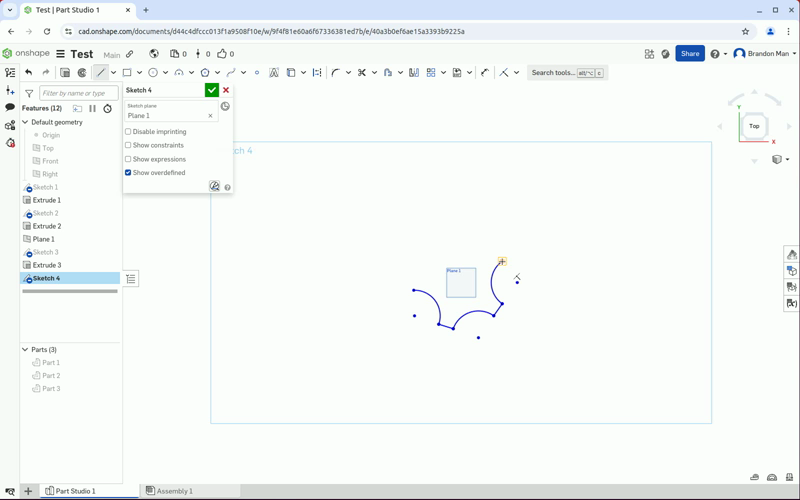
key_down(shift)
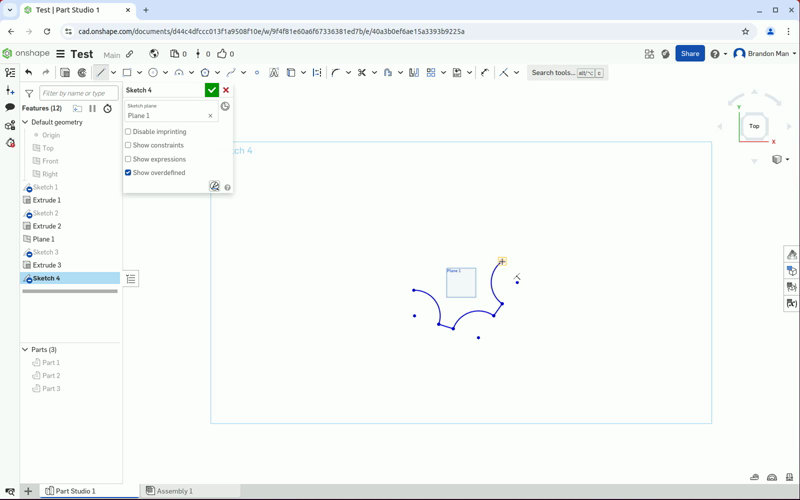
mouse_move(532, 261)
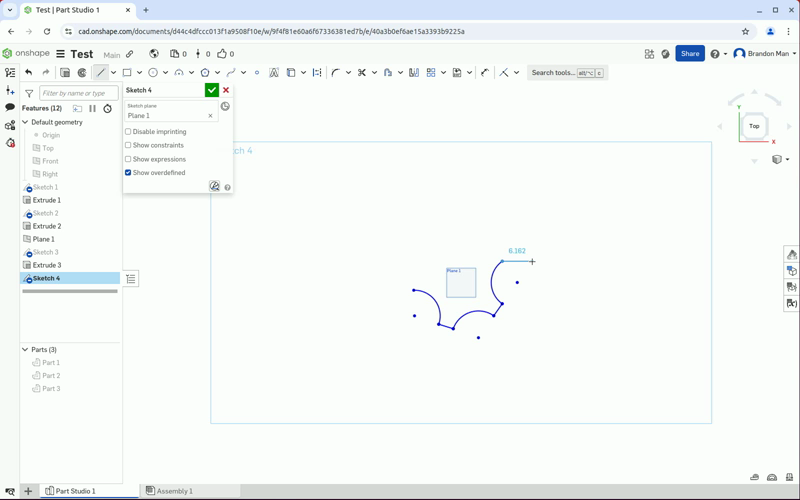
mouse_move(493, 250)
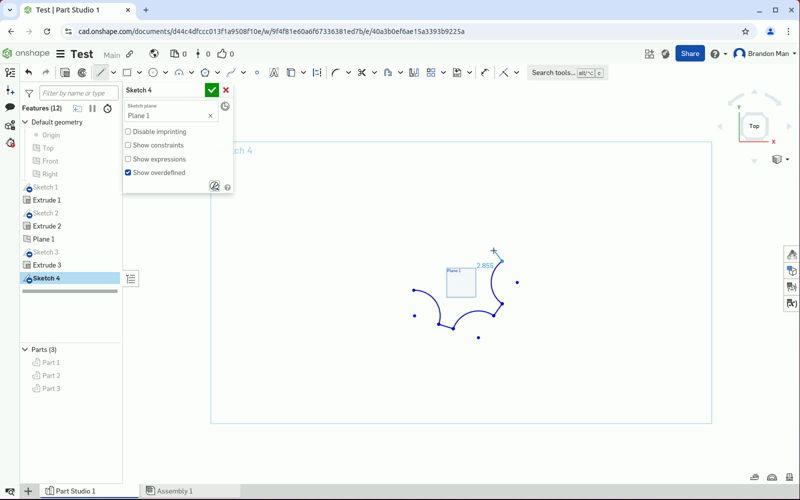
click(493, 250)
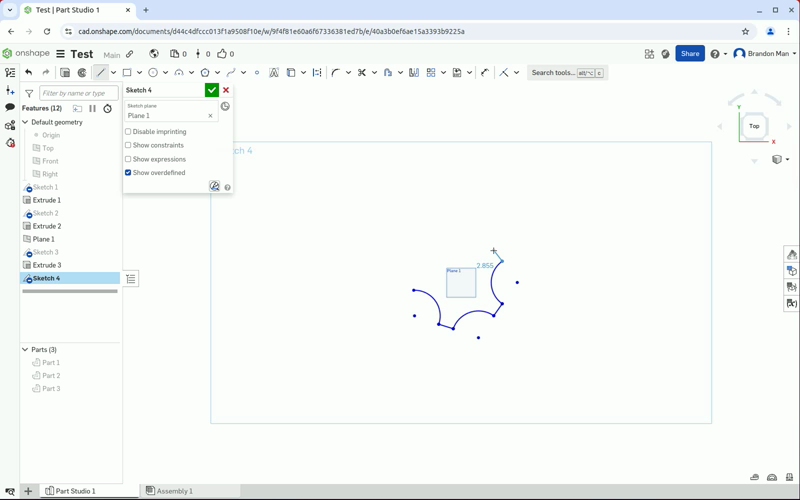
key_up(shift)
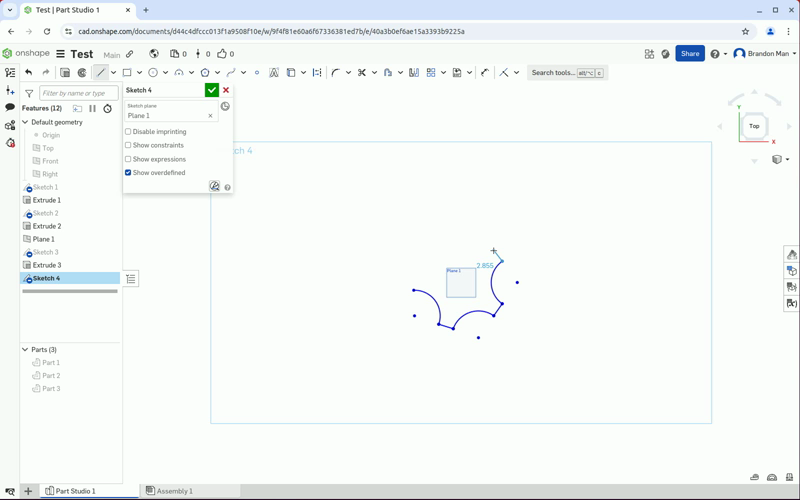
key(esc)
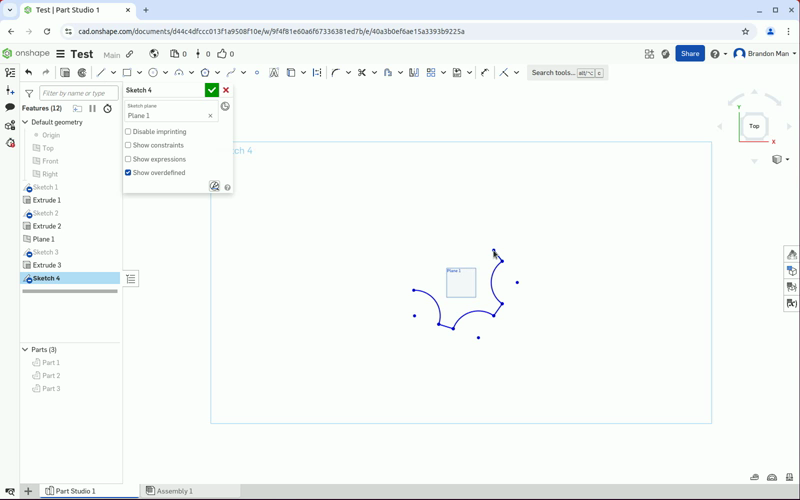
key(a)
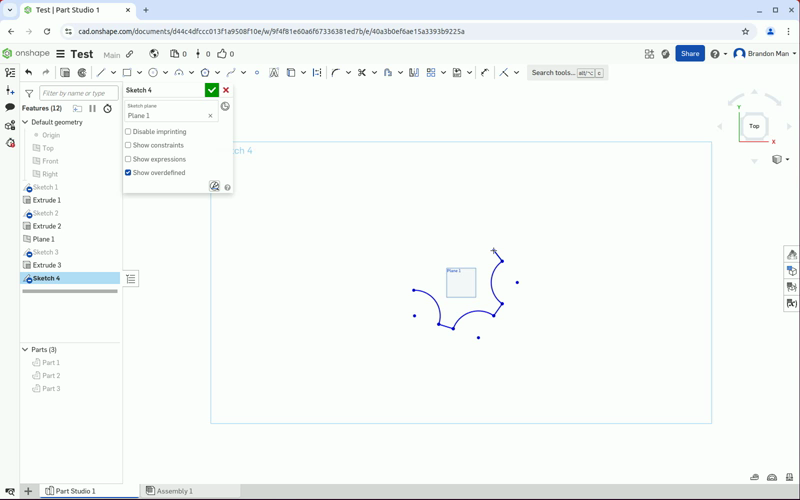
mouse_move(493, 250)
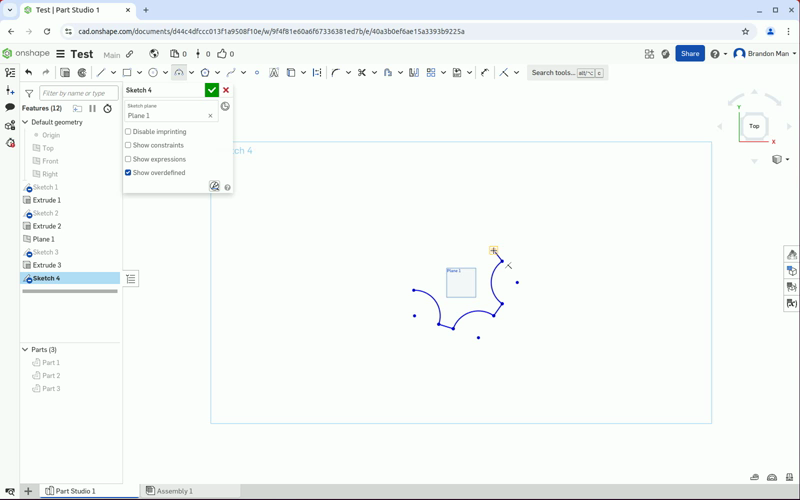
click(493, 250)
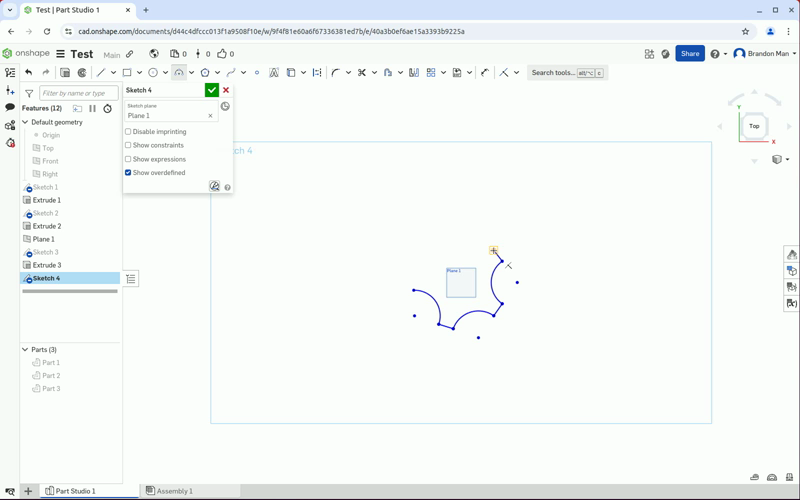
key_down(shift)
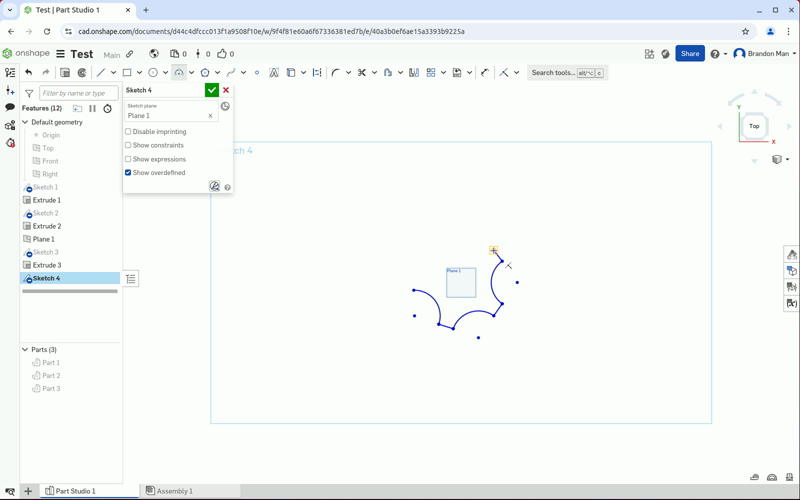
mouse_move(453, 236)
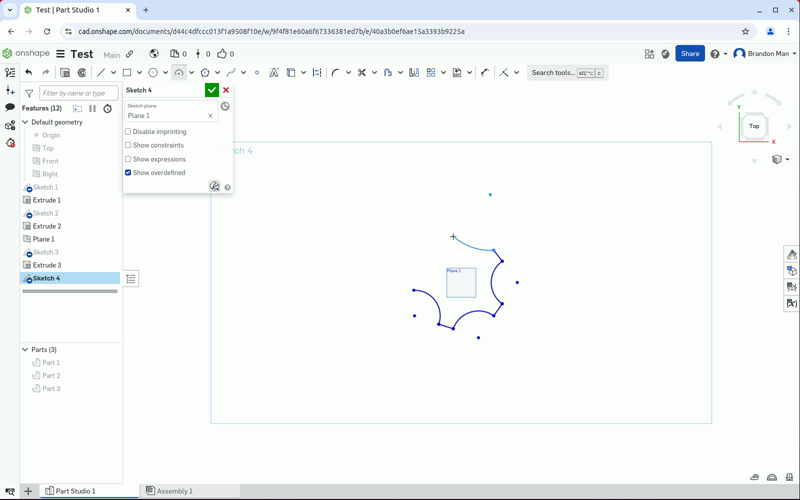
click(453, 236)
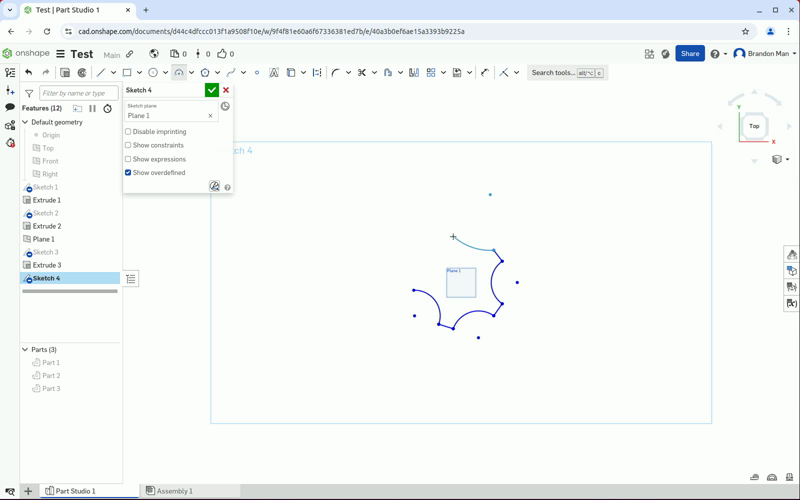
mouse_move(469, 253)
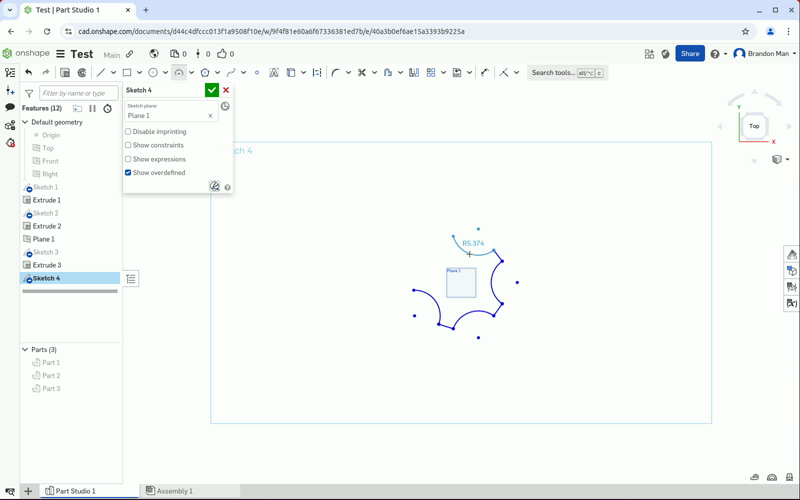
click(469, 253)
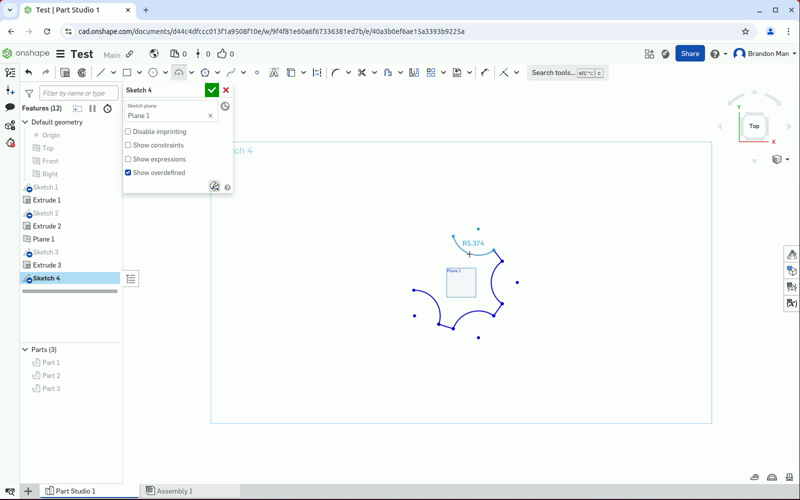
key_up(shift)
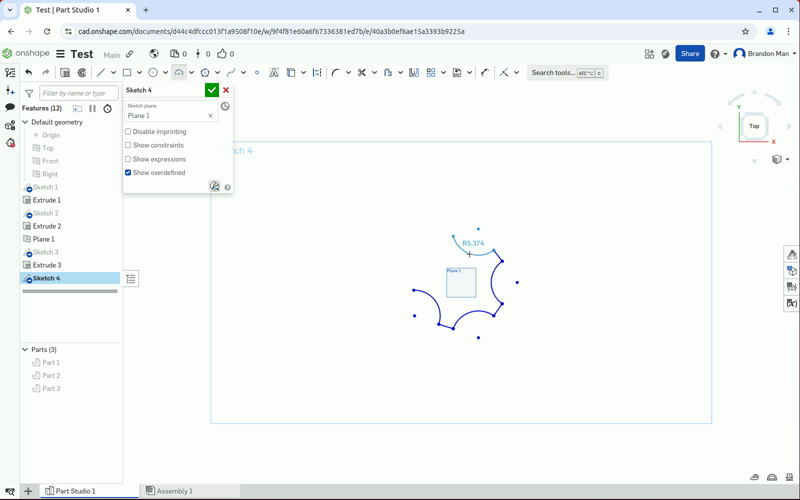
key(esc)
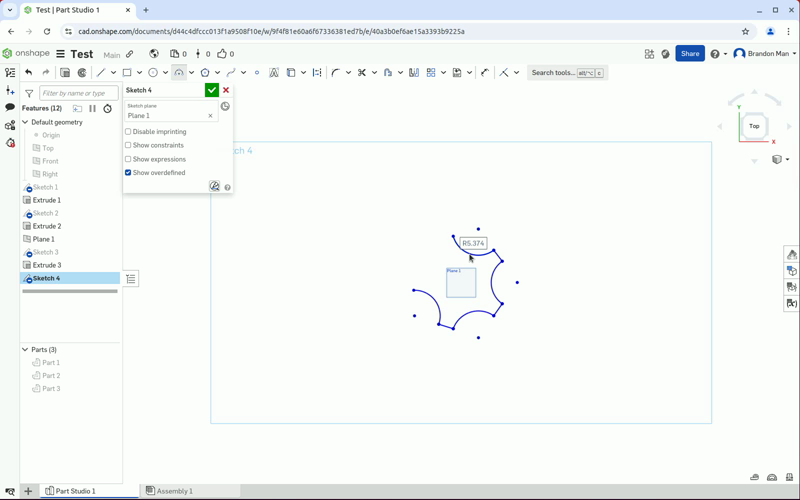
key(l)
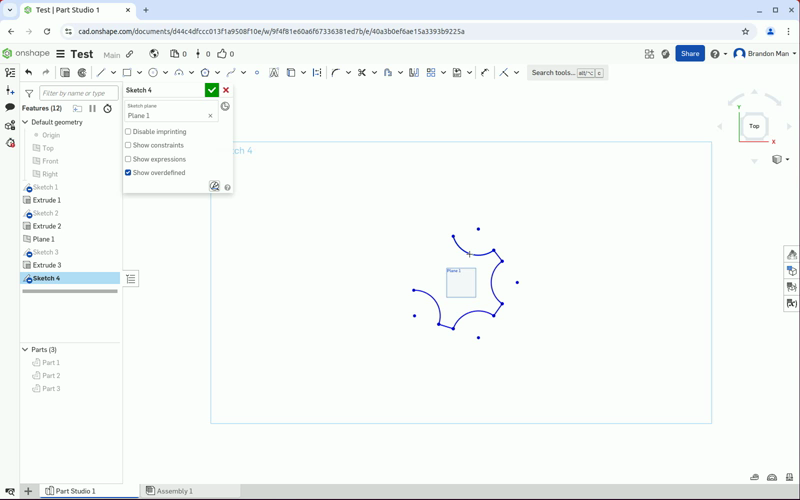
mouse_move(453, 236)
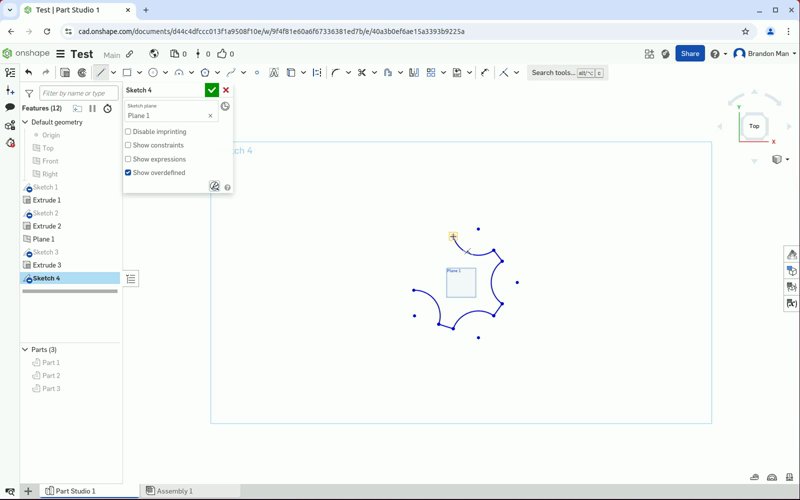
click(453, 236)
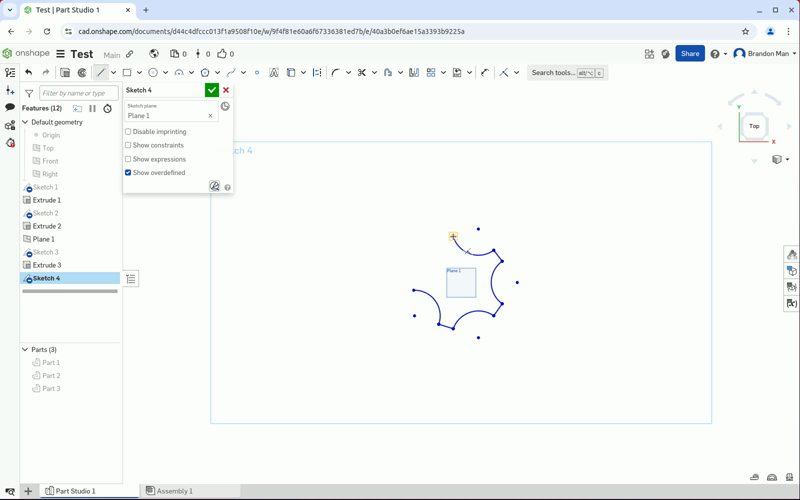
key_down(shift)
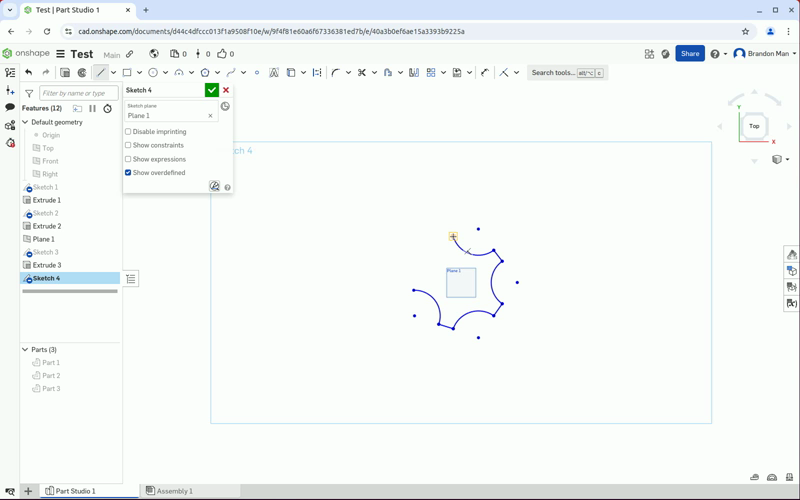
mouse_move(483, 236)
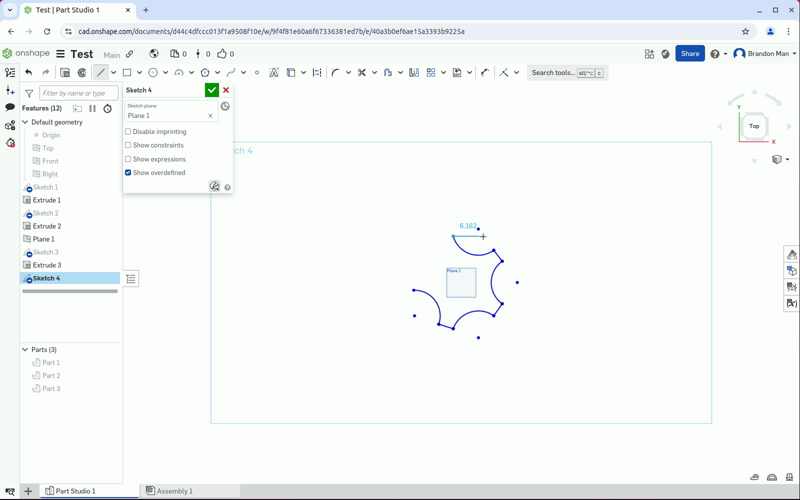
mouse_move(438, 240)
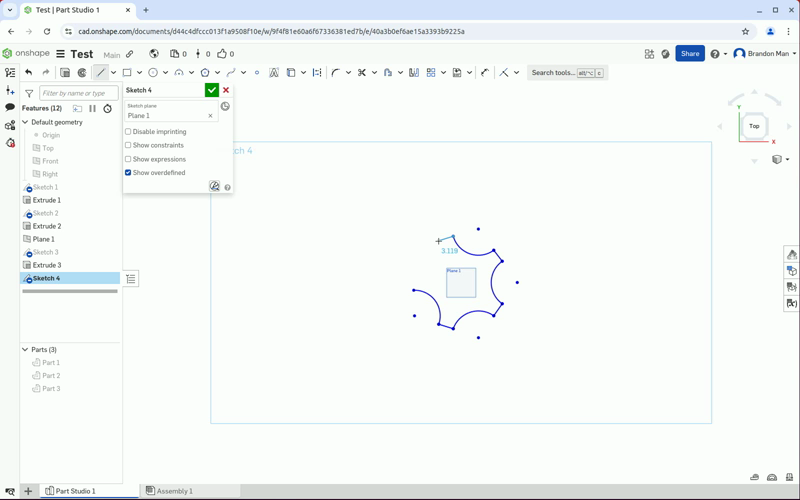
click(438, 240)
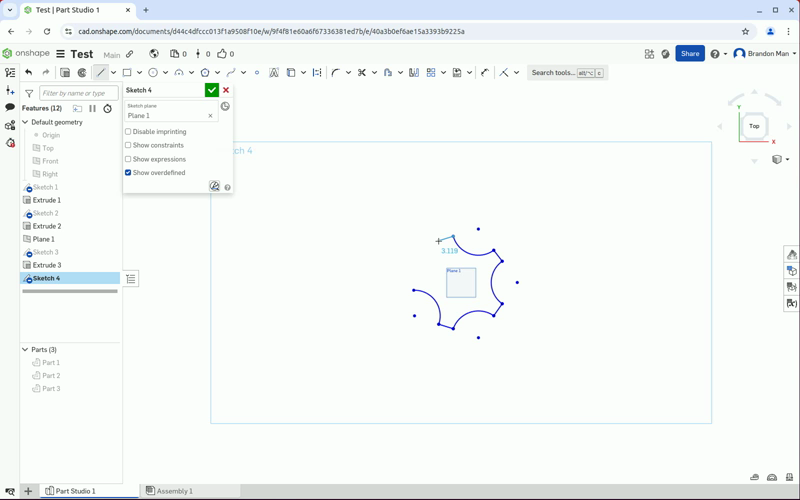
key_up(shift)
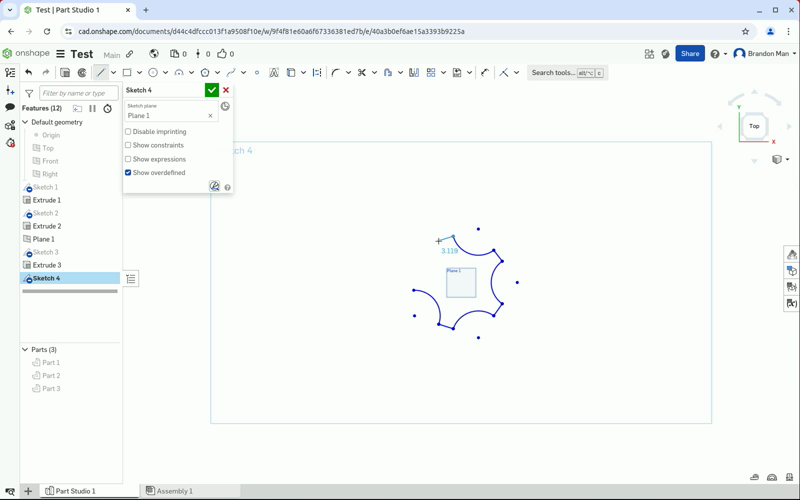
key(esc)
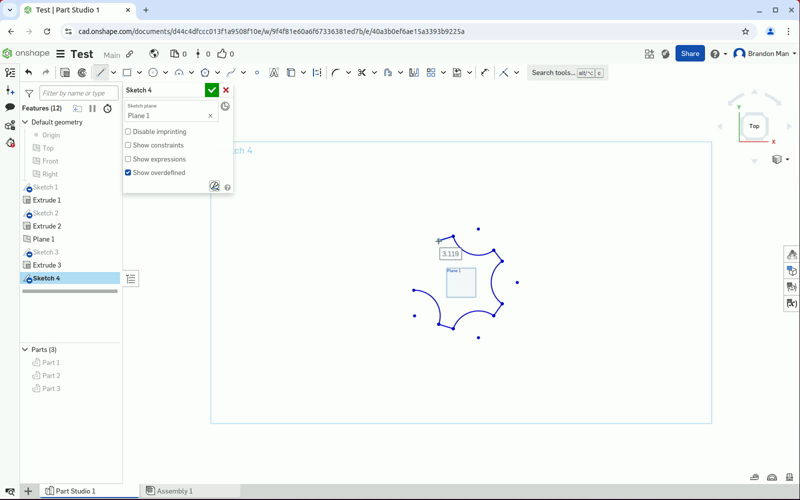
key(a)
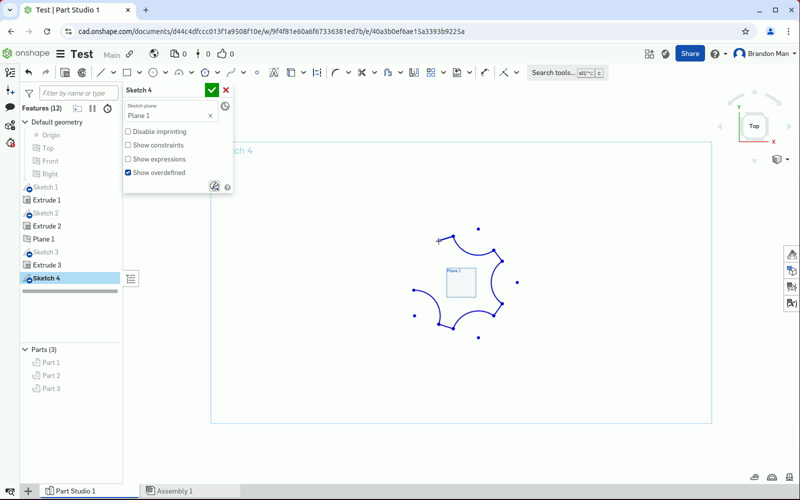
mouse_move(438, 240)
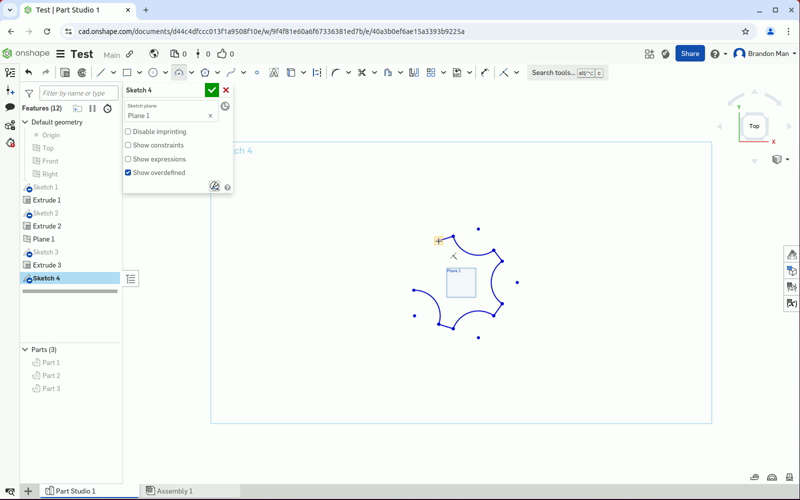
click(438, 240)
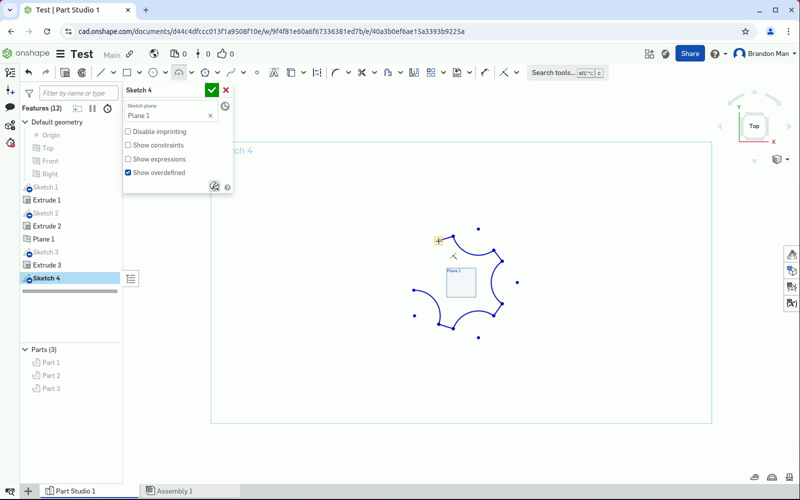
key_down(shift)
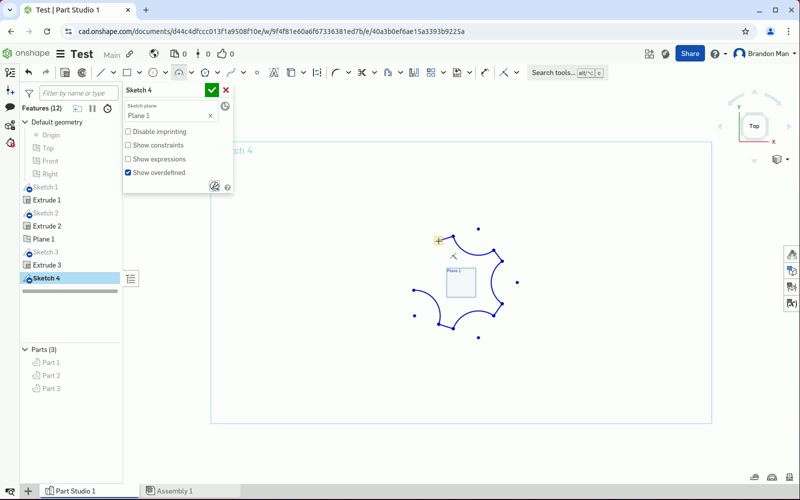
mouse_move(413, 275)
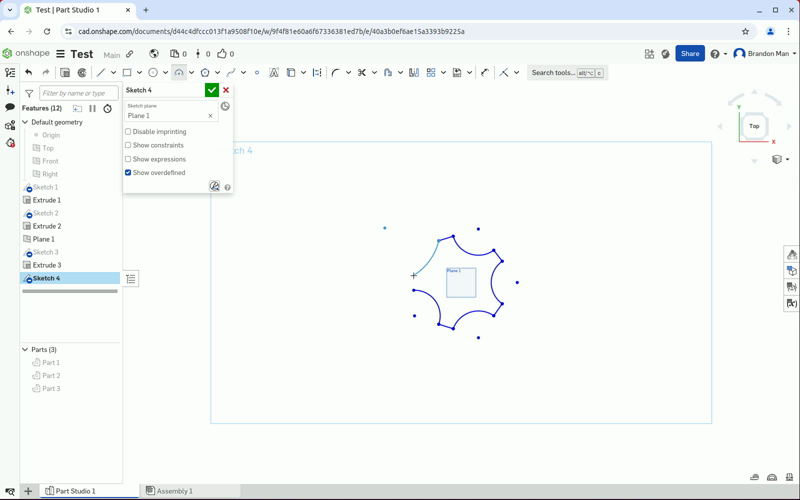
click(413, 275)
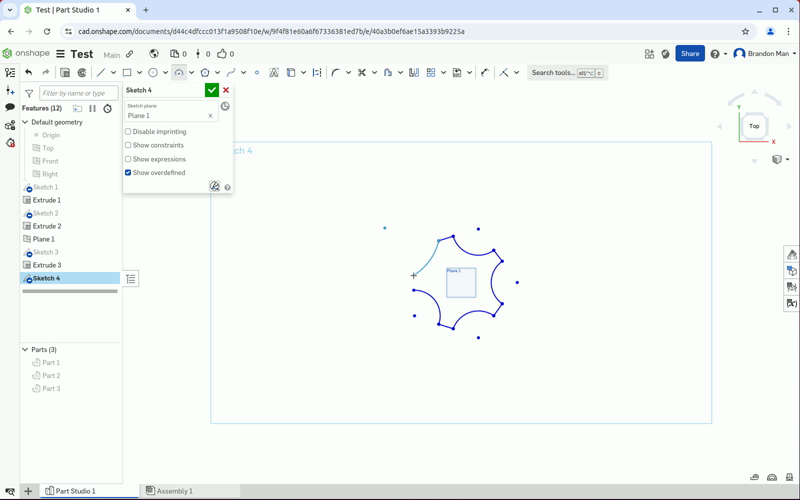
mouse_move(435, 264)
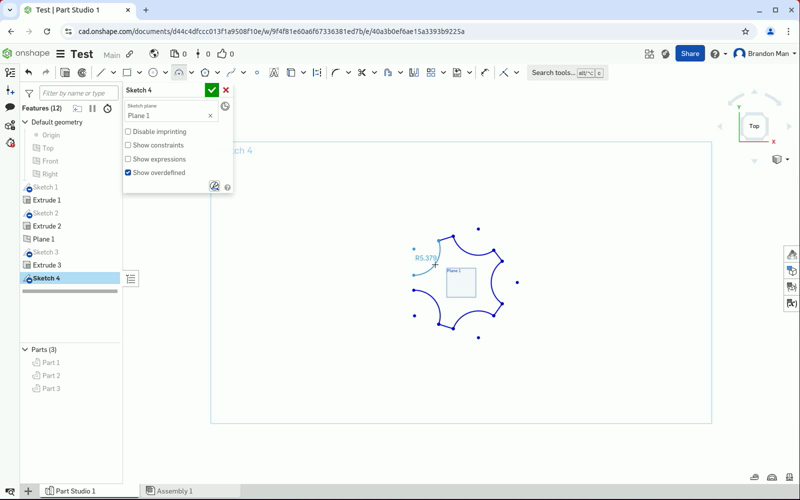
click(435, 264)
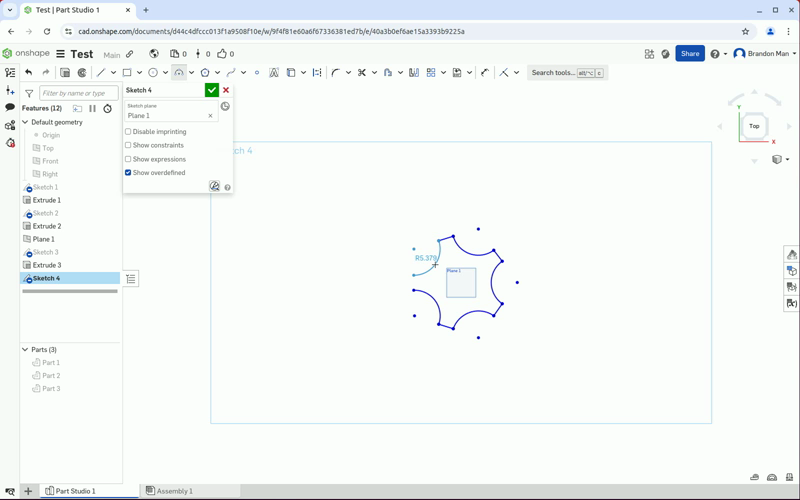
key_up(shift)
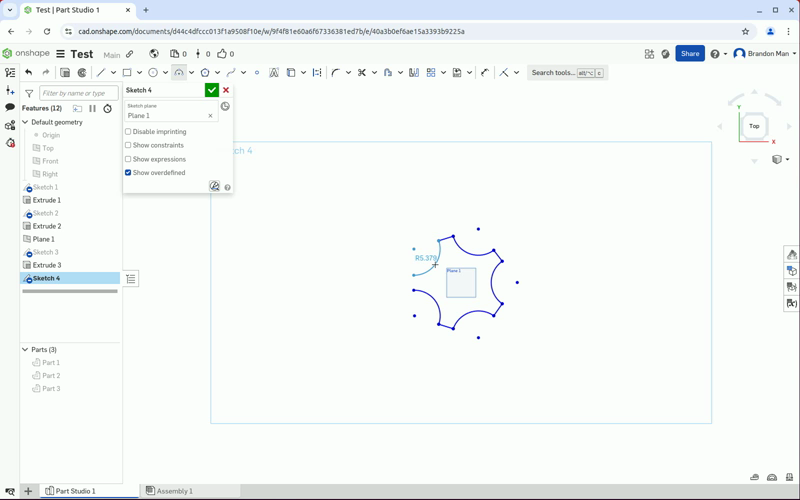
key(esc)
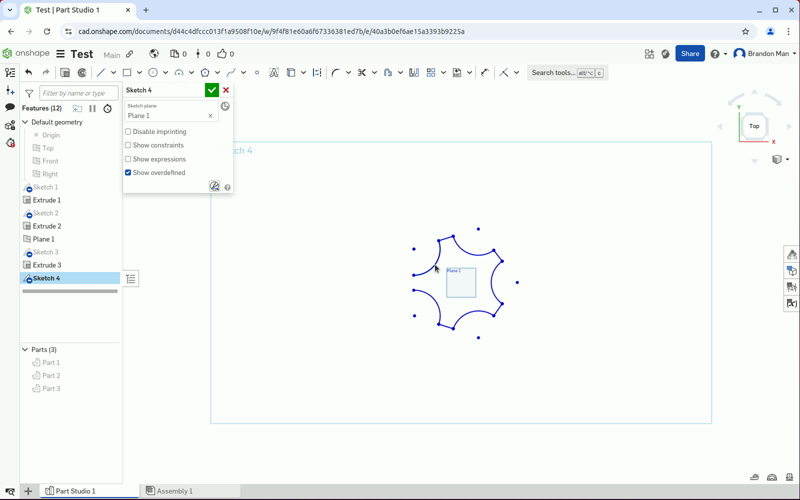
key(l)
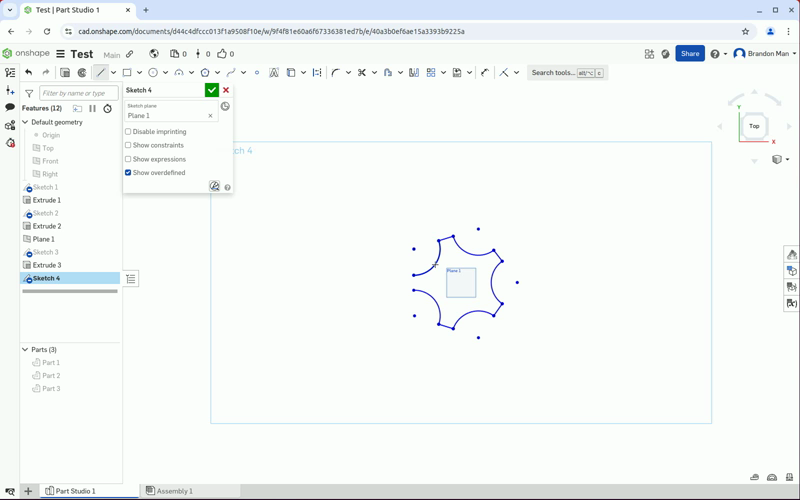
mouse_move(413, 275)
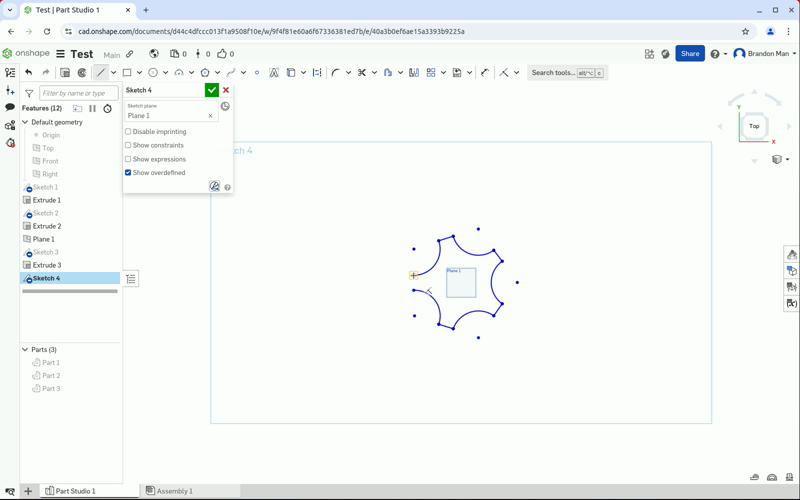
click(413, 275)
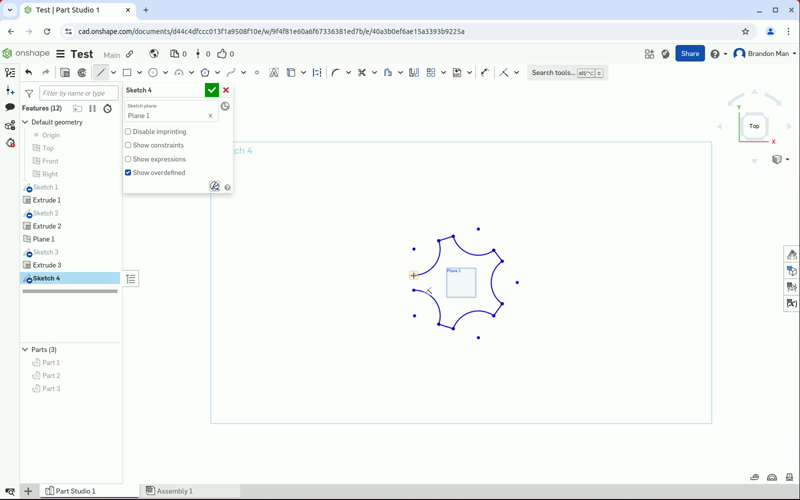
mouse_move(444, 275)
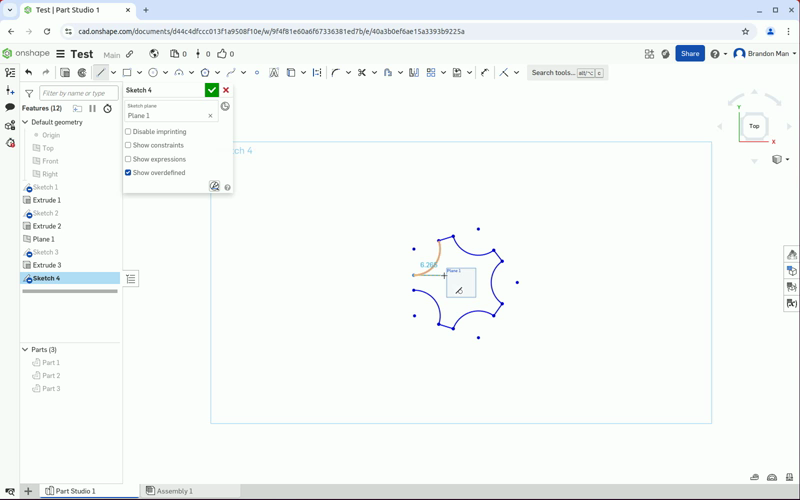
key_down(shift)
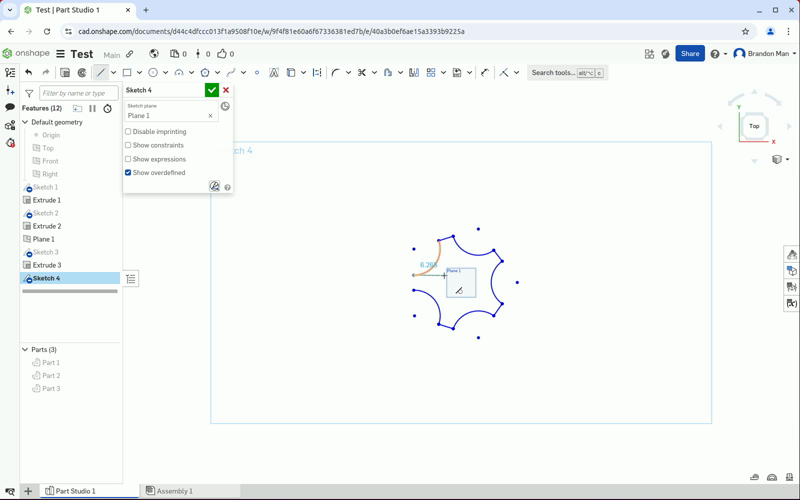
mouse_move(413, 290)
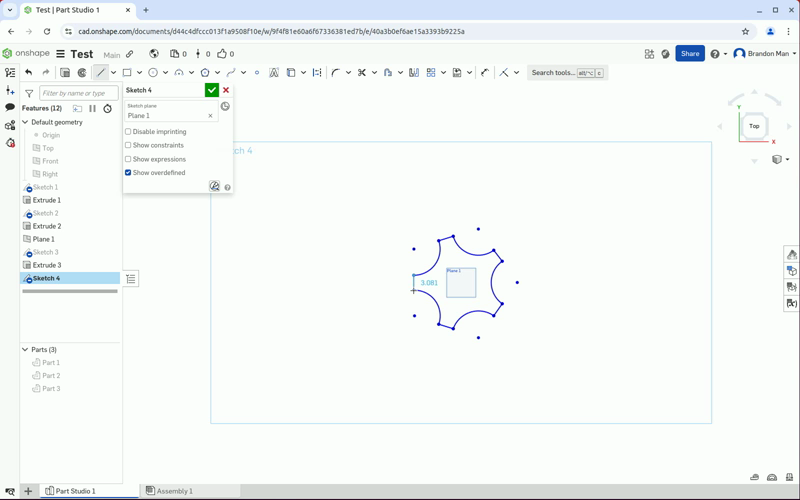
key_up(shift)
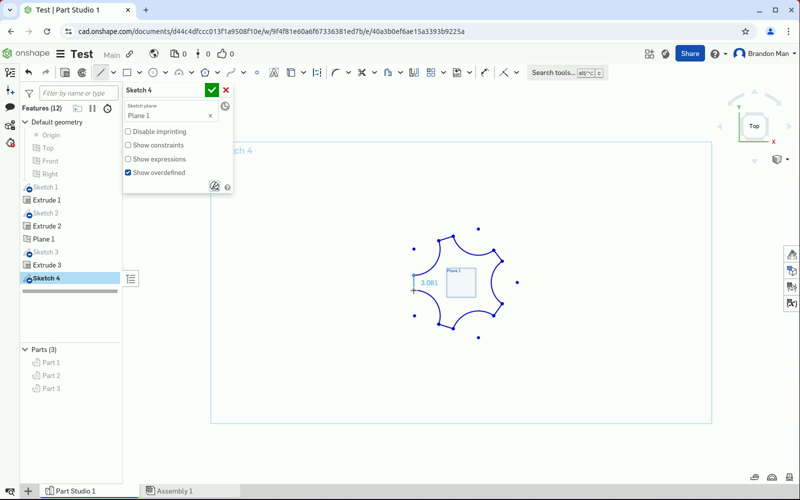
click(413, 290)
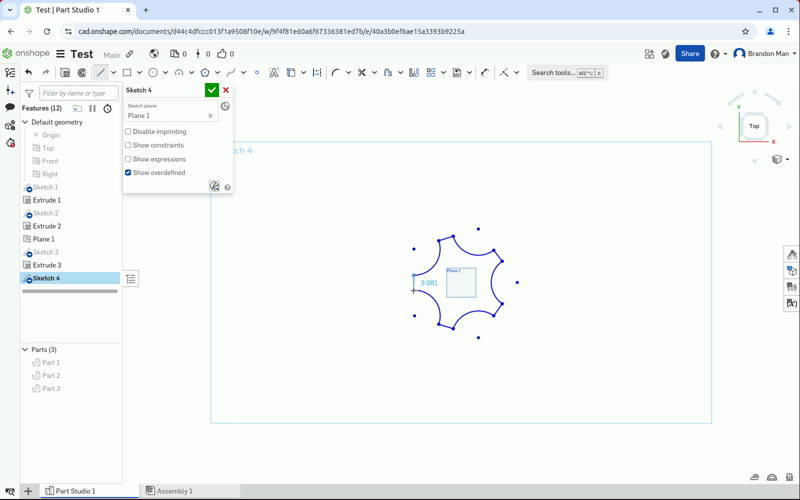
key(esc)
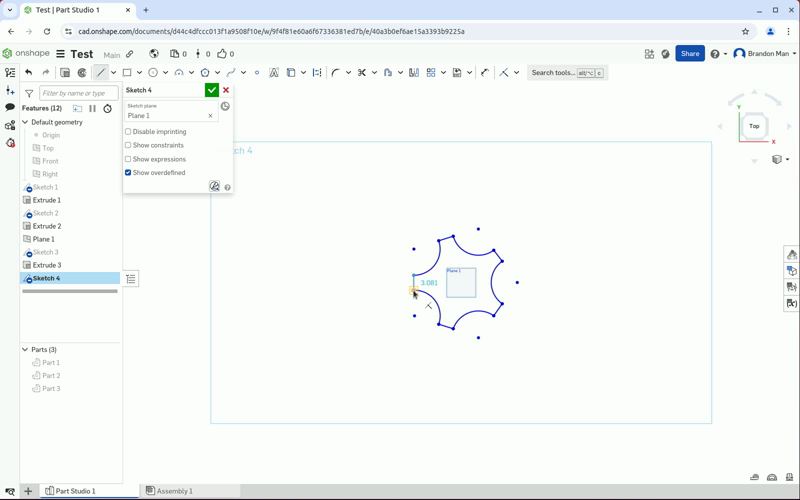
key(c)
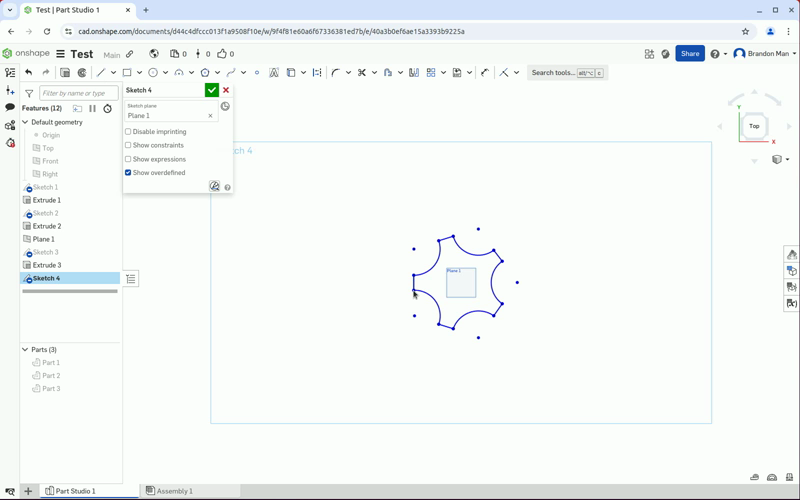
key_down(shift)
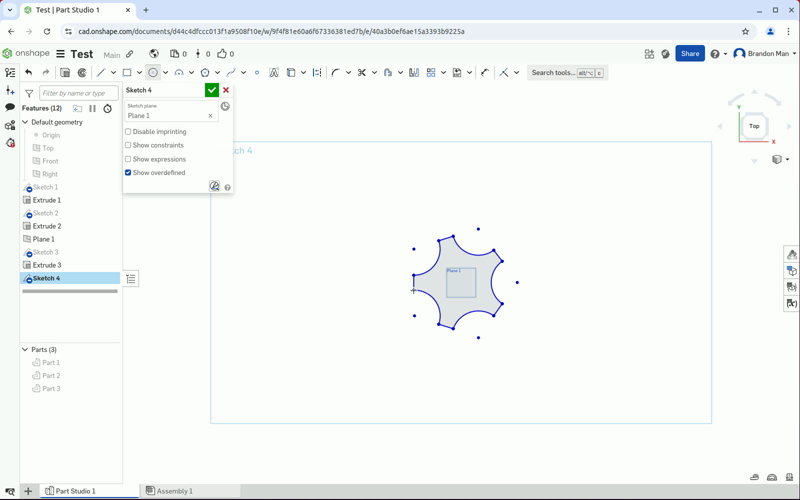
mouse_move(460, 282)
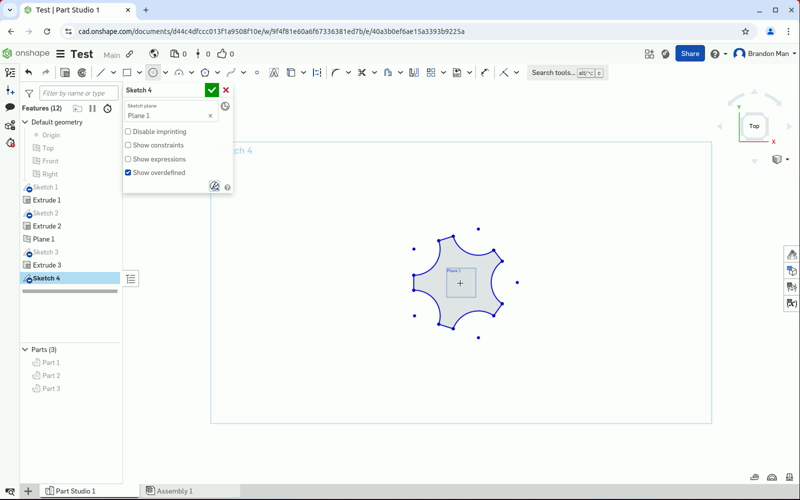
click(460, 282)
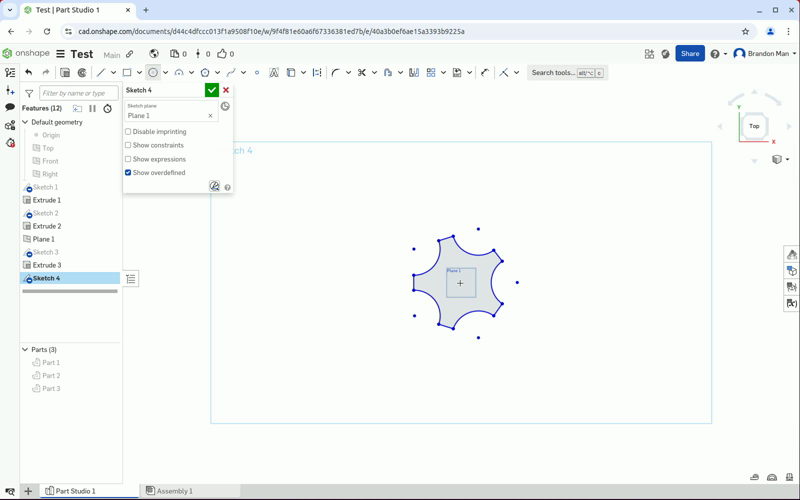
key_up(shift)
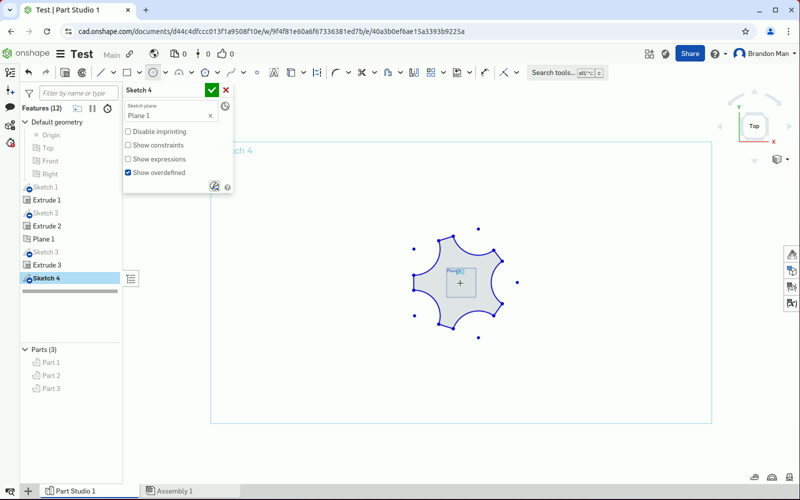
mouse_move(482, 282)
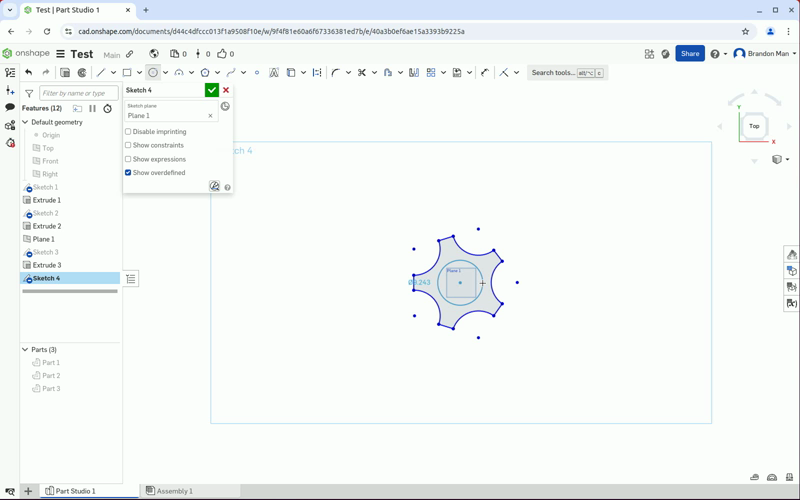
click(482, 282)
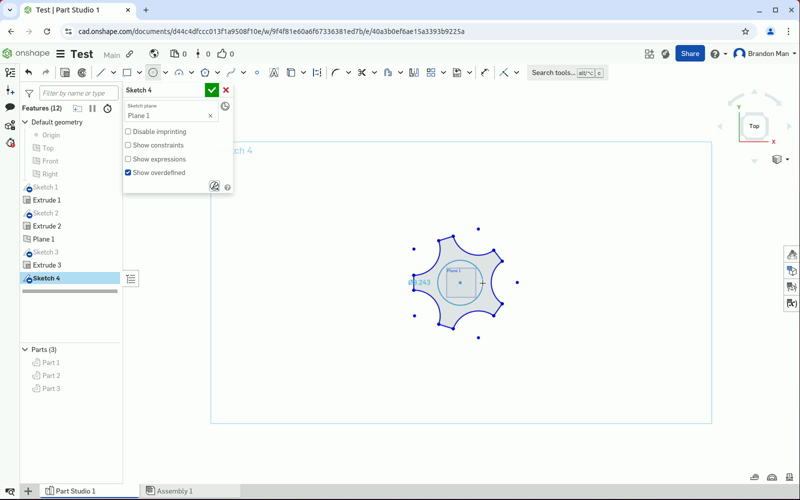
key(esc)
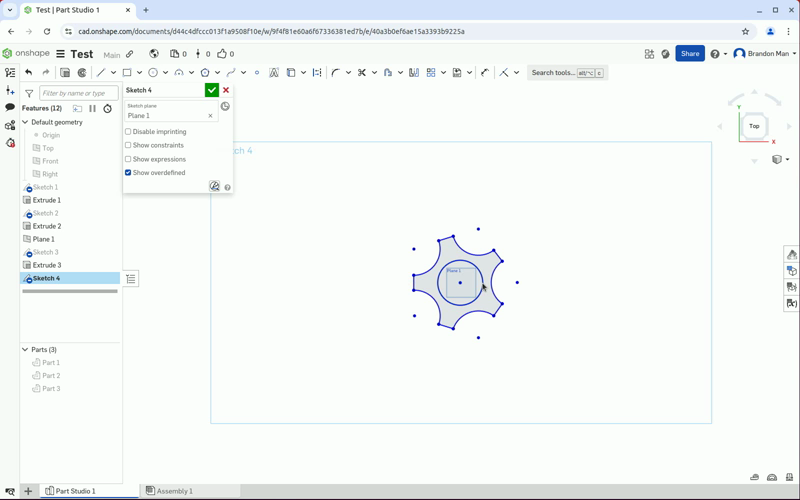
mouse_move(434, 296)
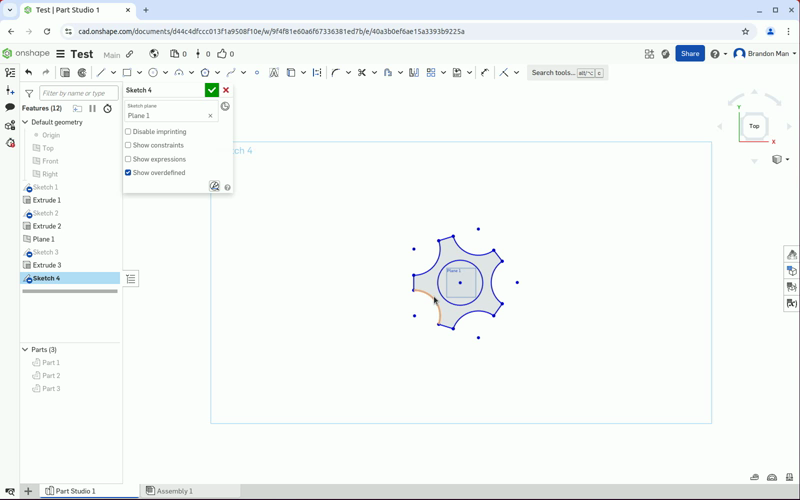
click(434, 296)
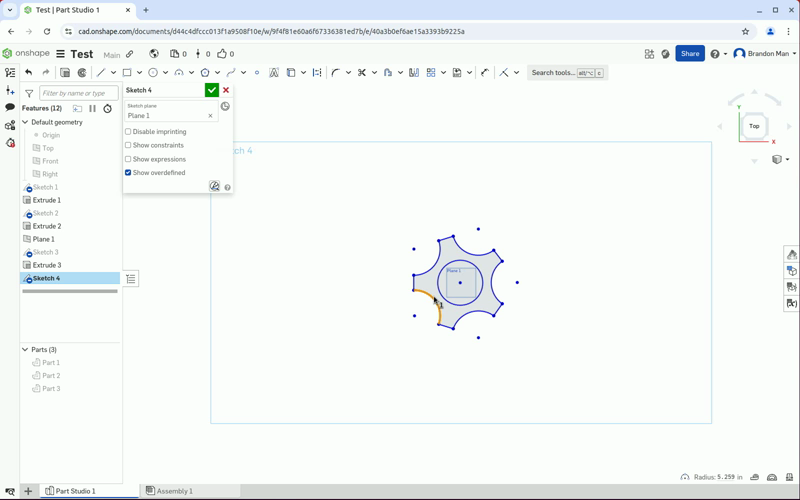
mouse_move(73, 352)
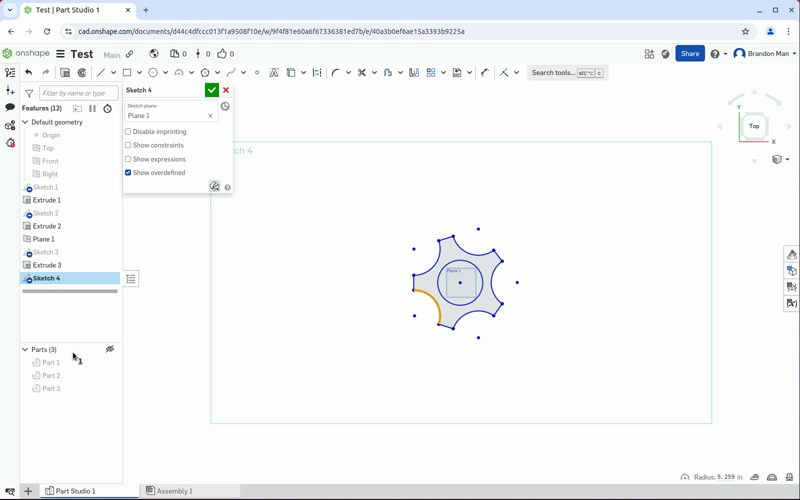
key(shift+y)
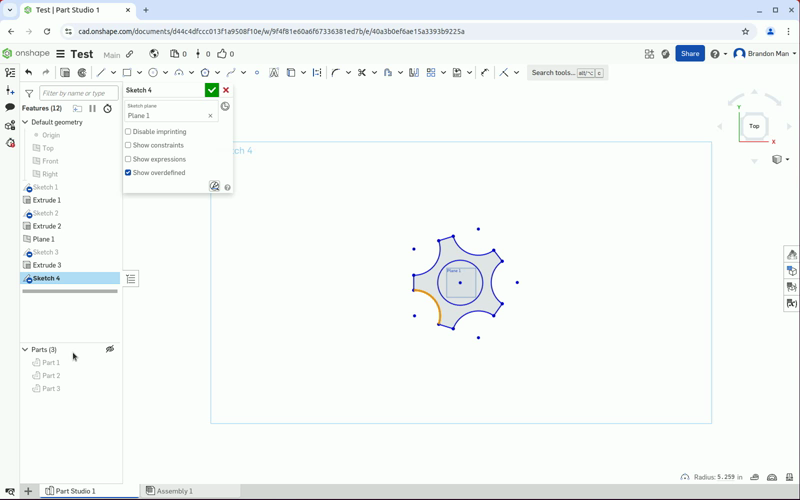
key(shift+e)
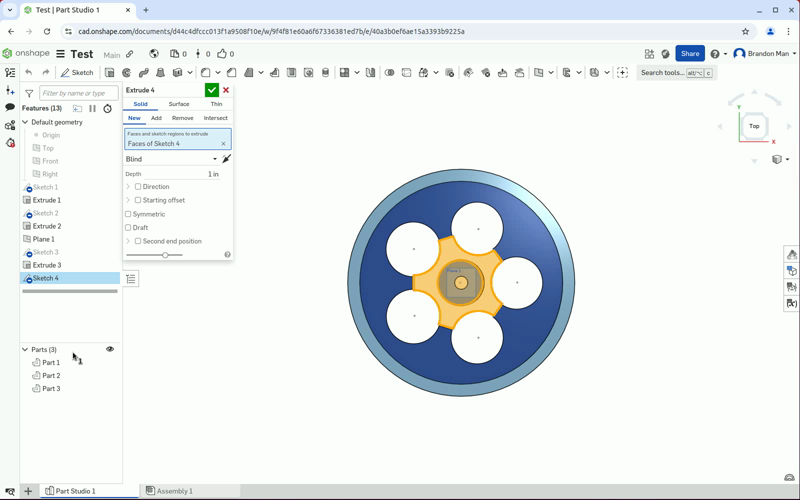
mouse_move(143, 106)
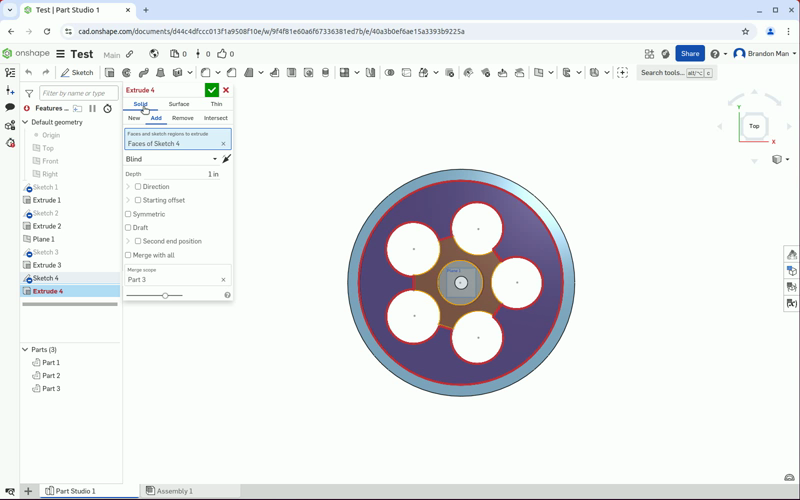
click(143, 106)
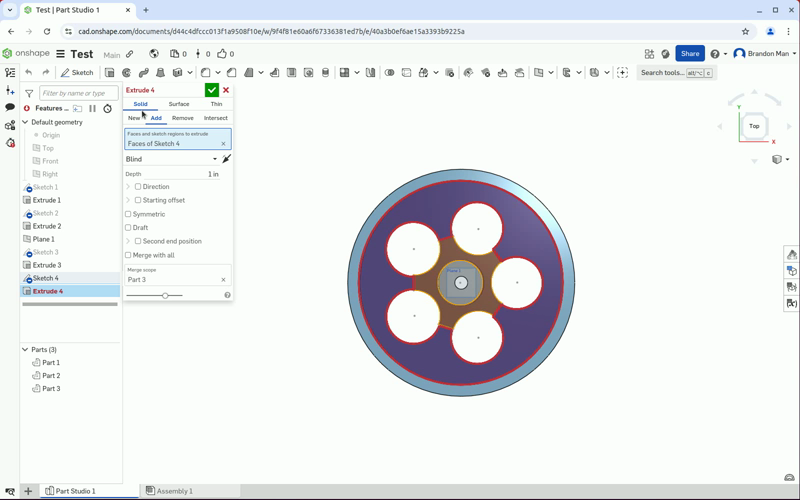
mouse_move(137, 120)
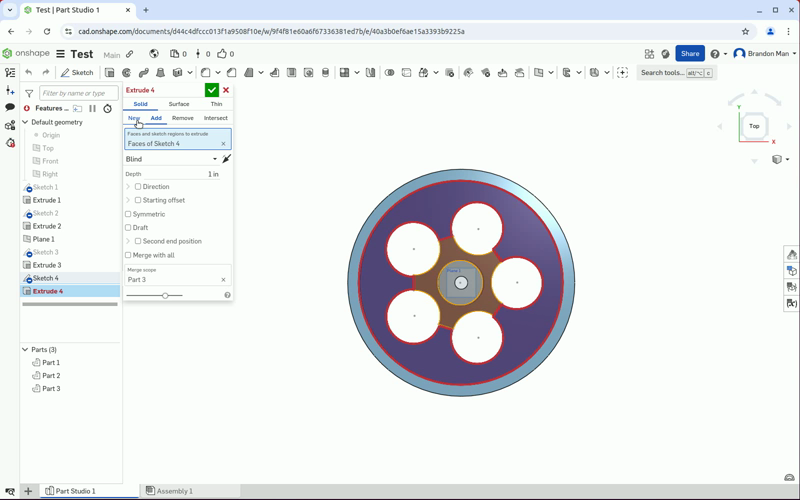
click(137, 120)
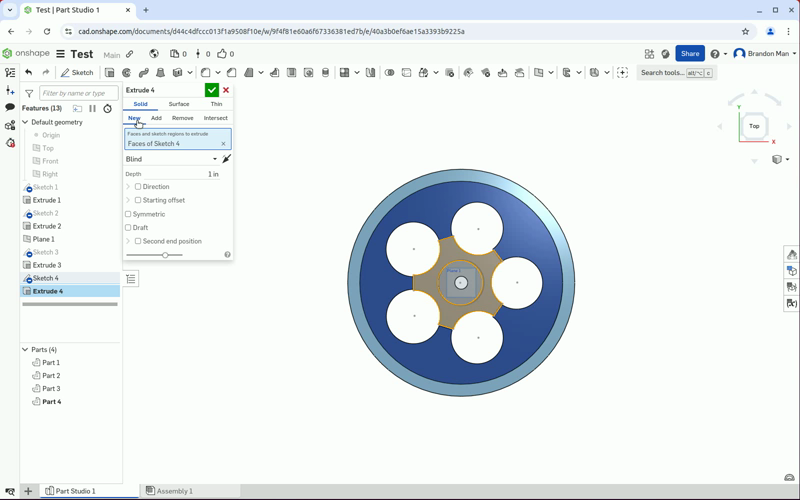
key(tab, 4)
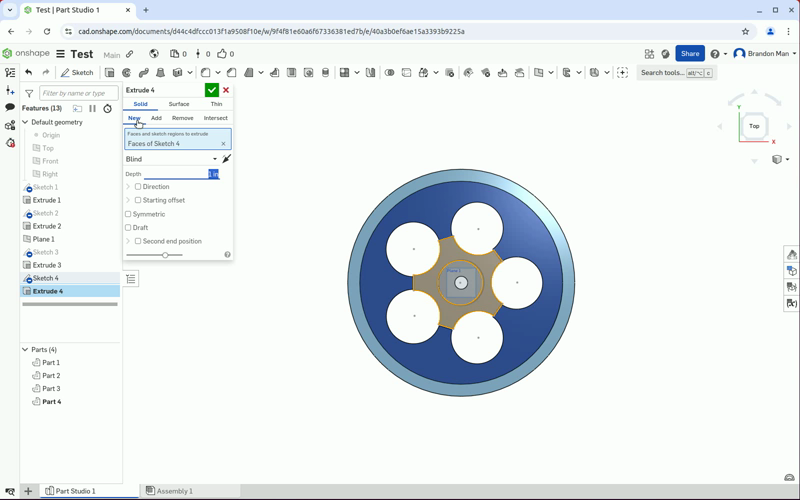
text(-2.648)
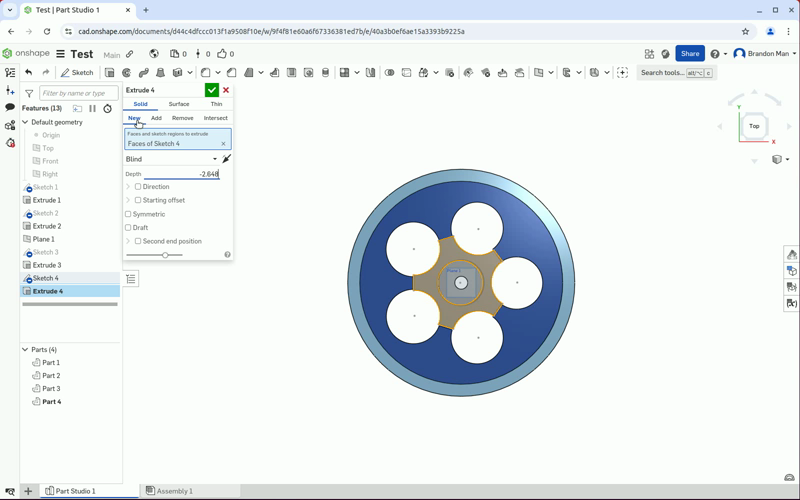
key(enter)
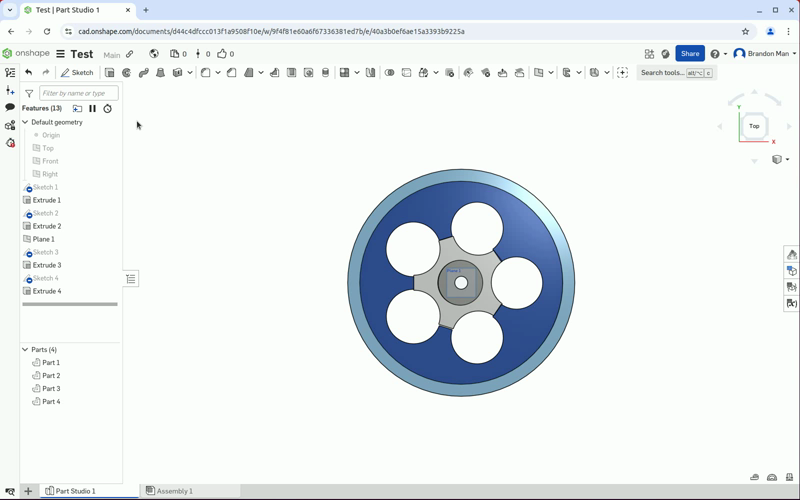
key(shift+h)
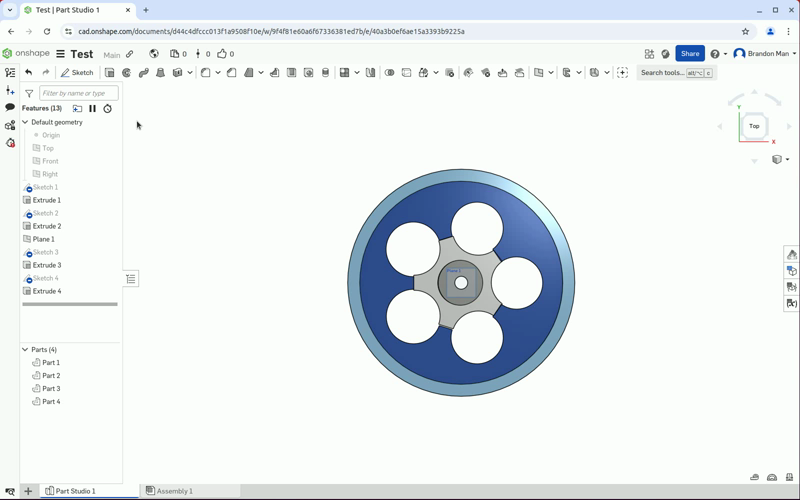
key(shift+h)
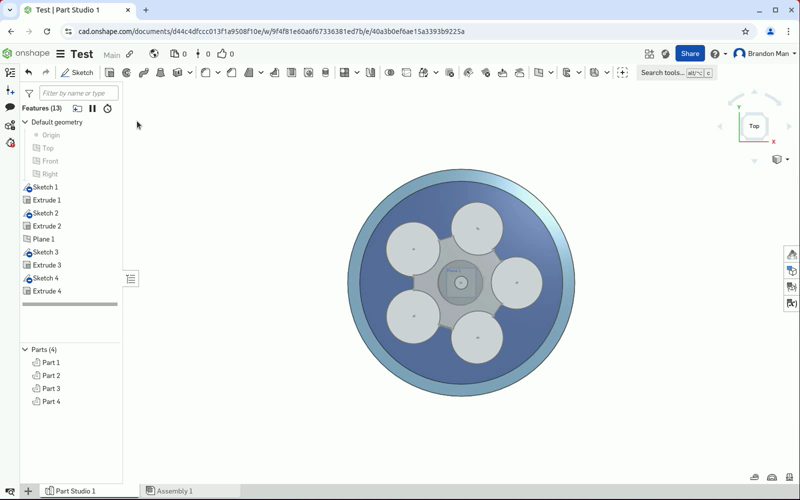
key(shift+7)
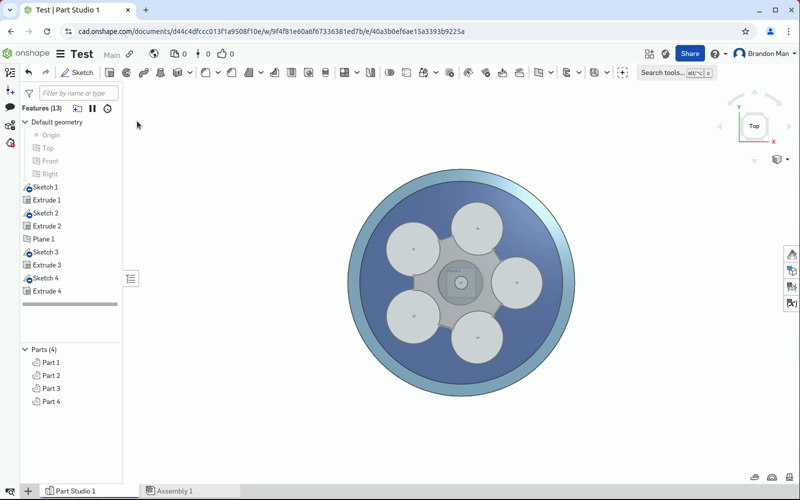
key(up, 3)
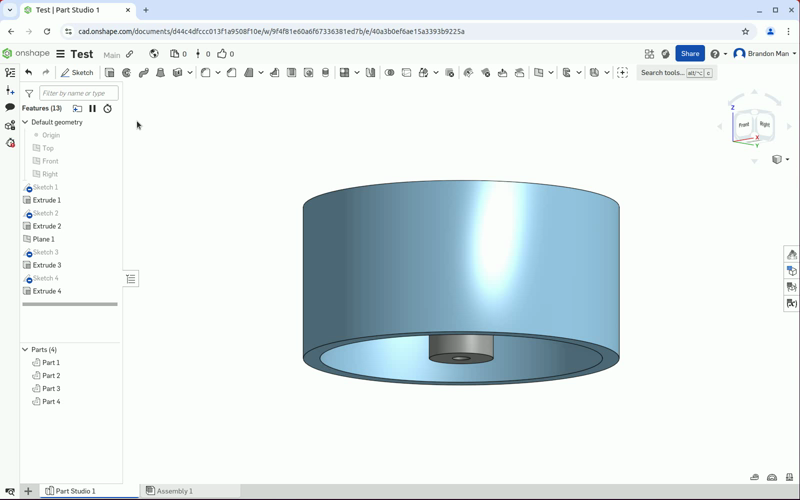
key(left, 3)
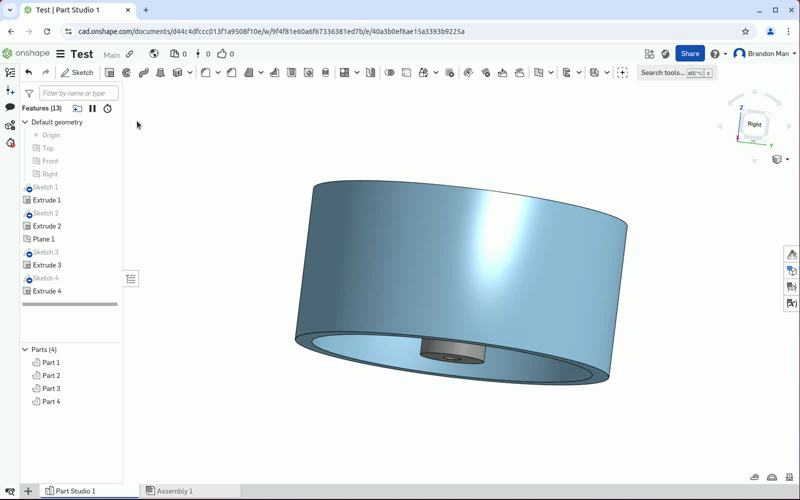
key(right, 3)
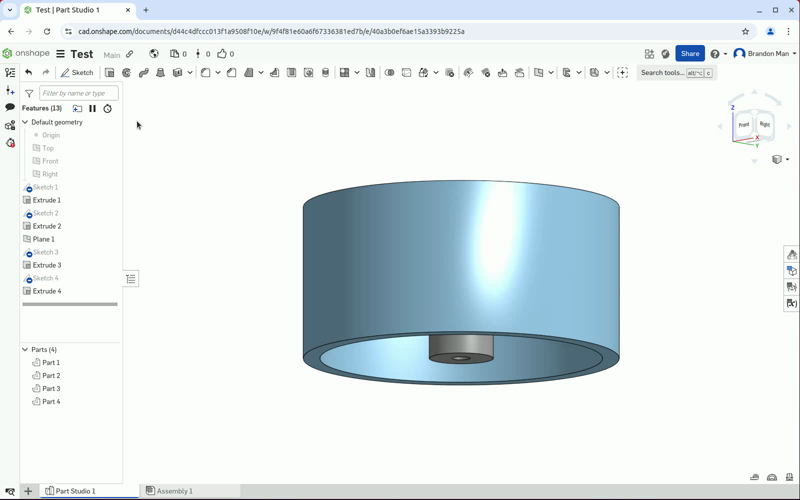
key(down, 3)
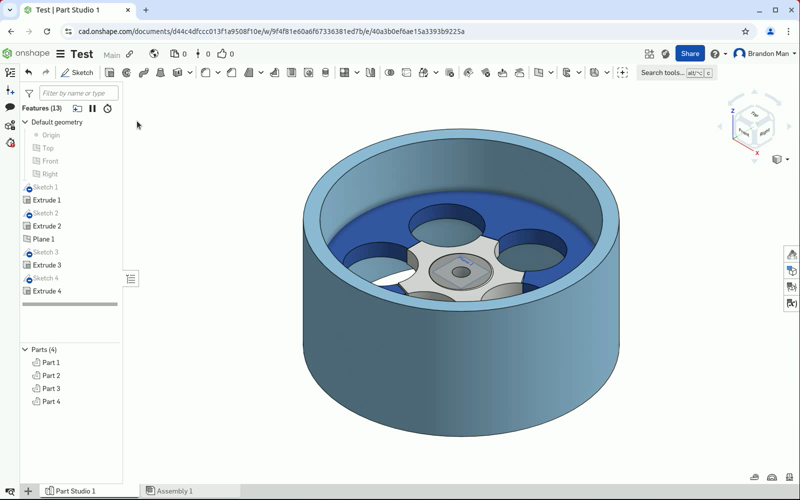
mouse_move(73, 189)
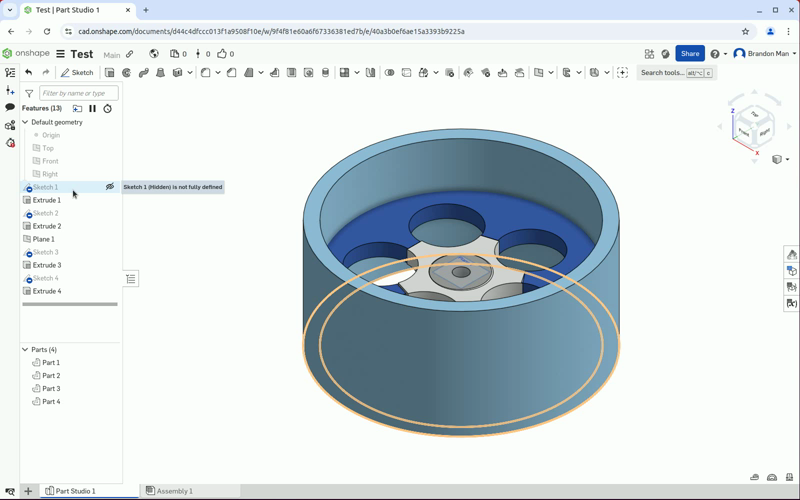
click(73, 189)